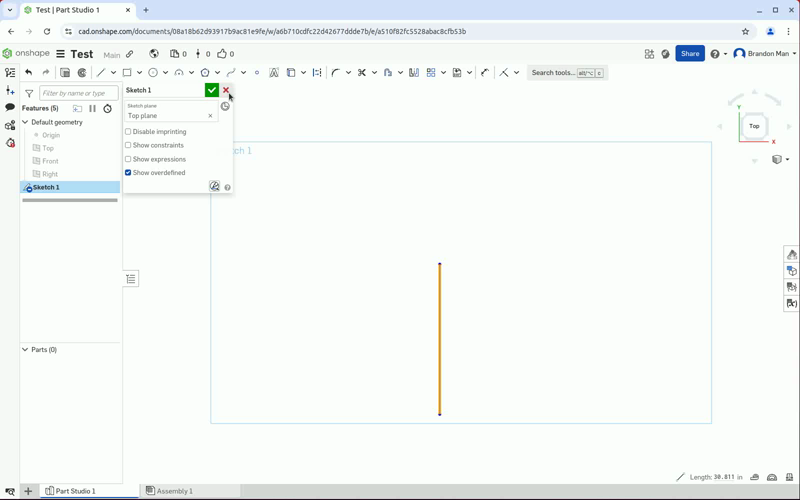
key(shift+h)
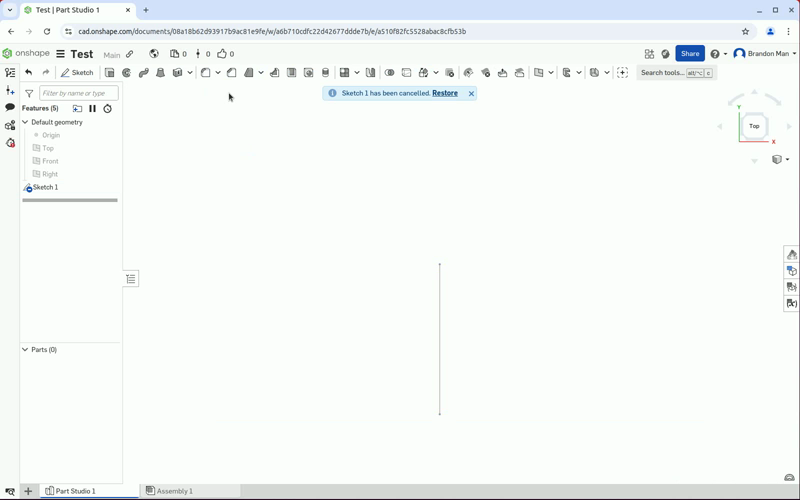
key(shift+s)
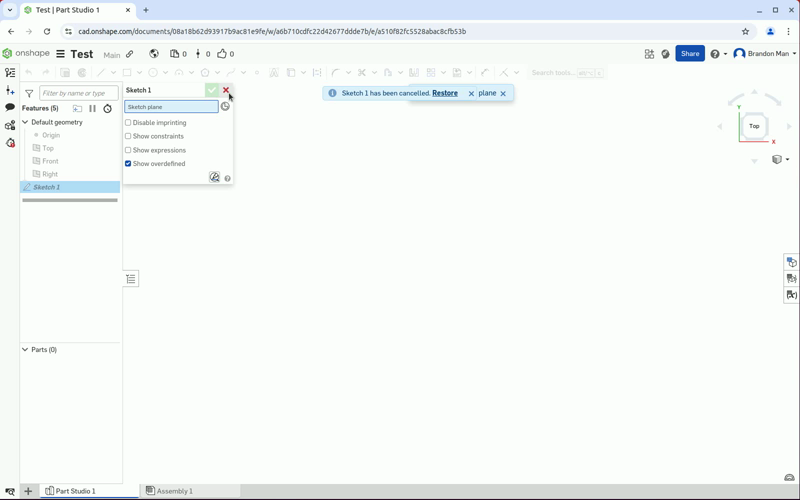
mouse_move(73, 150)
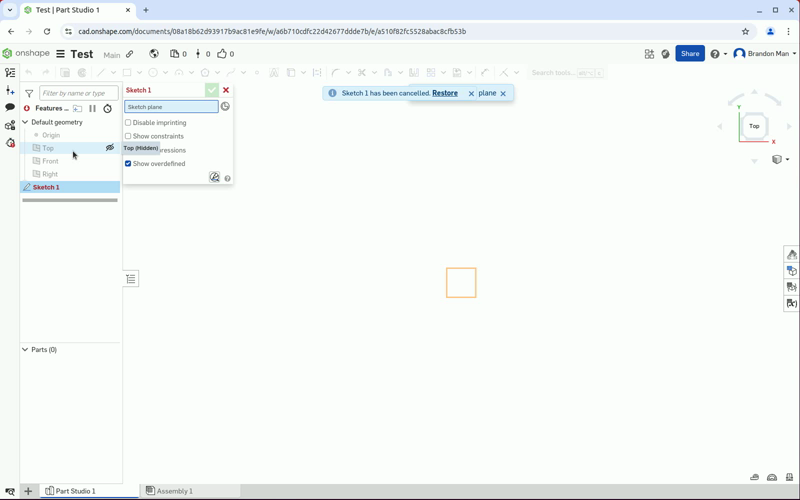
click(73, 150)
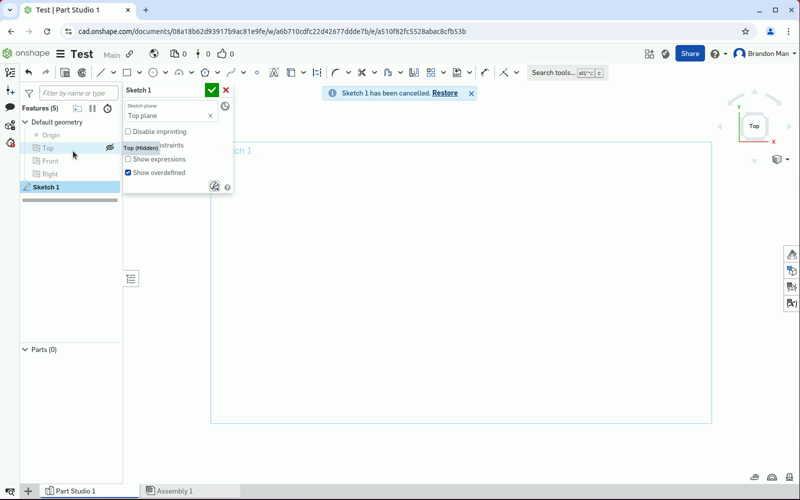
mouse_move(73, 352)
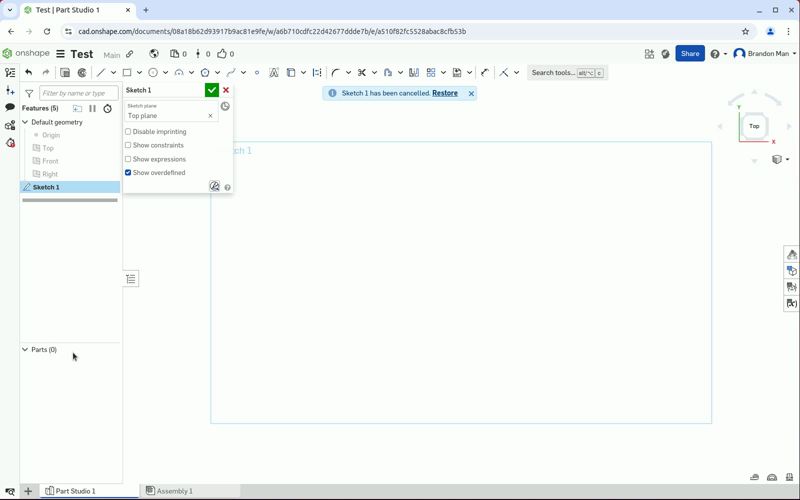
key(y)
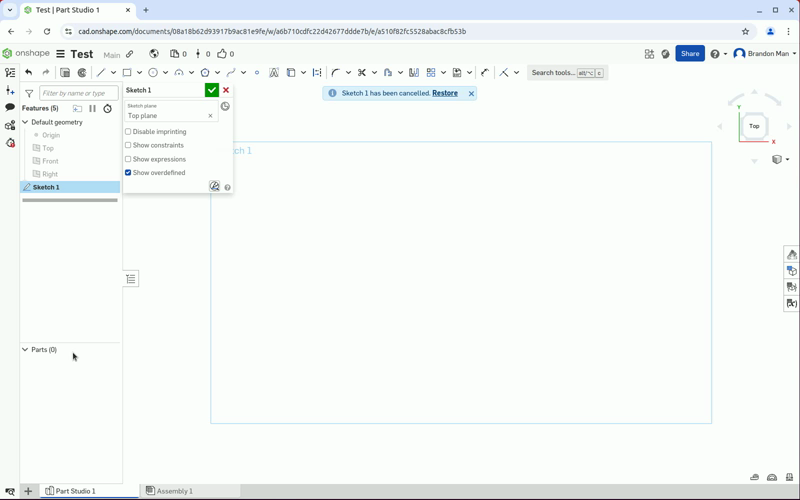
key(l)
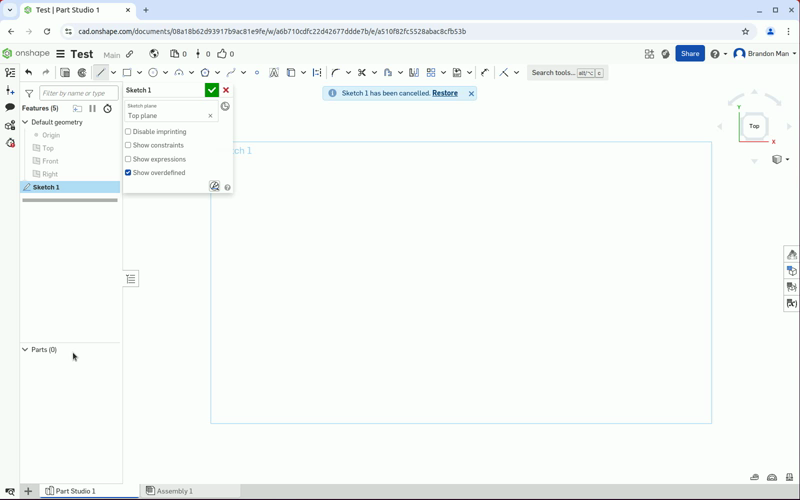
key_down(shift)
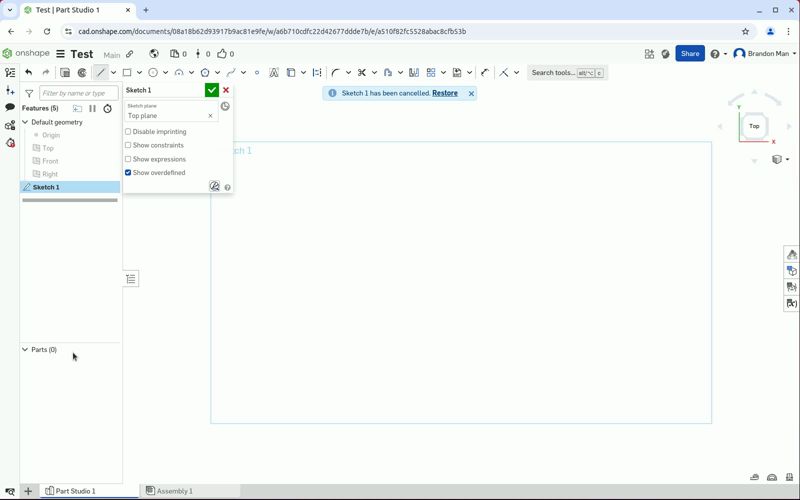
mouse_move(351, 335)
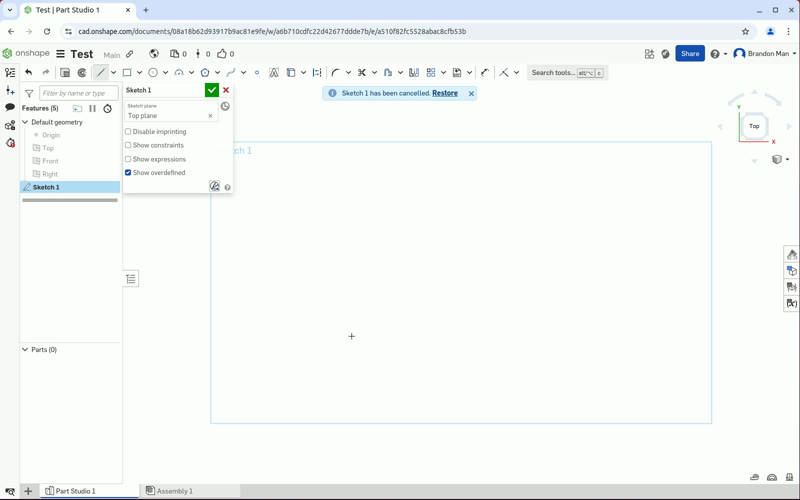
click(351, 335)
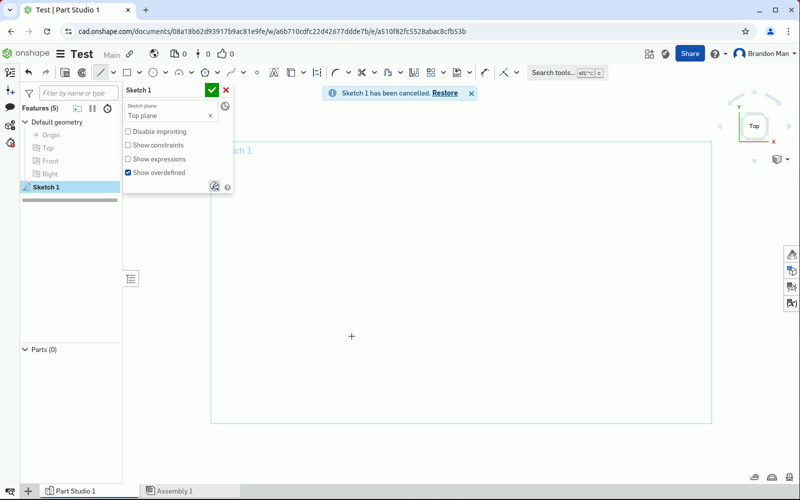
key_up(shift)
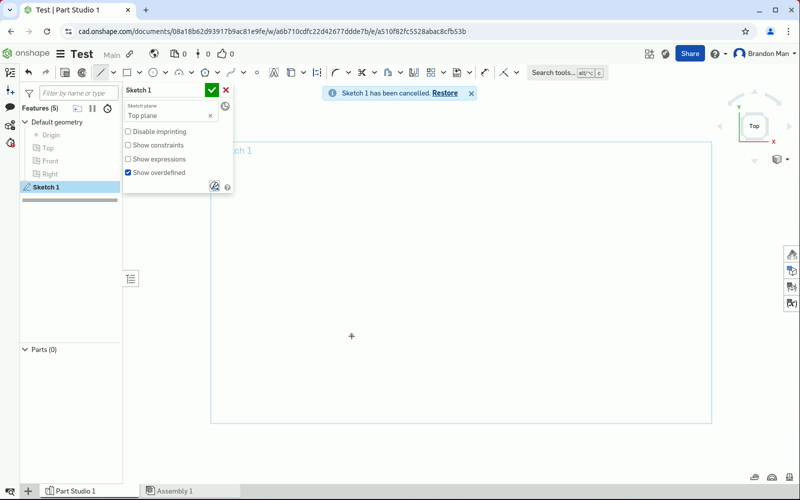
key_down(shift)
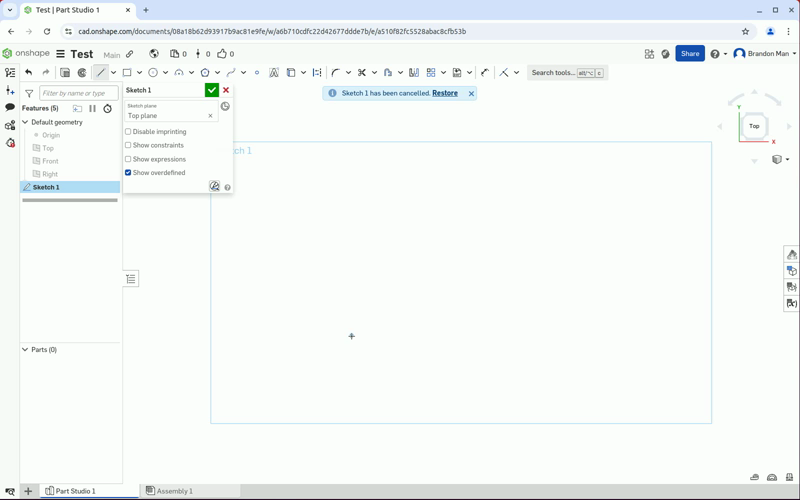
mouse_move(569, 335)
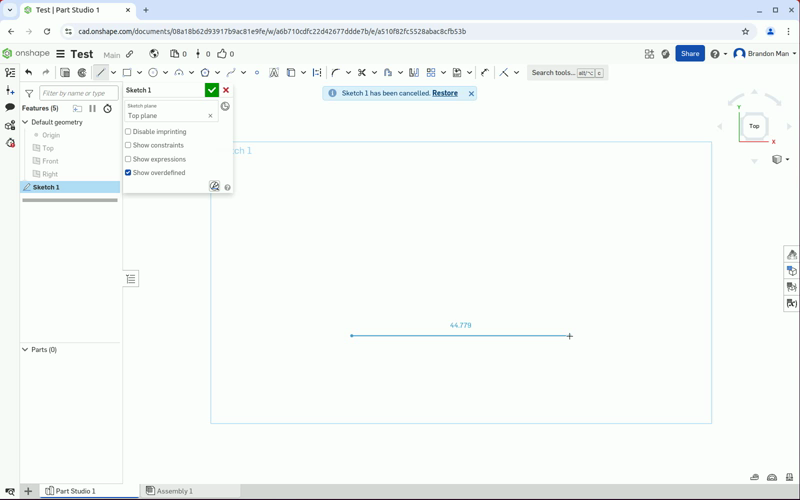
click(569, 335)
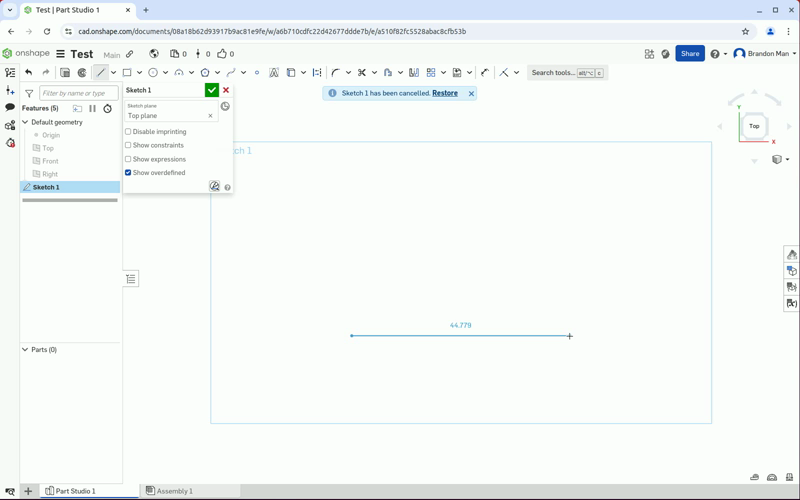
key_up(shift)
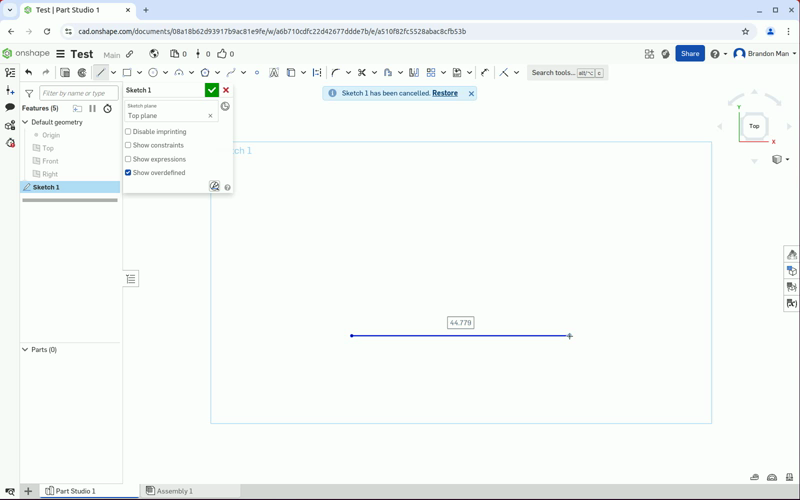
key_down(shift)
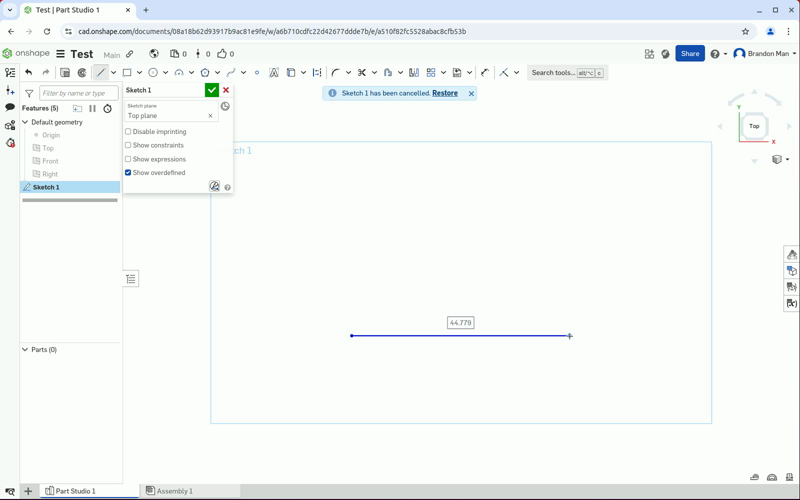
mouse_move(569, 230)
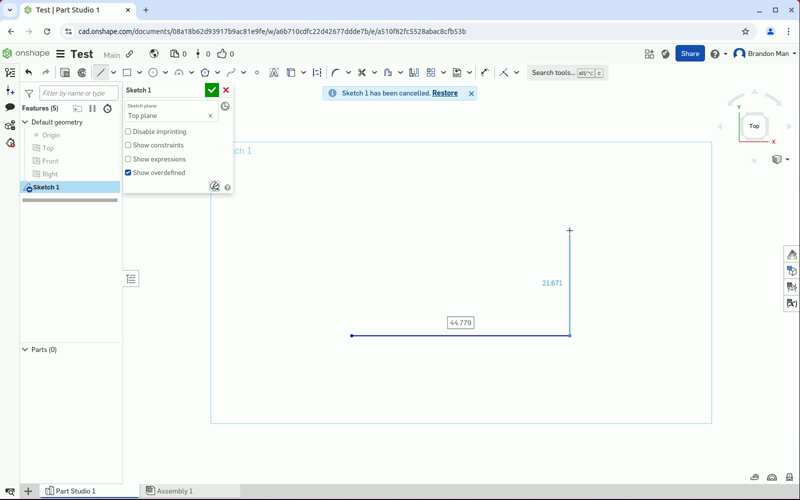
click(569, 230)
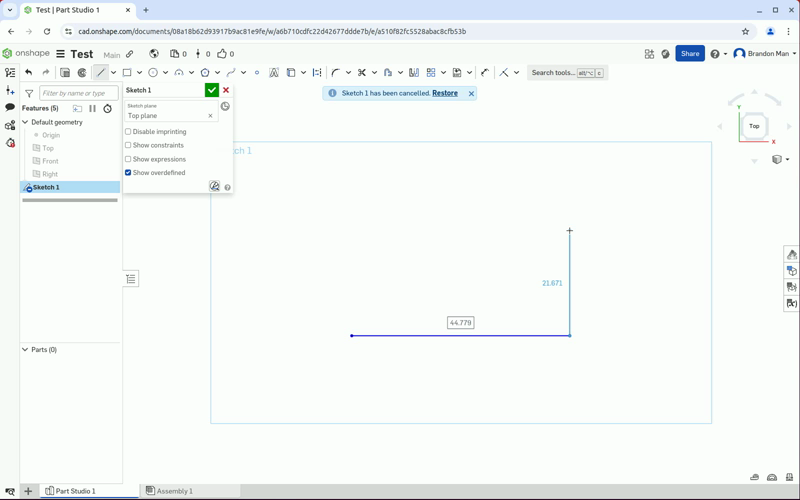
key_up(shift)
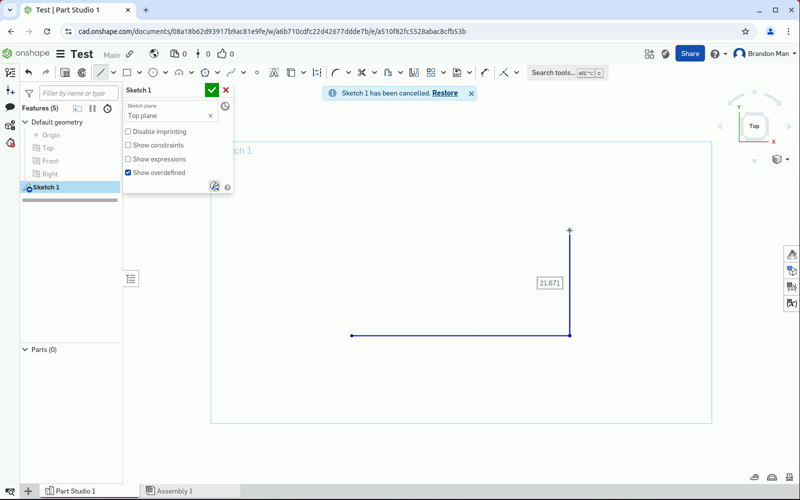
key_down(shift)
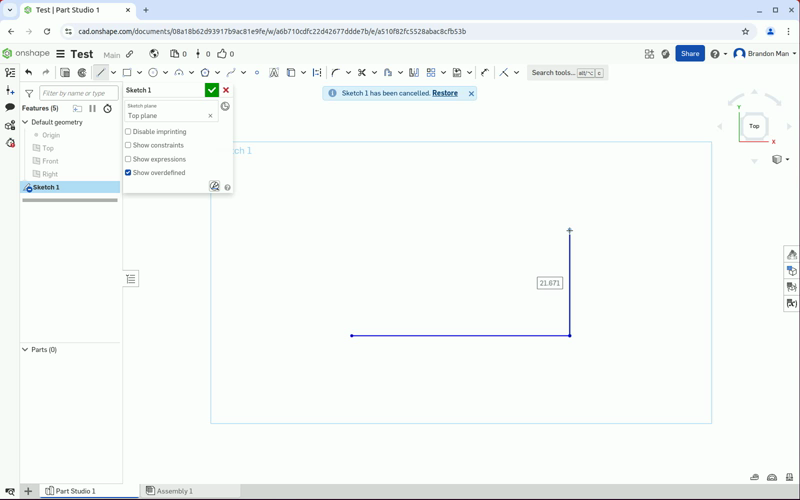
mouse_move(351, 230)
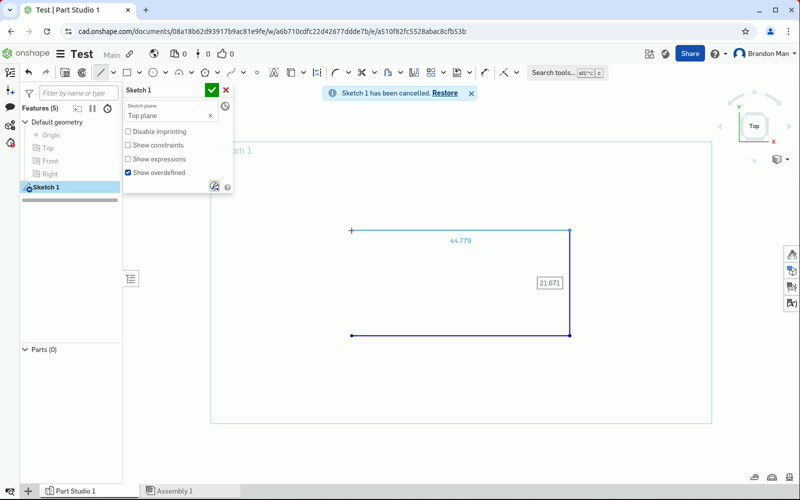
click(351, 230)
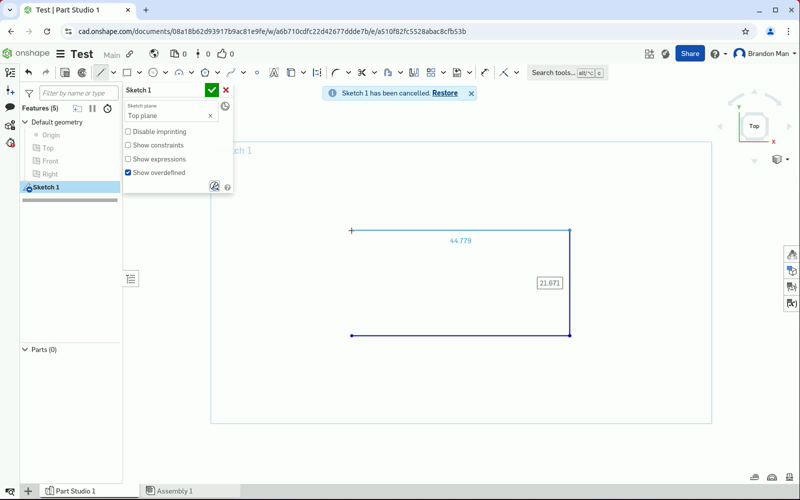
key_up(shift)
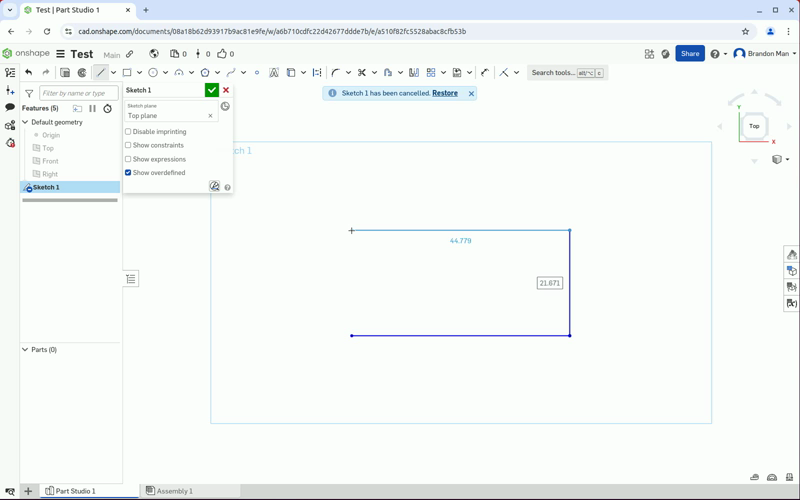
key_down(shift)
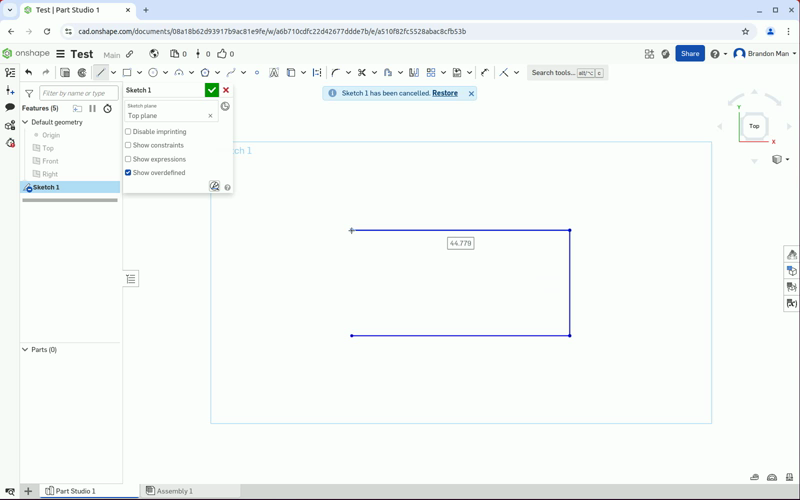
mouse_move(351, 335)
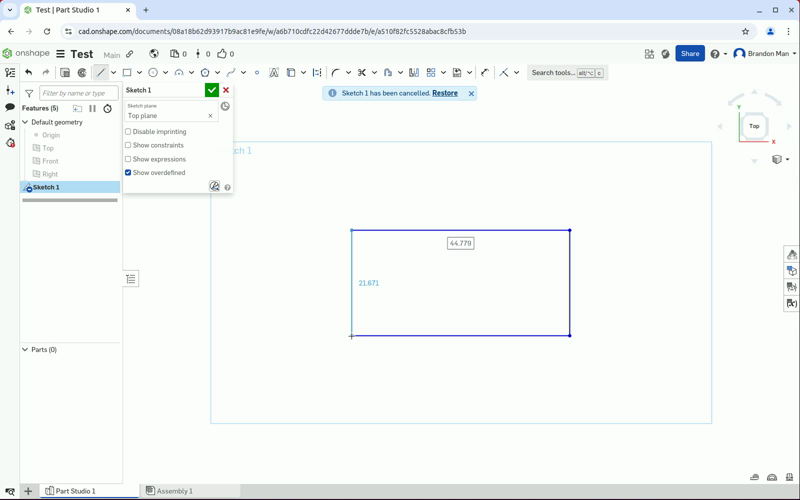
key_up(shift)
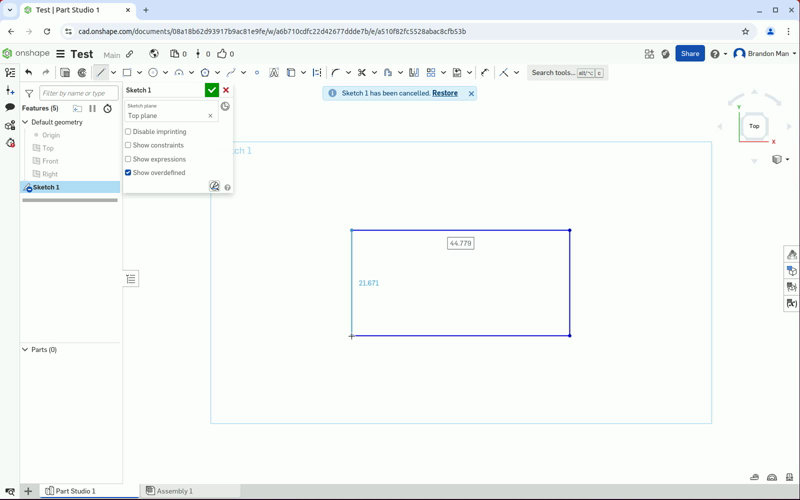
click(351, 335)
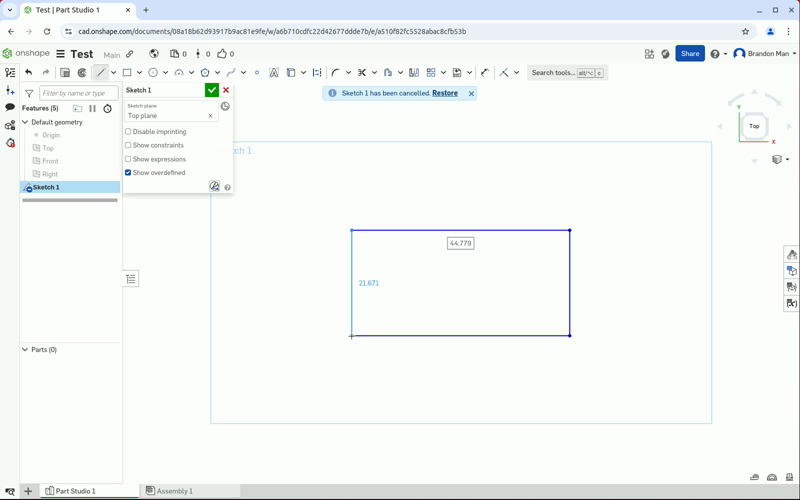
key(esc)
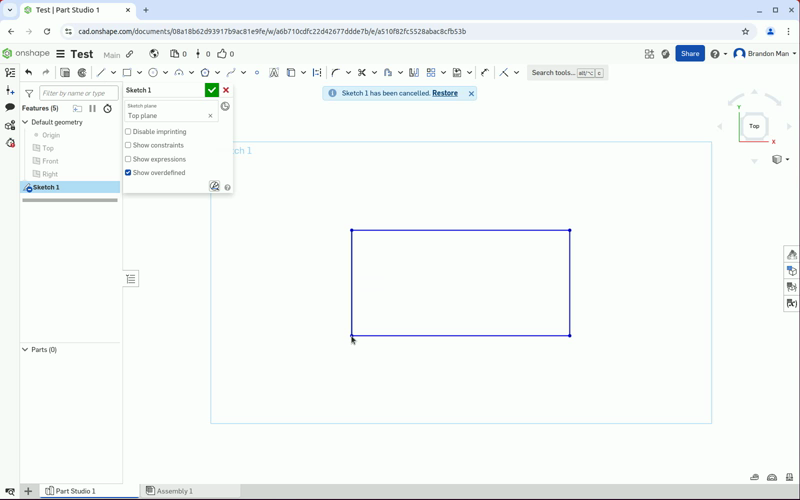
mouse_move(446, 305)
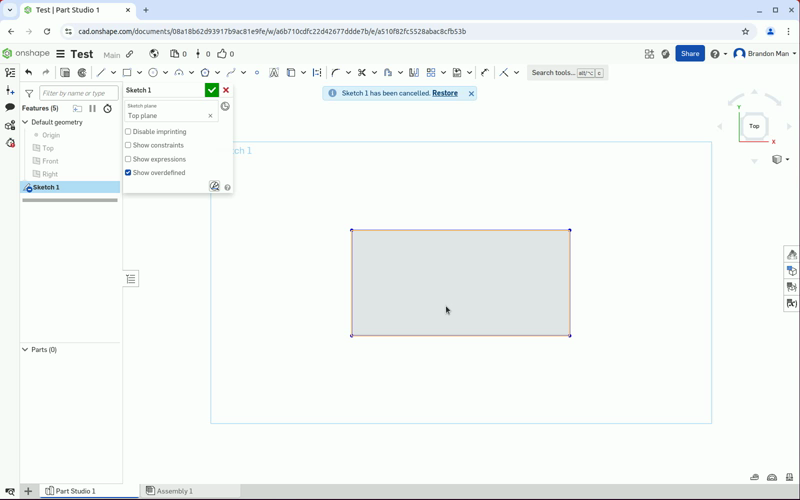
click(446, 305)
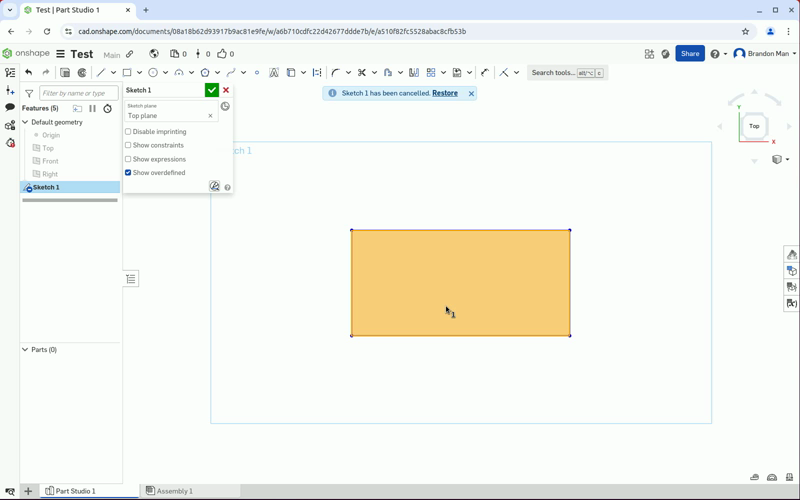
mouse_move(73, 352)
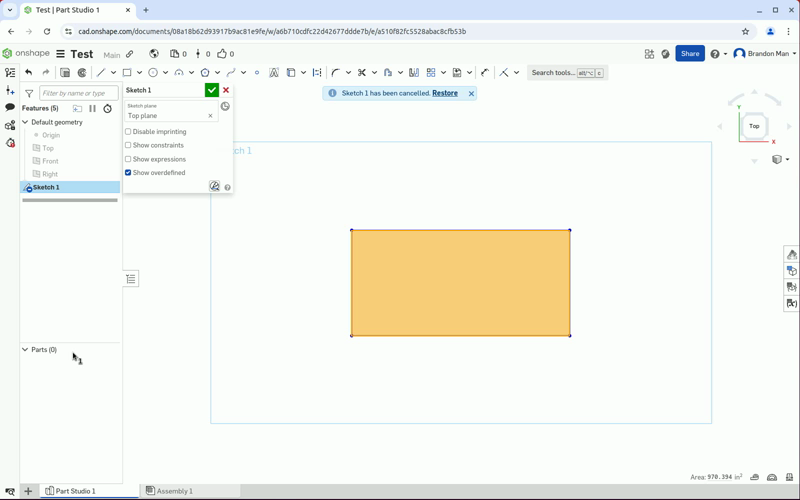
key(shift+y)
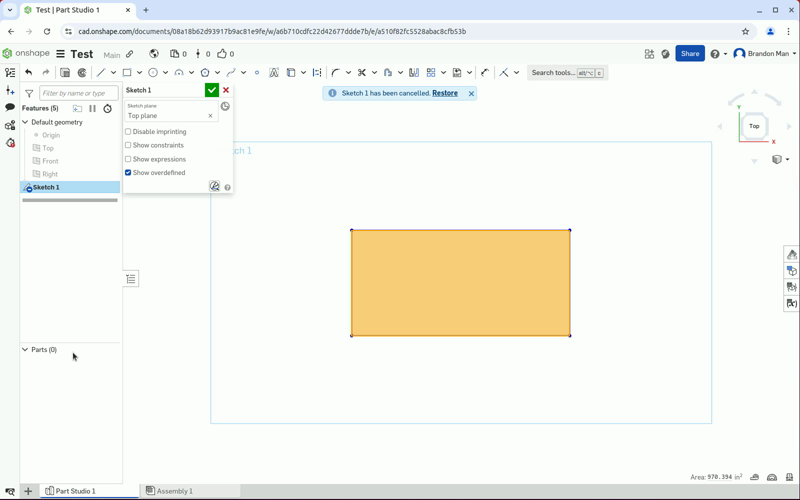
key(shift+e)
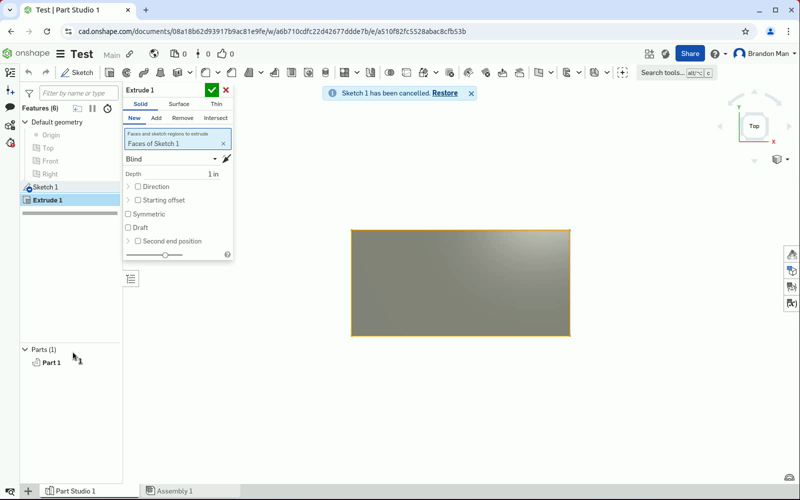
mouse_move(143, 106)
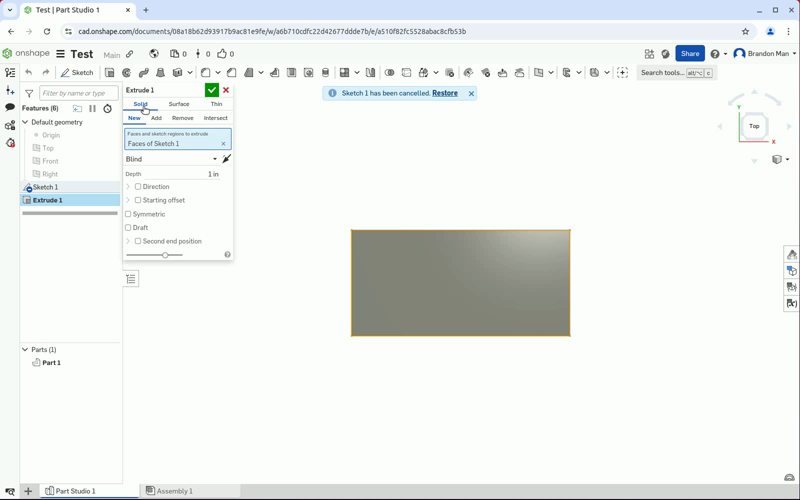
click(143, 106)
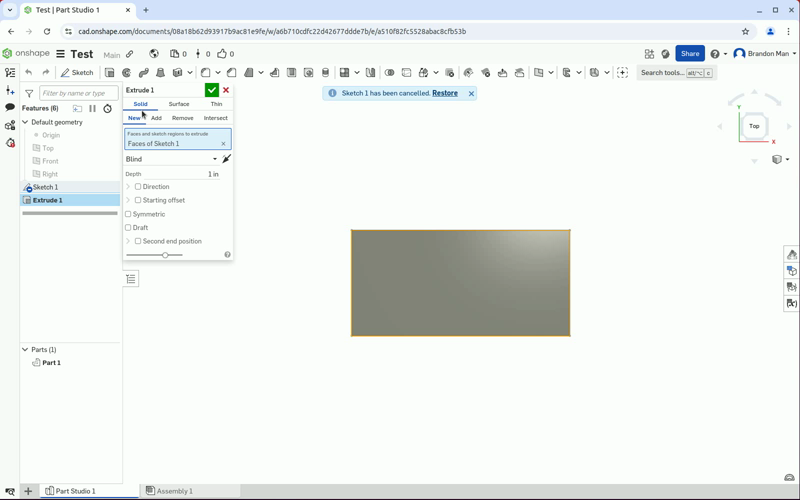
mouse_move(137, 120)
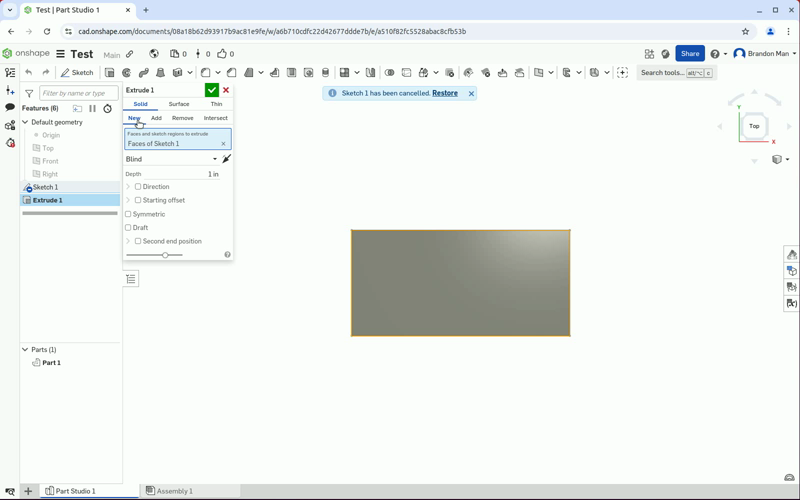
click(137, 120)
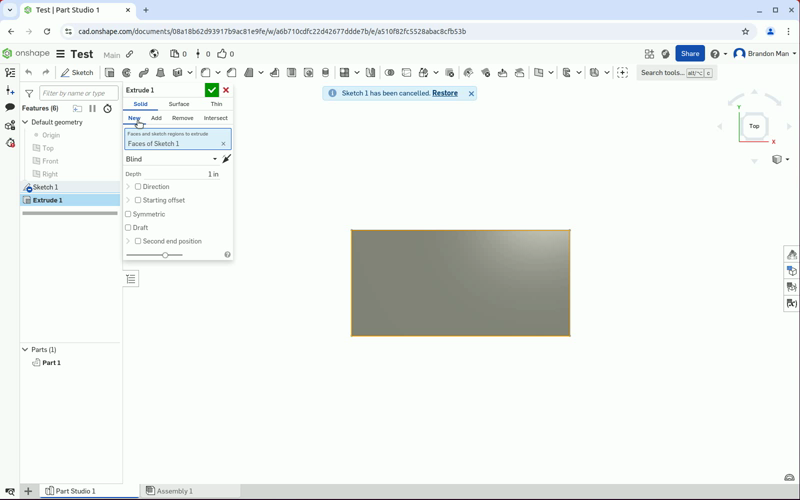
key(tab, 4)
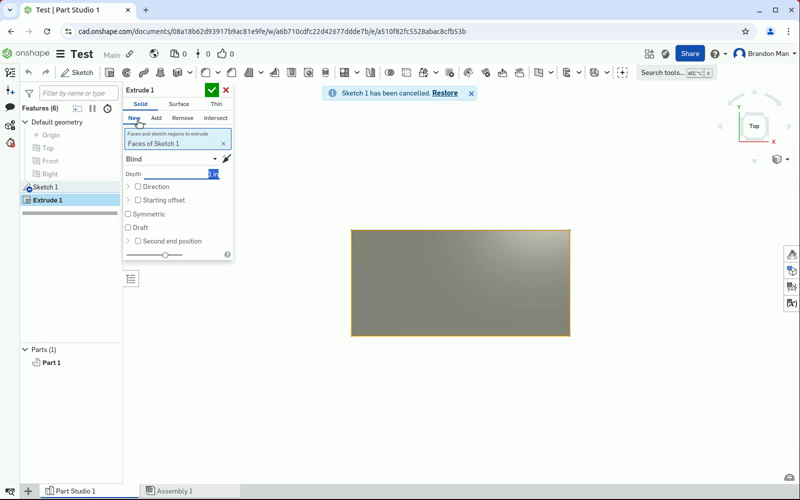
text(4.574)
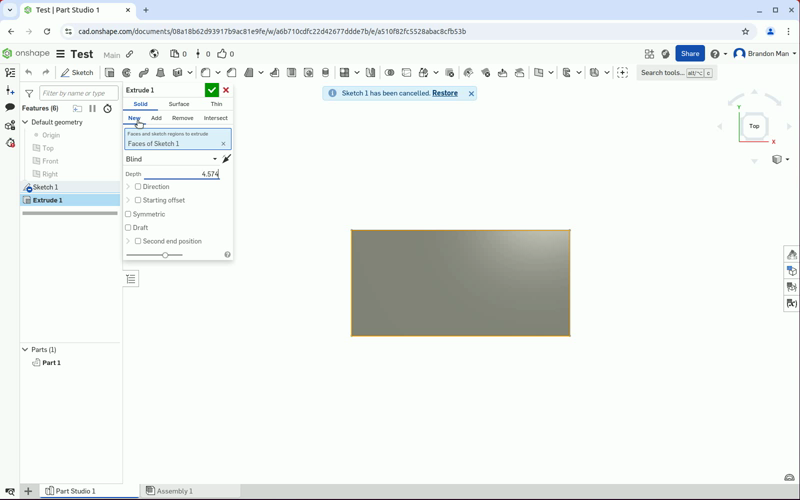
key(enter)
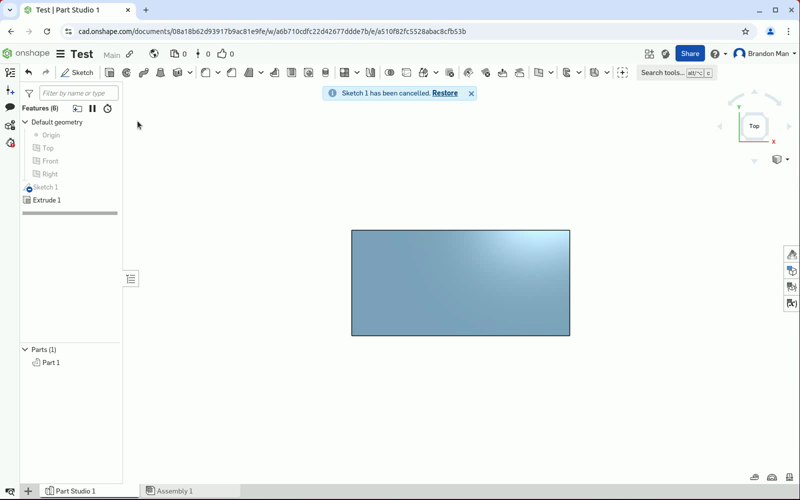
key(shift+h)
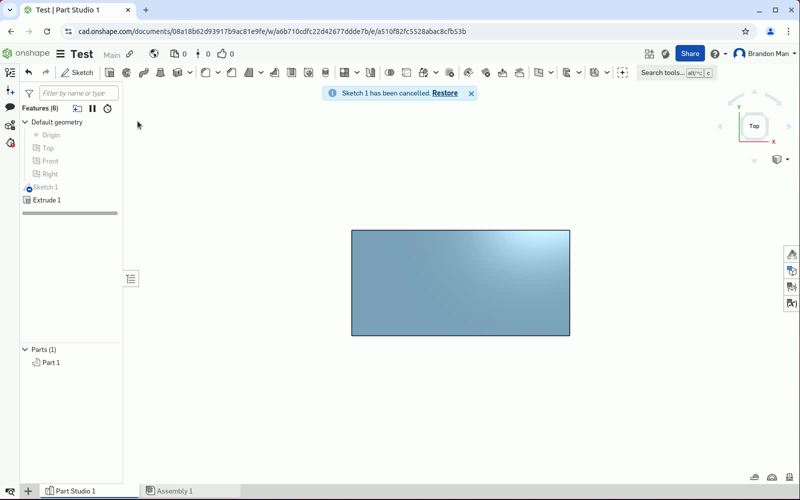
key(shift+h)
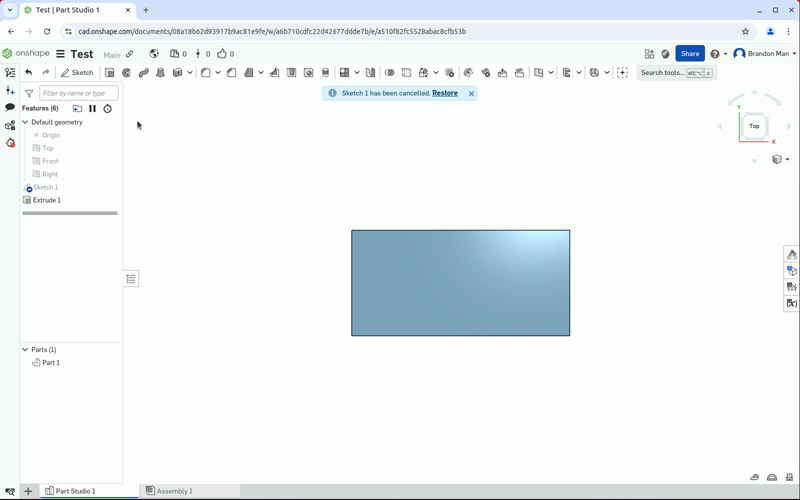
mouse_move(73, 189)
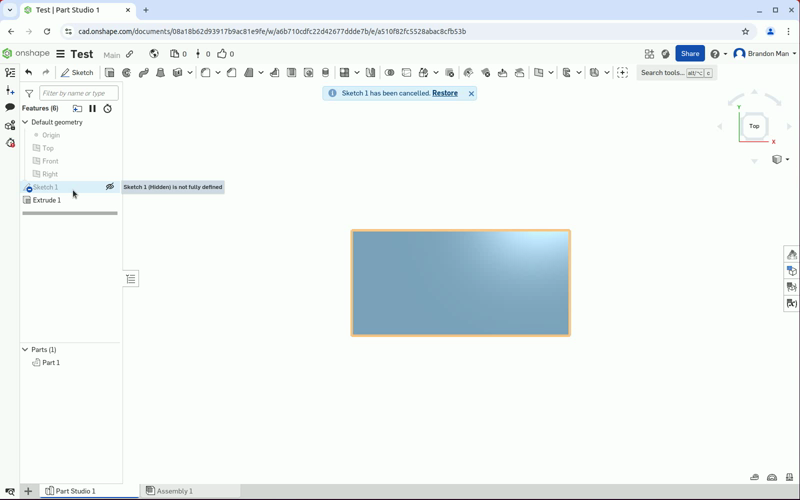
click(73, 189)
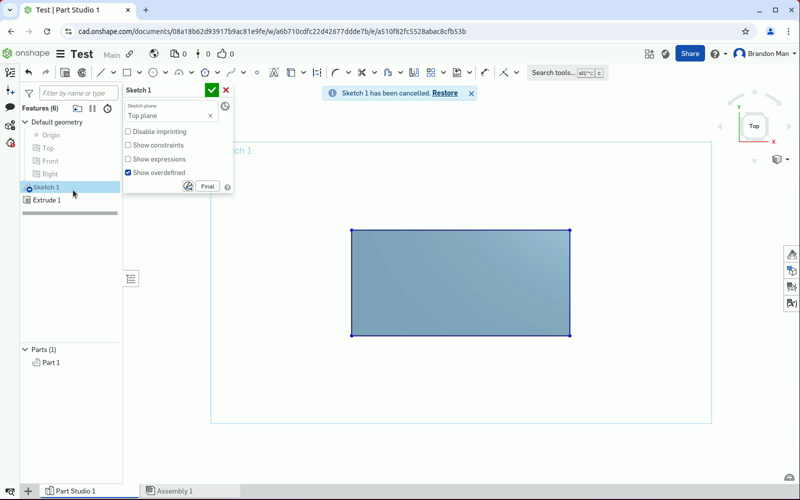
mouse_move(229, 92)
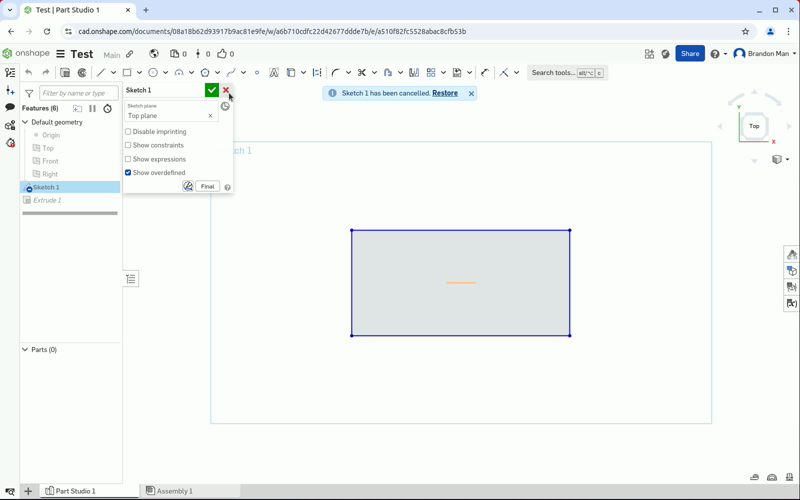
click(229, 92)
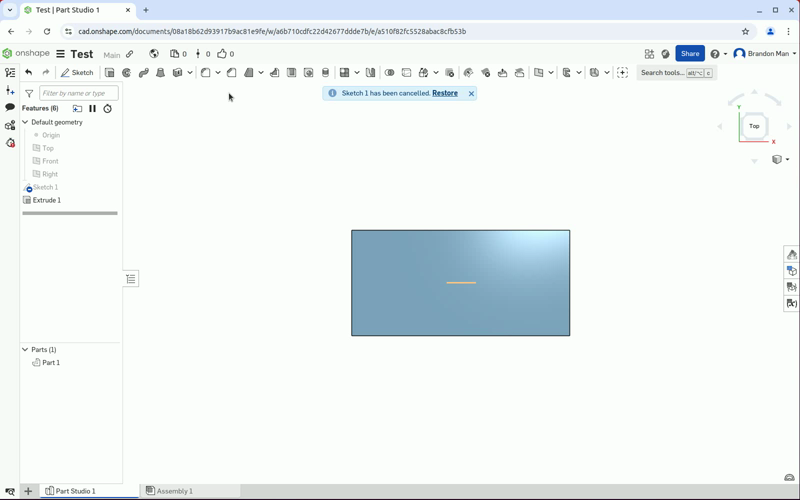
mouse_move(73, 352)
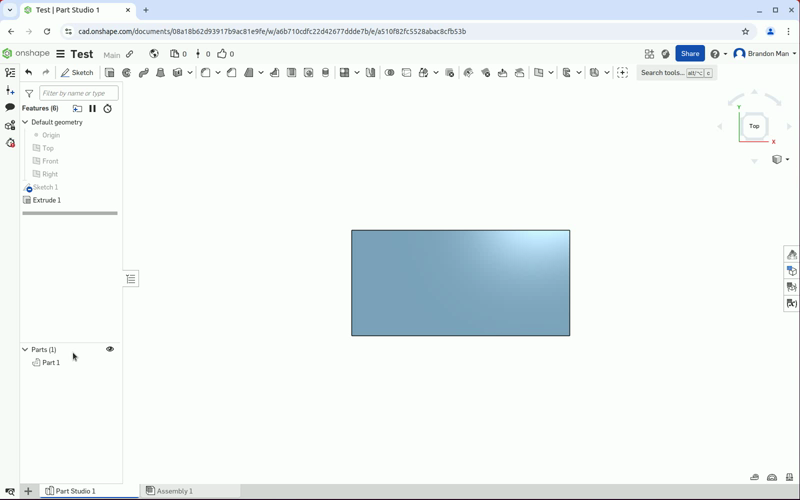
key(y)
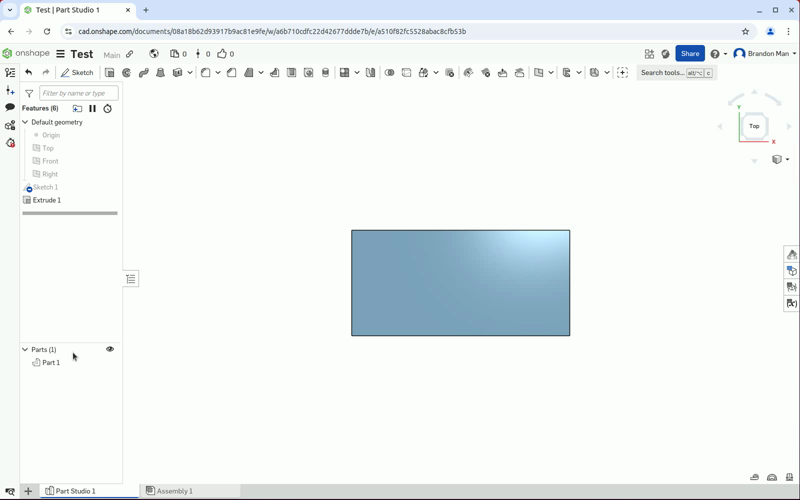
key(shift+p)
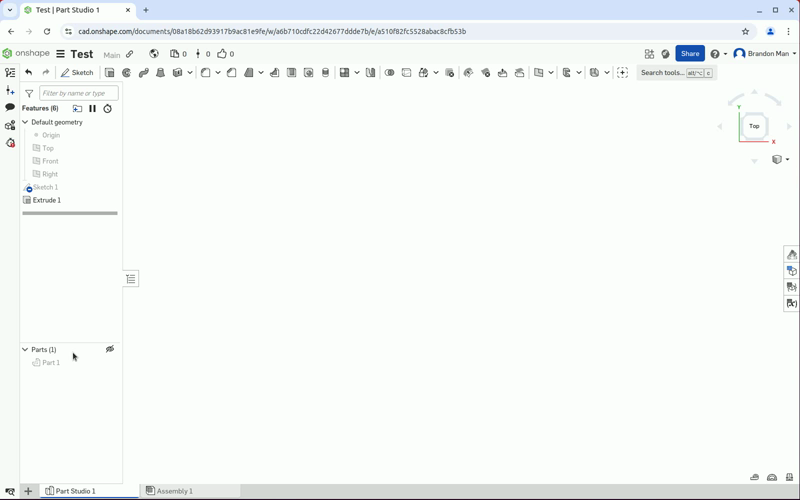
key(space)
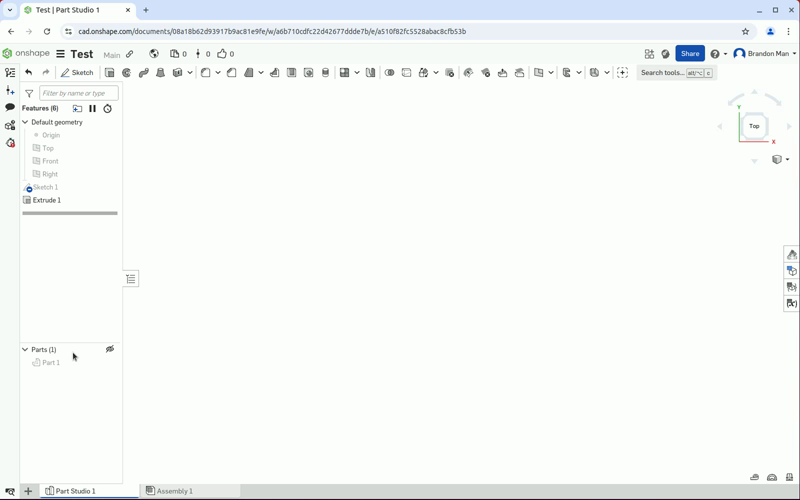
key_down(shift)
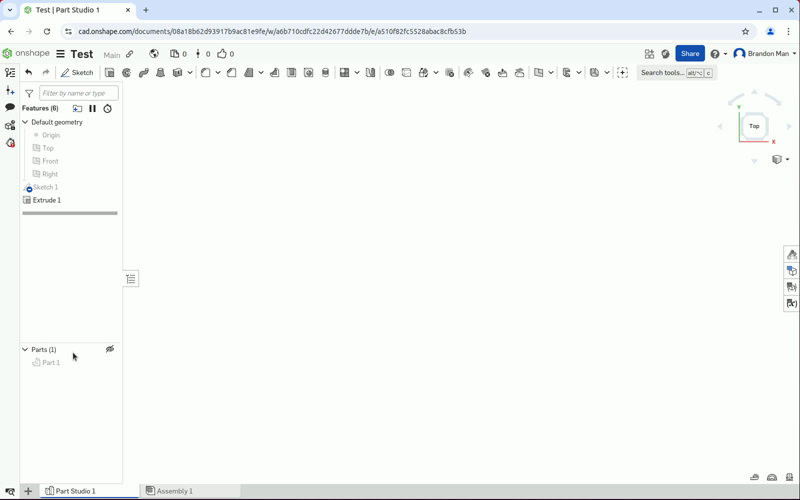
key(up)
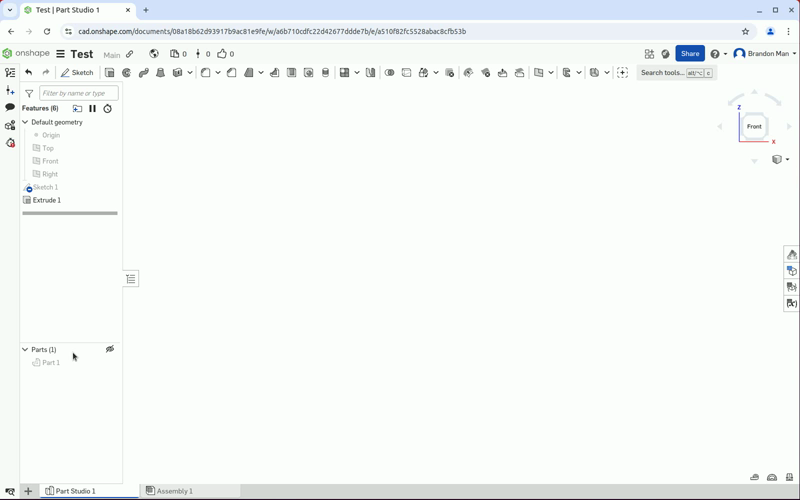
key_up(shift)
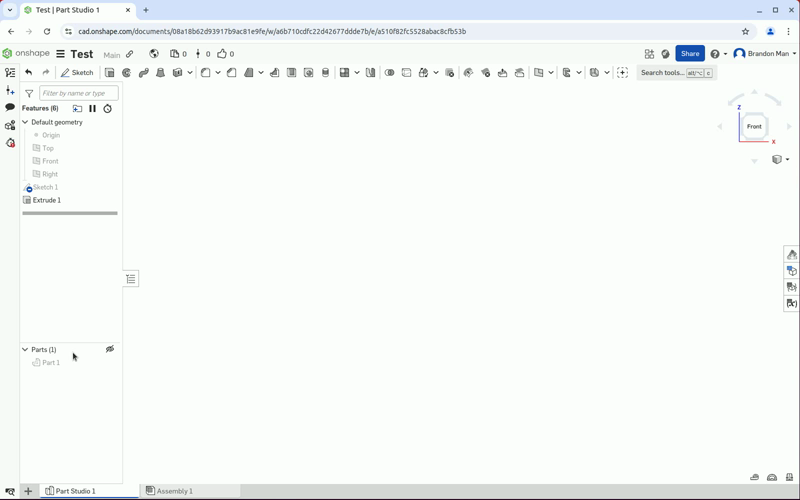
key(space)
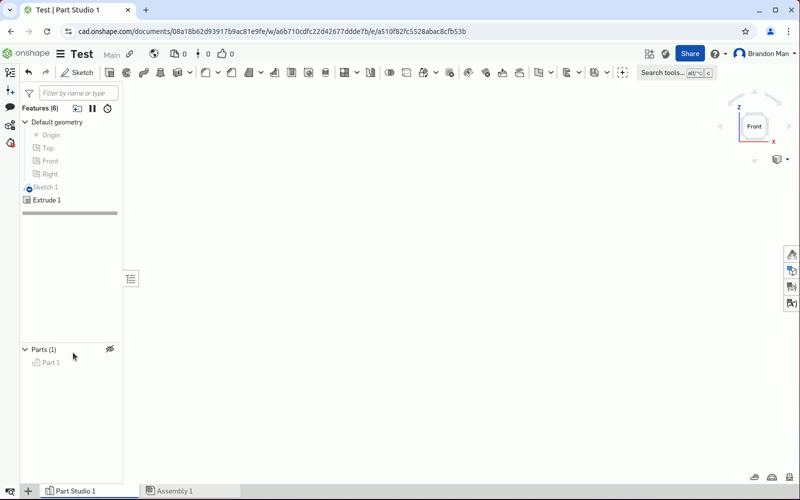
key_down(shift)
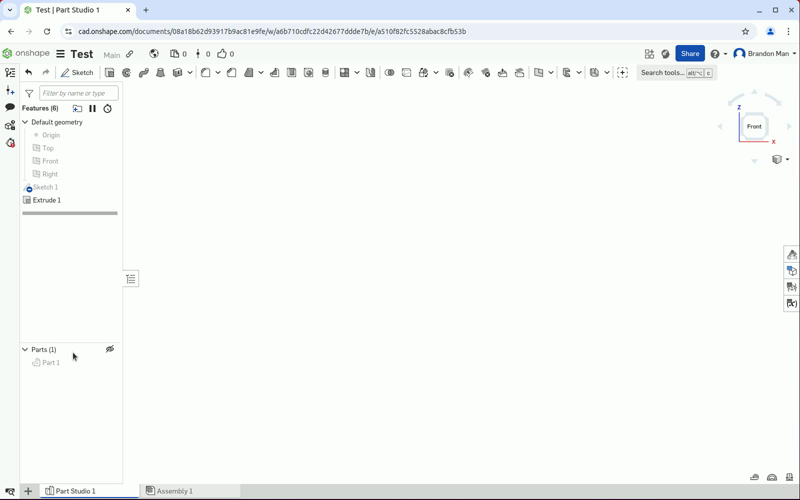
key(left)
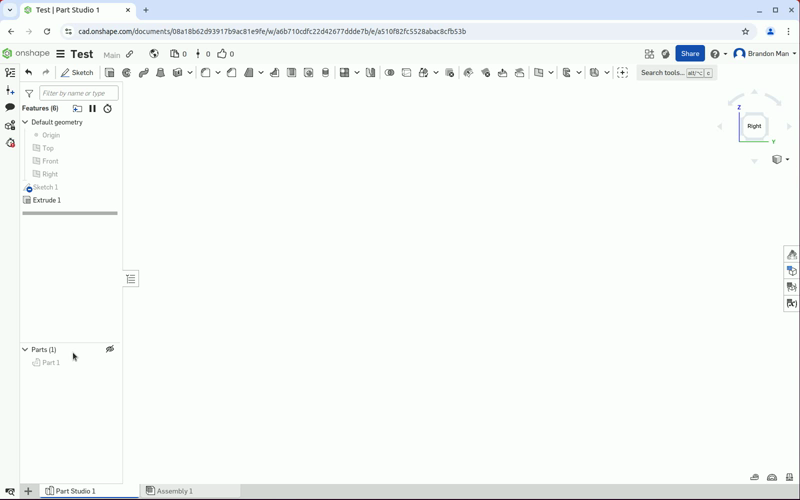
key_up(shift)
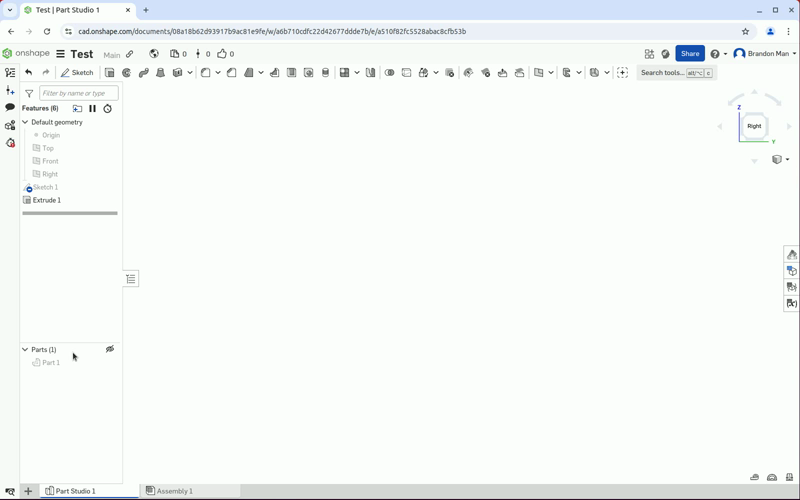
mouse_move(73, 352)
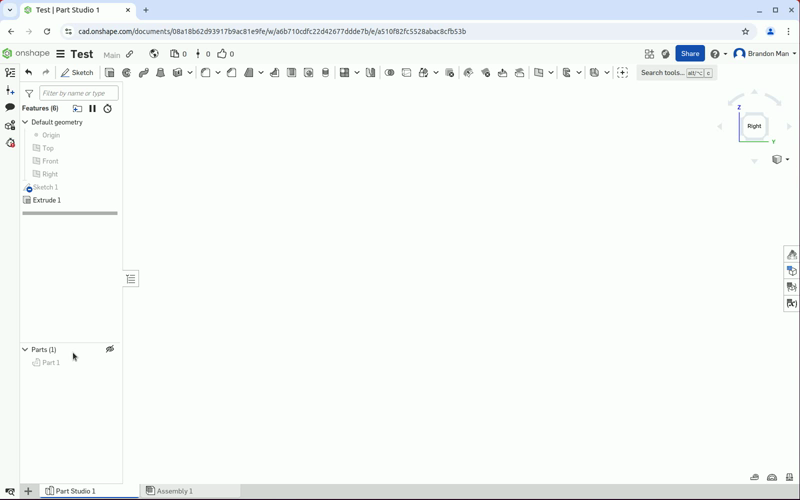
key(shift+y)
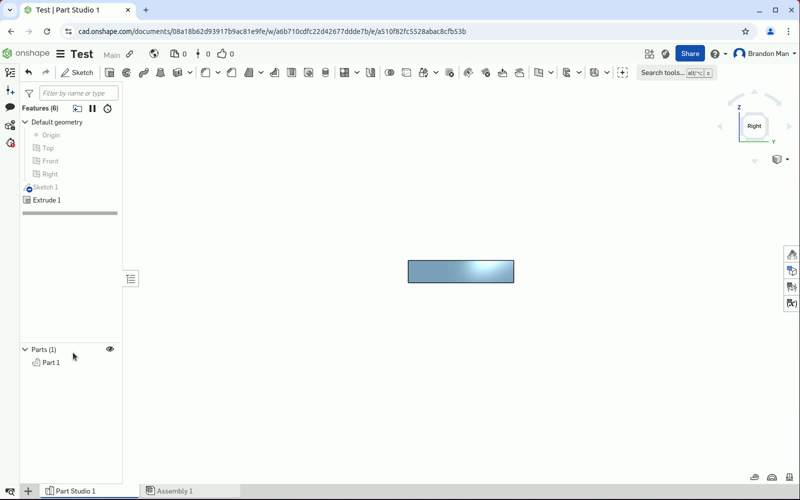
mouse_move(541, 75)
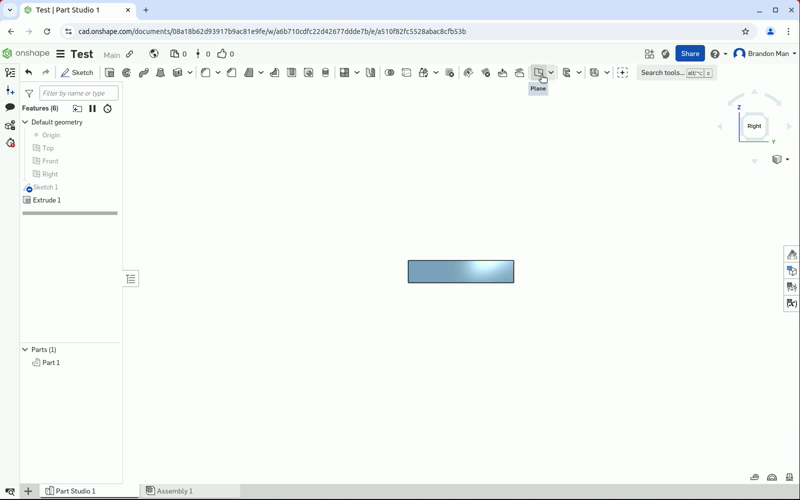
click(541, 75)
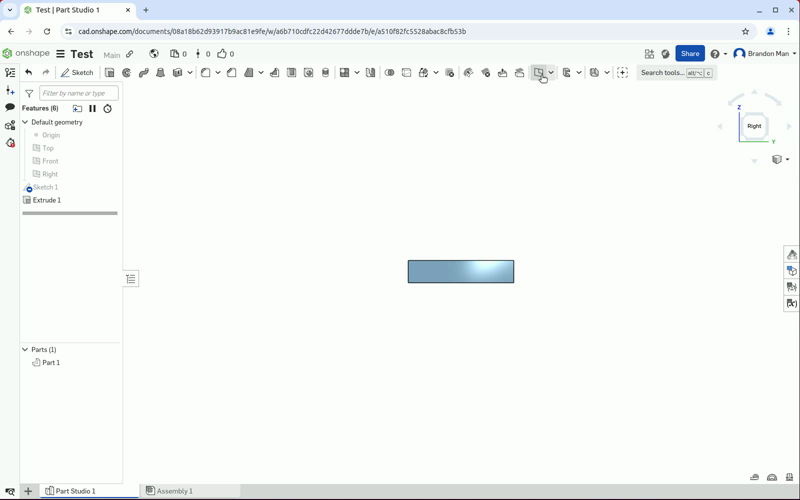
mouse_move(73, 176)
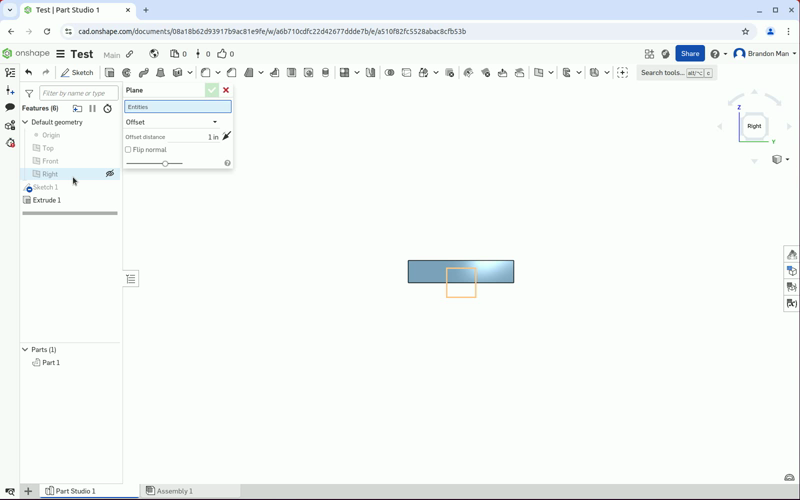
click(73, 176)
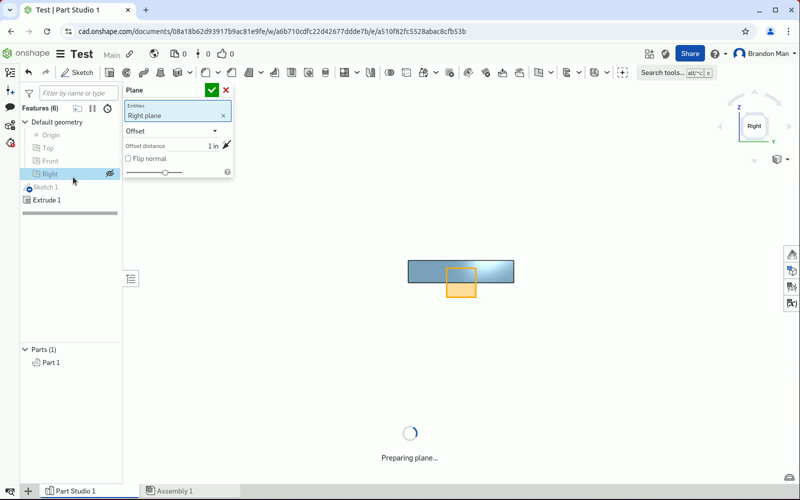
key(tab, 2)
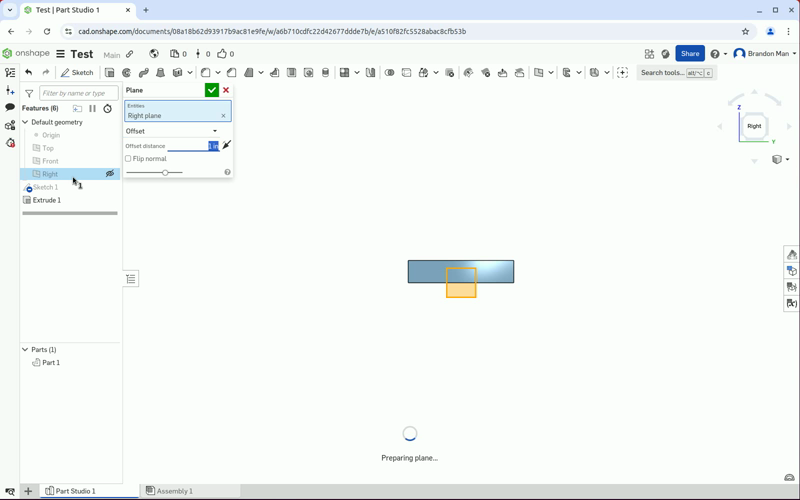
text(22.4)
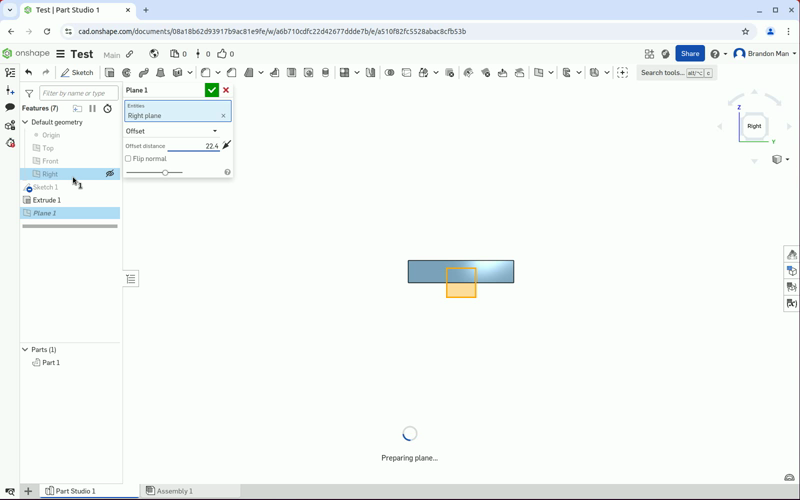
key(enter, 2)
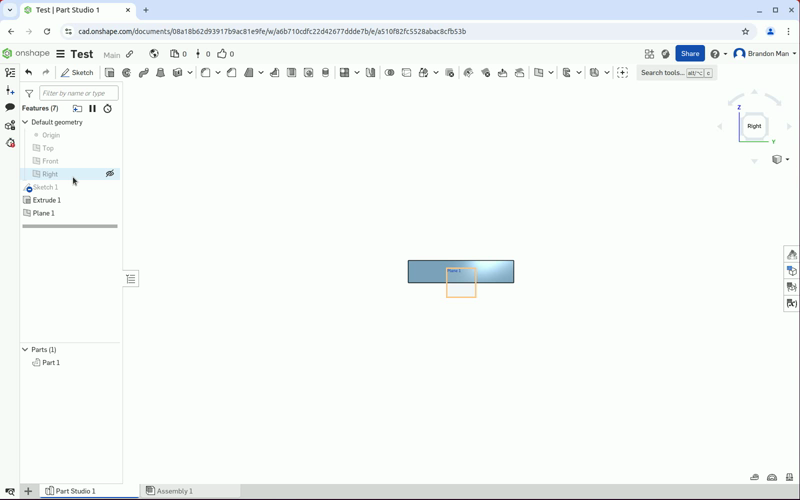
key(shift+s)
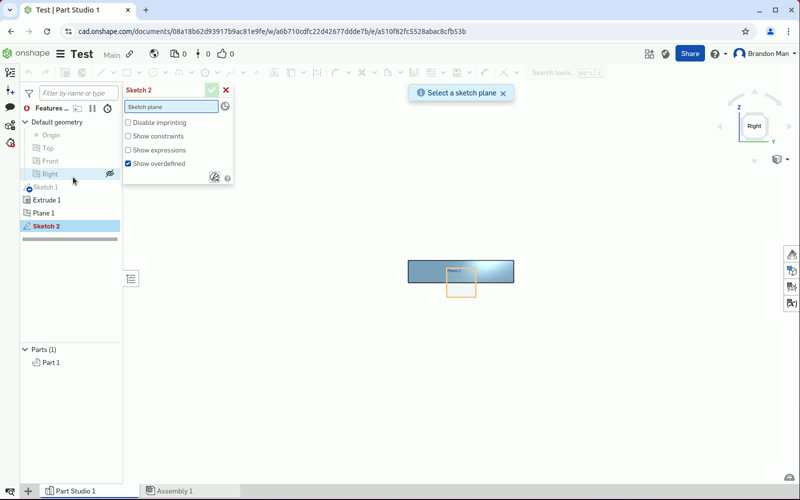
mouse_move(73, 215)
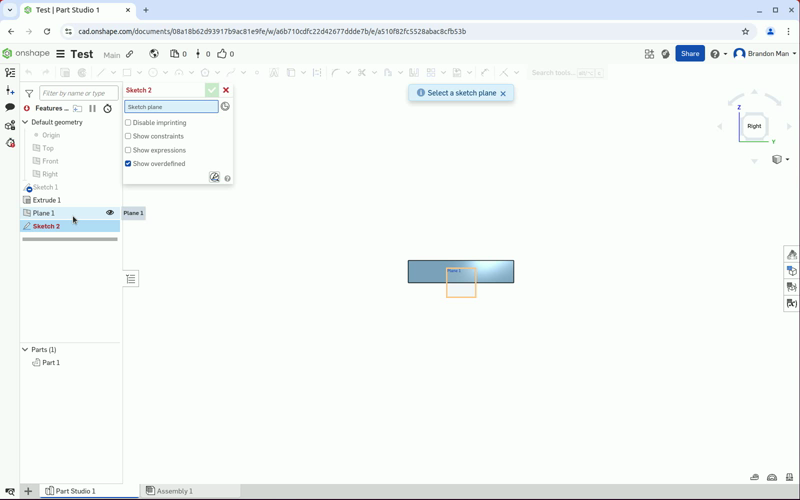
click(73, 215)
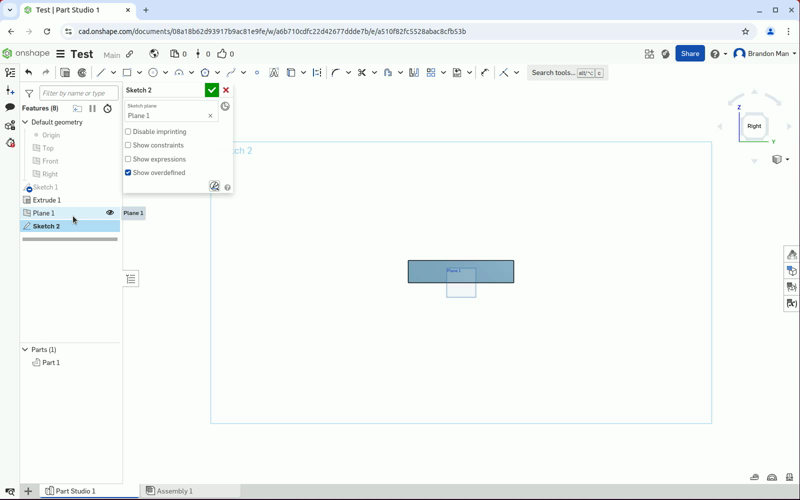
mouse_move(73, 352)
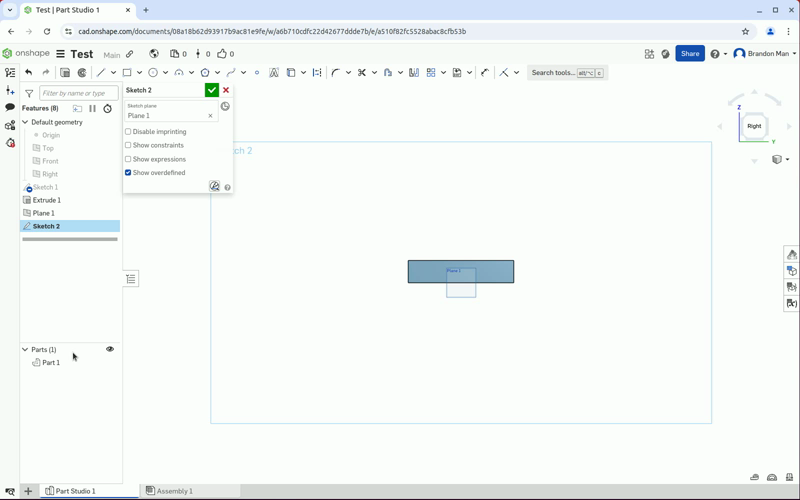
key(y)
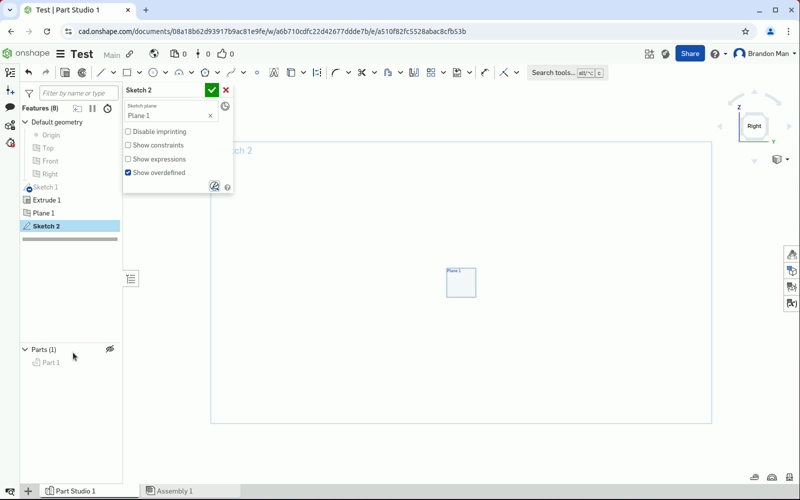
key(l)
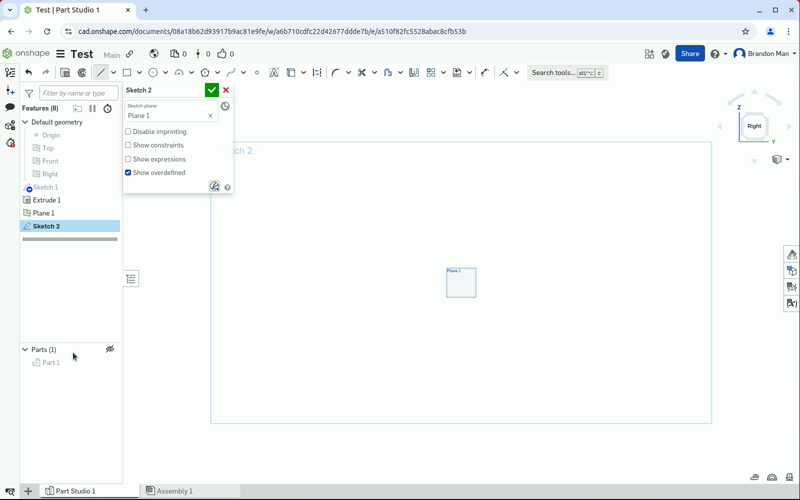
key_down(shift)
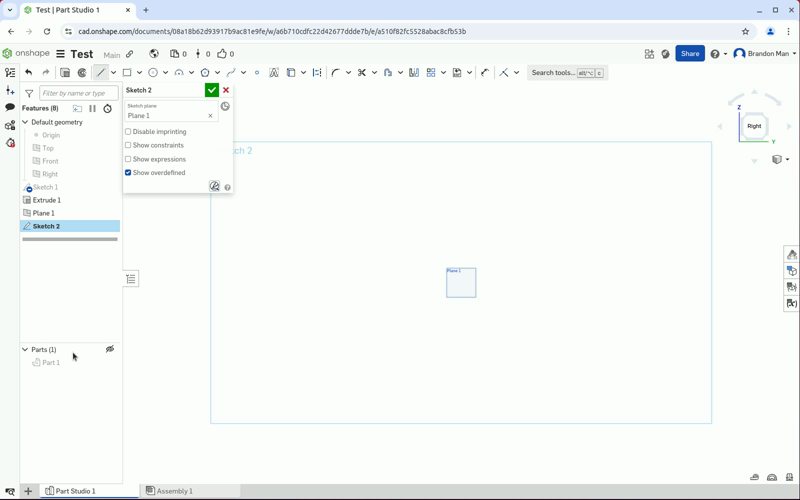
mouse_move(407, 282)
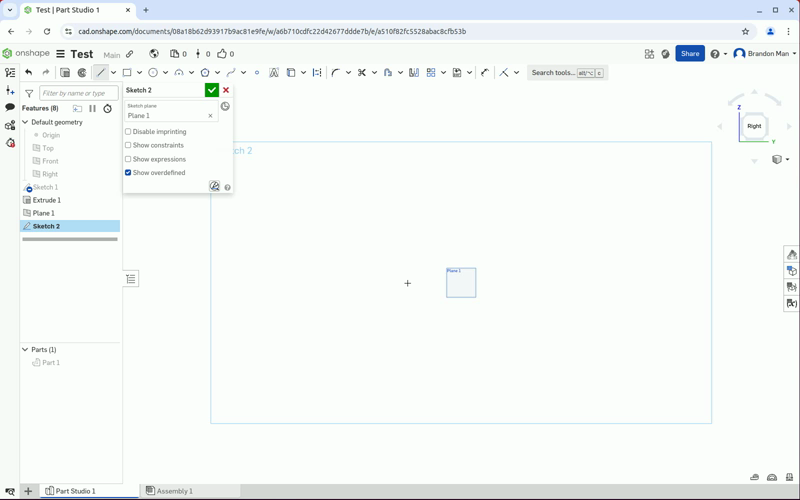
click(407, 282)
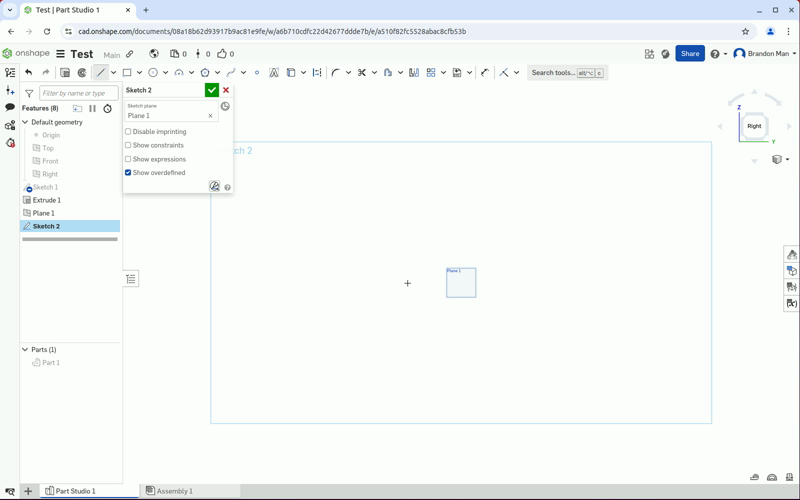
key_up(shift)
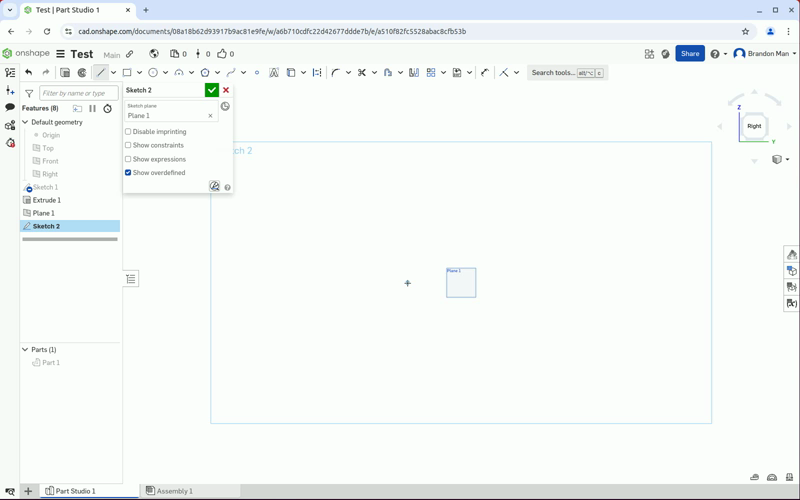
key_down(shift)
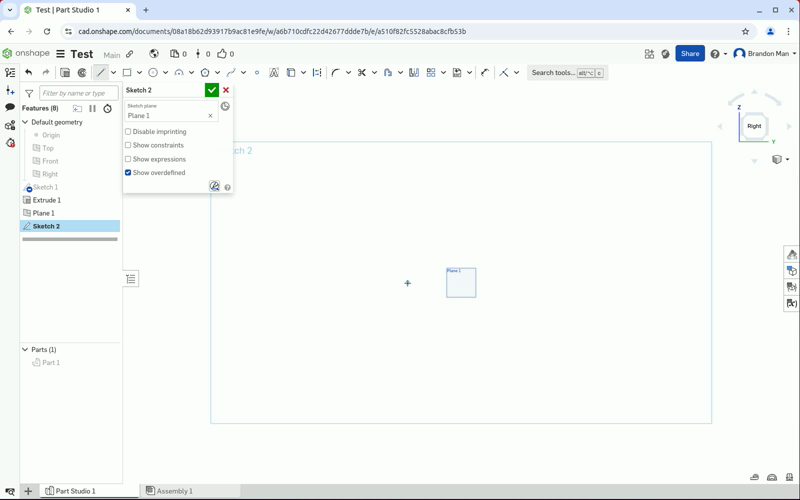
mouse_move(513, 282)
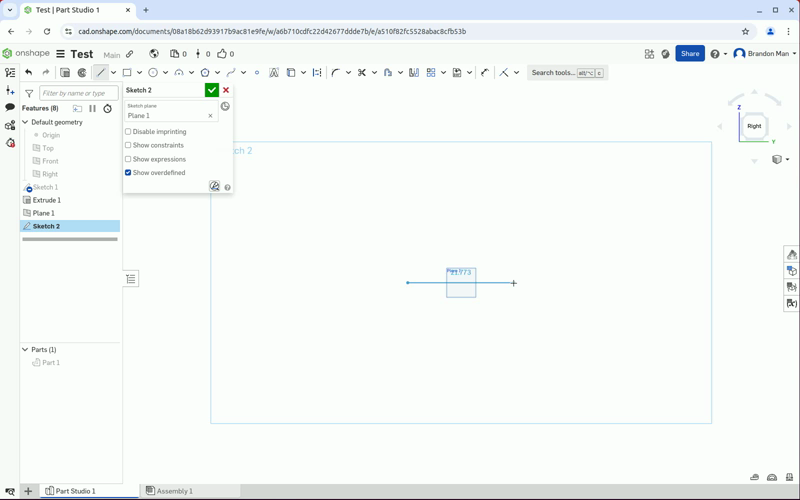
click(513, 282)
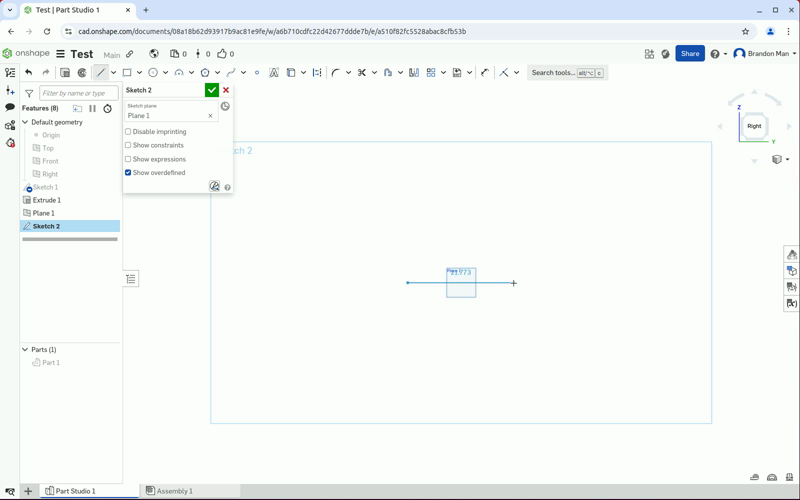
key_up(shift)
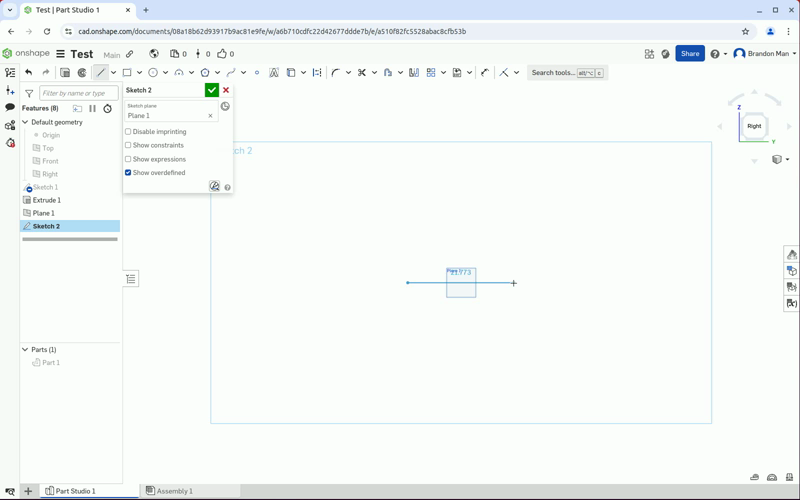
key_down(shift)
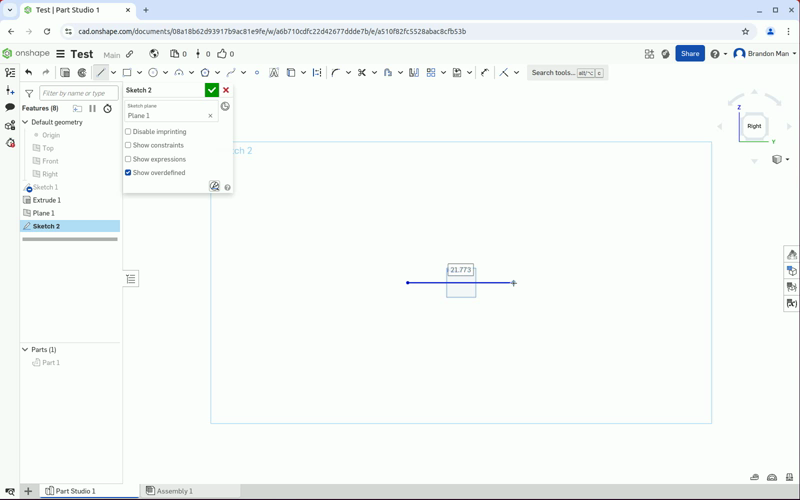
mouse_move(543, 282)
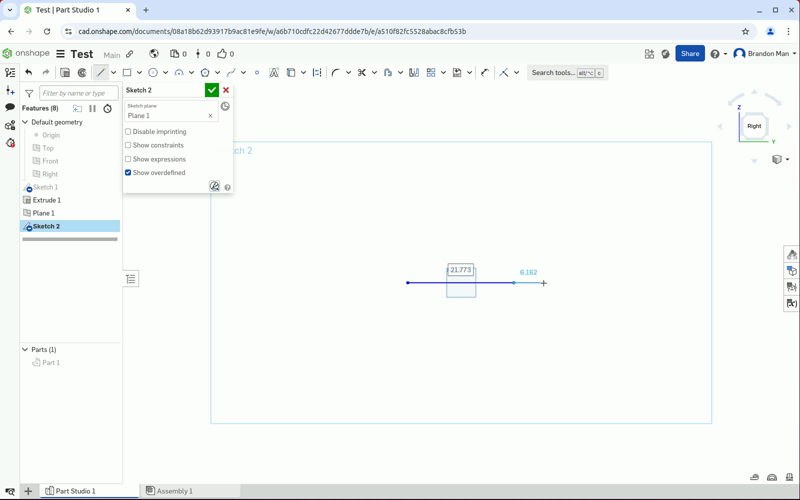
mouse_move(513, 260)
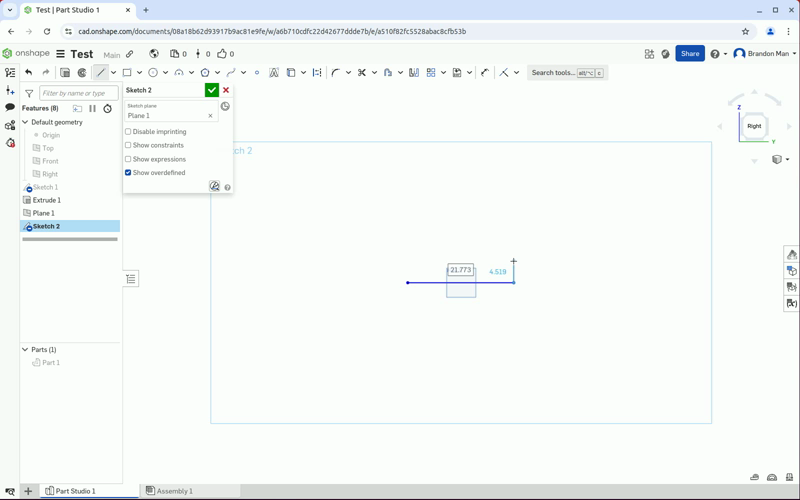
click(513, 260)
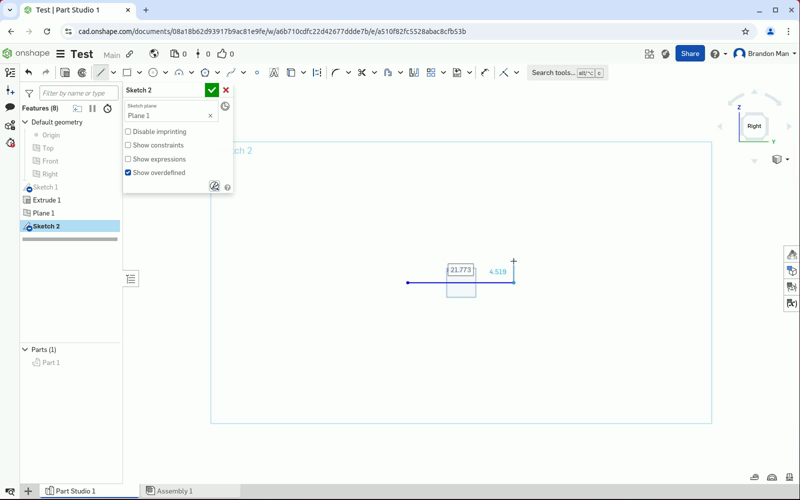
key_up(shift)
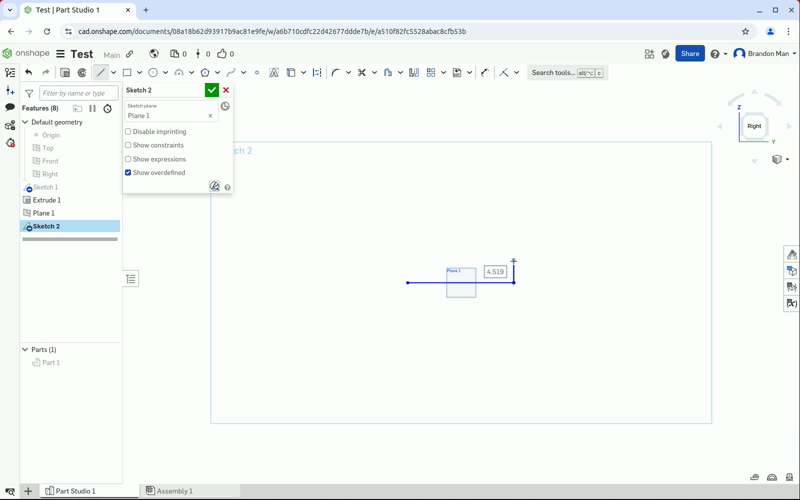
key_down(shift)
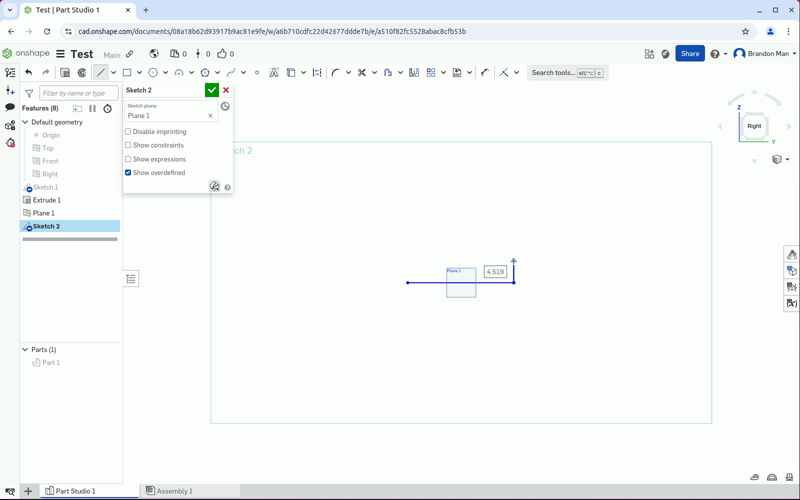
mouse_move(407, 260)
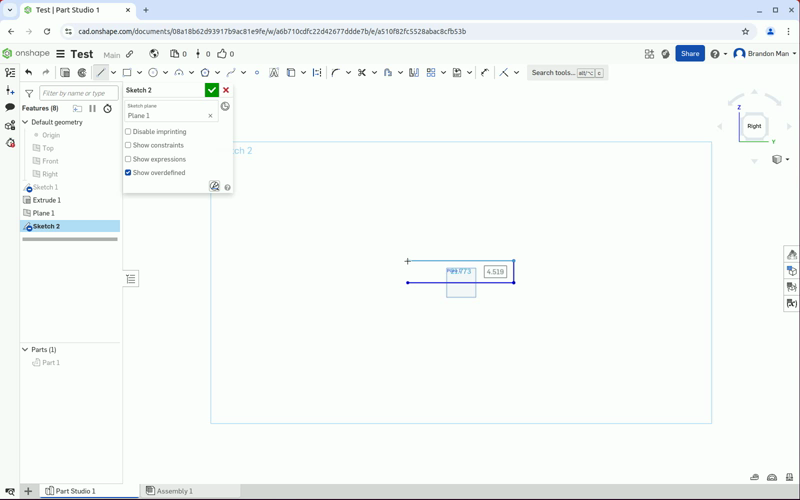
click(407, 260)
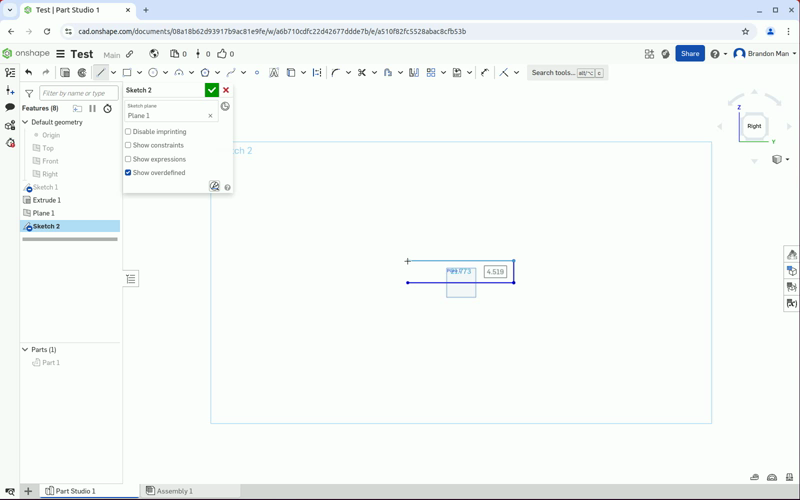
key_up(shift)
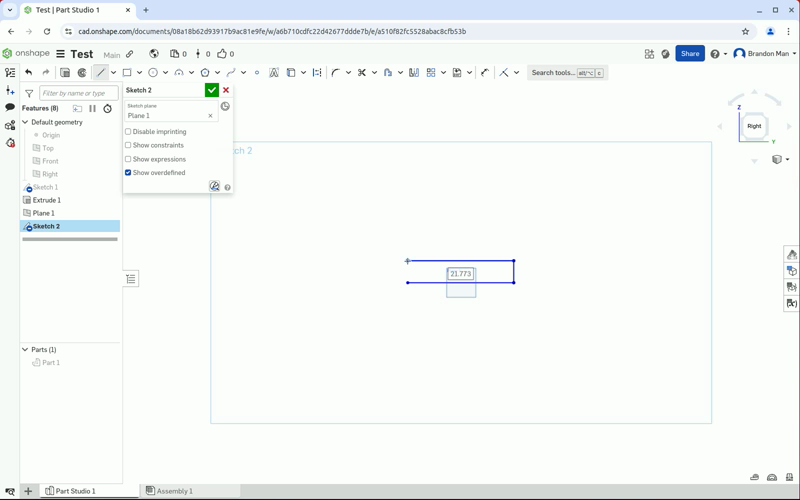
mouse_move(437, 260)
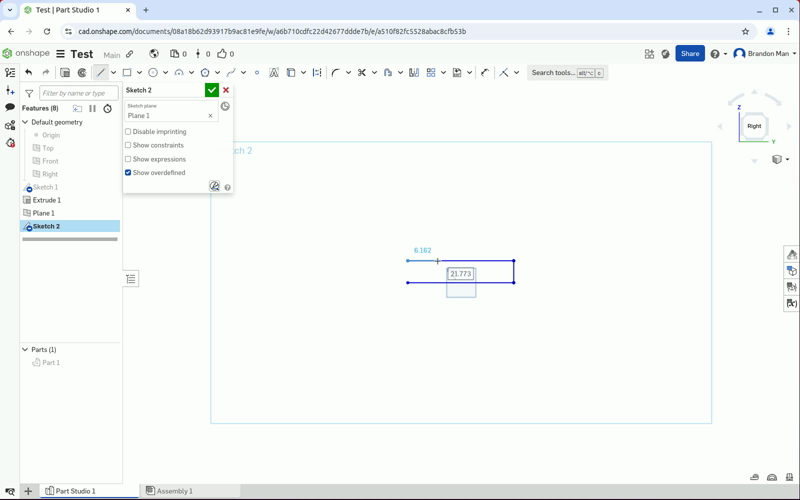
key_down(shift)
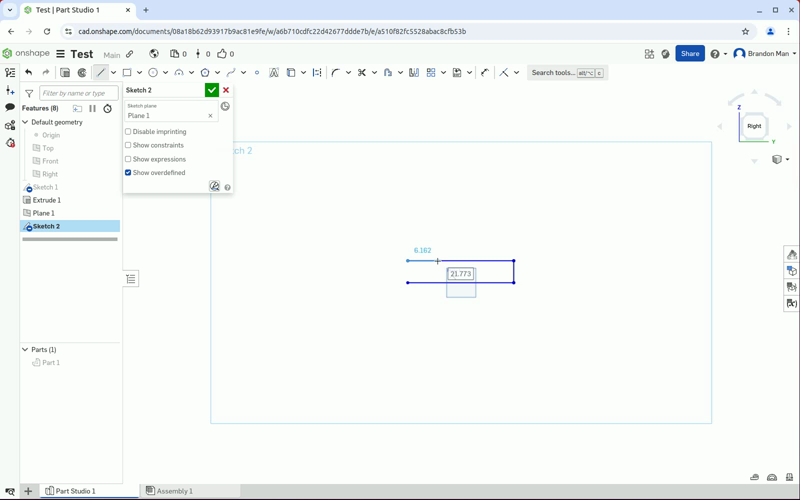
mouse_move(407, 282)
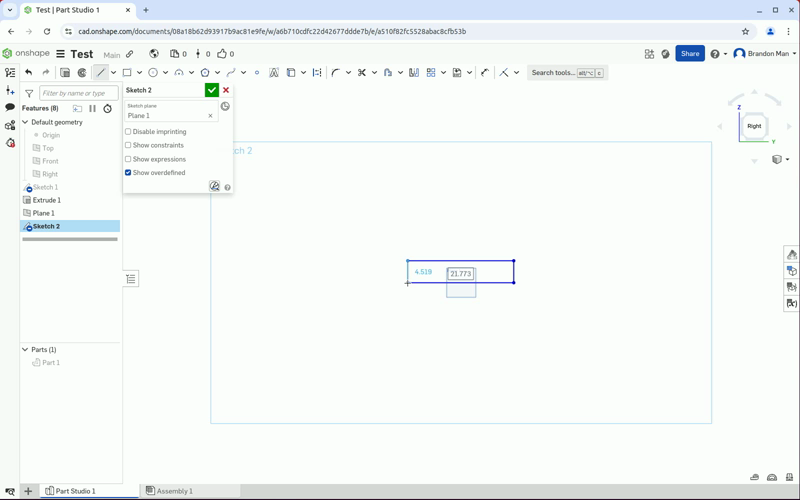
key_up(shift)
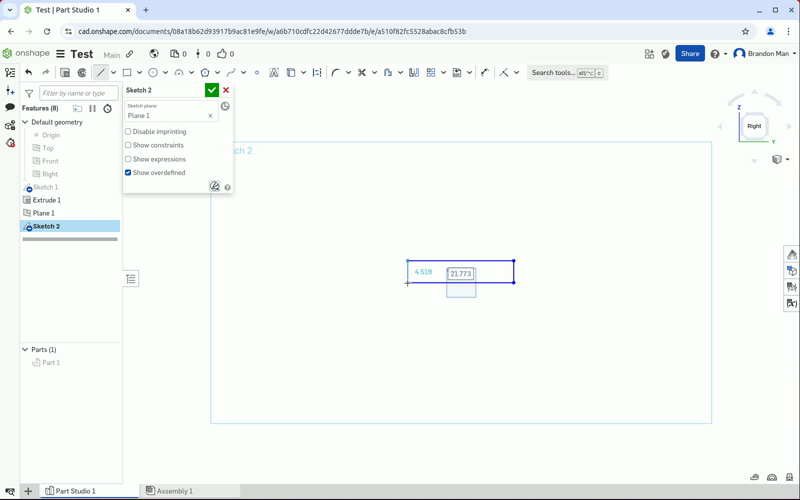
click(407, 282)
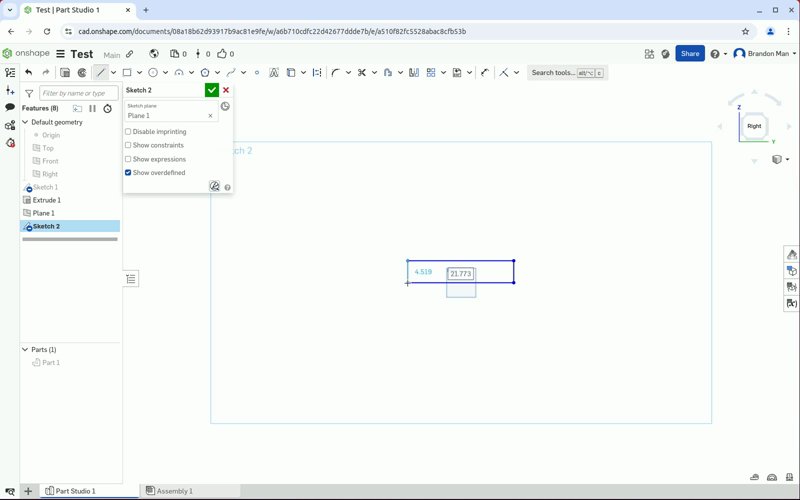
key(esc)
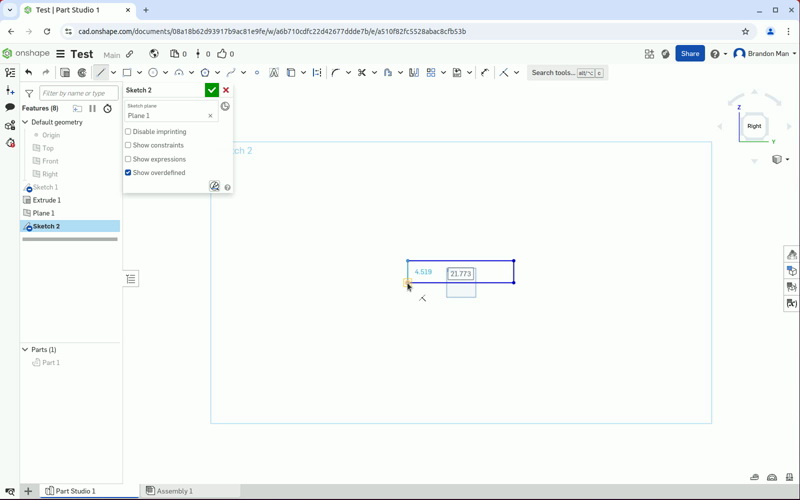
mouse_move(509, 269)
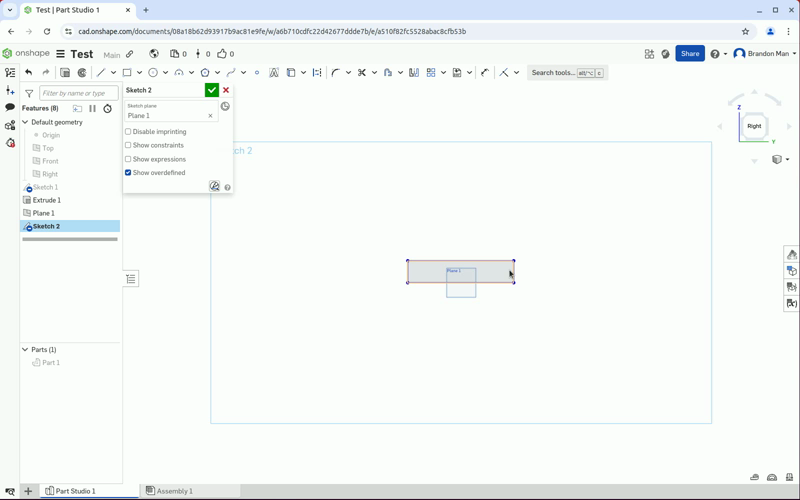
click(509, 269)
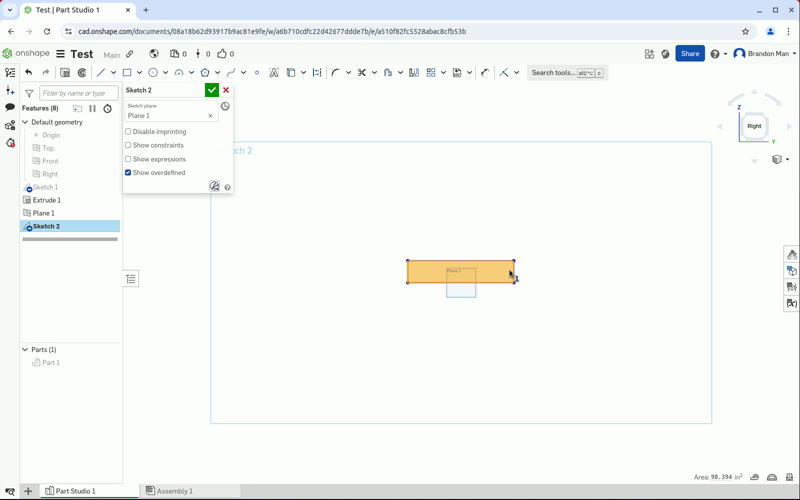
mouse_move(73, 352)
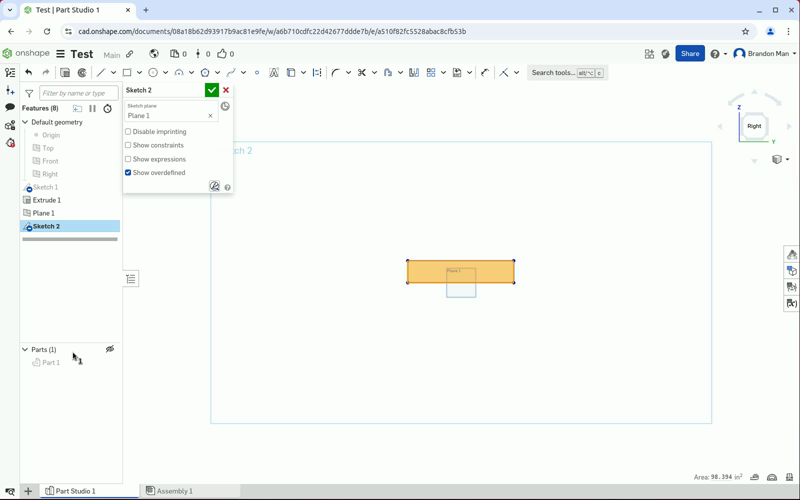
key(shift+y)
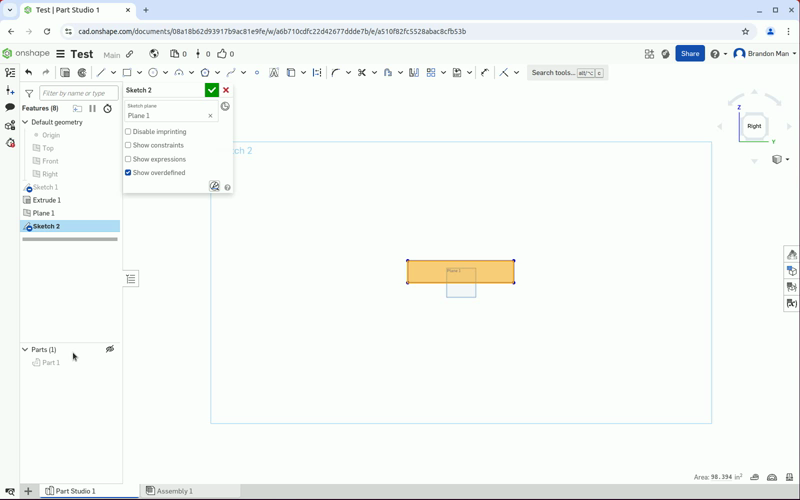
key(shift+e)
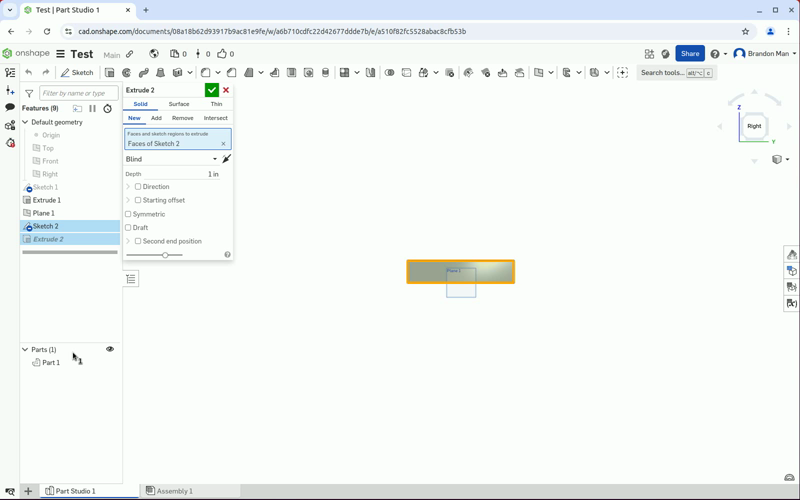
mouse_move(143, 106)
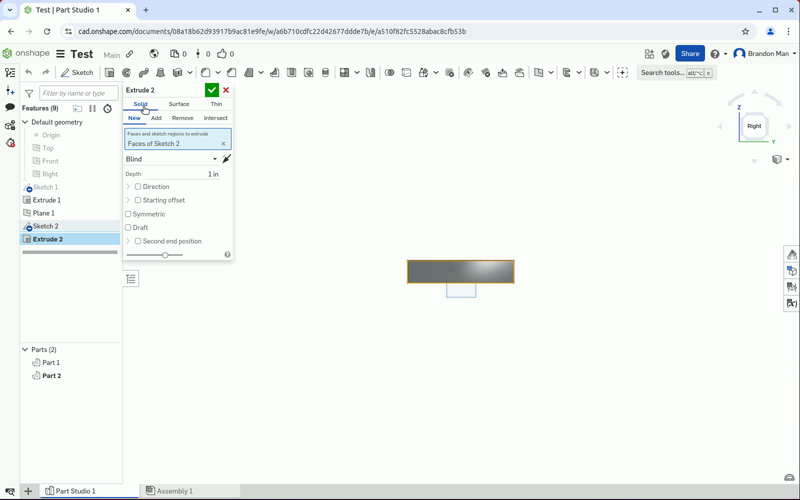
click(143, 106)
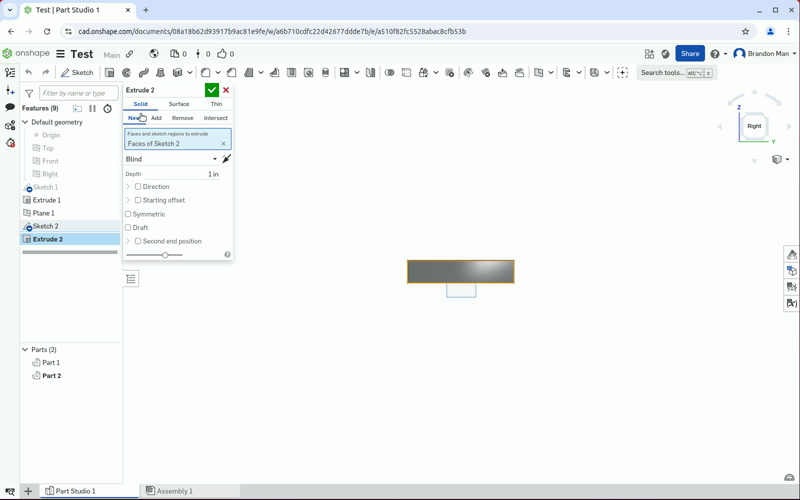
mouse_move(137, 120)
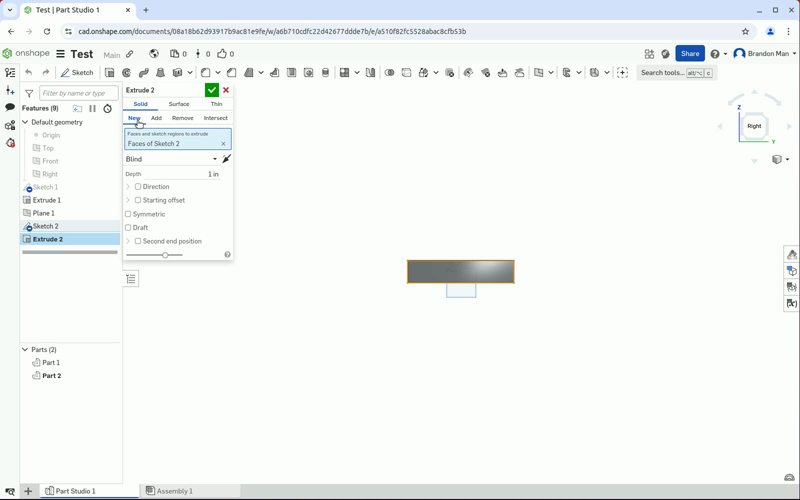
click(137, 120)
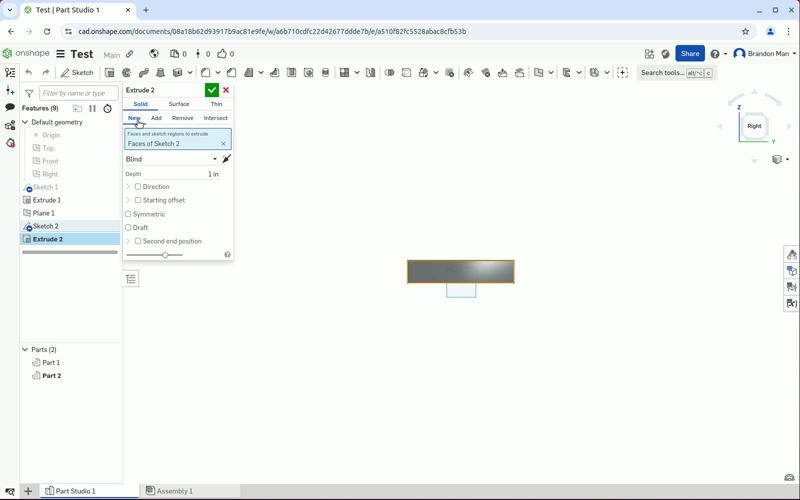
key(tab, 4)
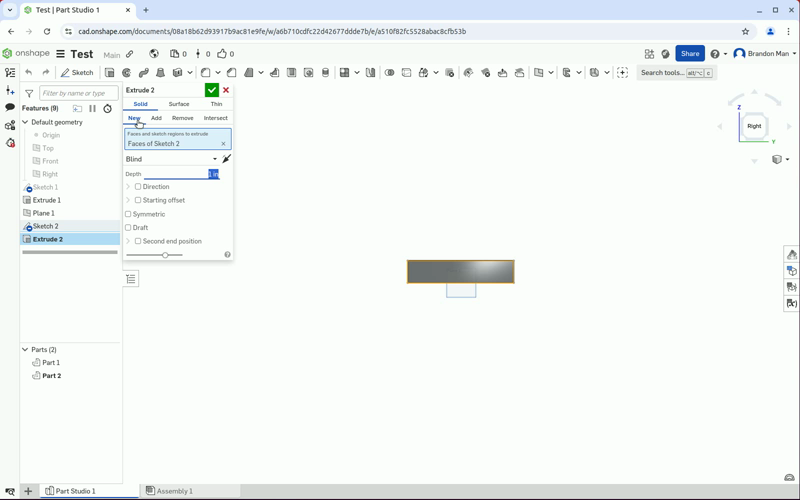
text(0.722)
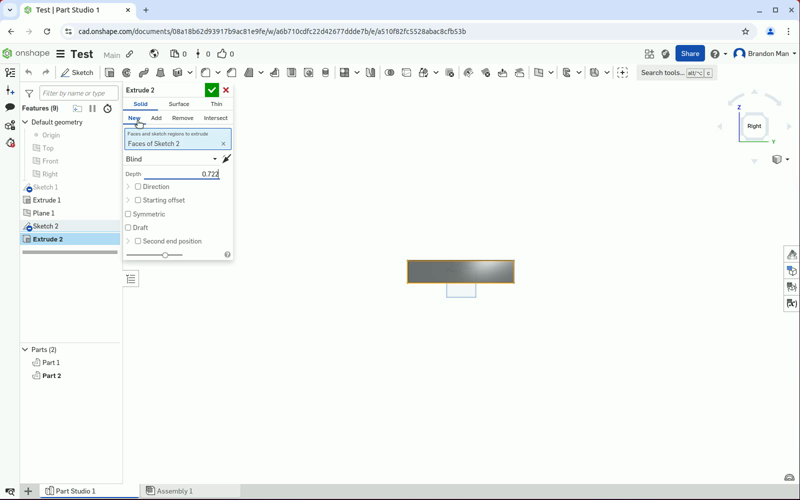
key(enter)
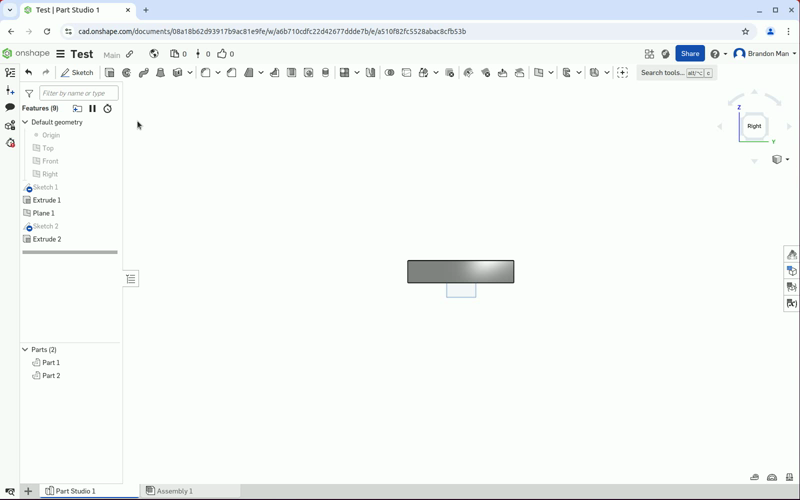
key(shift+h)
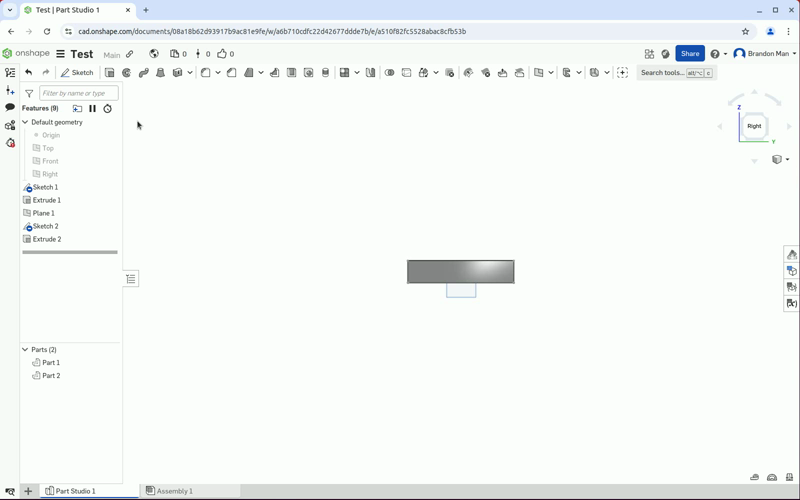
key(shift+h)
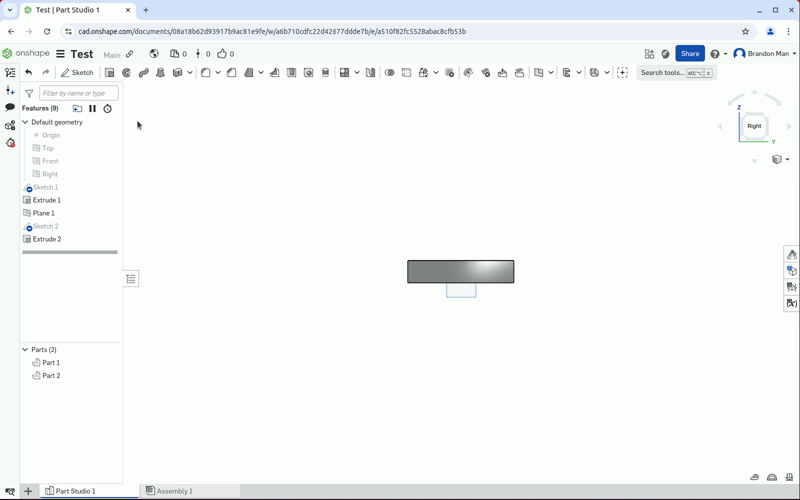
mouse_move(73, 189)
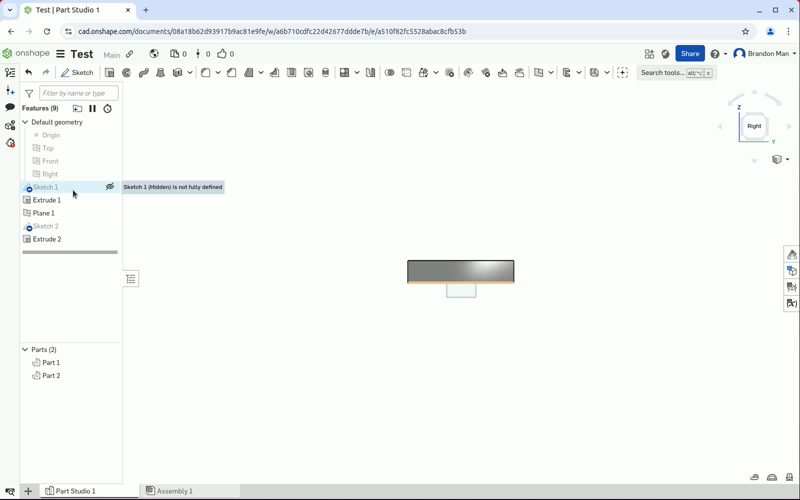
click(73, 189)
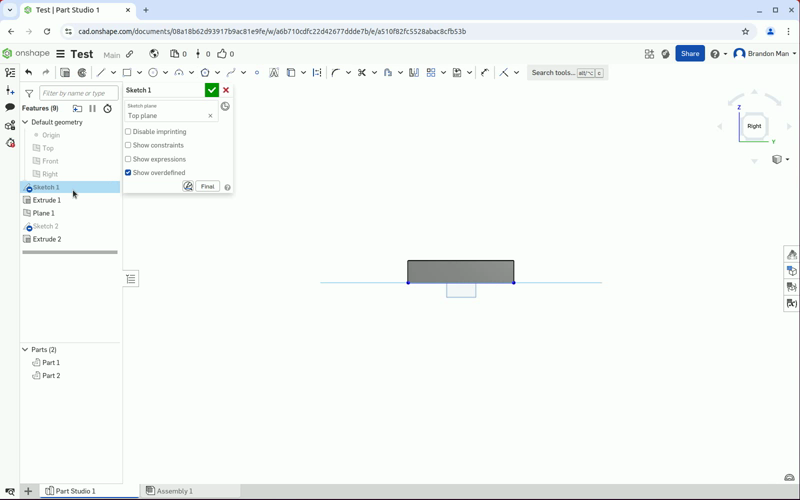
mouse_move(229, 92)
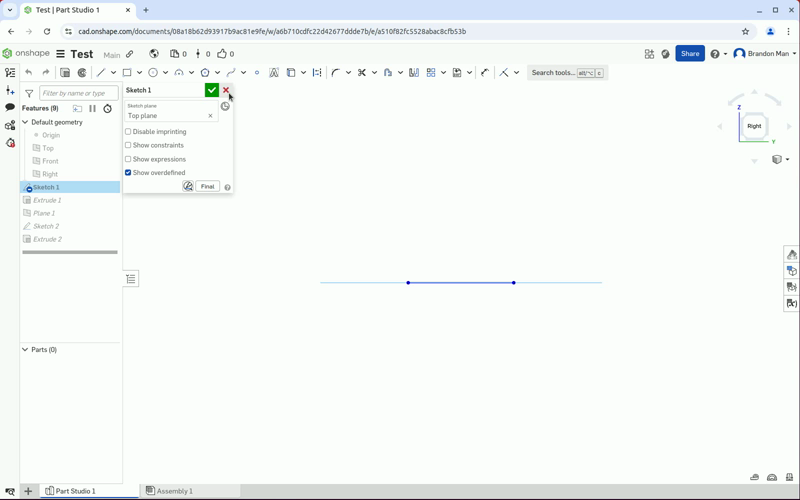
click(229, 92)
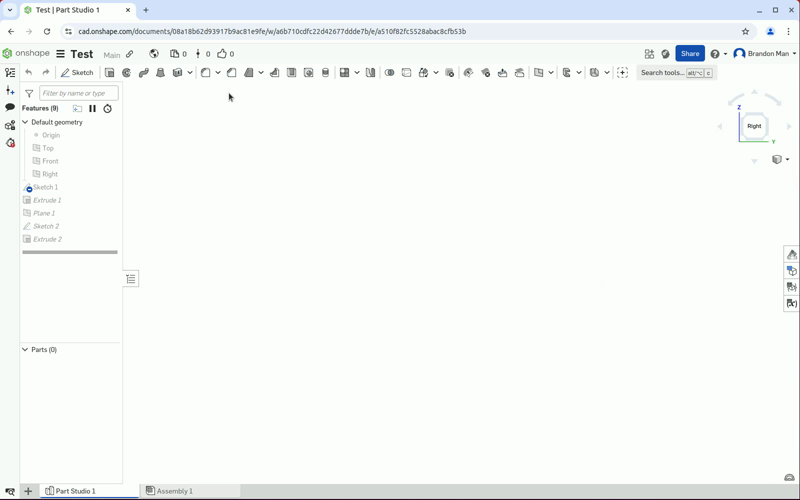
key(shift+s)
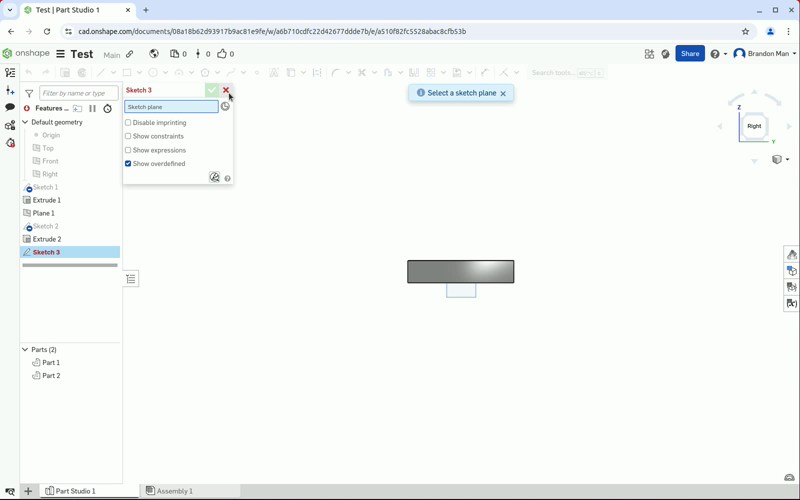
mouse_move(73, 215)
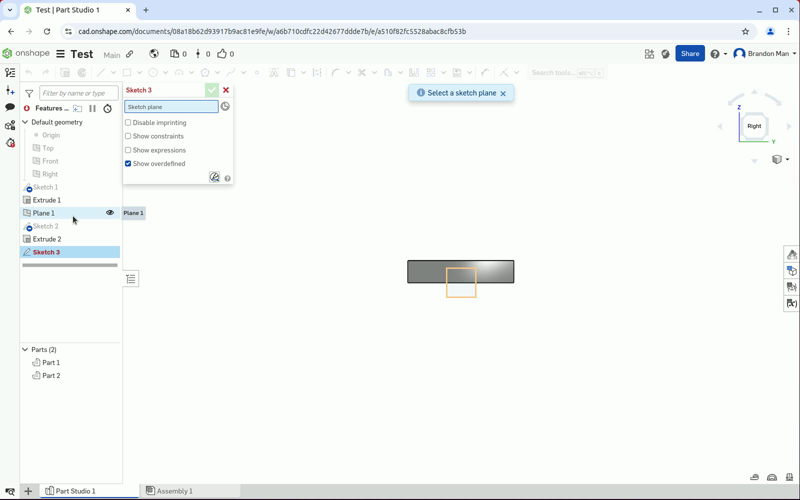
click(73, 215)
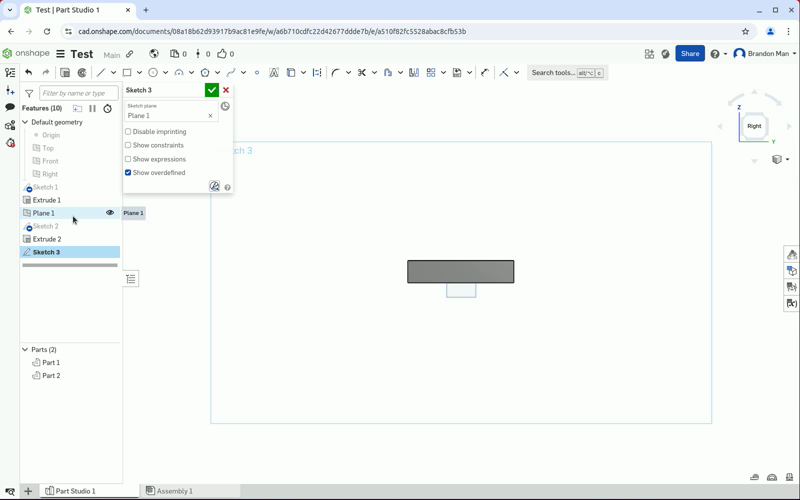
mouse_move(73, 352)
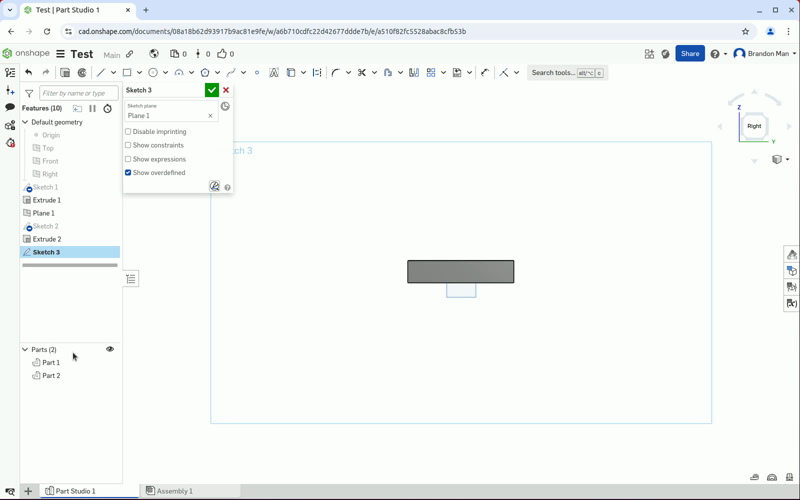
key(y)
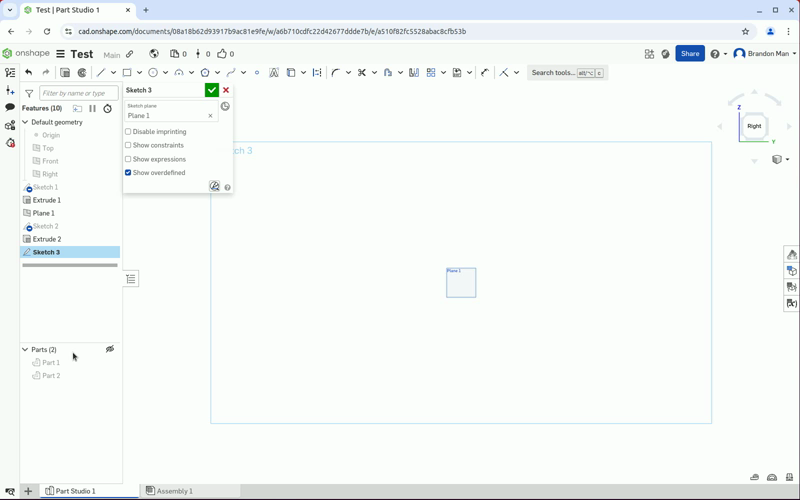
key(l)
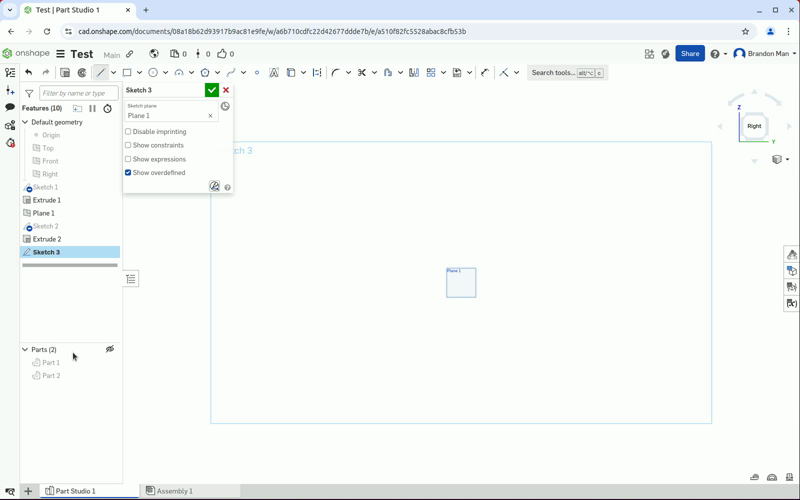
key_down(shift)
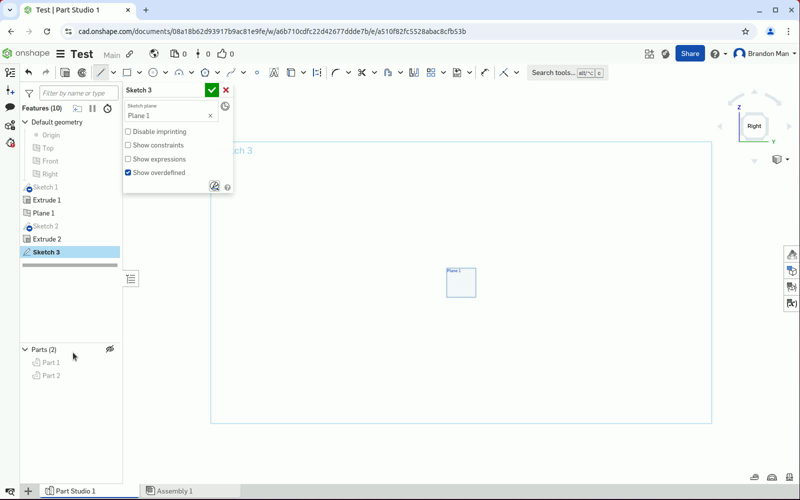
mouse_move(407, 260)
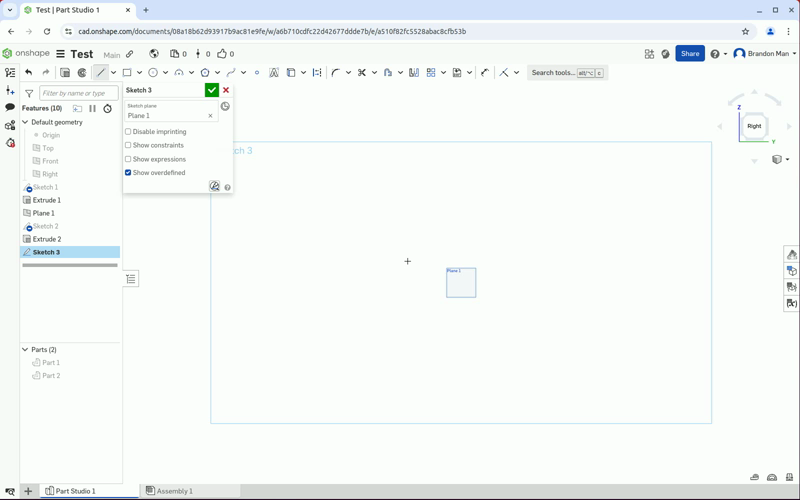
click(407, 260)
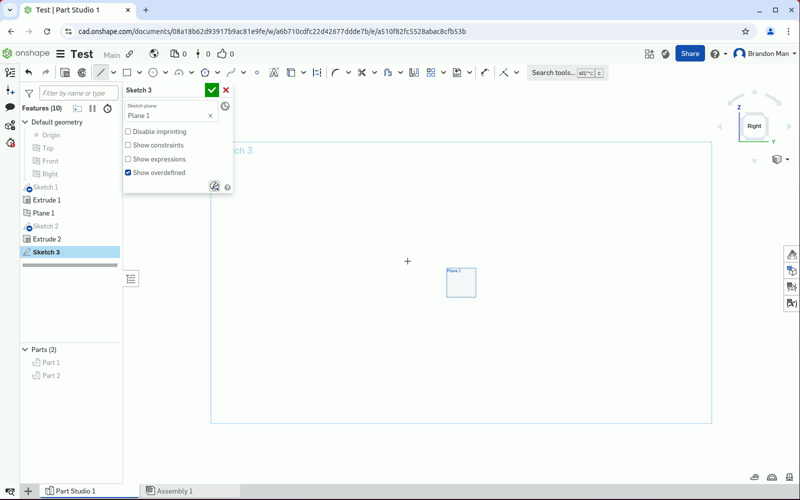
key_up(shift)
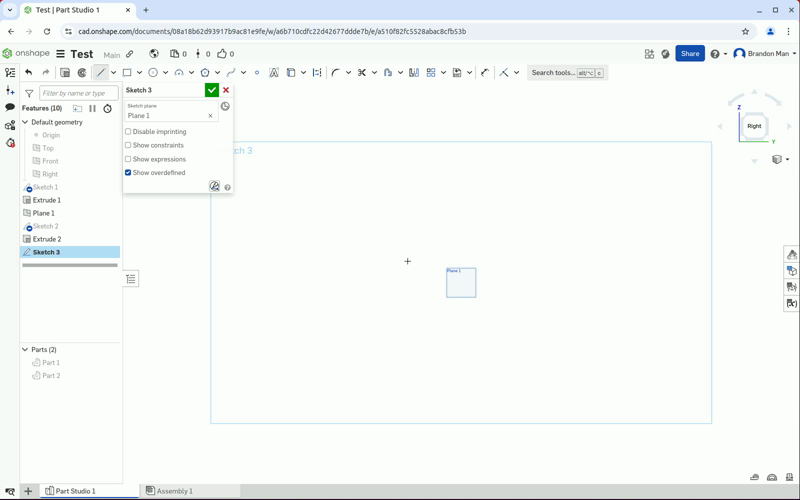
key_down(shift)
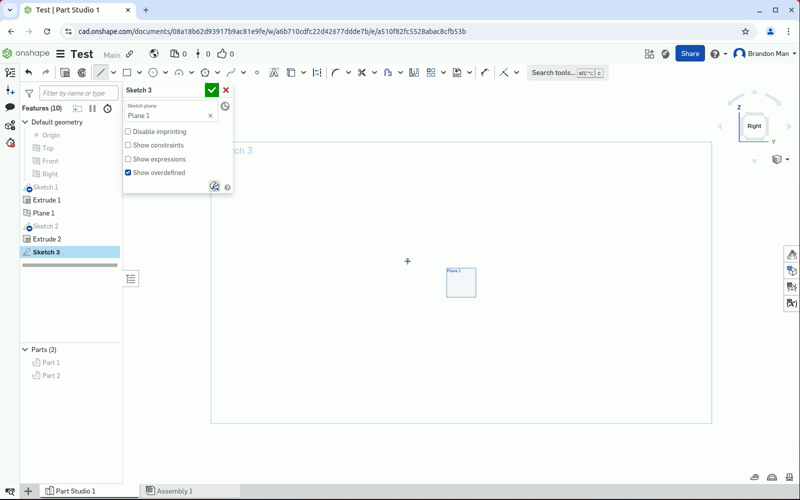
mouse_move(513, 260)
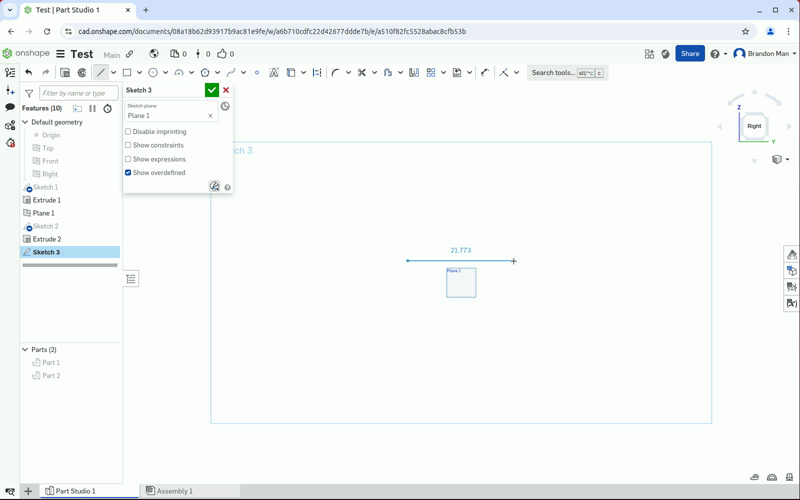
click(513, 260)
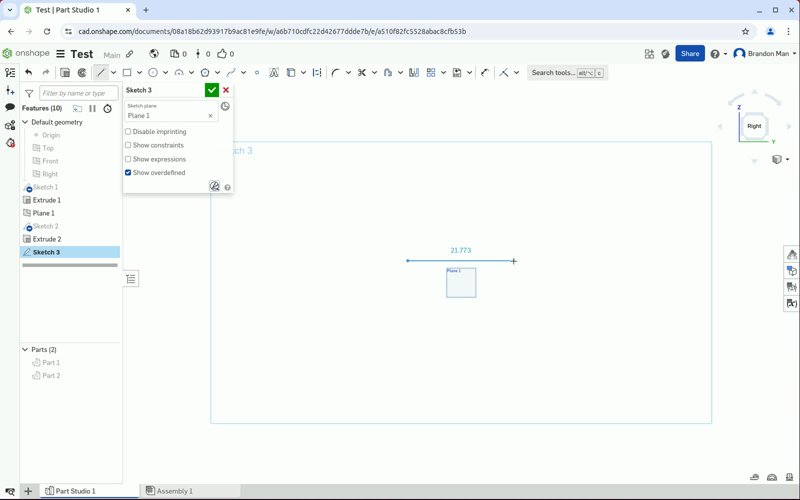
key_up(shift)
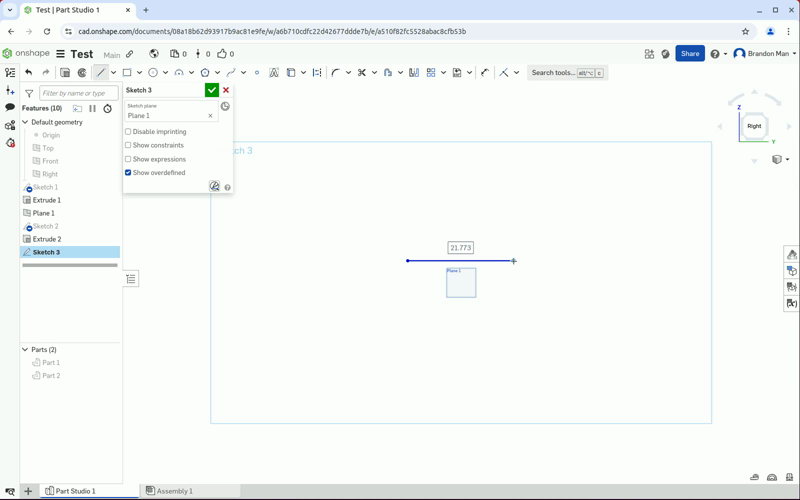
key_down(shift)
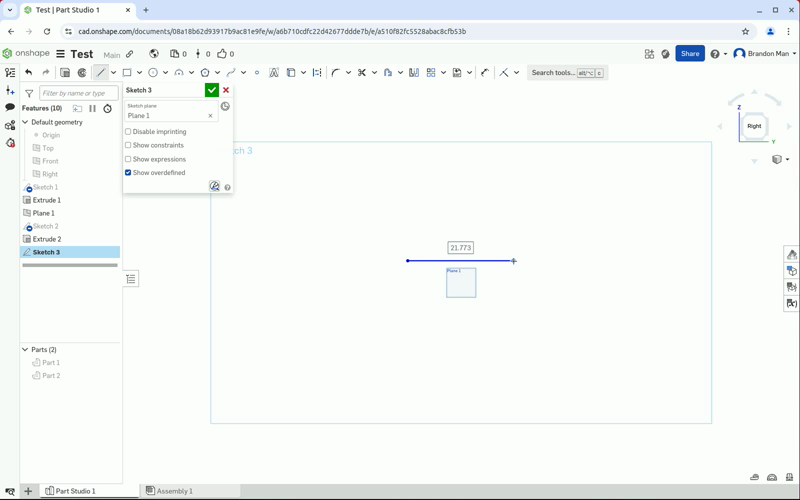
mouse_move(543, 260)
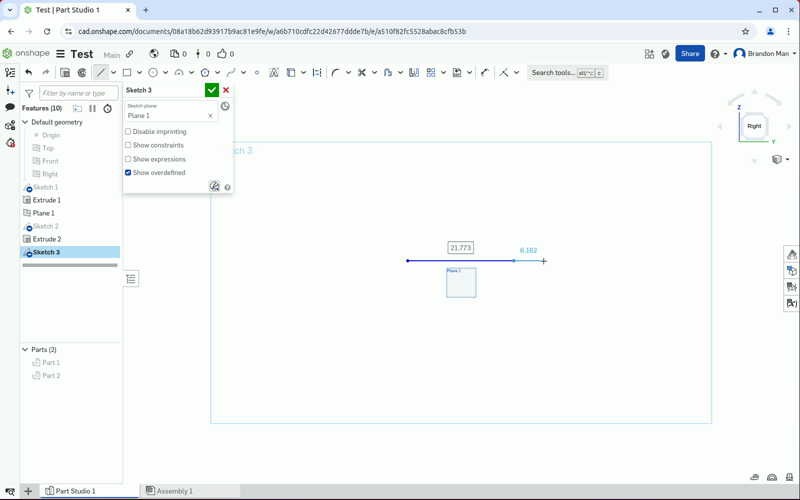
mouse_move(513, 257)
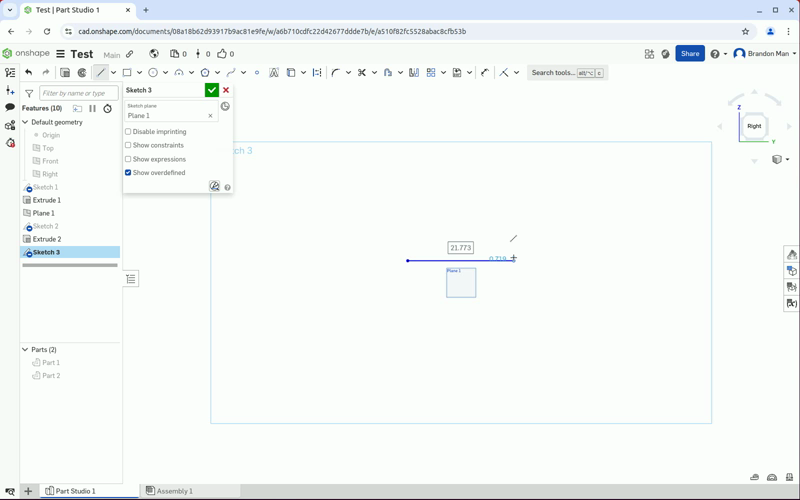
scroll(6)
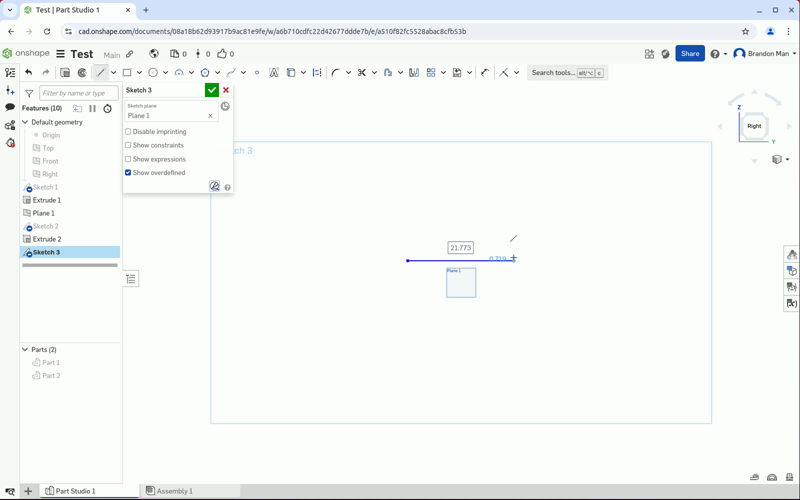
scroll(6)
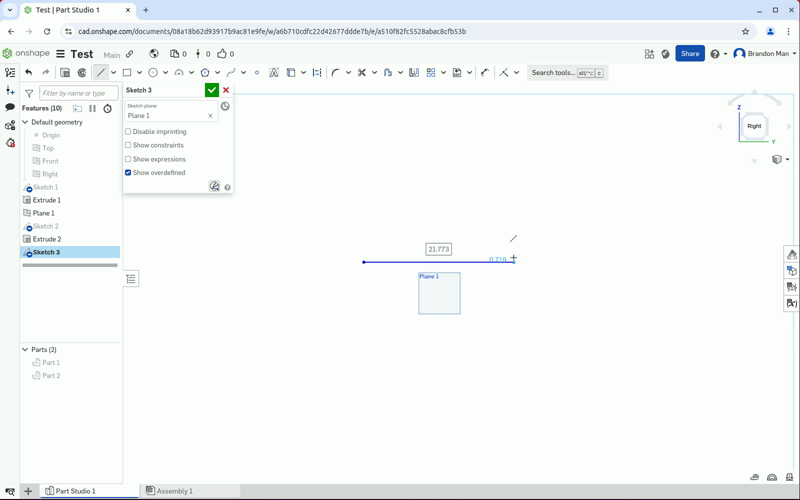
scroll(6)
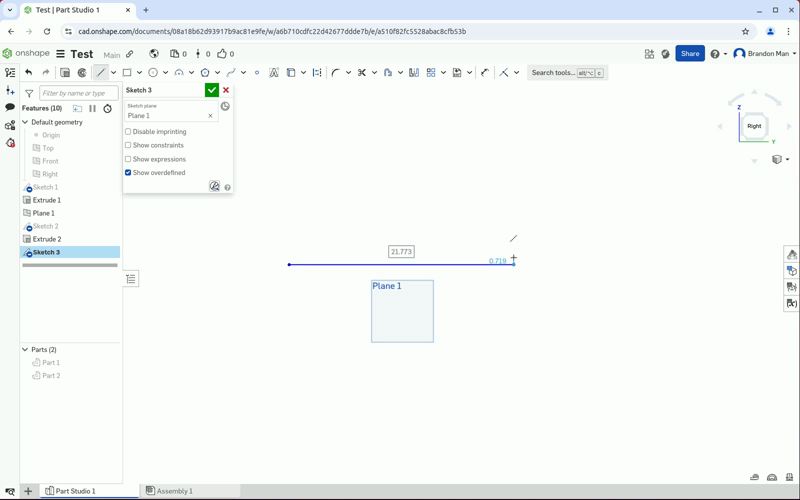
scroll(6)
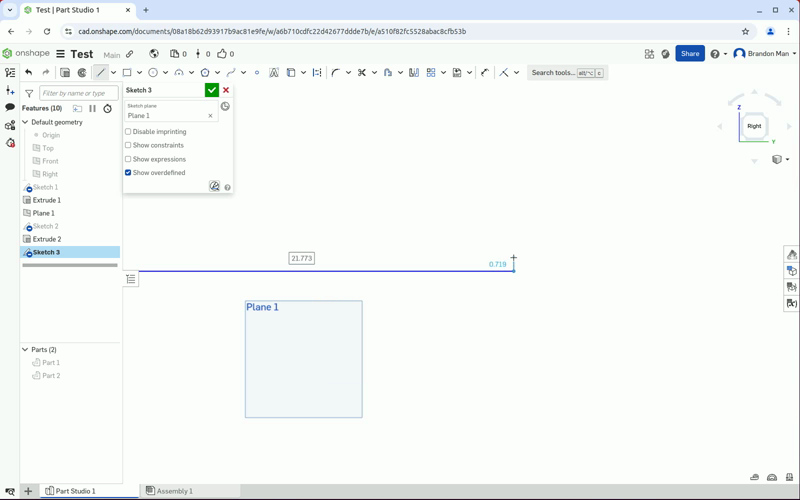
scroll(6)
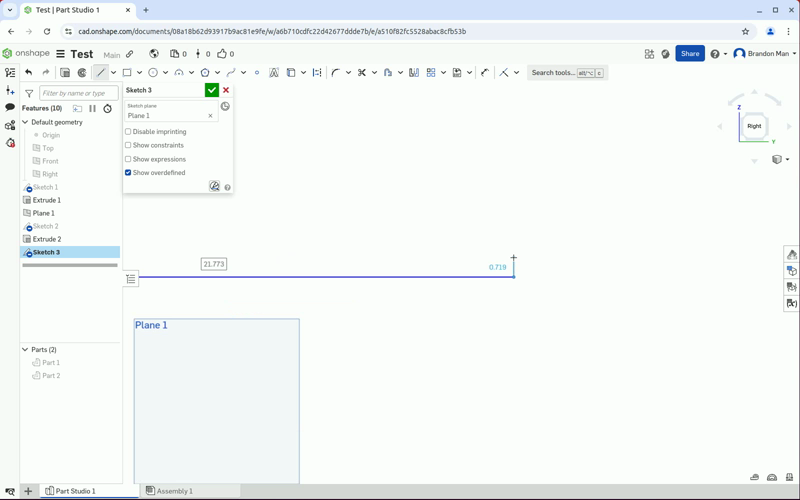
scroll(6)
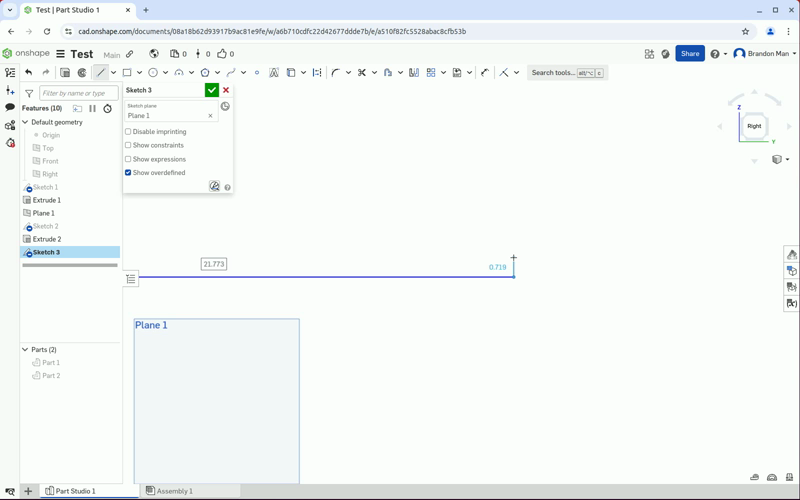
scroll(6)
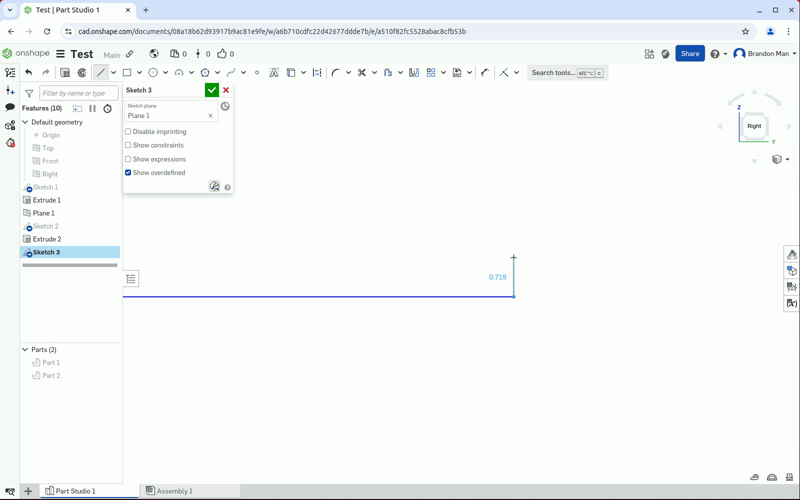
click(513, 257)
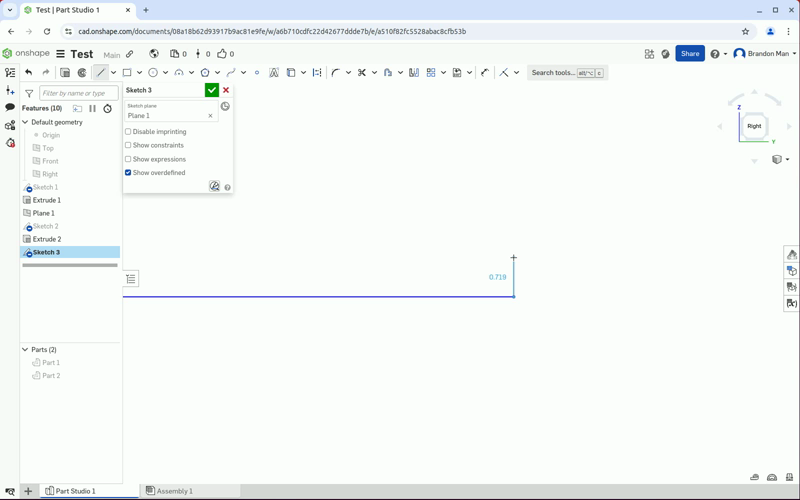
scroll(-6)
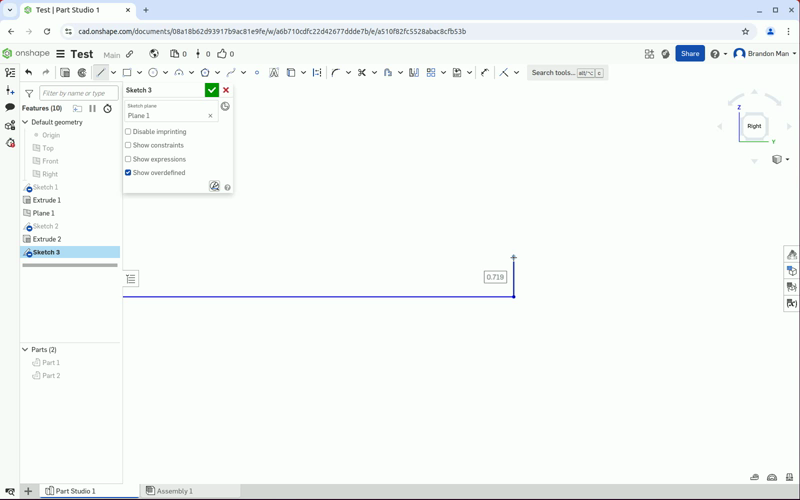
scroll(-6)
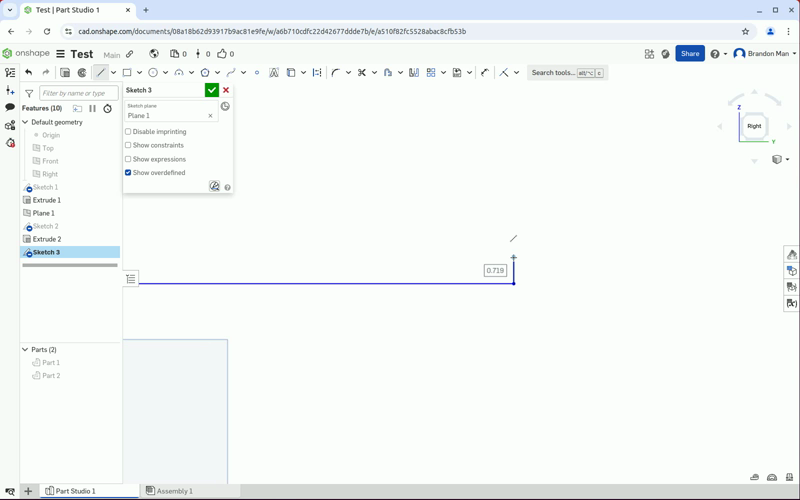
scroll(-6)
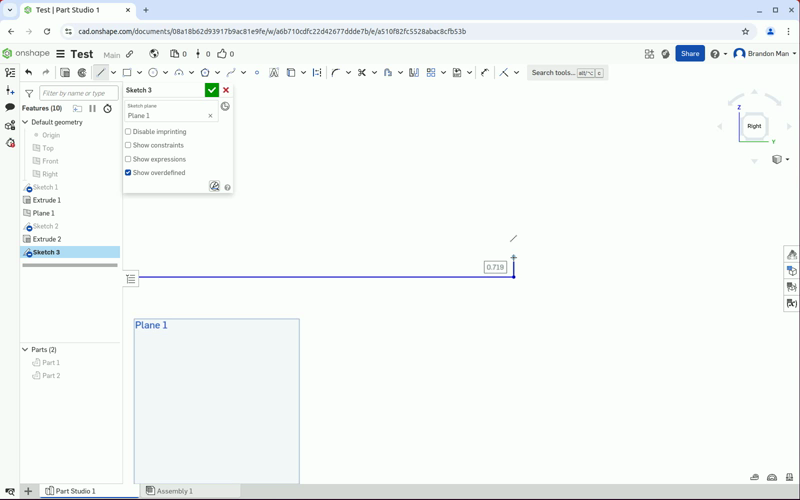
scroll(-6)
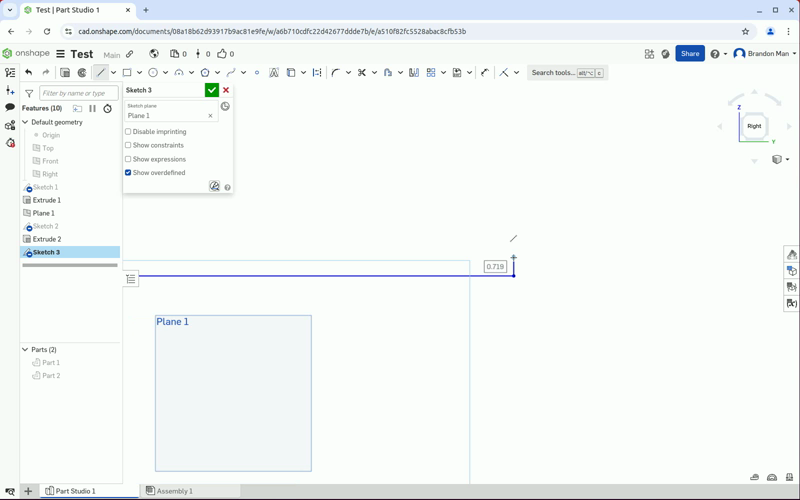
scroll(-6)
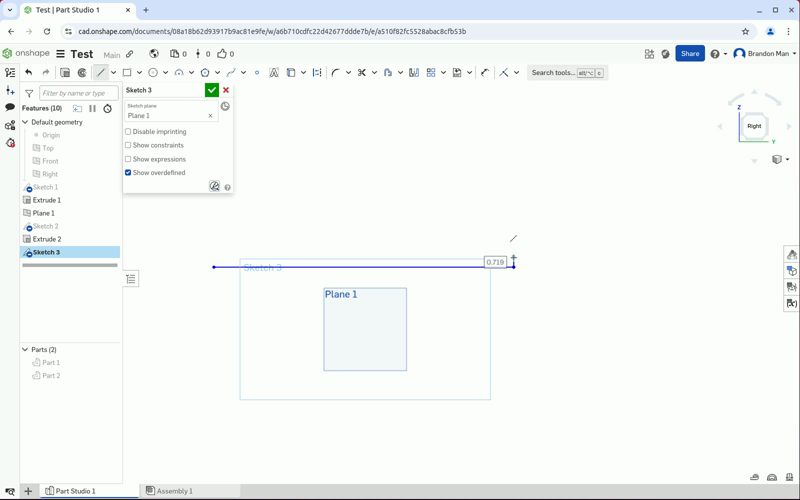
scroll(-6)
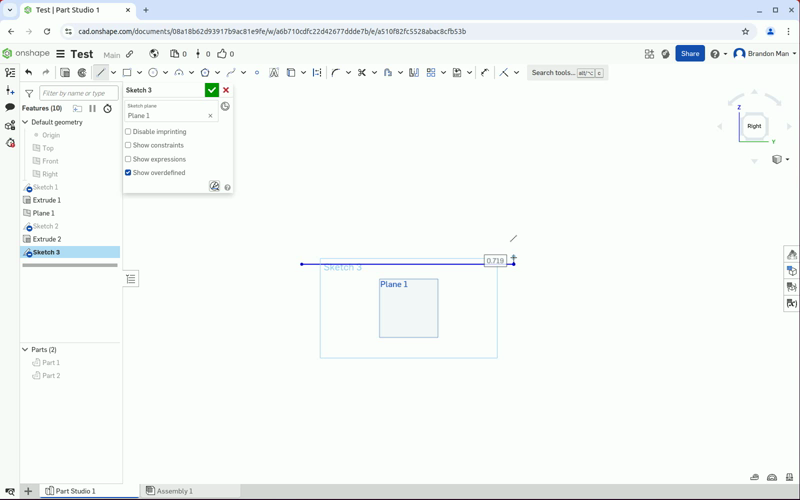
scroll(-6)
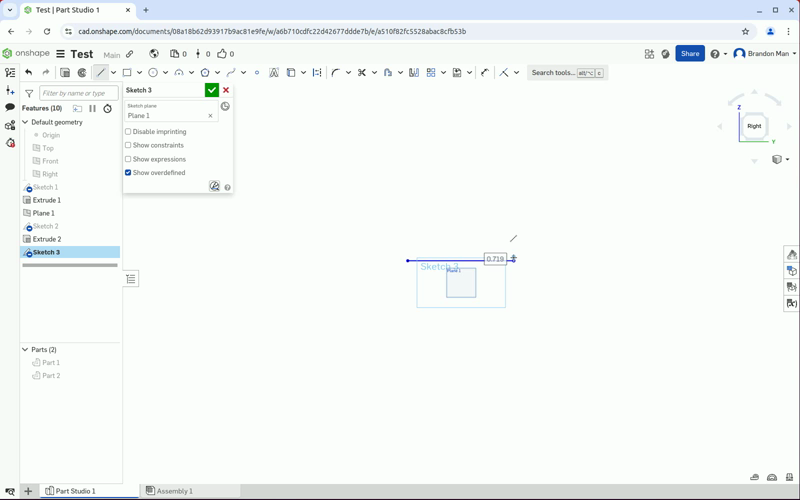
key_up(shift)
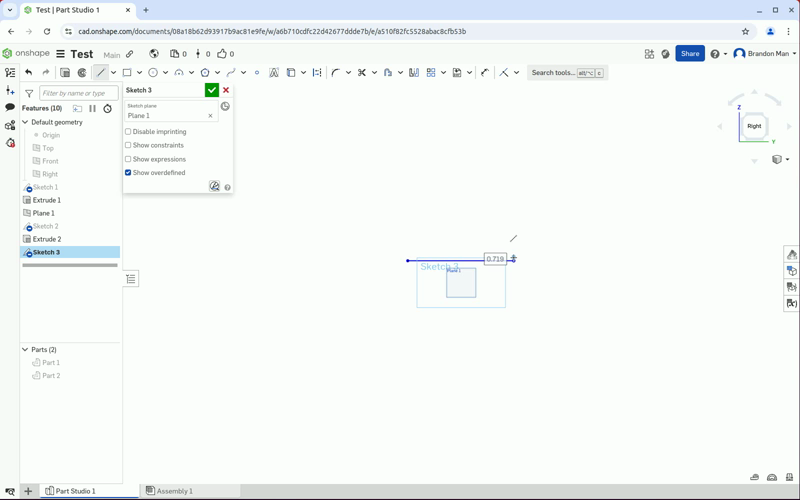
key_down(shift)
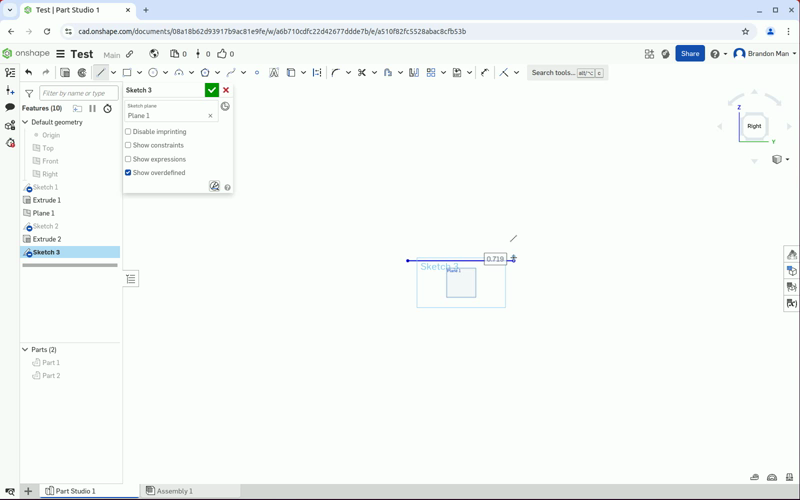
mouse_move(407, 257)
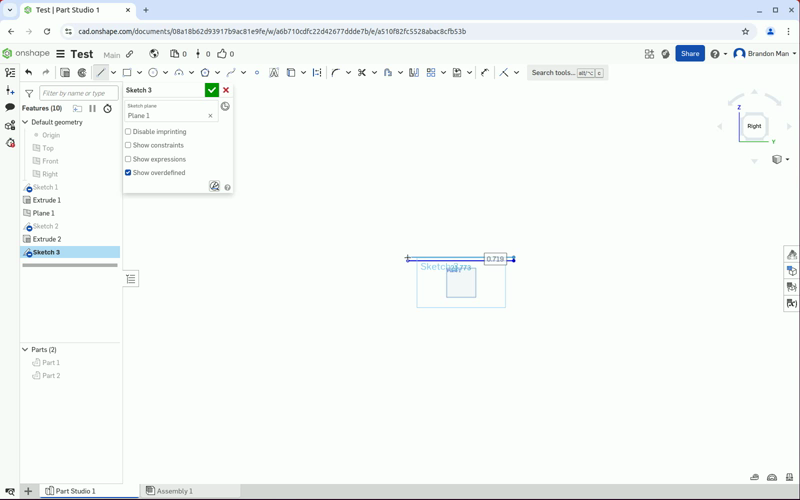
scroll(6)
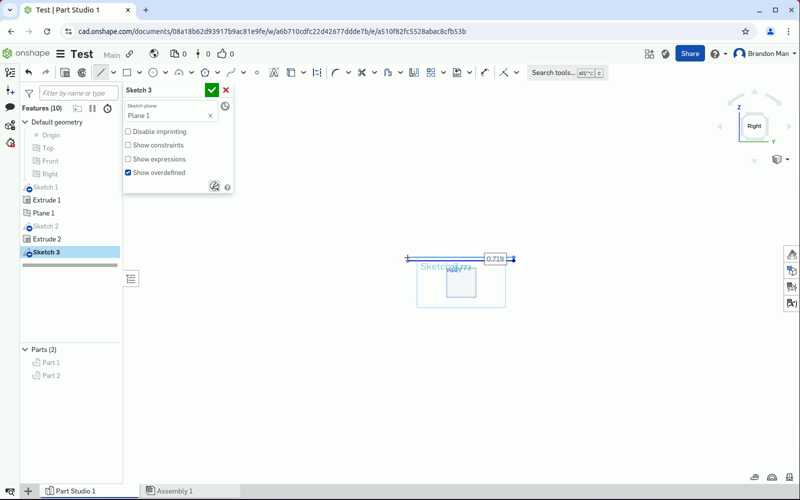
scroll(6)
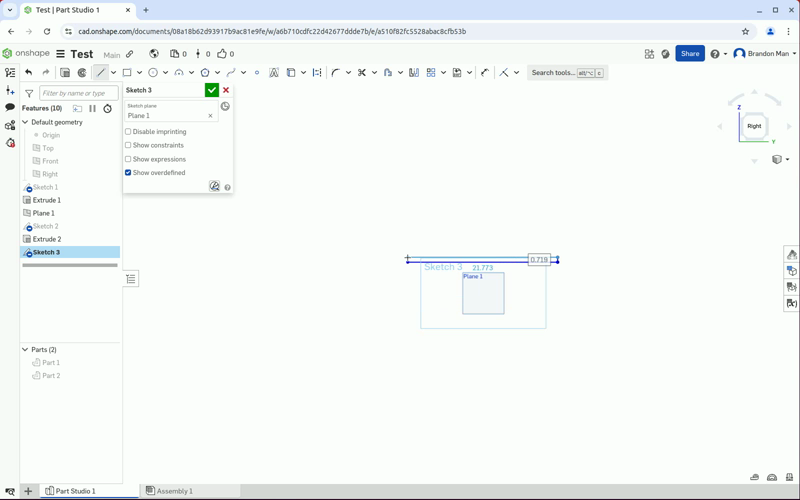
scroll(6)
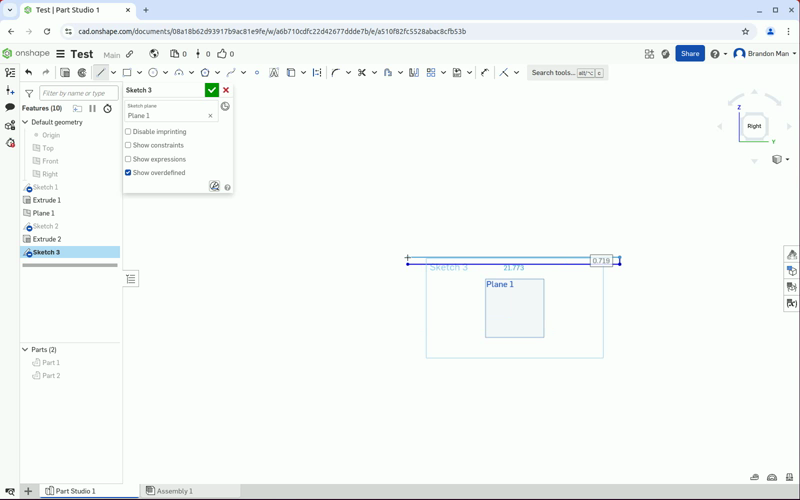
scroll(6)
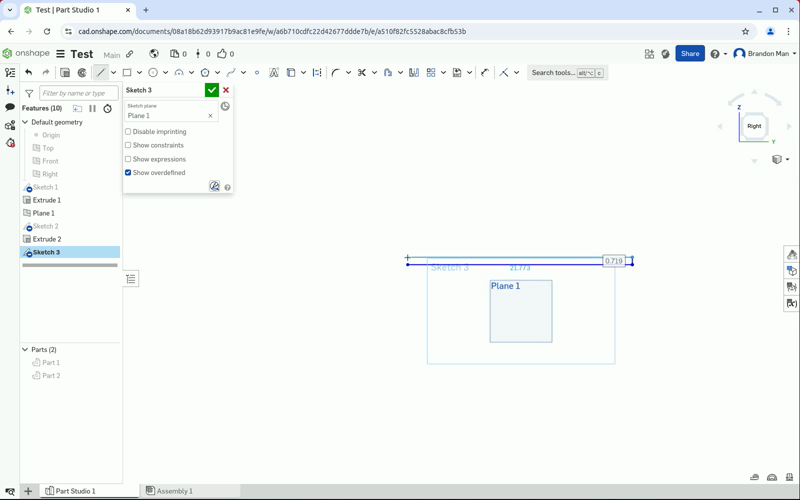
scroll(6)
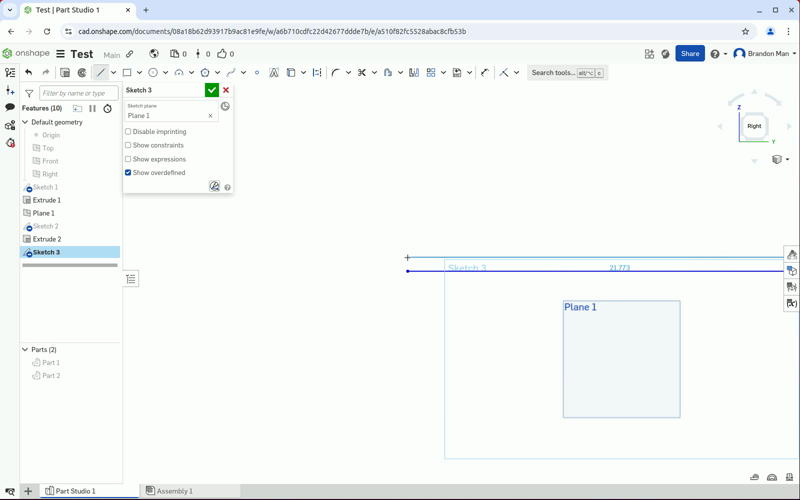
scroll(6)
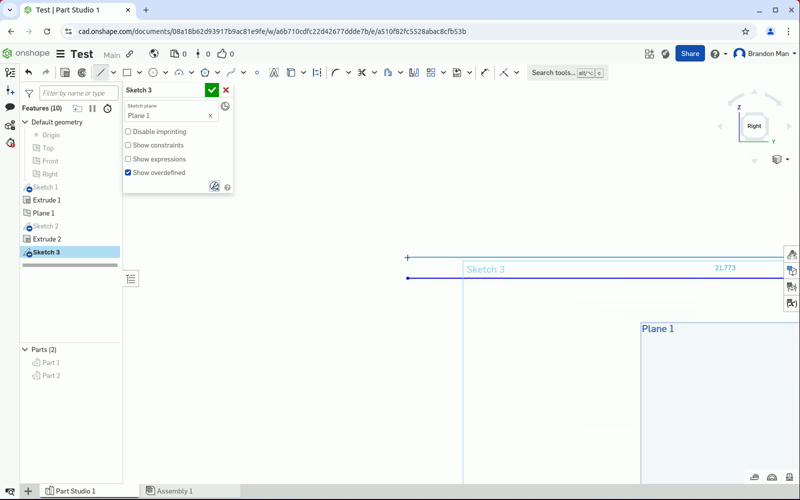
scroll(6)
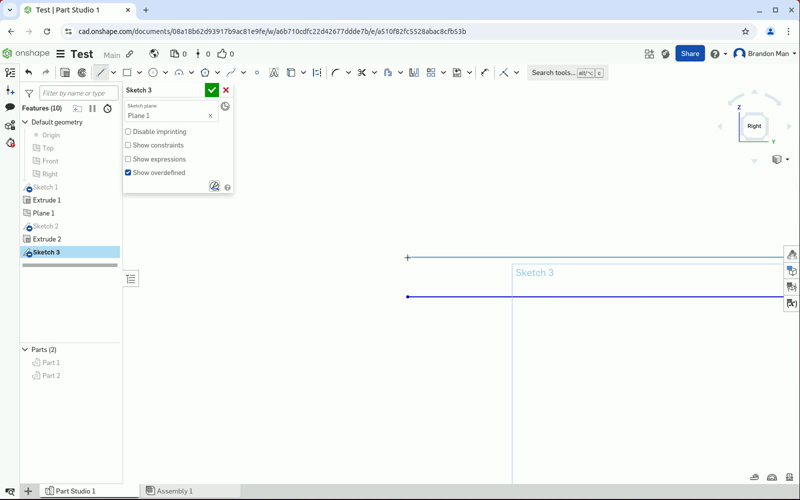
click(407, 257)
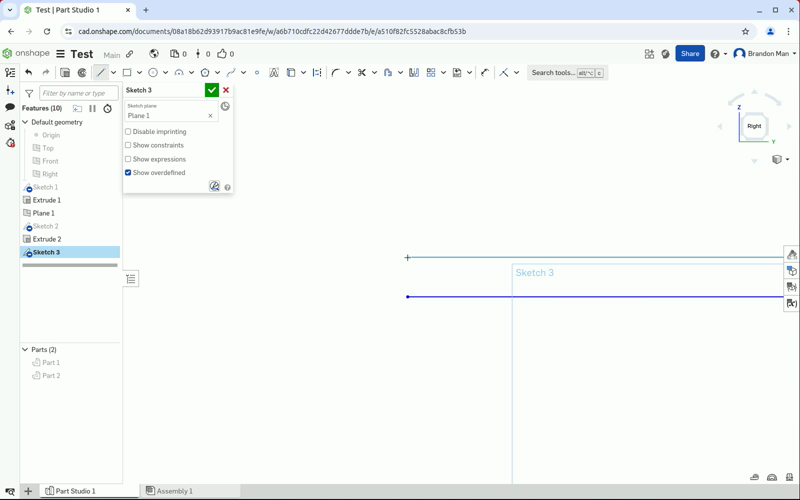
scroll(-6)
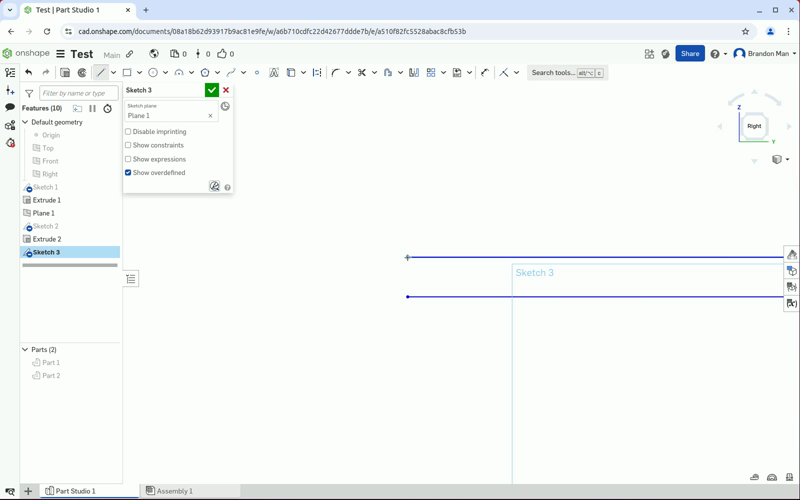
scroll(-6)
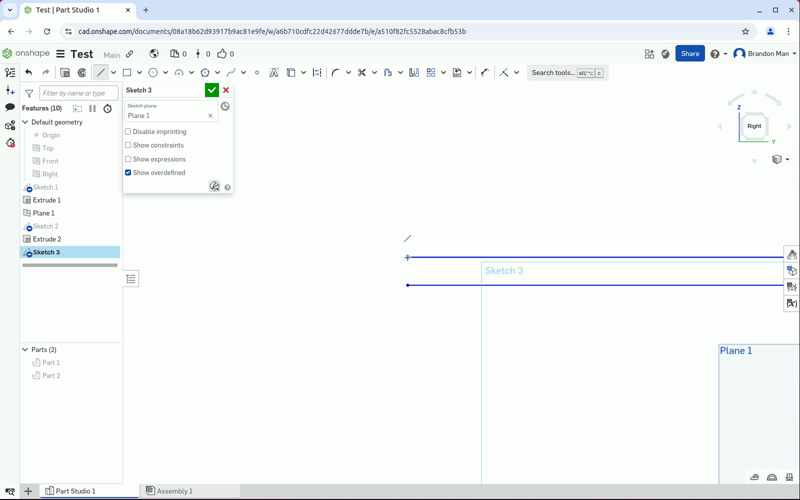
scroll(-6)
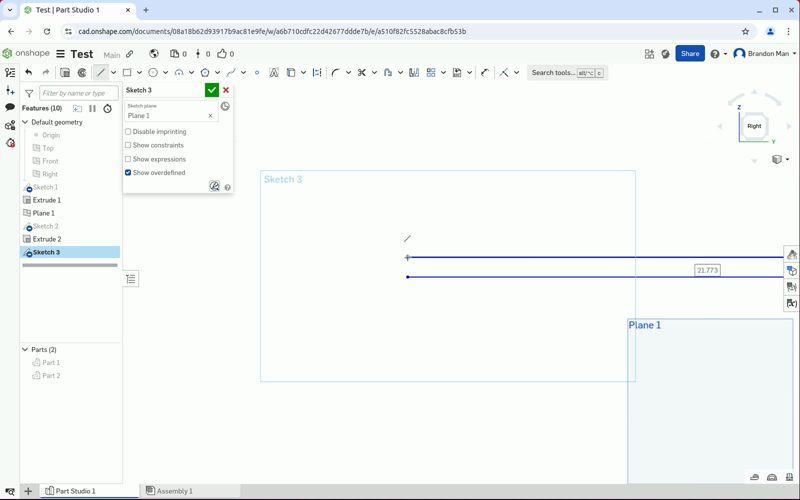
scroll(-6)
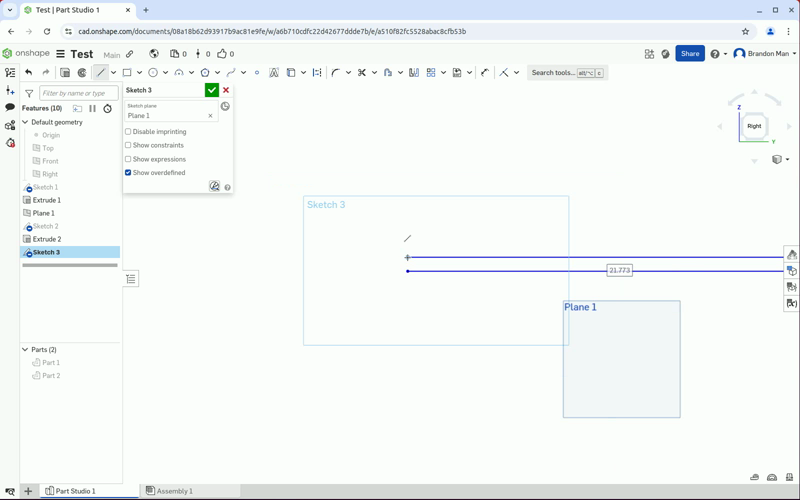
scroll(-6)
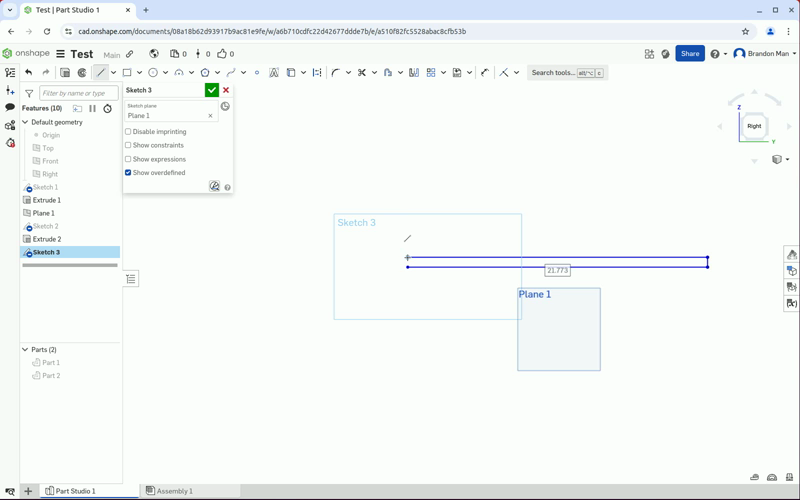
scroll(-6)
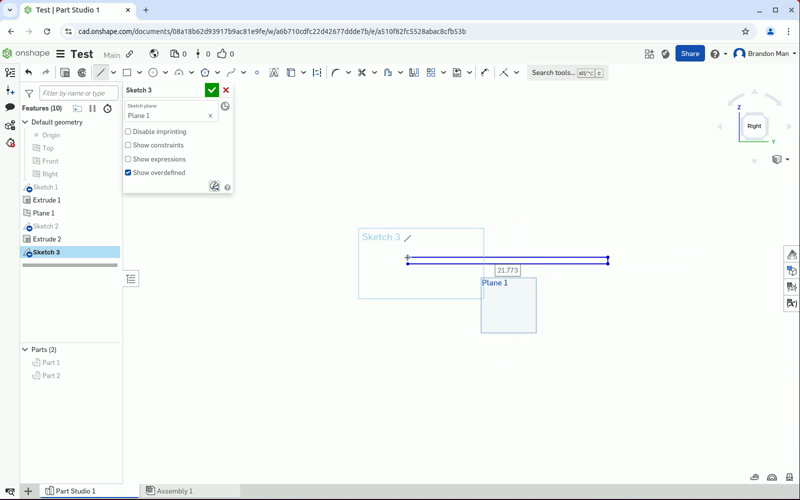
scroll(-6)
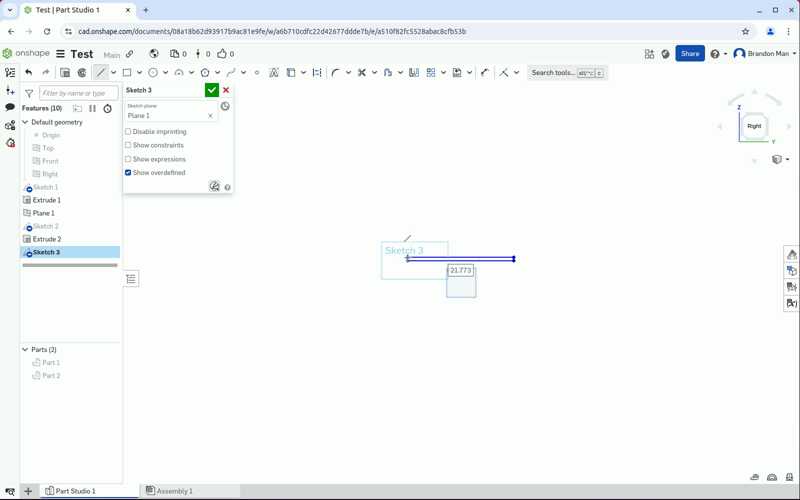
key_up(shift)
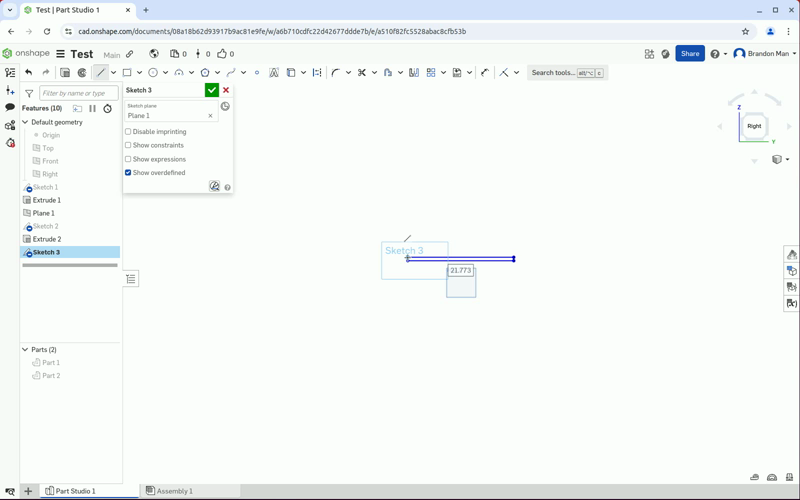
mouse_move(437, 257)
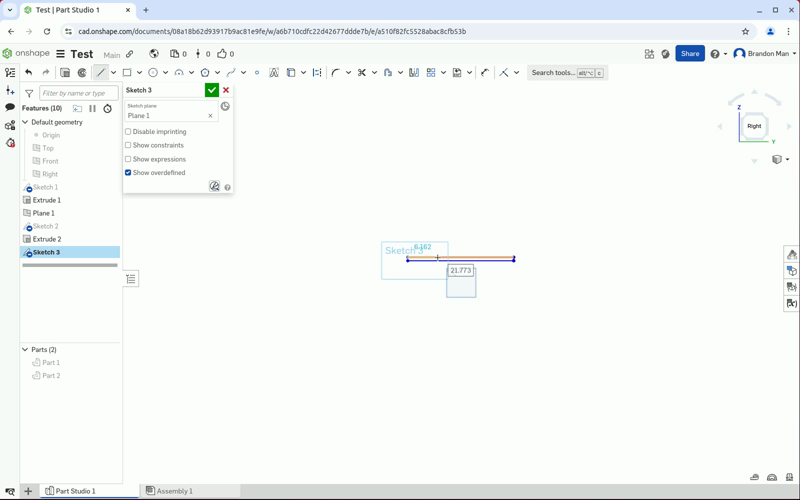
key_down(shift)
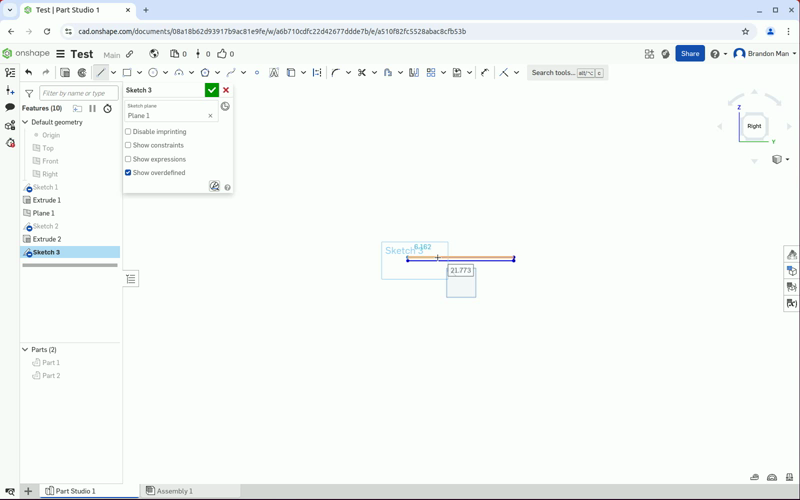
mouse_move(407, 260)
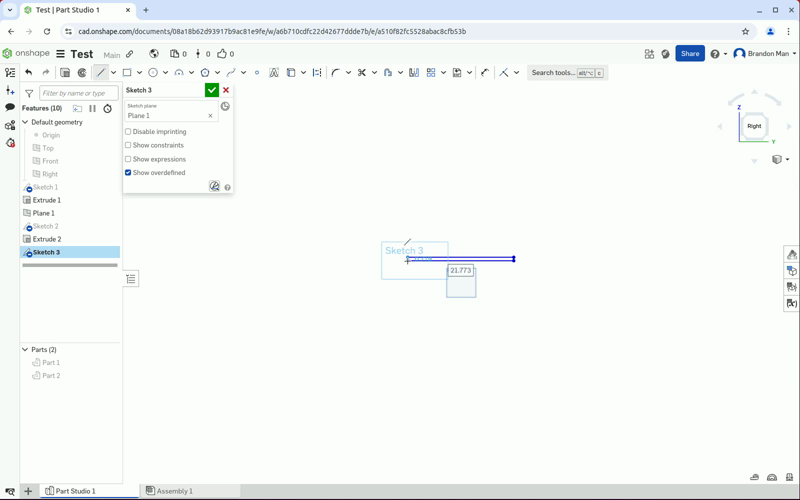
scroll(6)
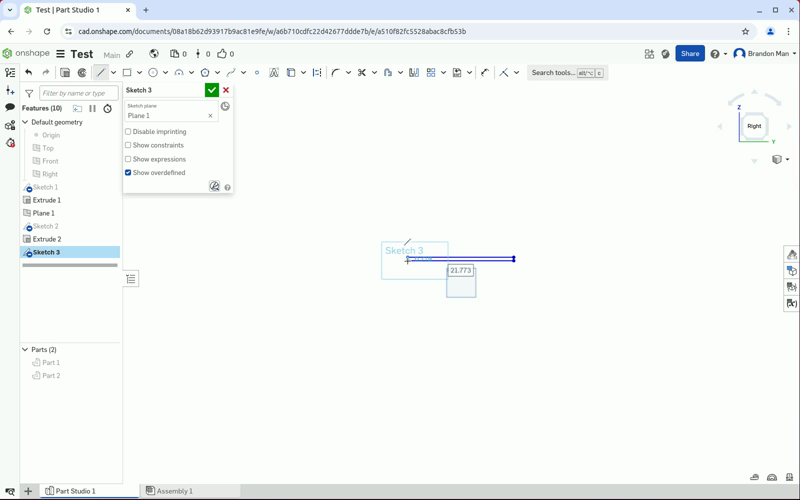
scroll(6)
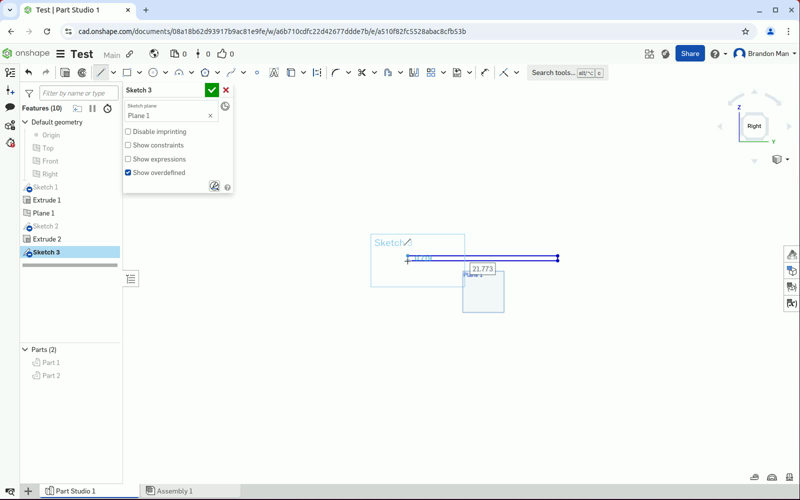
scroll(6)
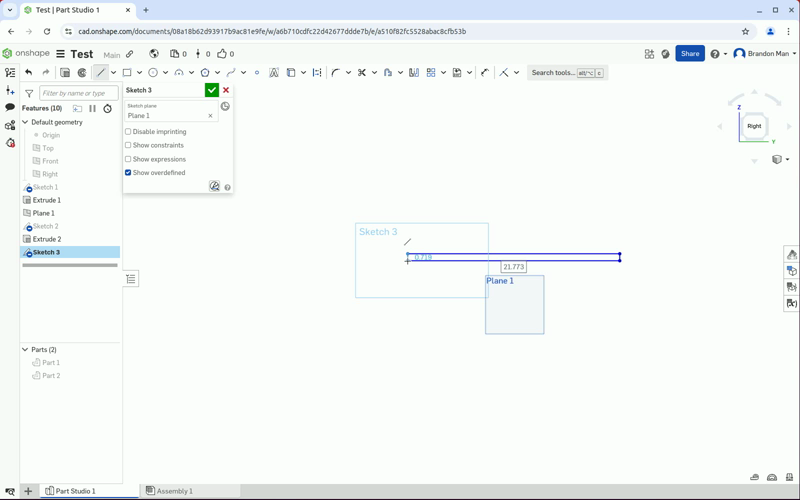
scroll(6)
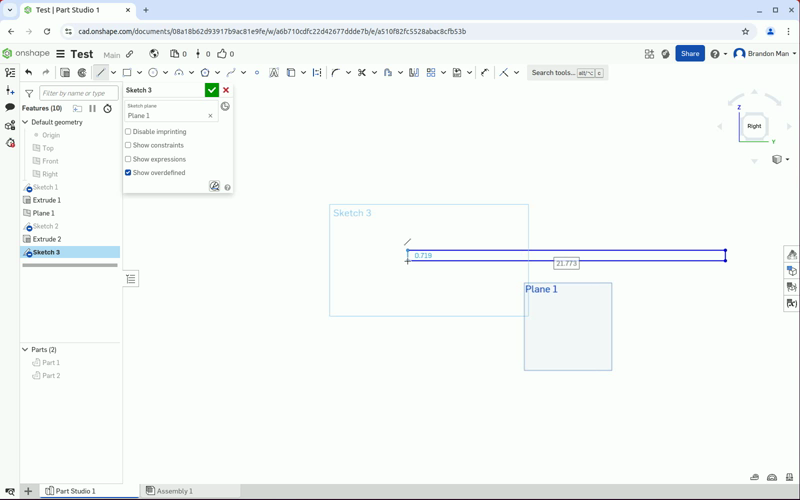
scroll(6)
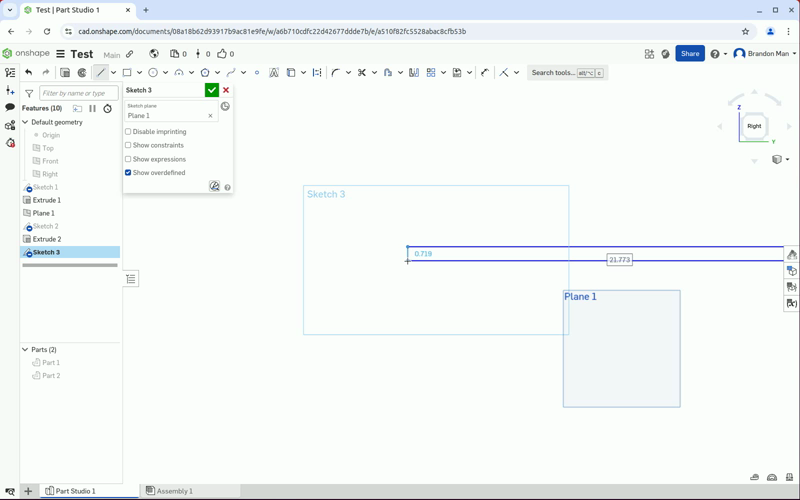
scroll(6)
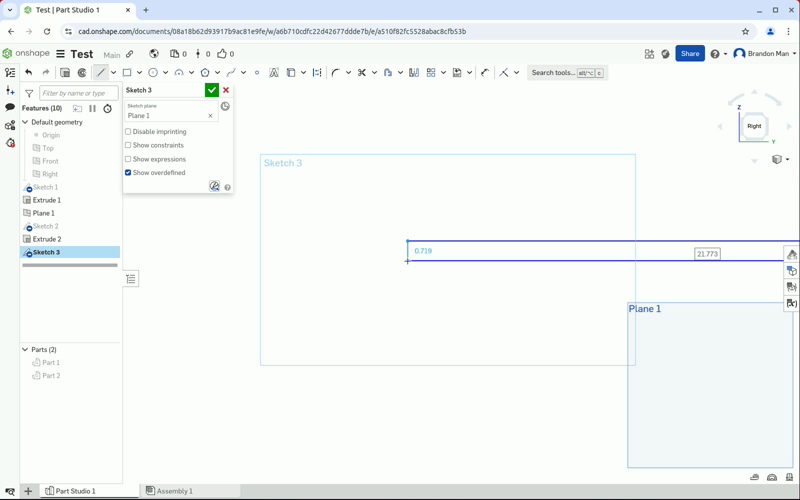
scroll(6)
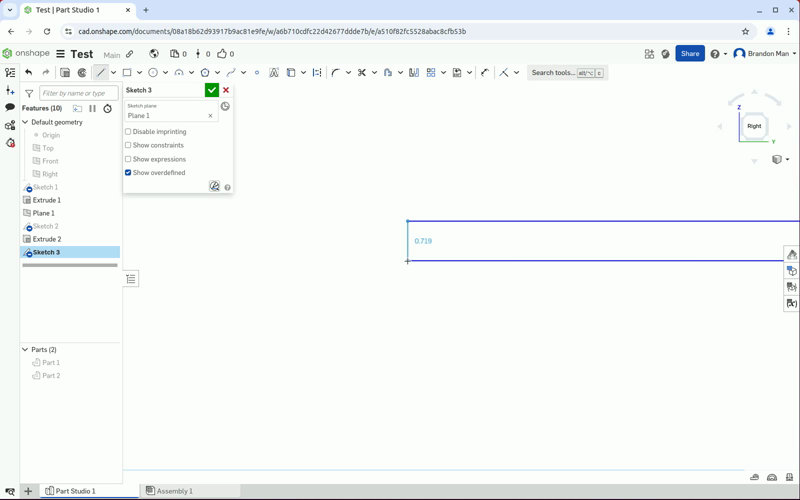
key_up(shift)
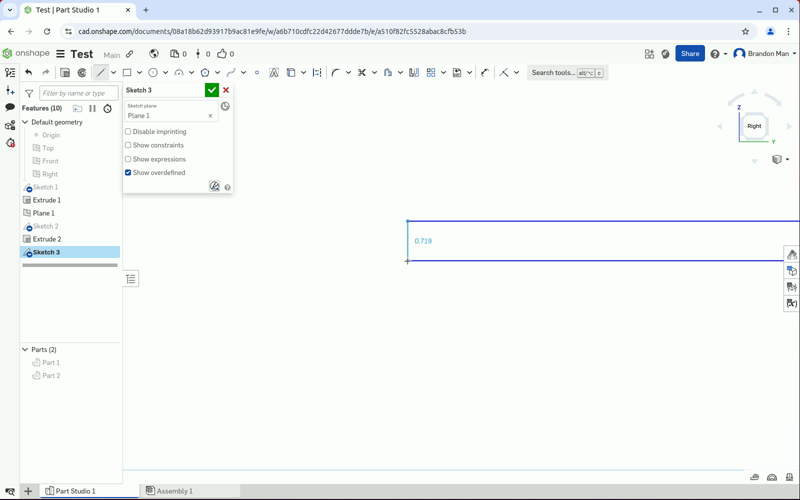
click(407, 260)
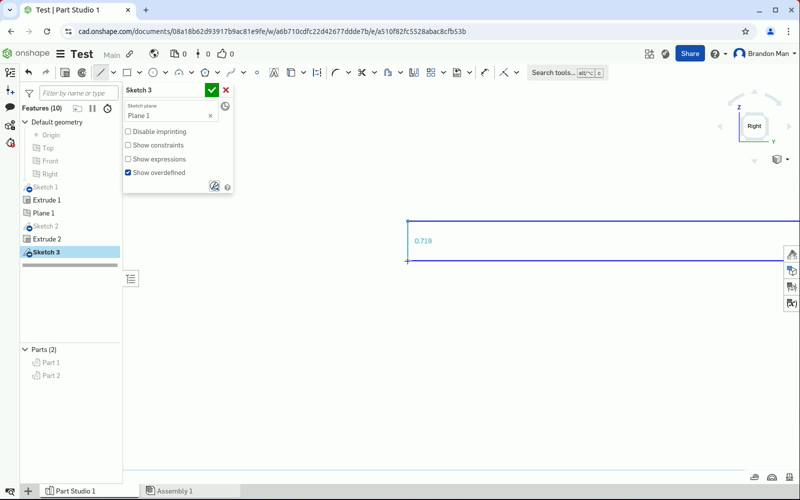
scroll(-6)
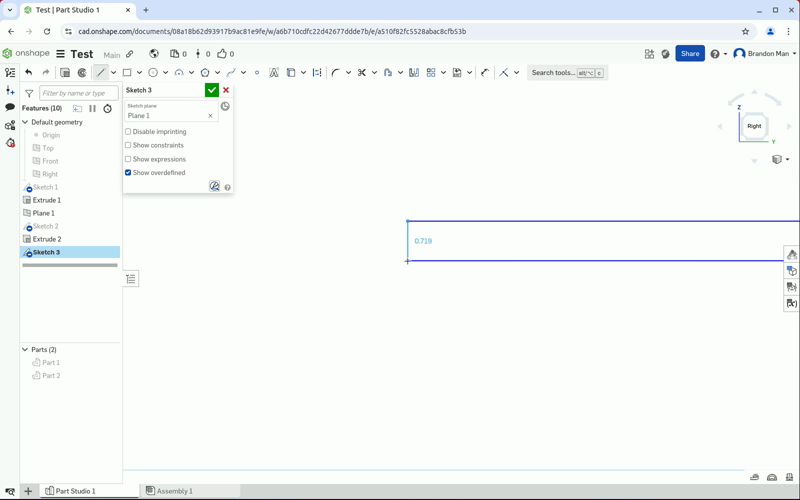
scroll(-6)
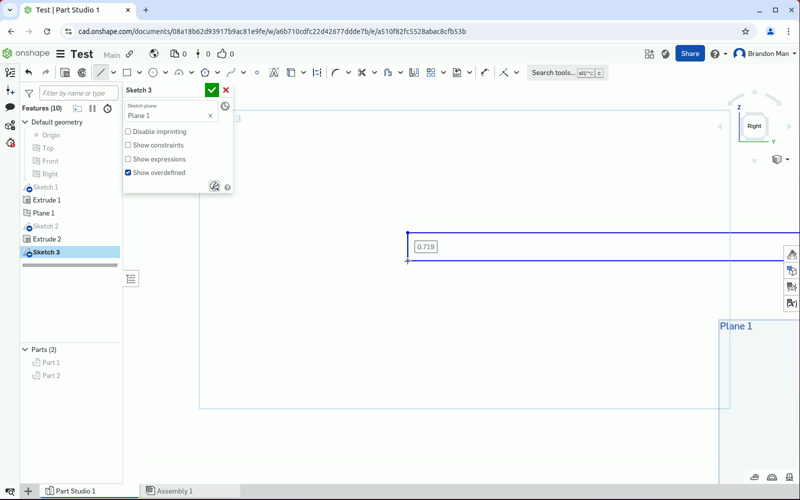
scroll(-6)
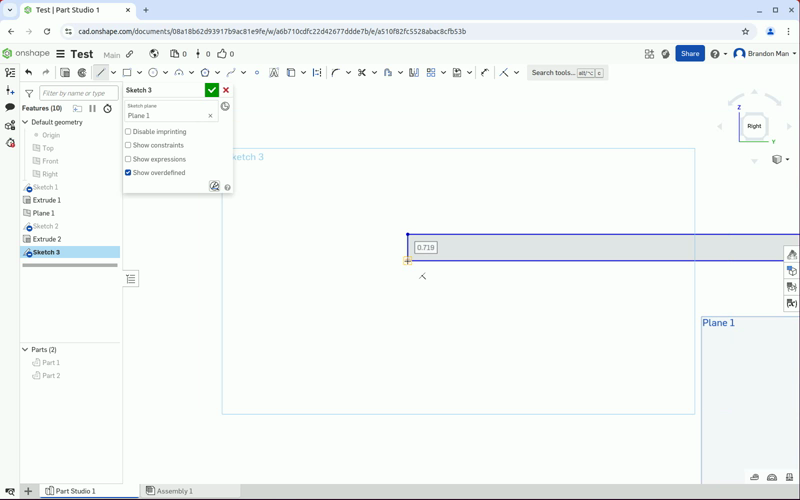
scroll(-6)
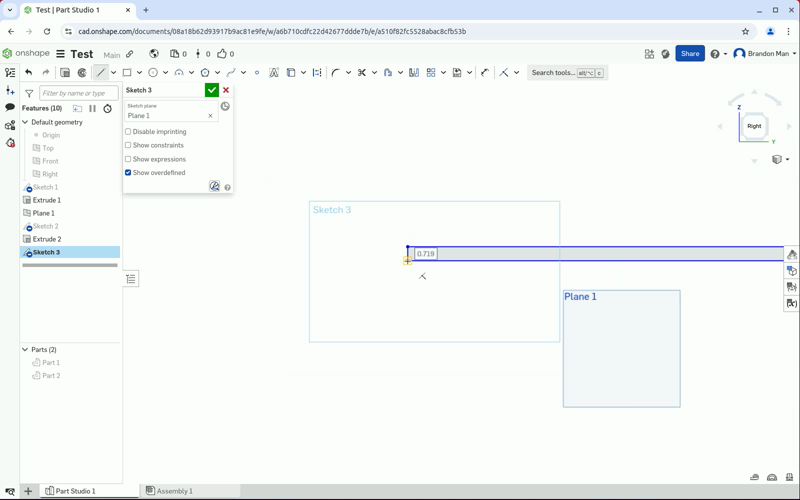
scroll(-6)
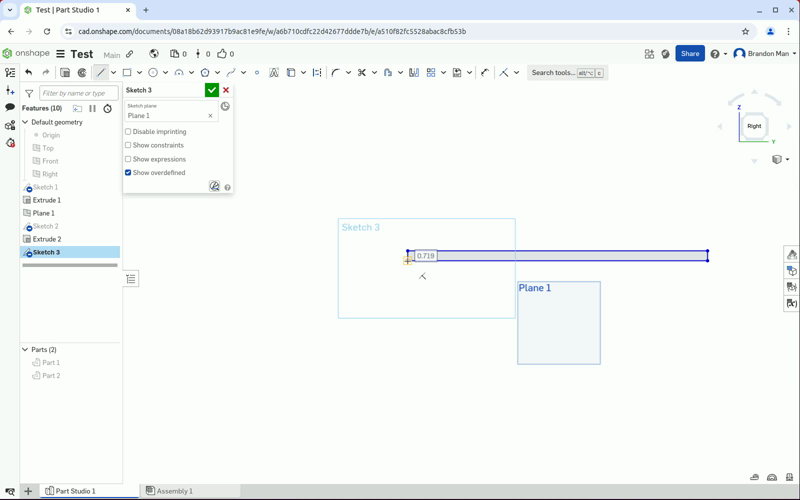
scroll(-6)
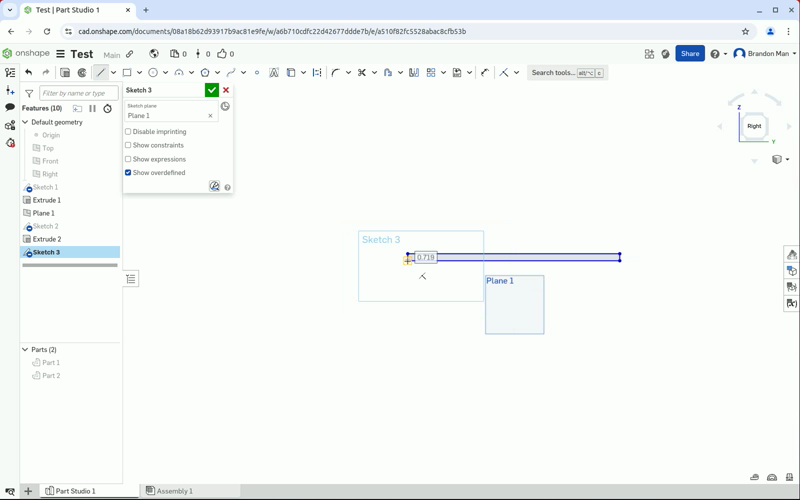
scroll(-6)
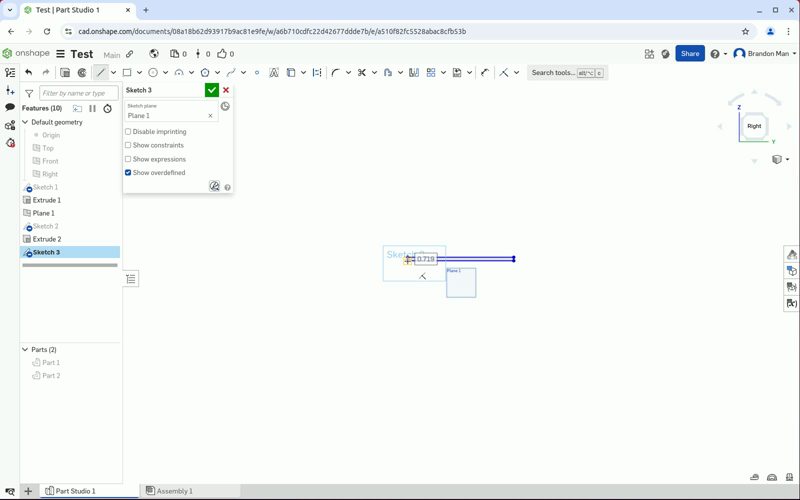
key(esc)
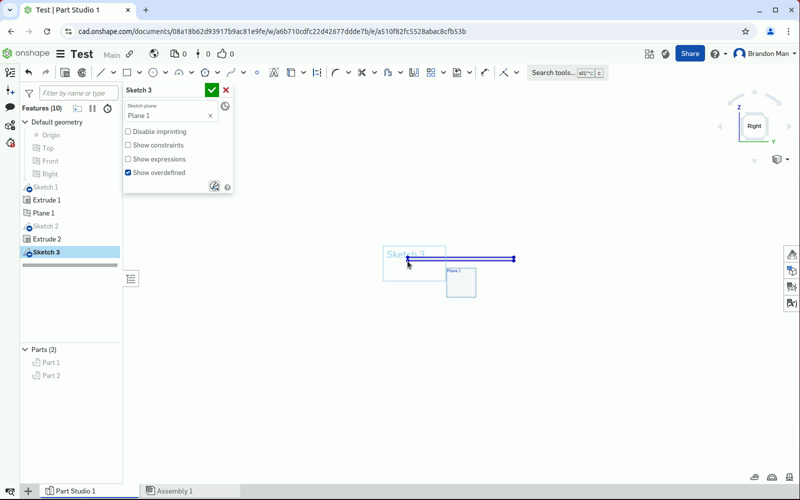
mouse_move(453, 258)
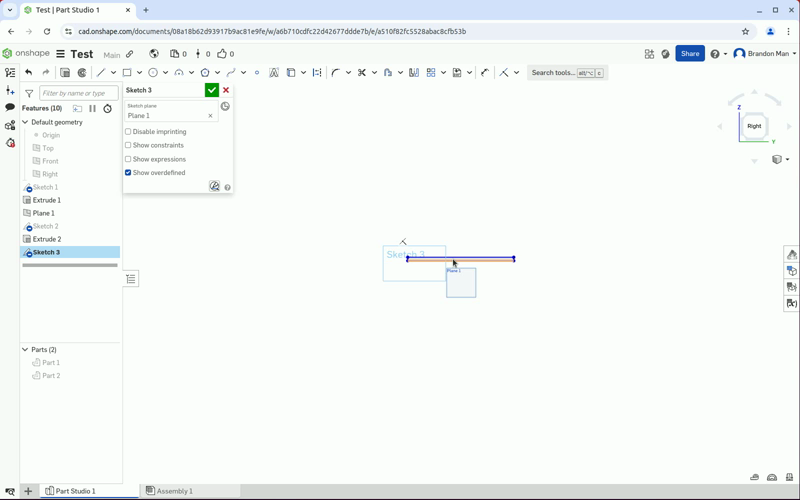
scroll(6)
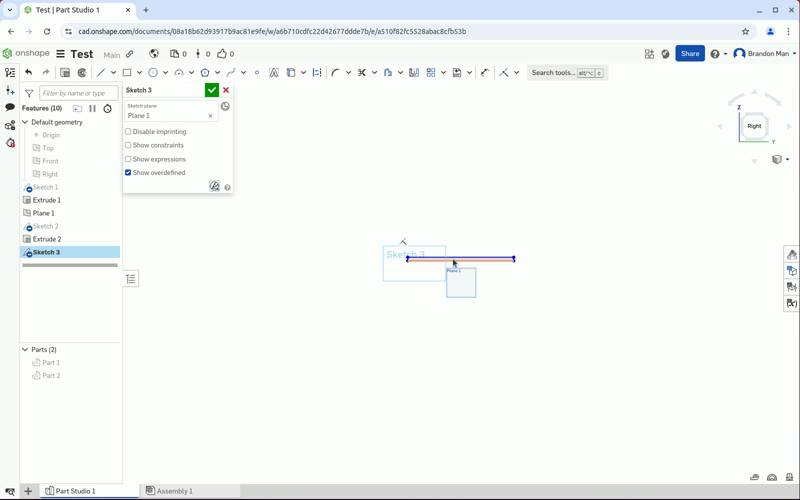
scroll(6)
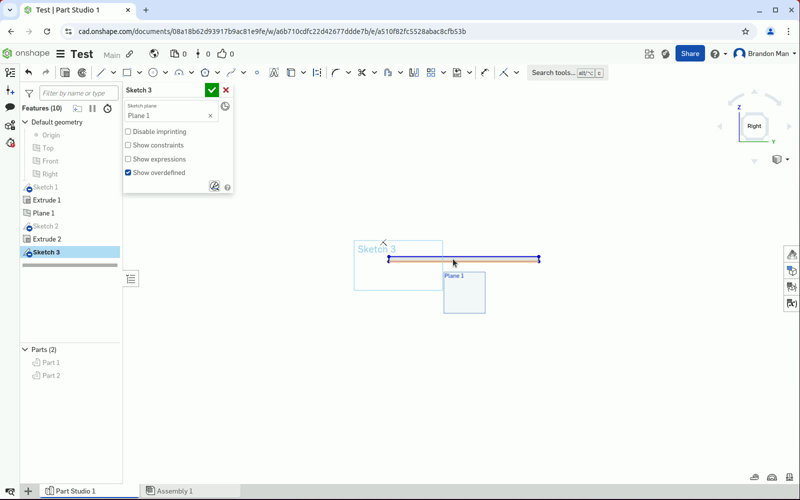
scroll(6)
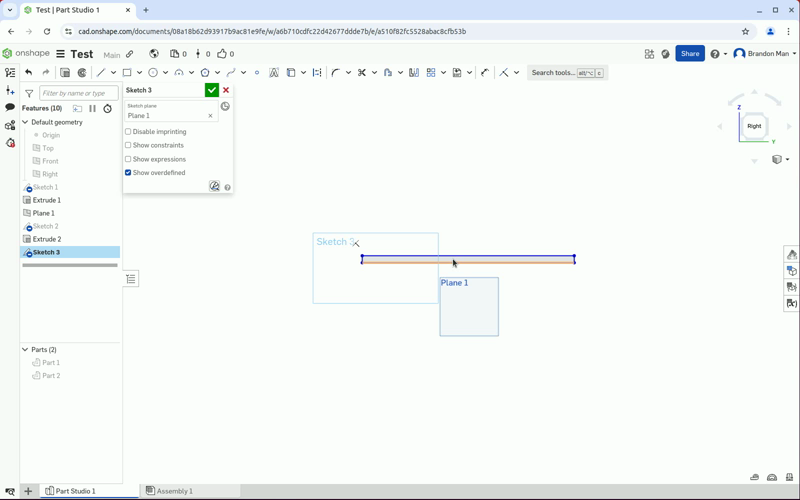
scroll(6)
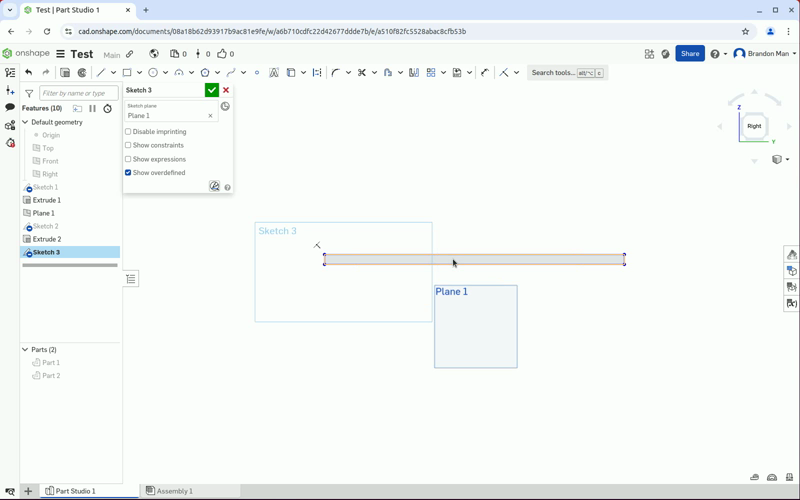
scroll(6)
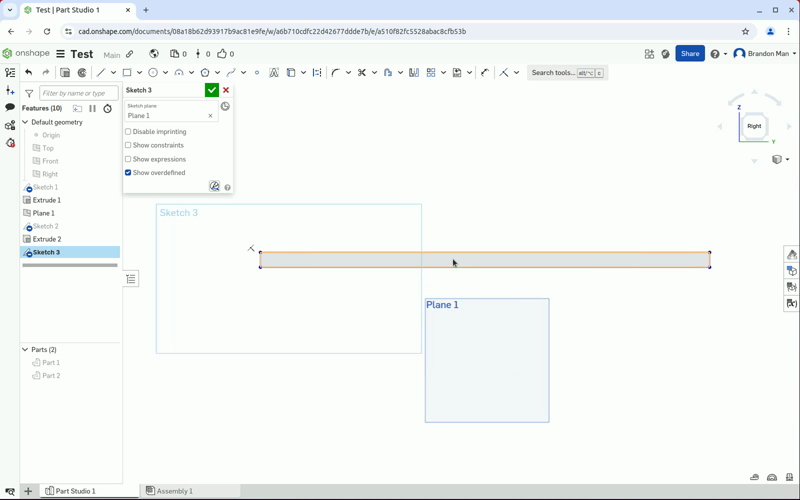
scroll(6)
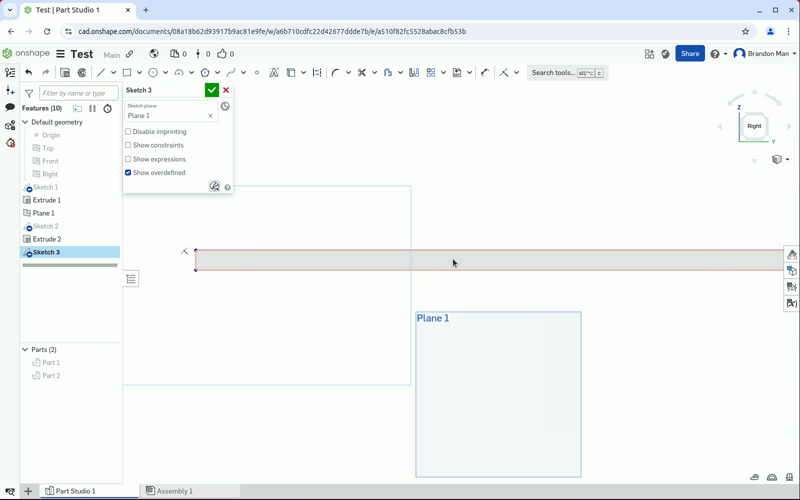
scroll(6)
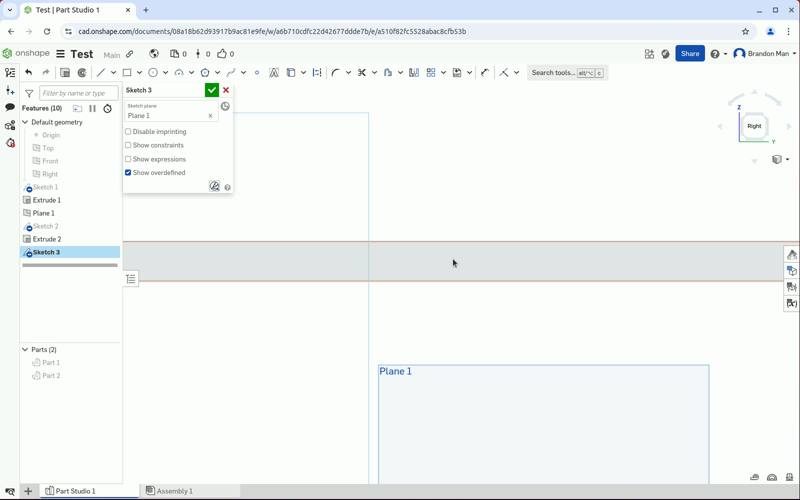
click(453, 258)
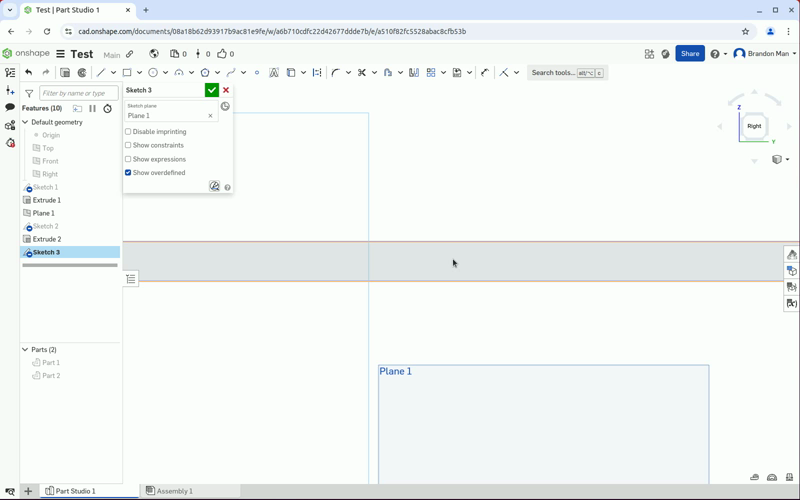
scroll(-6)
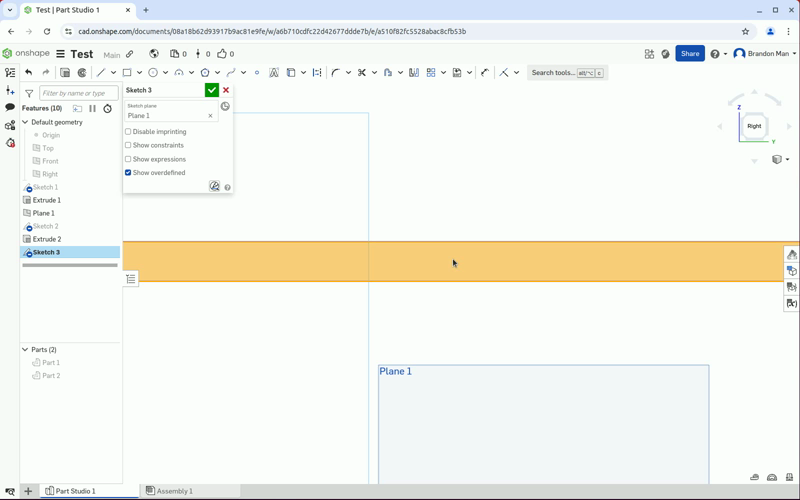
scroll(-6)
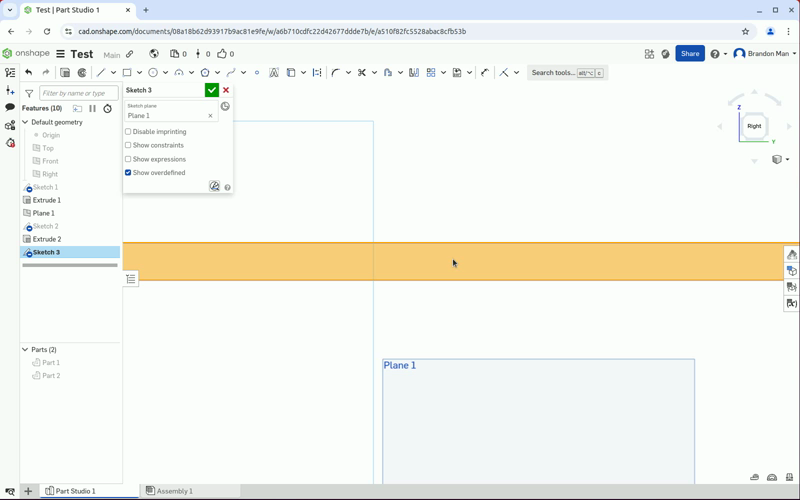
scroll(-6)
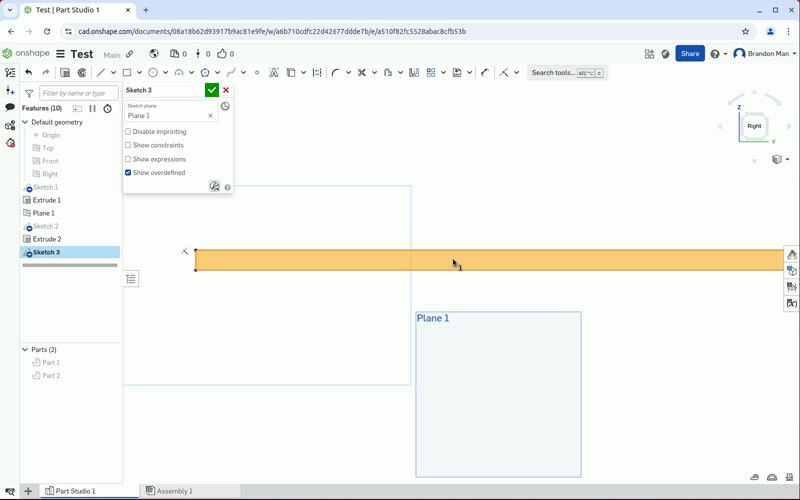
scroll(-6)
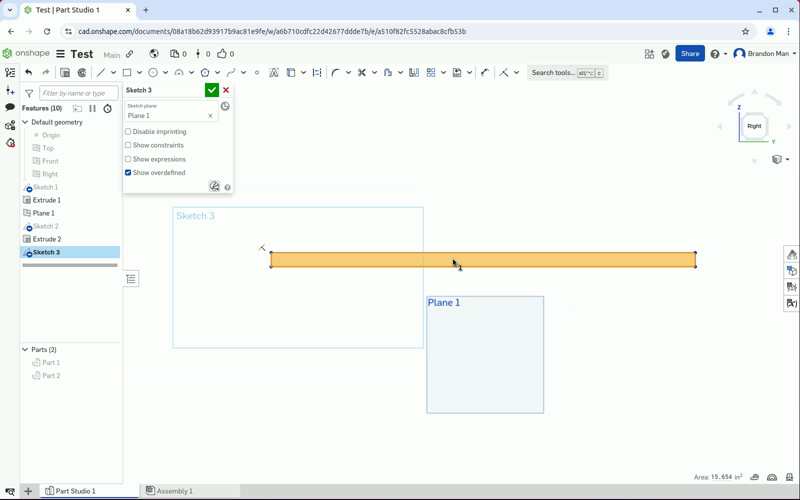
scroll(-6)
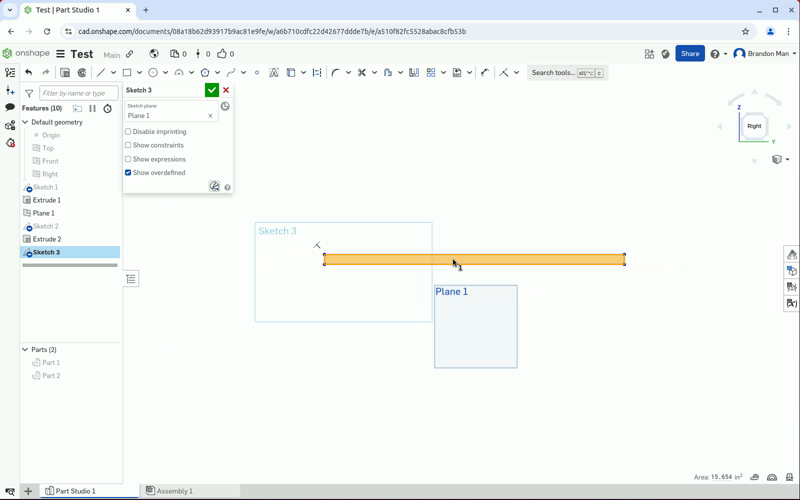
scroll(-6)
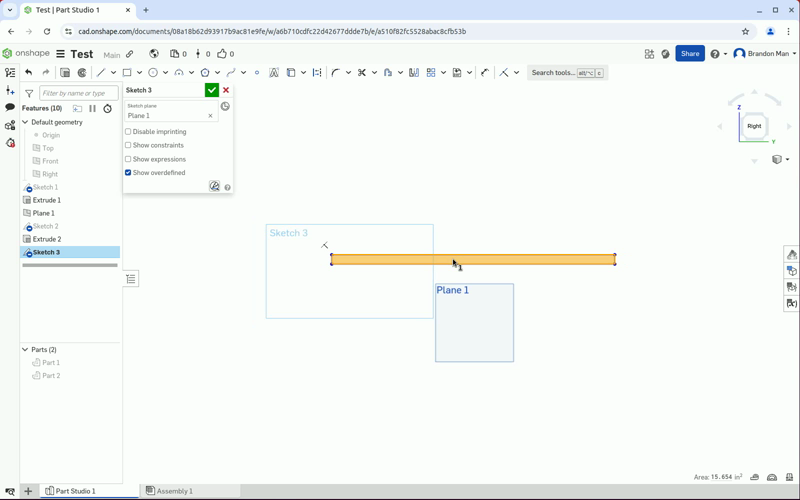
scroll(-6)
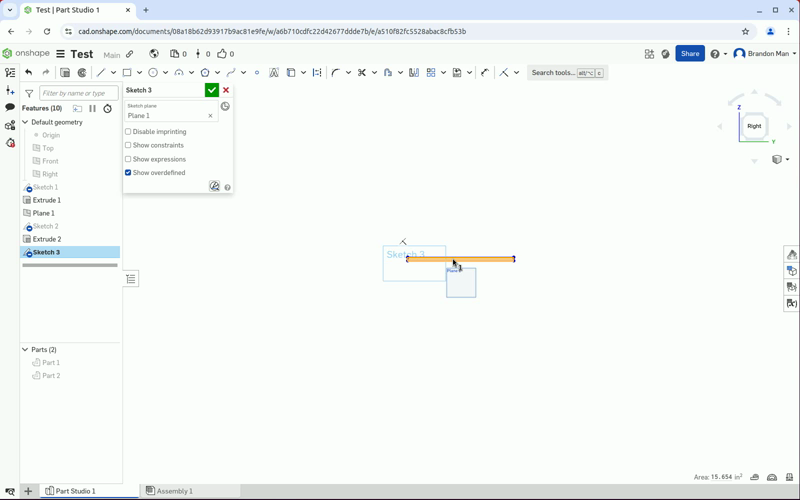
mouse_move(73, 352)
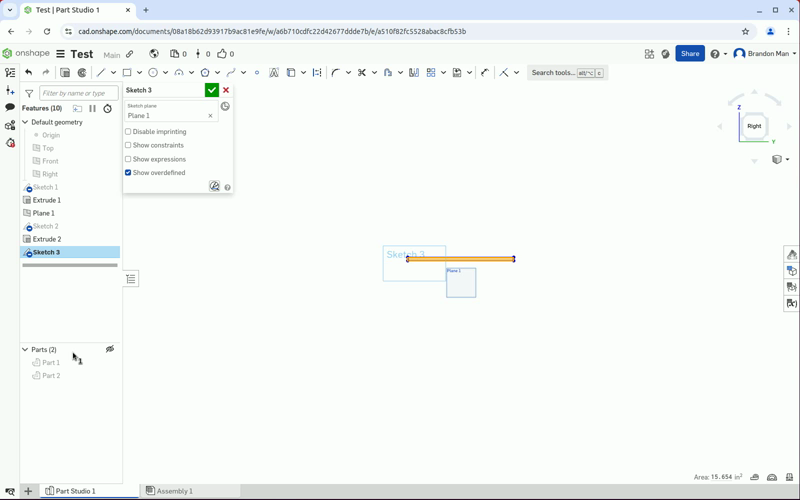
key(shift+y)
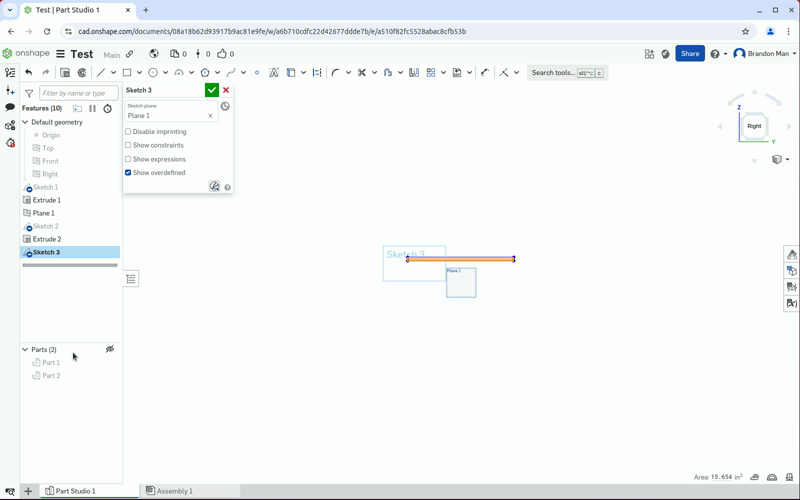
key(shift+e)
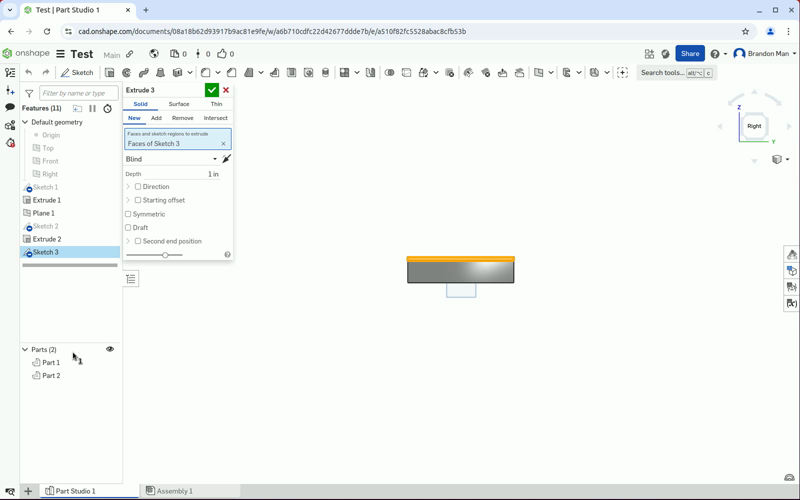
mouse_move(143, 106)
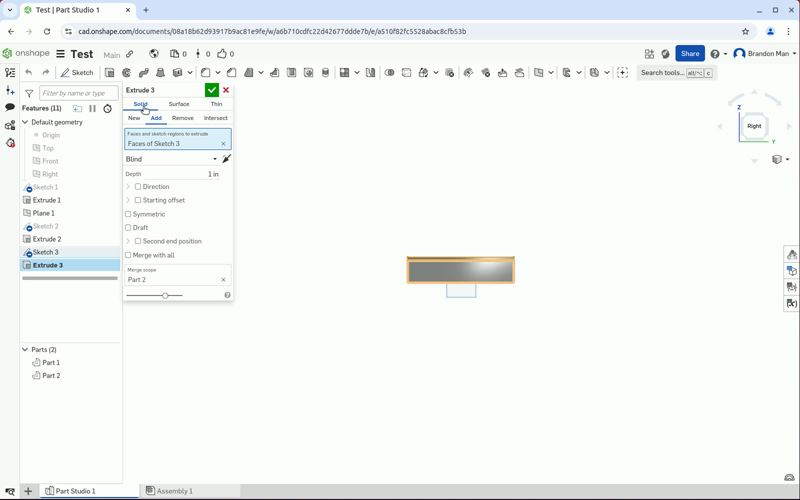
click(143, 106)
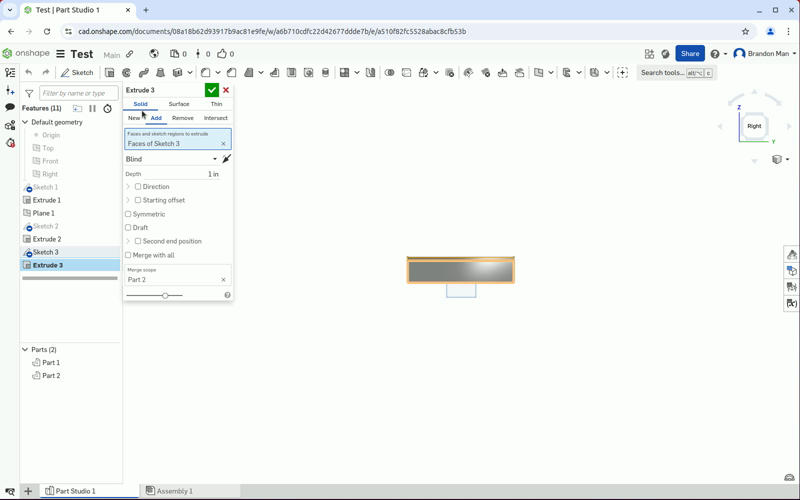
mouse_move(137, 120)
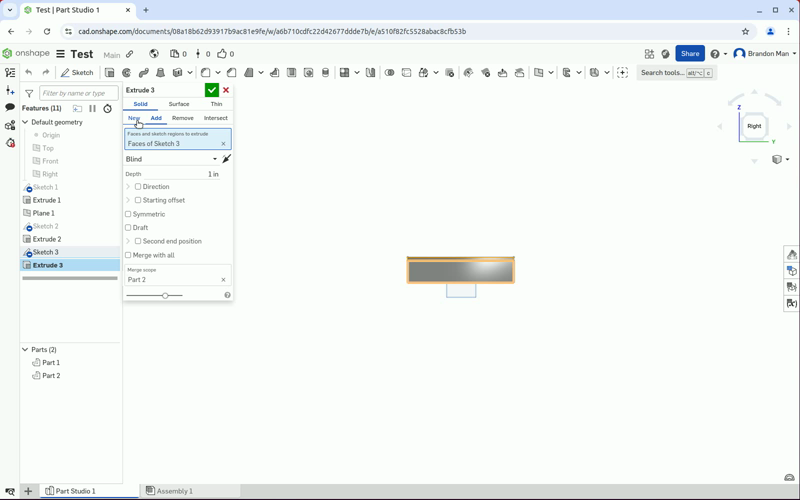
click(137, 120)
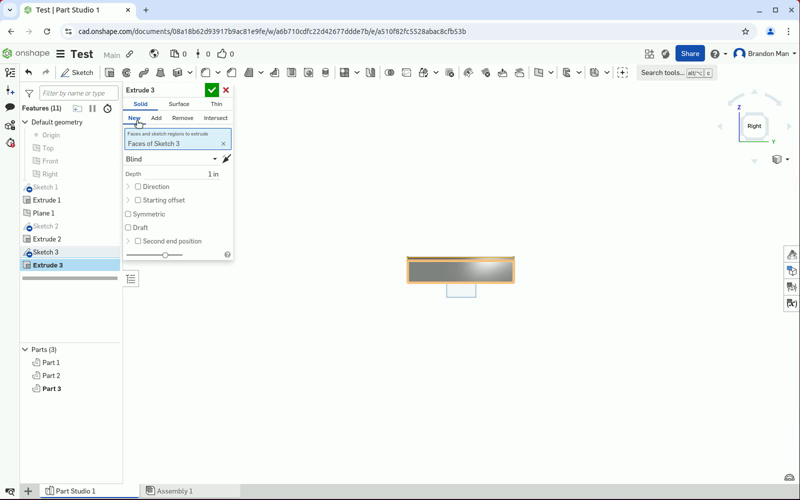
key(tab, 4)
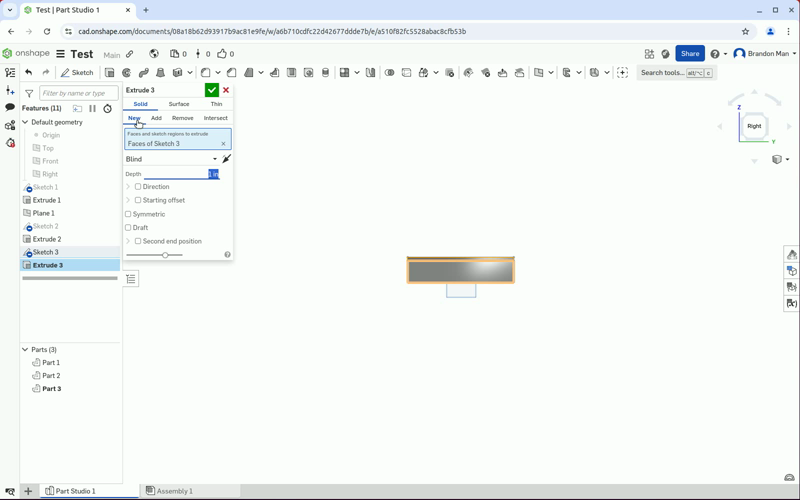
text(0.722)
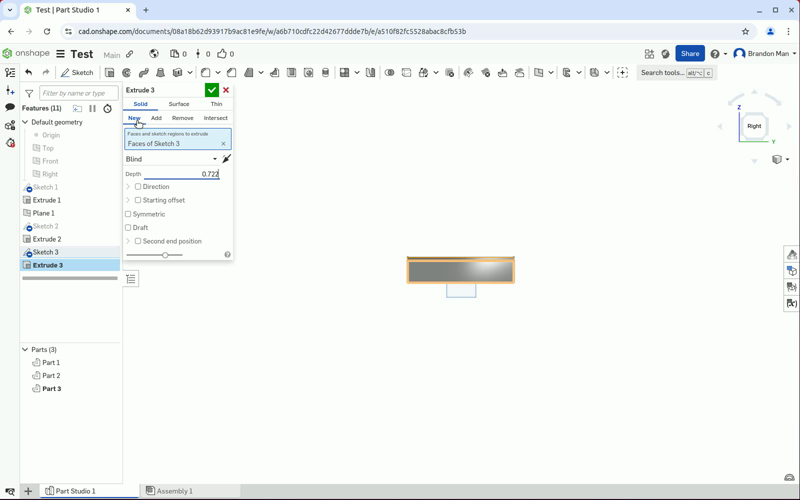
key(enter)
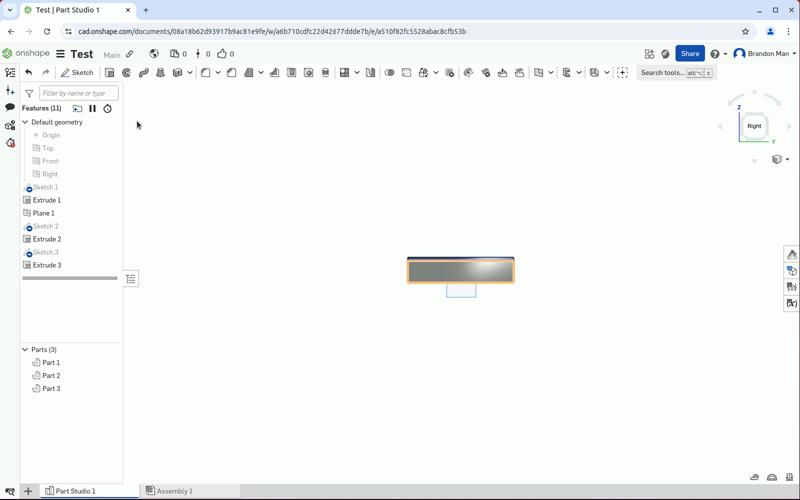
key(shift+h)
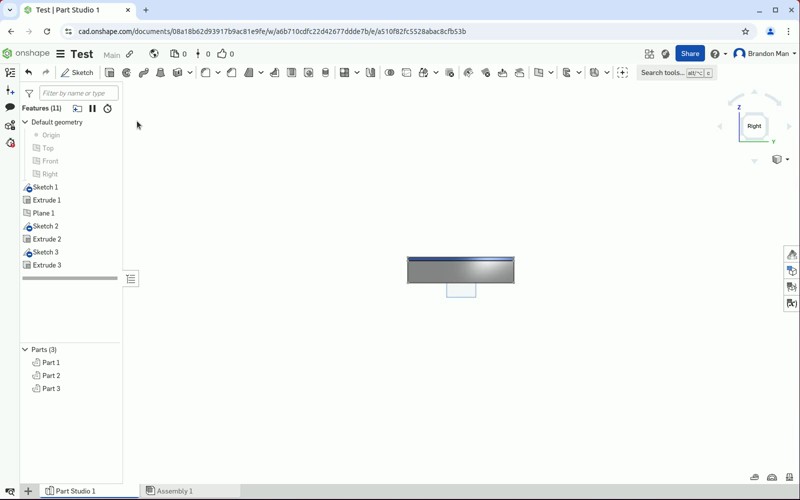
key(shift+h)
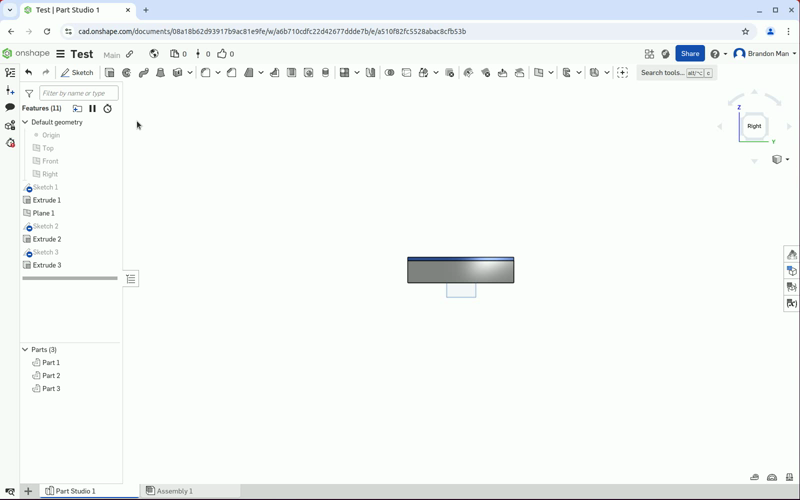
mouse_move(73, 189)
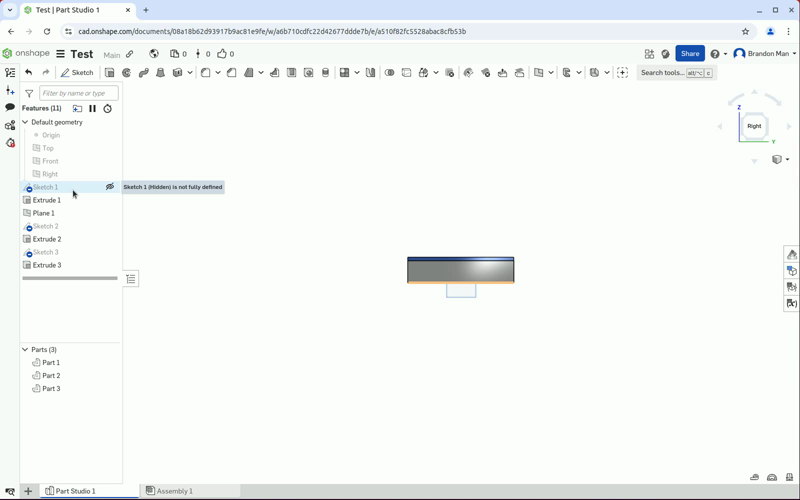
click(73, 189)
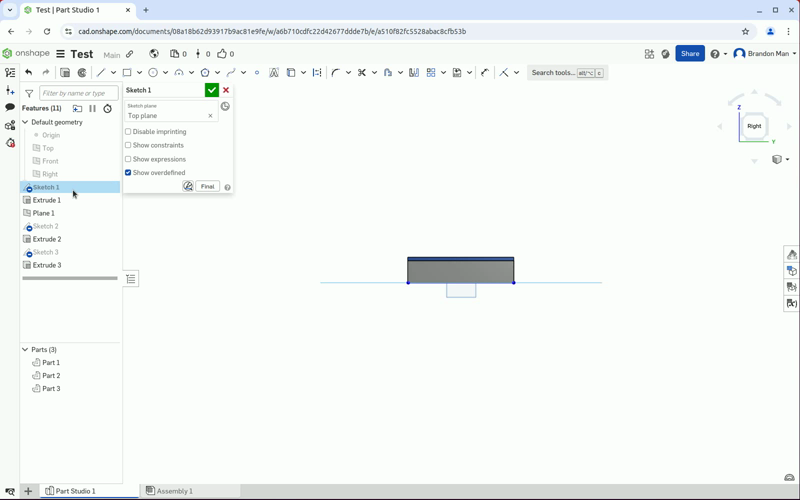
mouse_move(229, 92)
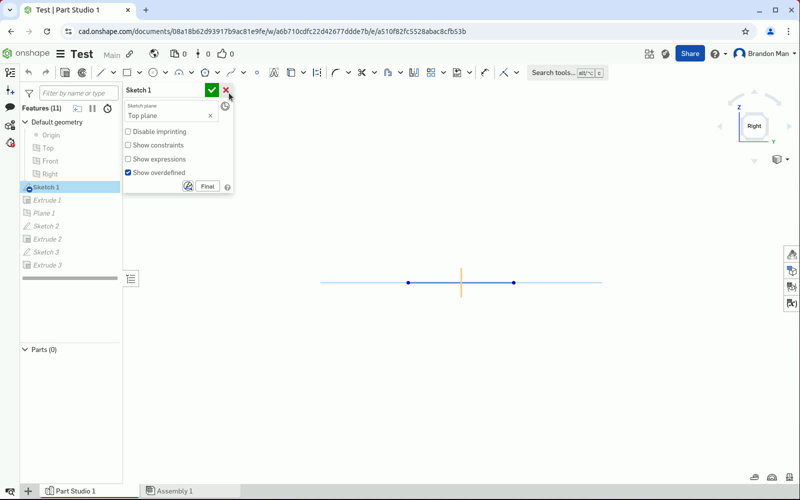
click(229, 92)
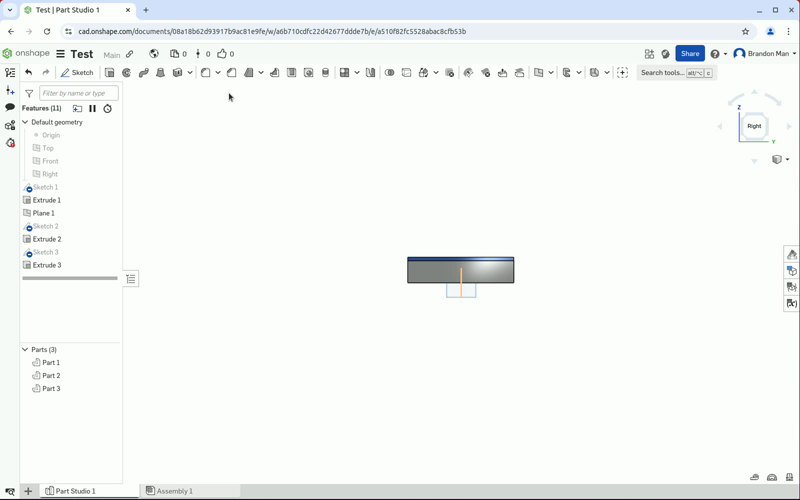
mouse_move(73, 352)
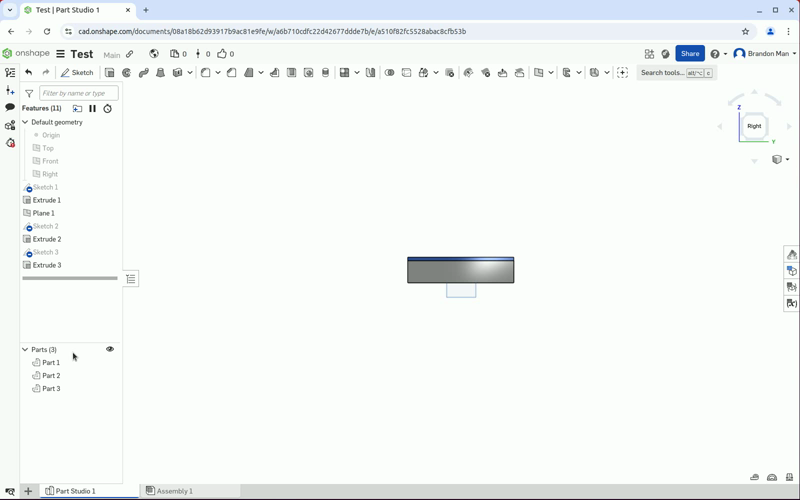
key(y)
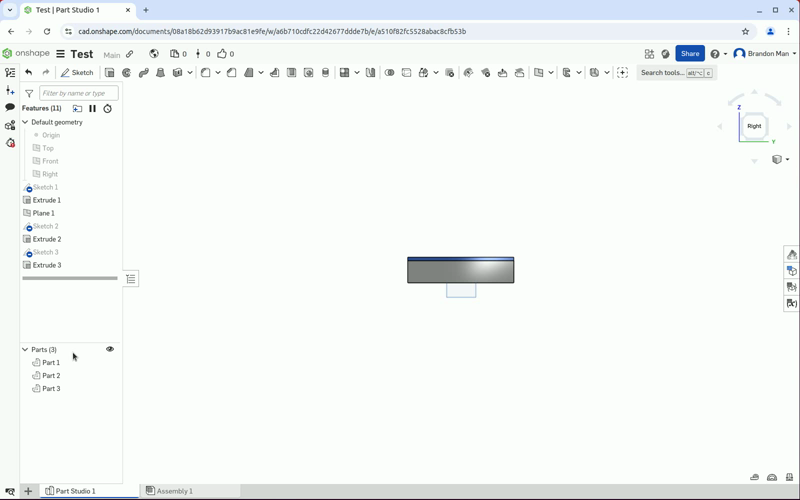
key(shift+p)
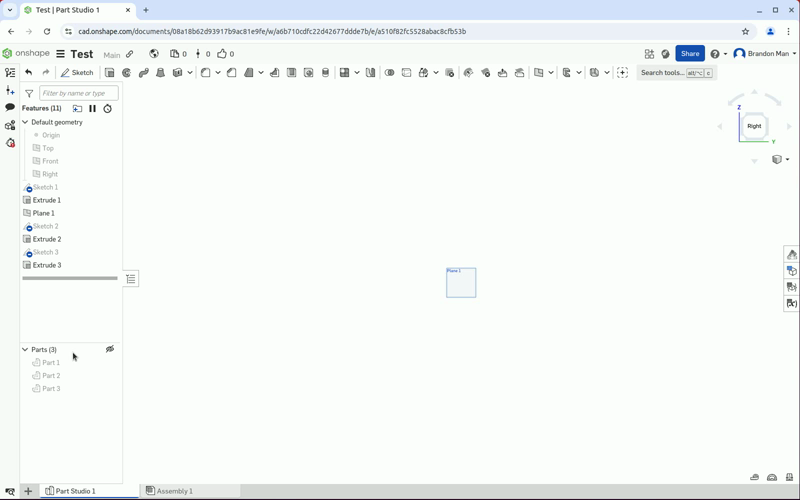
key(space)
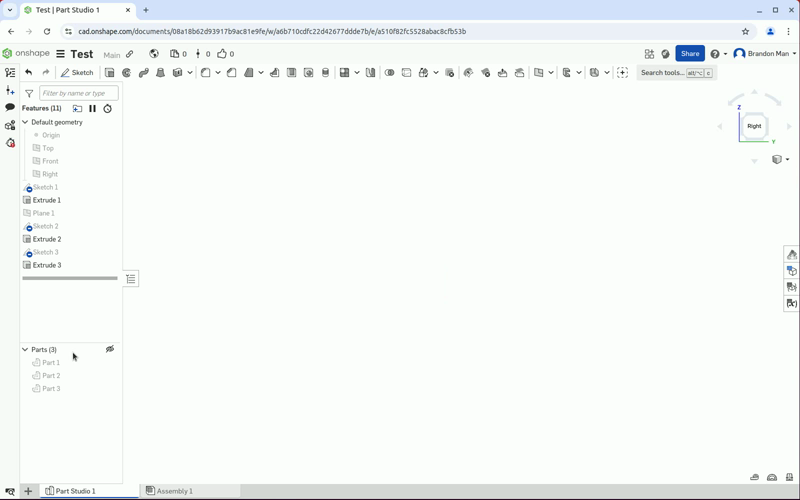
key_down(shift)
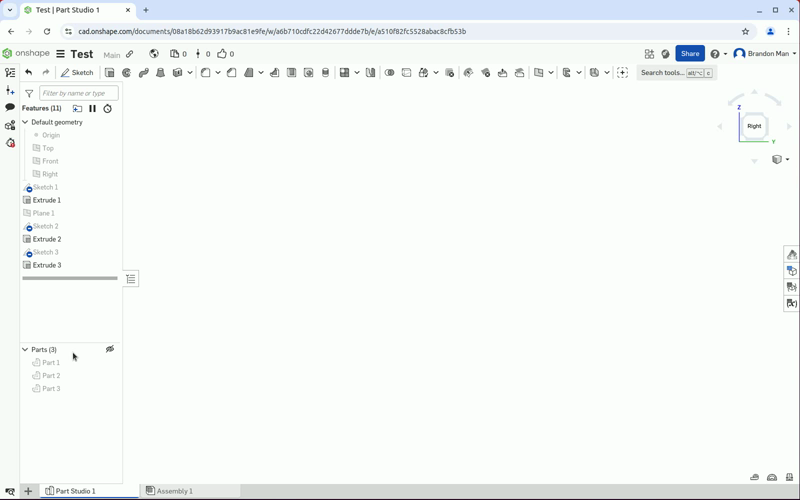
key(right)
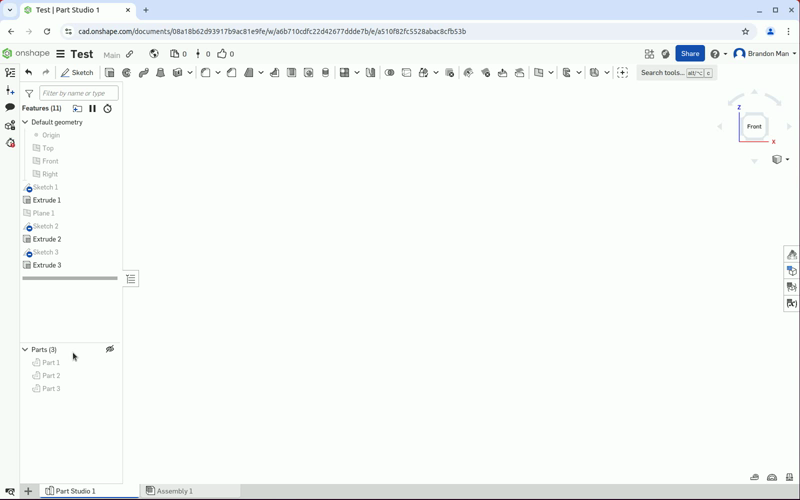
key_up(shift)
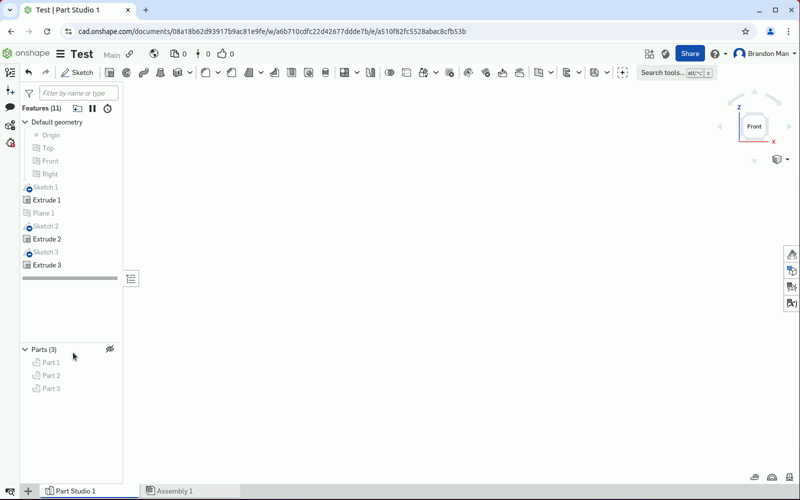
mouse_move(73, 352)
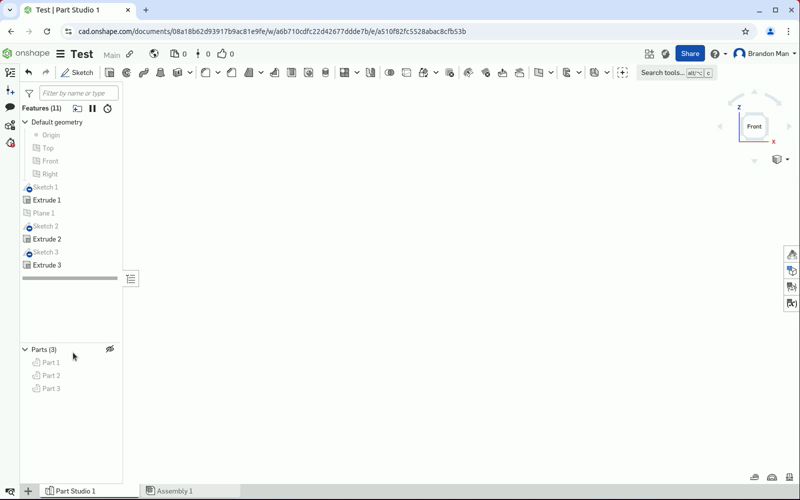
key(shift+y)
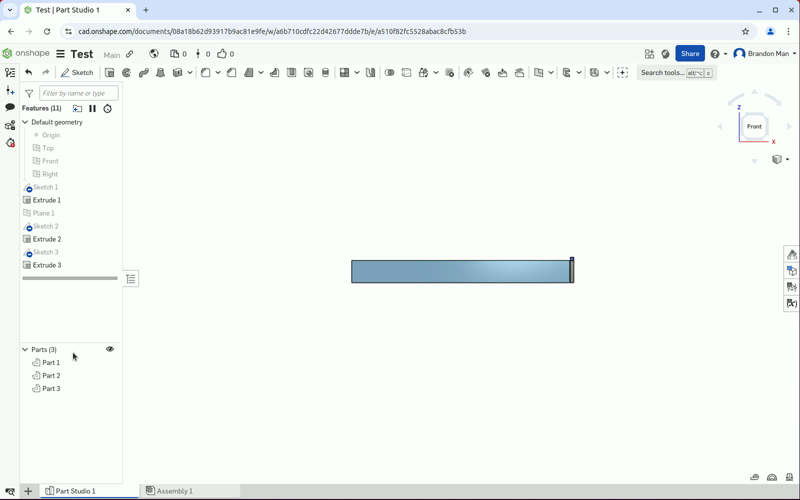
mouse_move(541, 75)
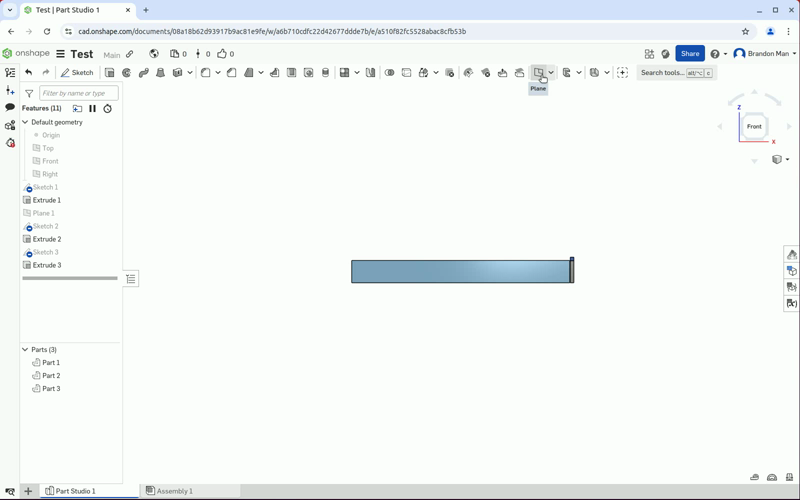
click(541, 75)
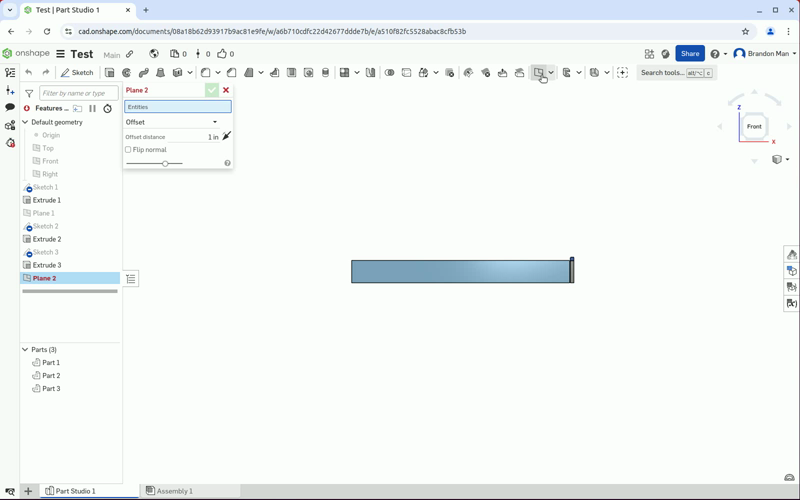
mouse_move(73, 163)
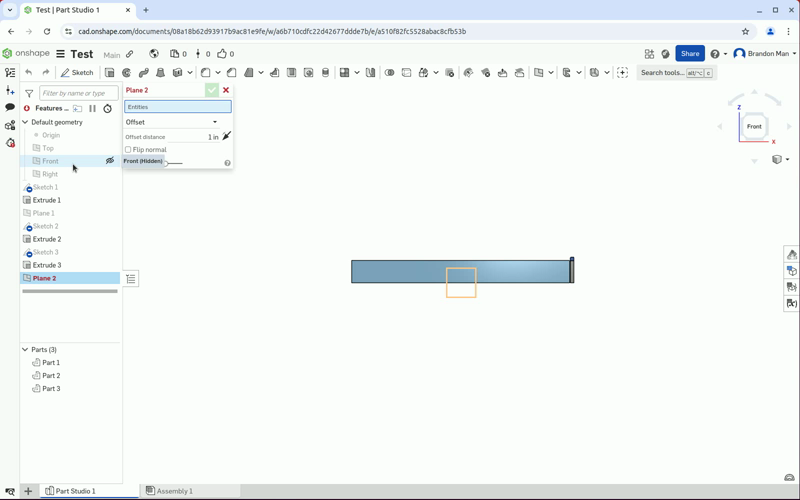
click(73, 163)
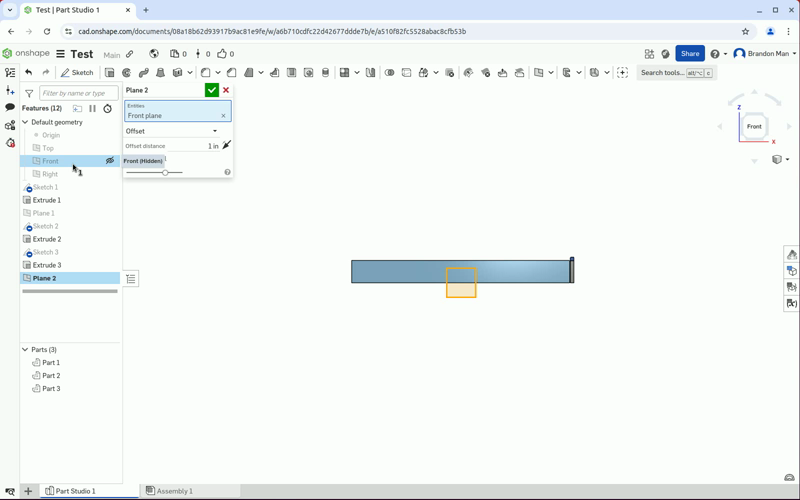
key(tab, 2)
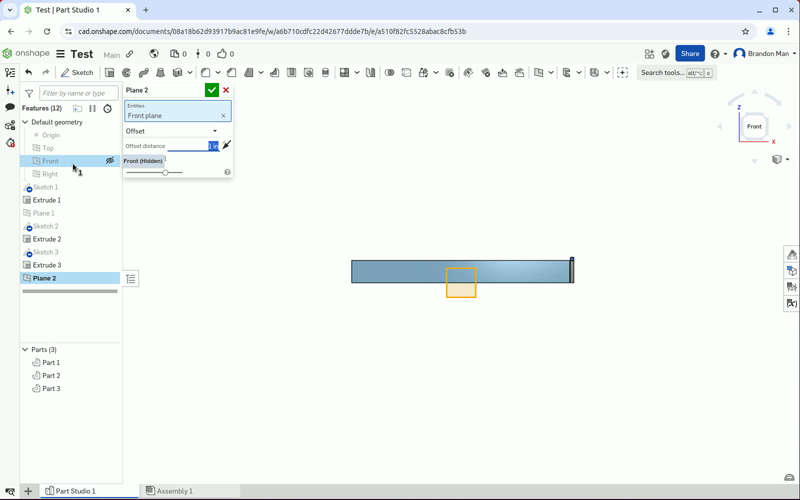
text(10.845)
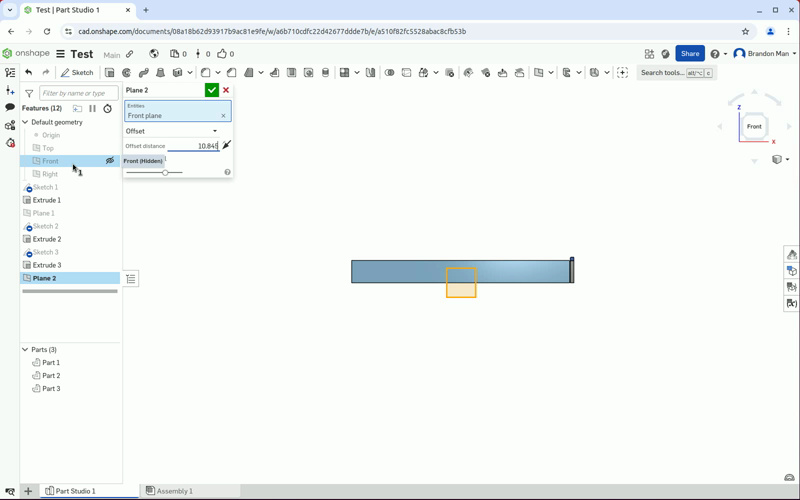
key(enter, 2)
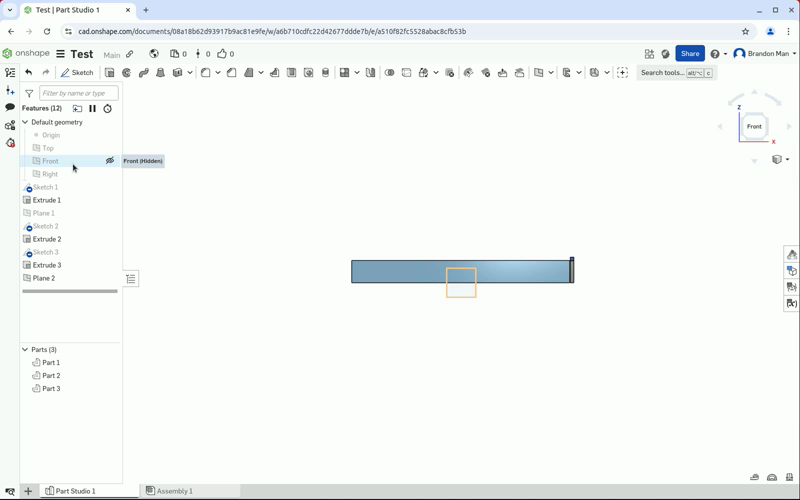
key(shift+s)
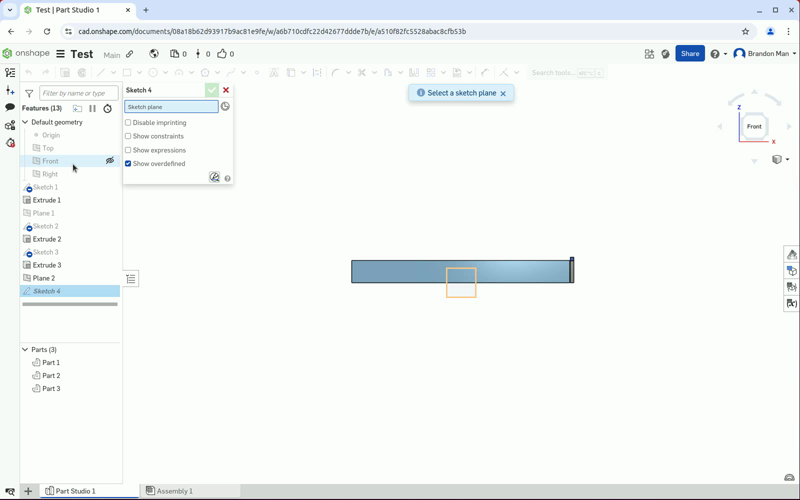
mouse_move(73, 280)
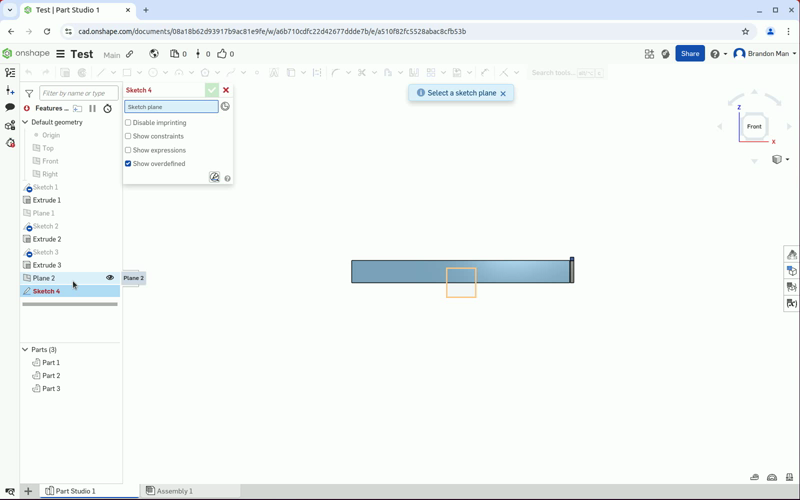
click(73, 280)
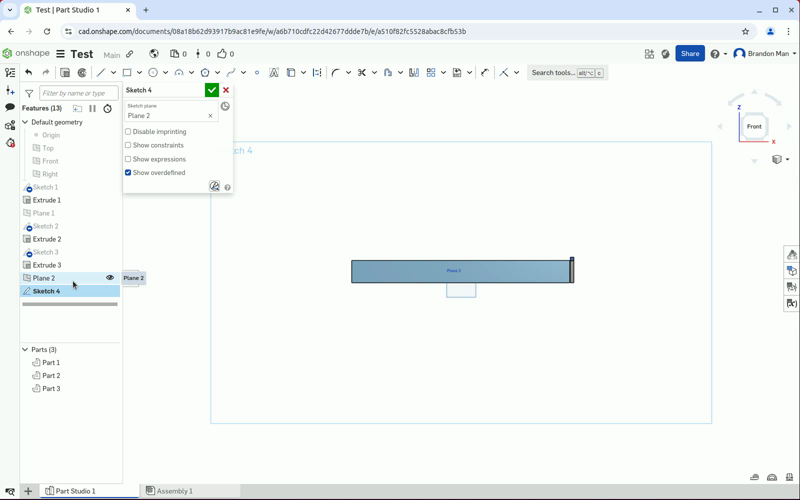
mouse_move(73, 352)
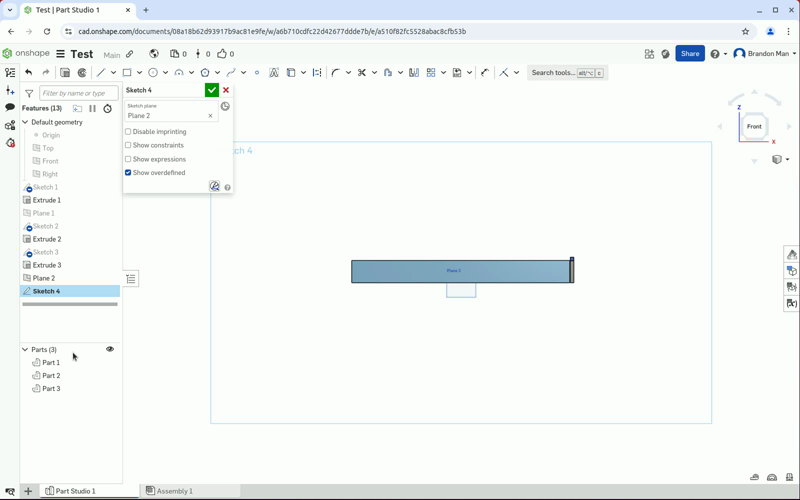
key(y)
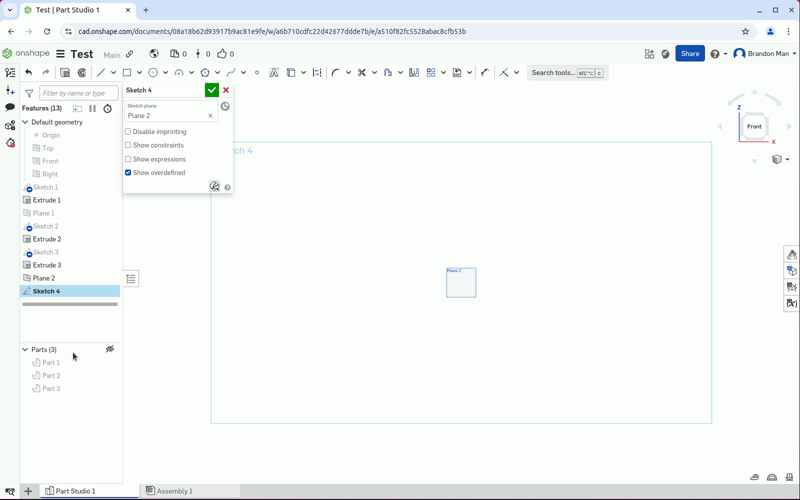
key(l)
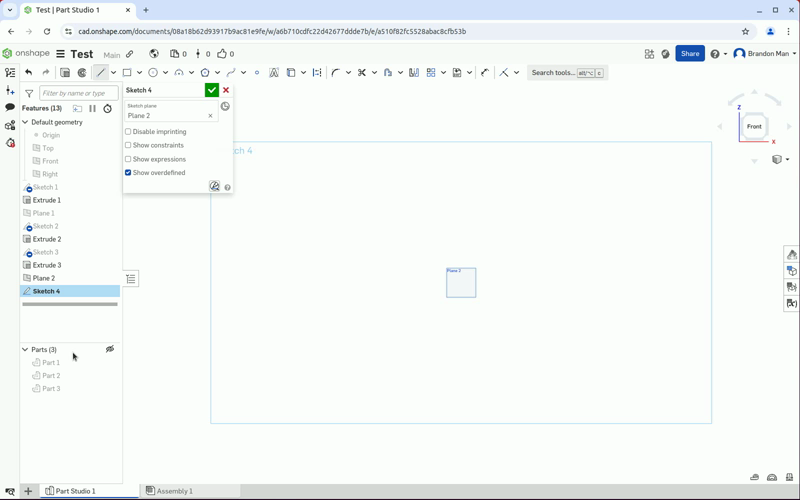
key_down(shift)
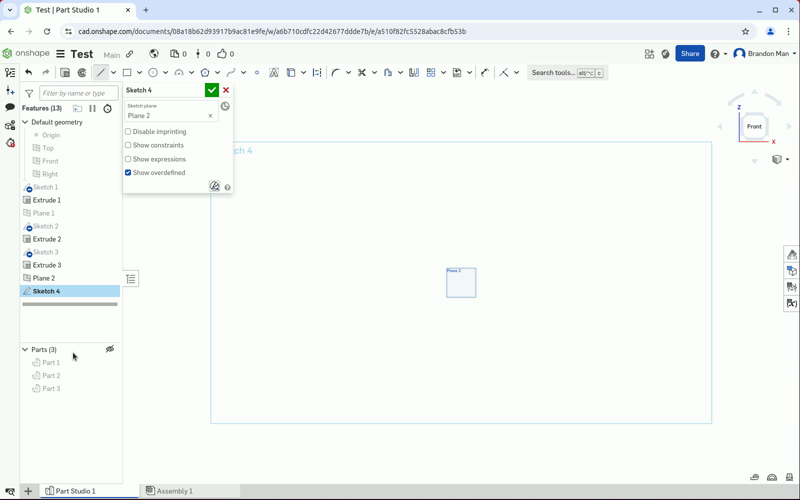
mouse_move(348, 282)
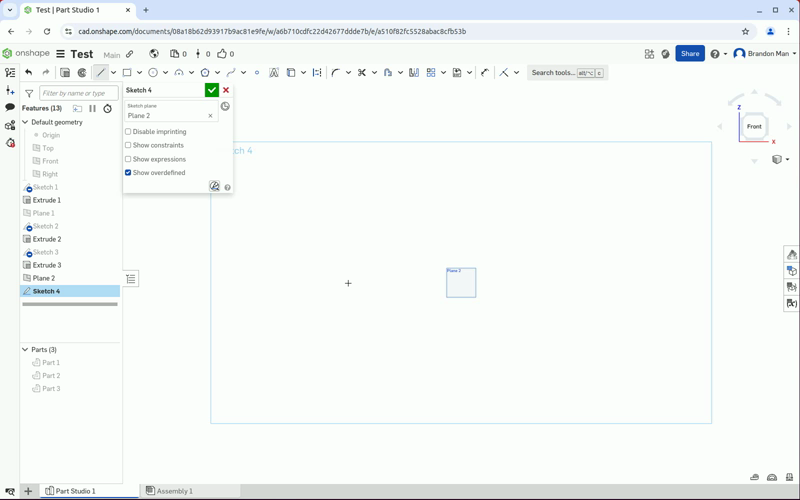
click(348, 282)
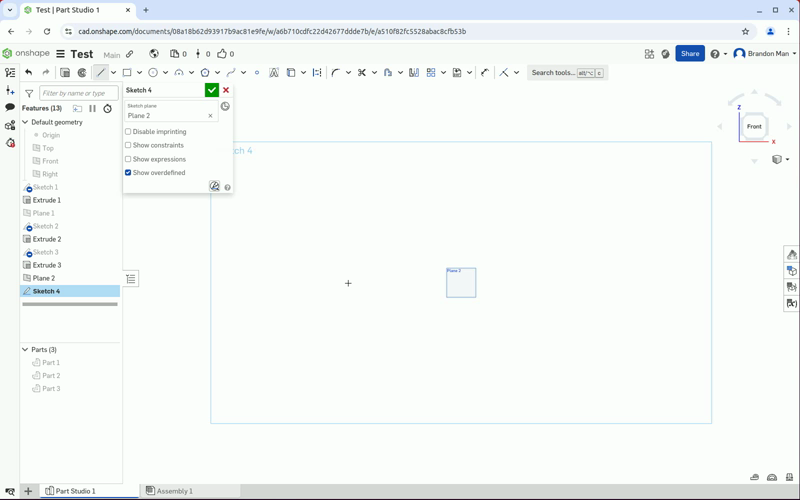
key_up(shift)
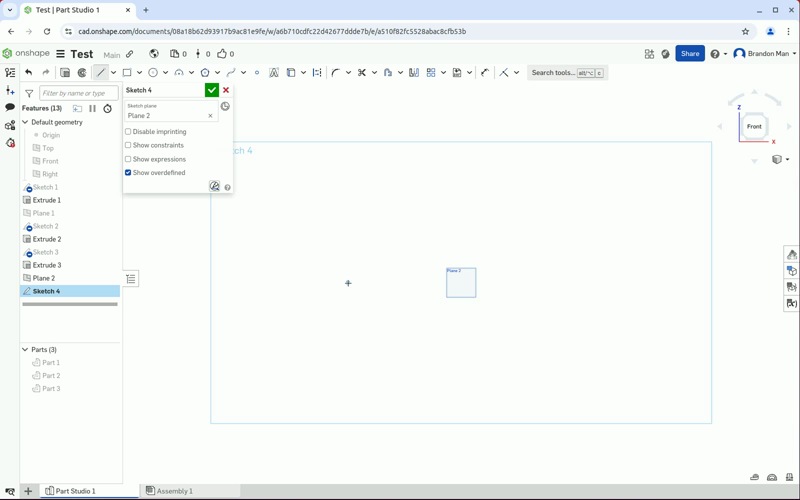
key_down(shift)
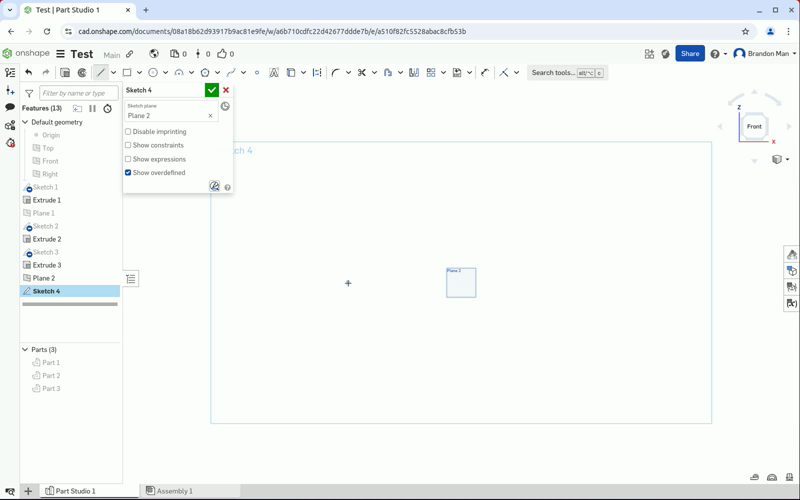
mouse_move(378, 282)
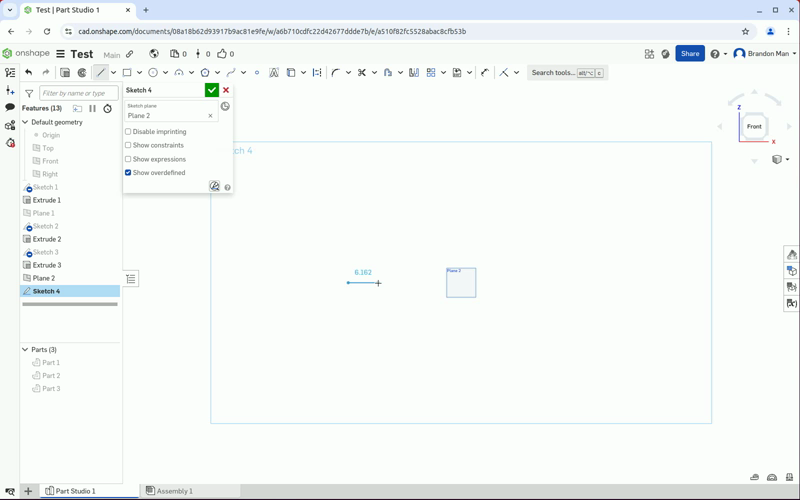
mouse_move(350, 282)
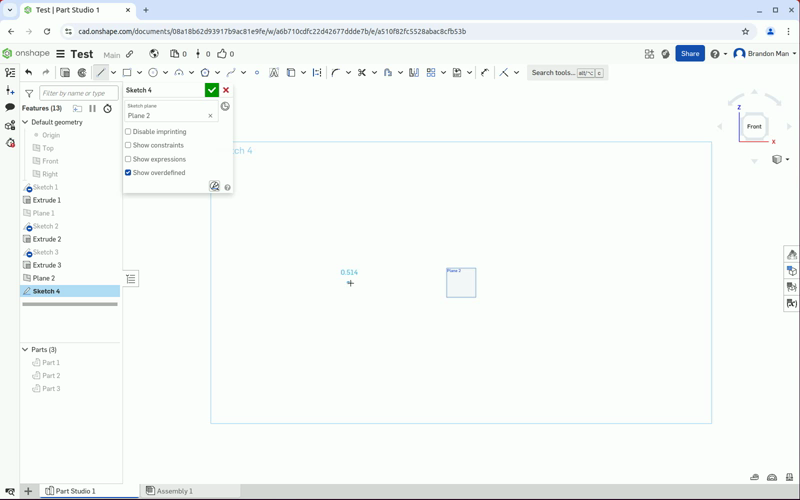
scroll(6)
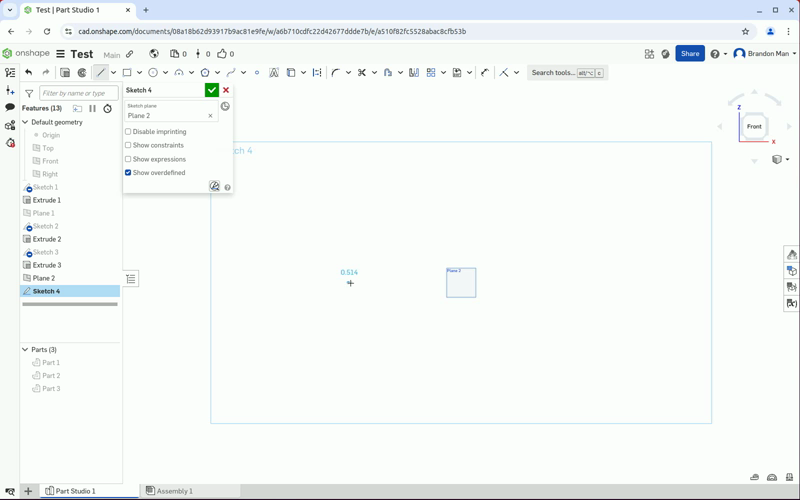
scroll(6)
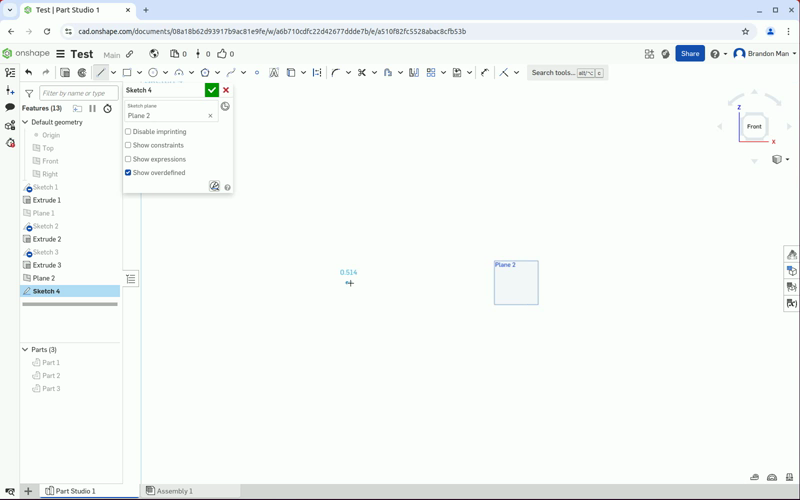
scroll(6)
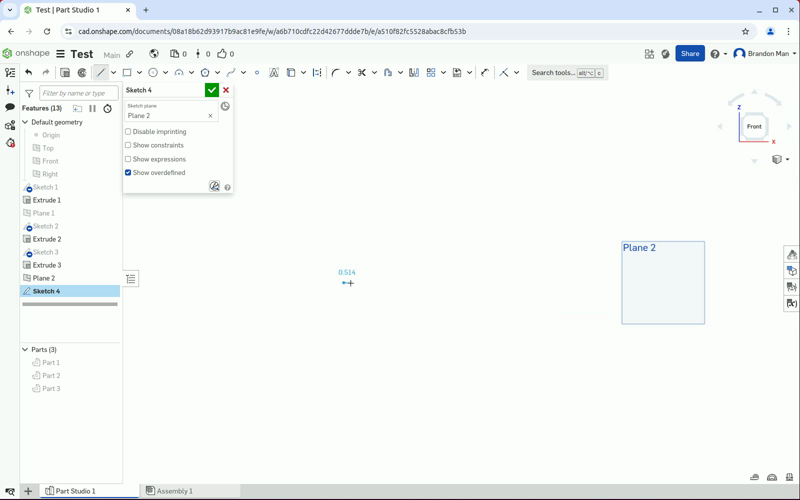
scroll(6)
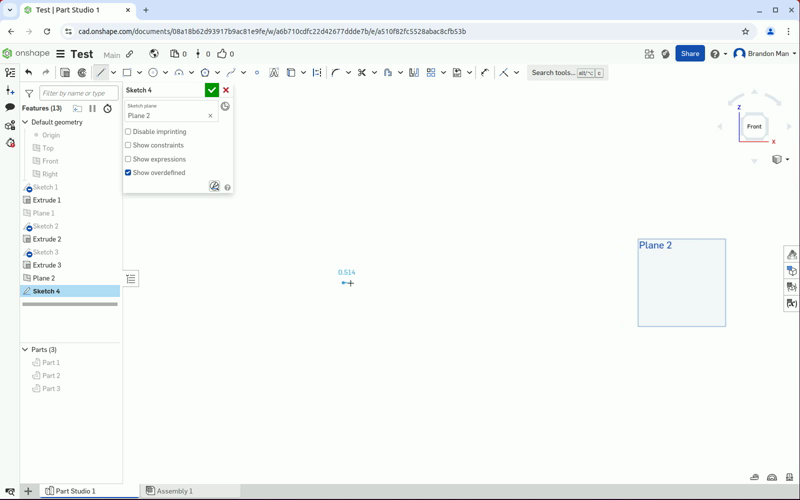
scroll(6)
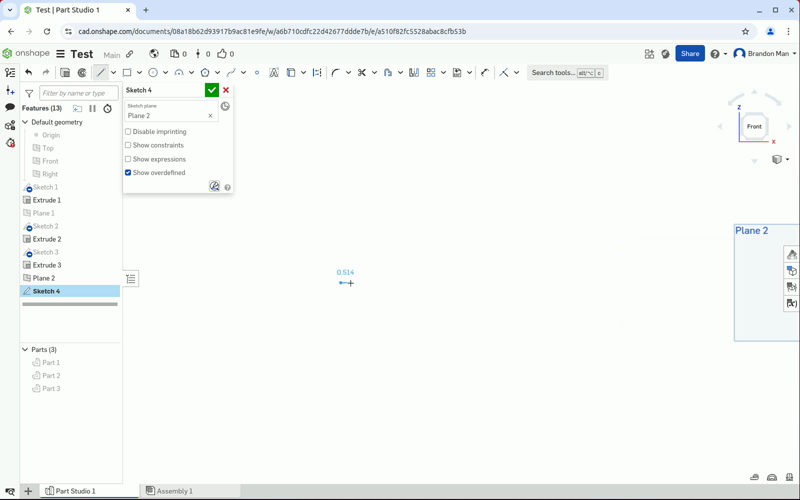
scroll(6)
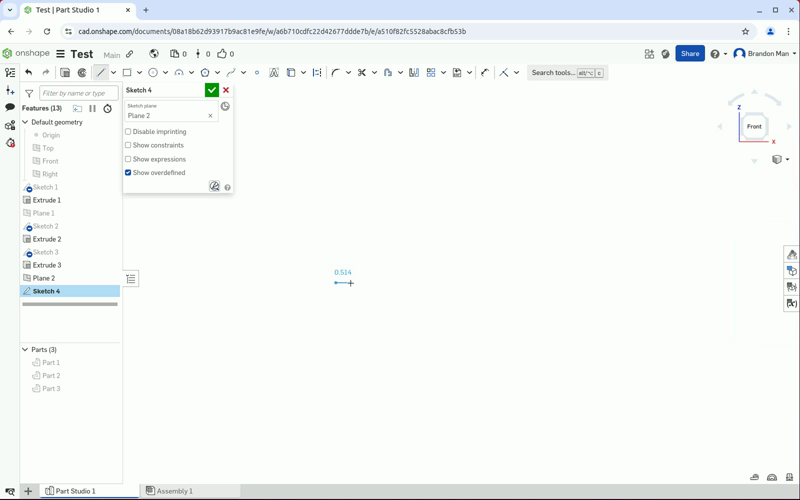
scroll(6)
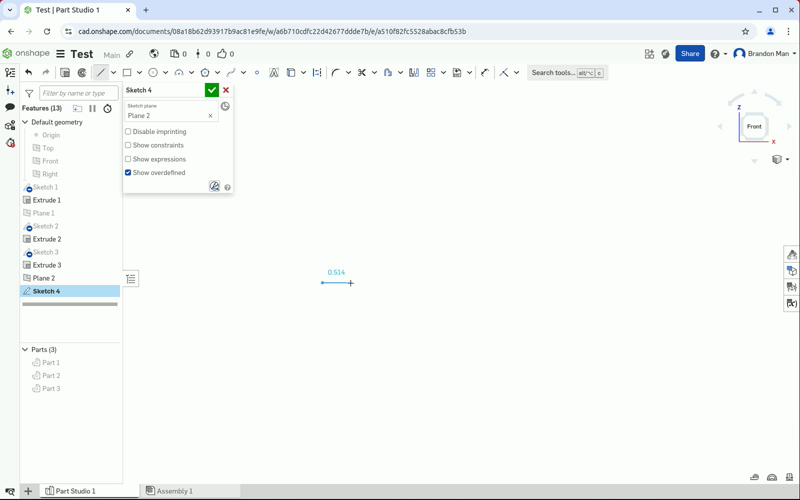
click(350, 282)
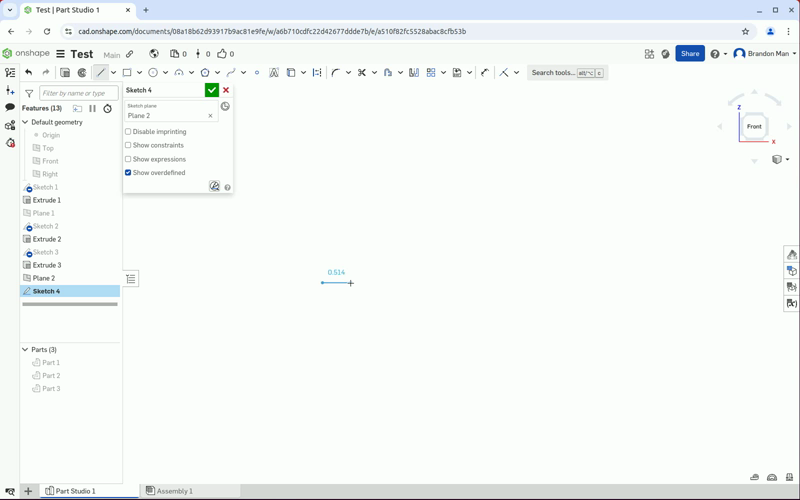
scroll(-6)
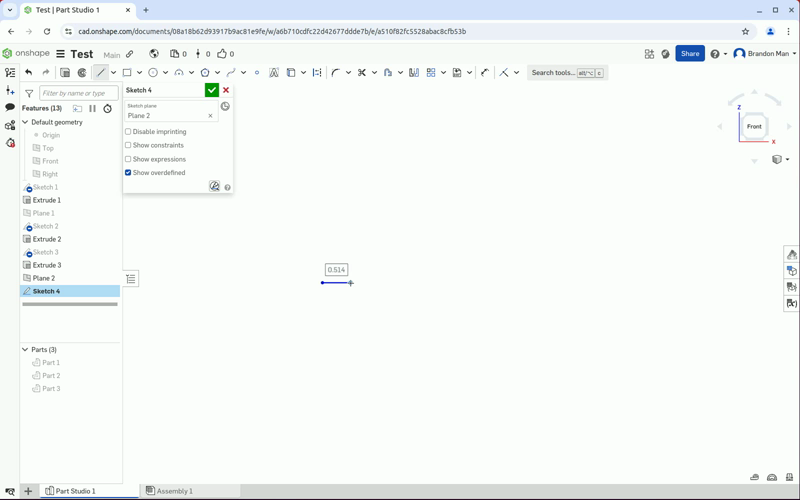
scroll(-6)
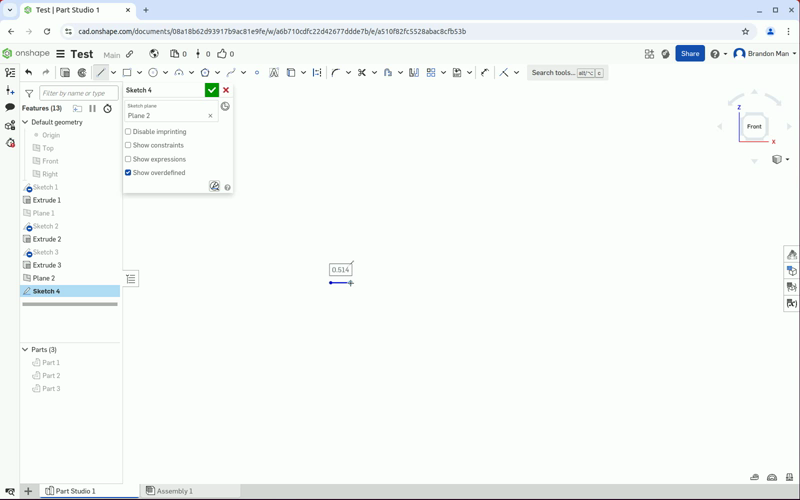
scroll(-6)
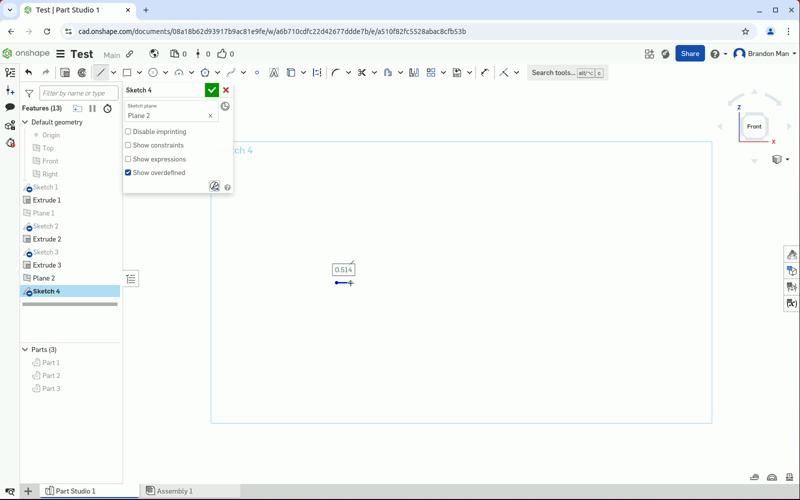
scroll(-6)
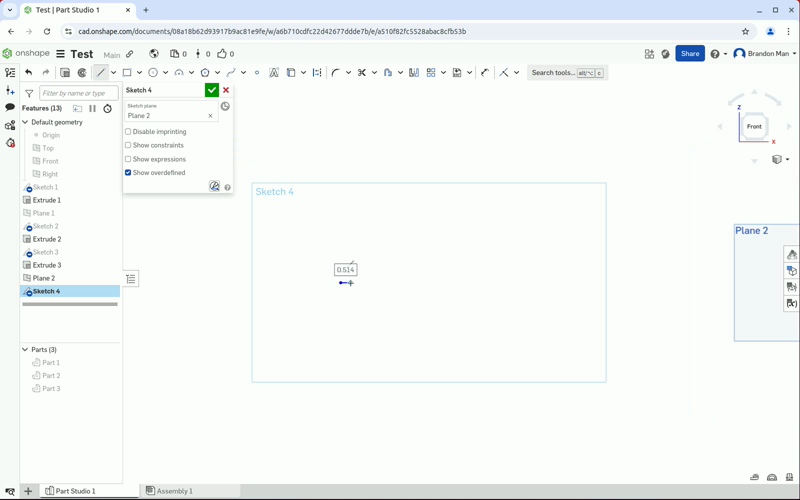
scroll(-6)
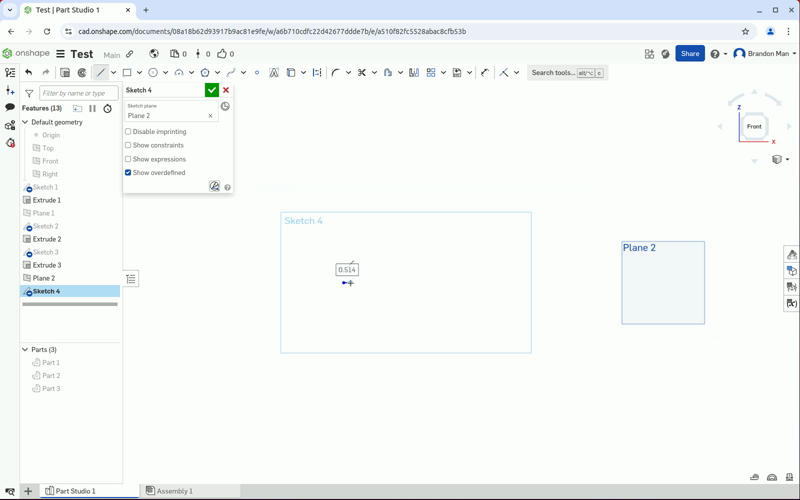
scroll(-6)
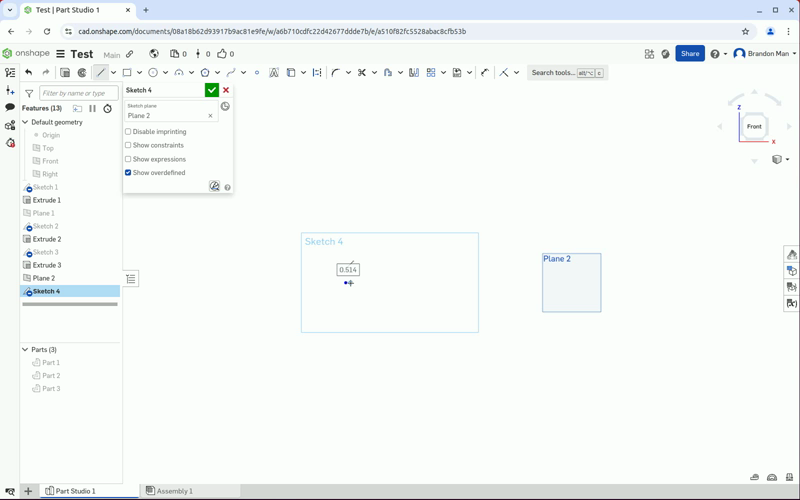
scroll(-6)
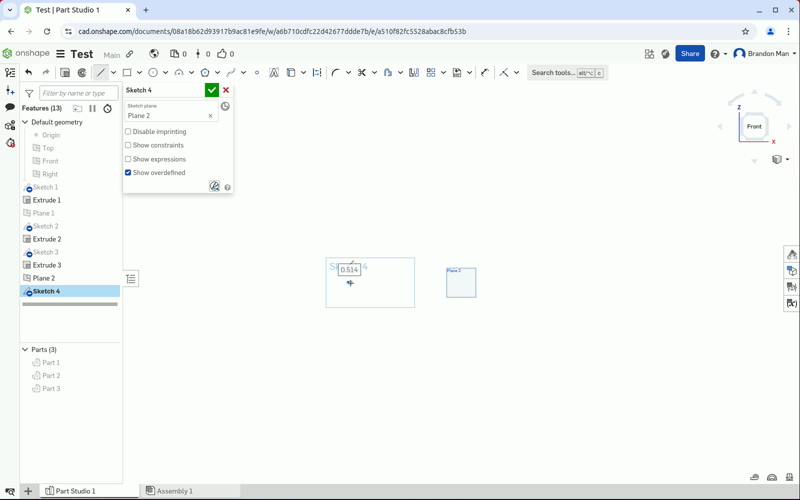
key_up(shift)
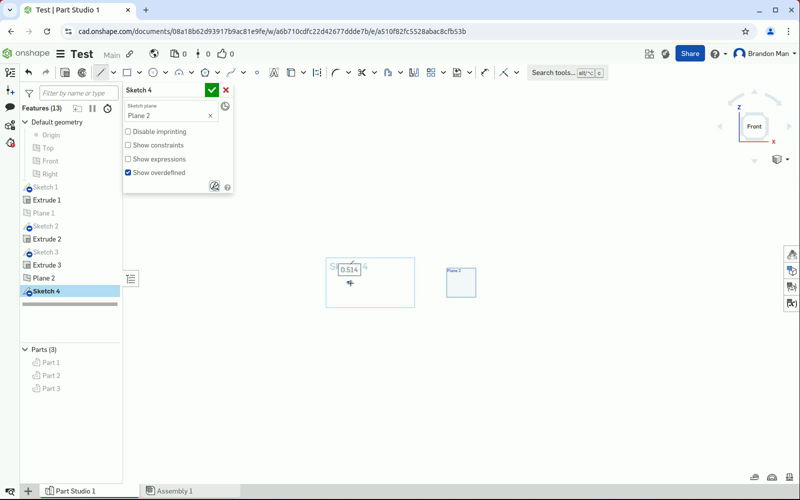
key_down(shift)
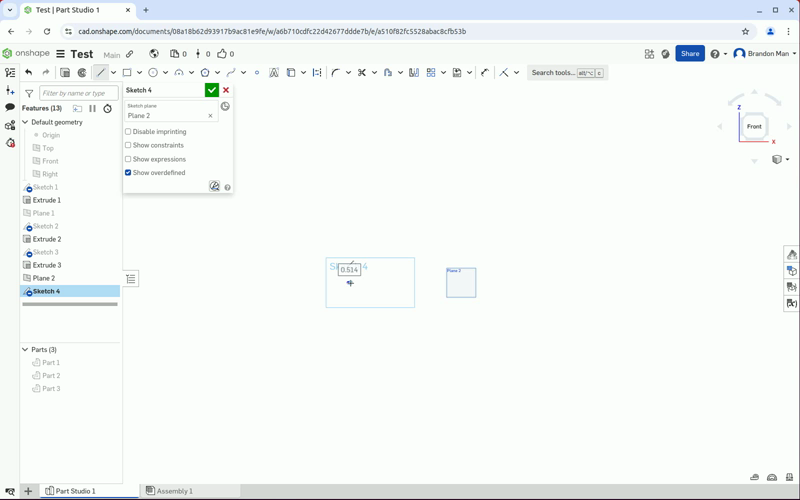
mouse_move(380, 282)
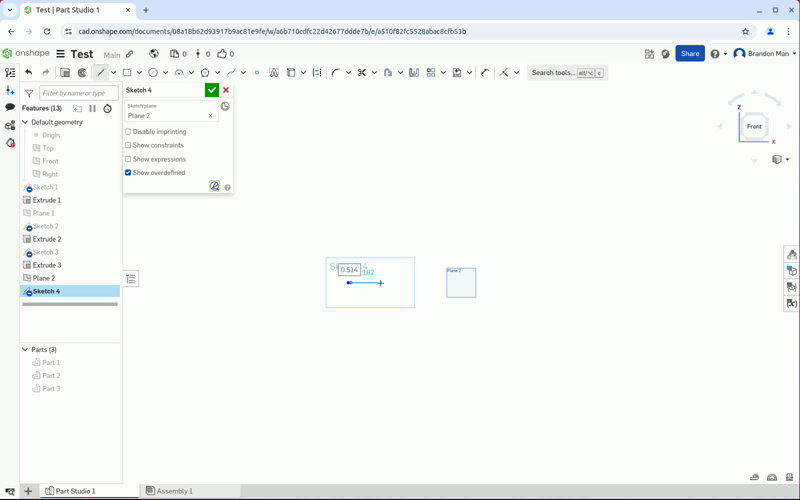
mouse_move(350, 259)
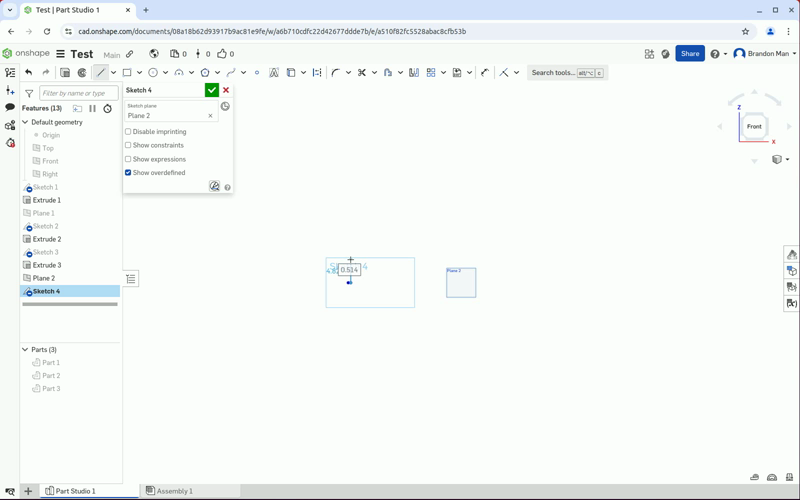
click(350, 259)
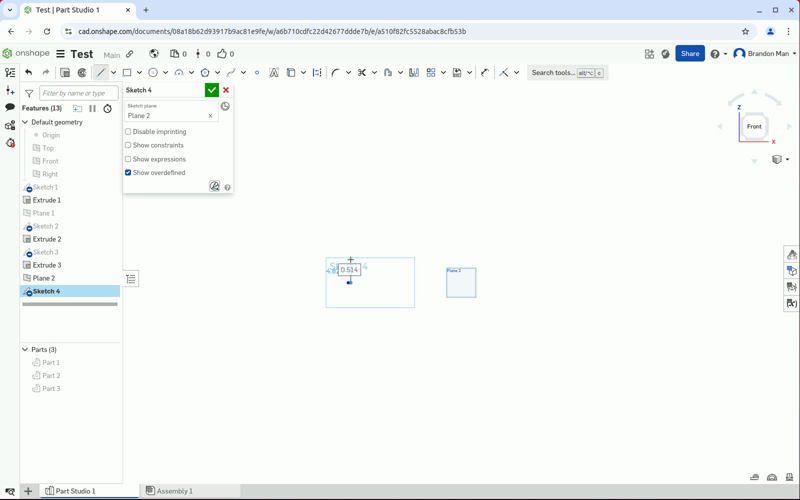
key_up(shift)
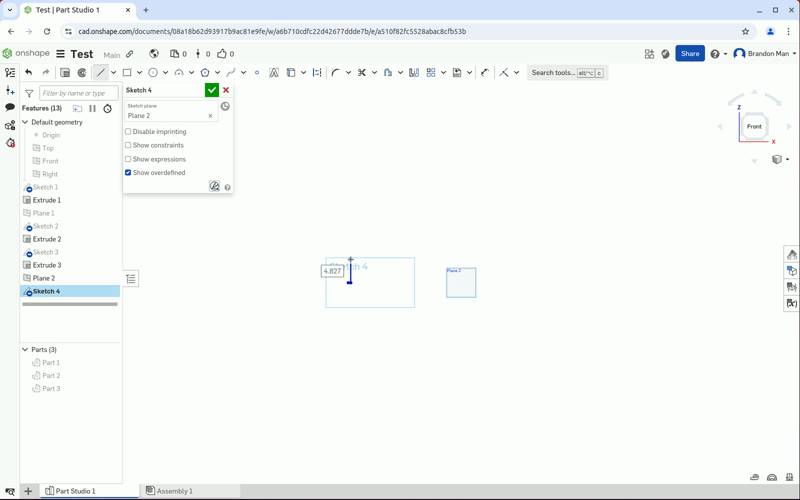
key_down(shift)
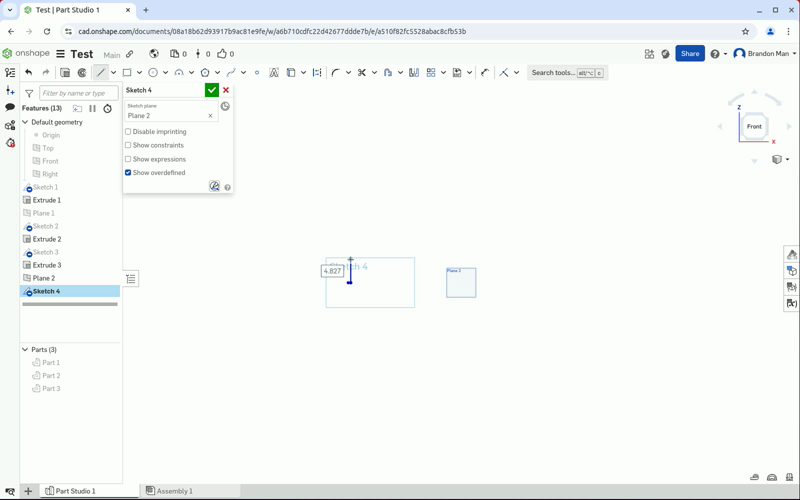
mouse_move(569, 259)
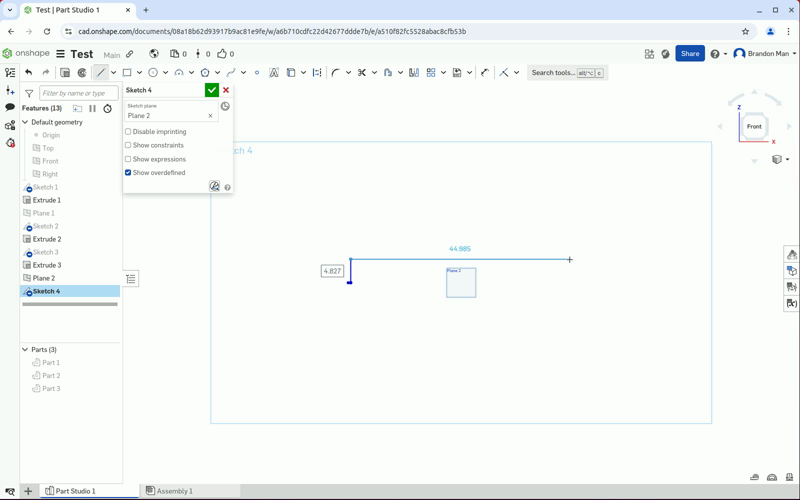
click(569, 259)
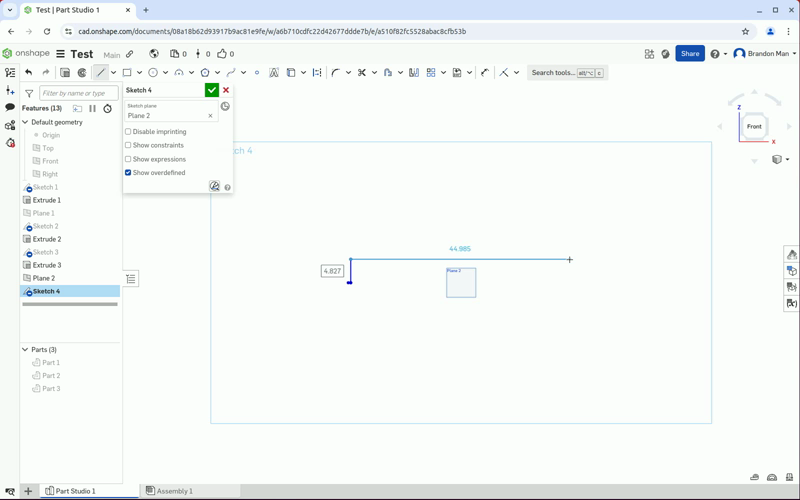
key_up(shift)
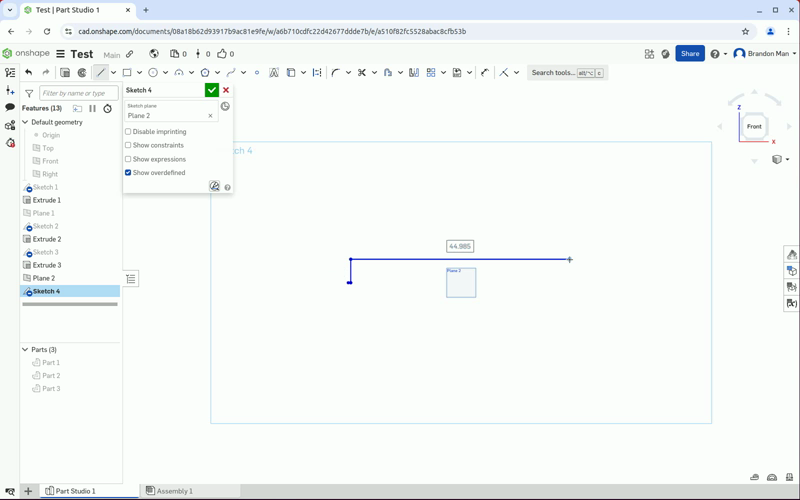
key_down(shift)
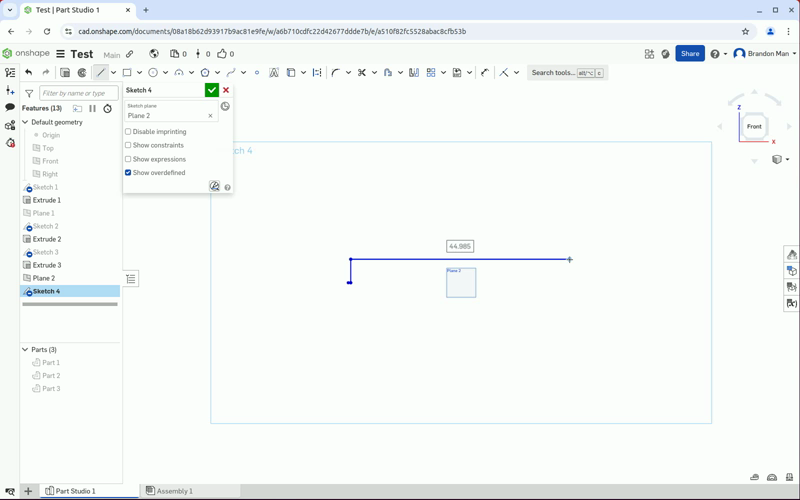
mouse_move(589, 259)
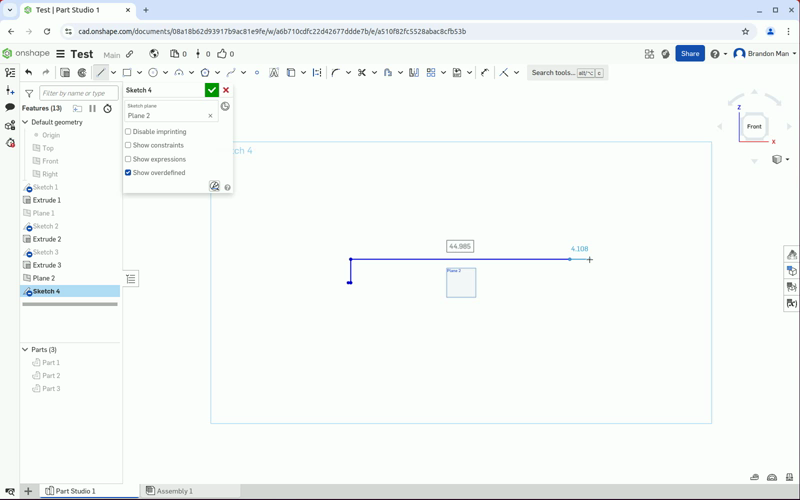
mouse_move(569, 282)
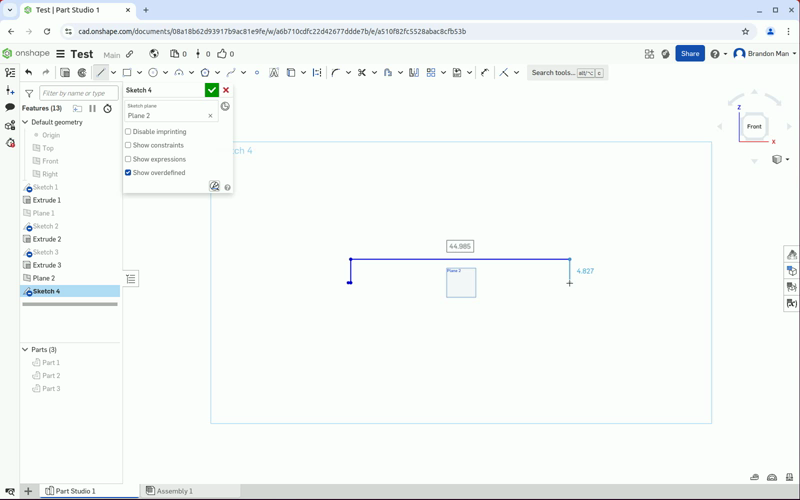
click(569, 282)
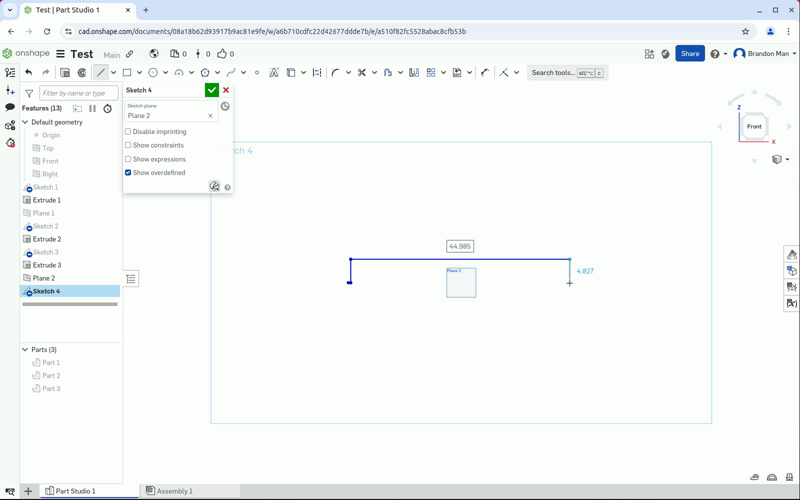
key_up(shift)
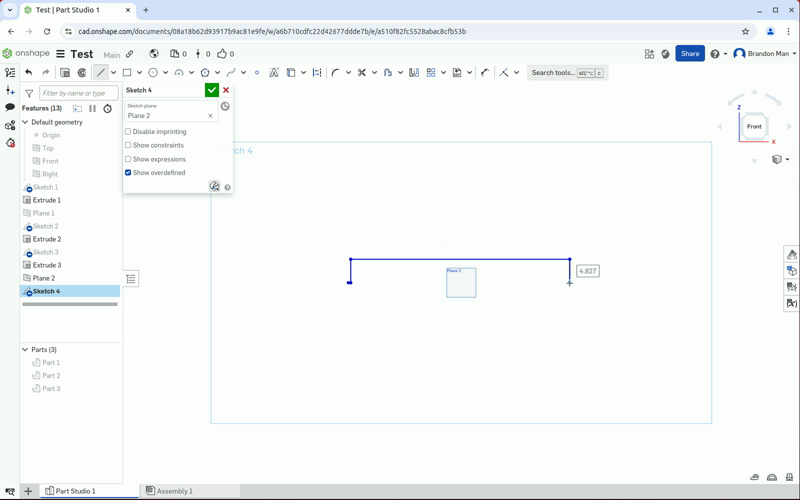
key_down(shift)
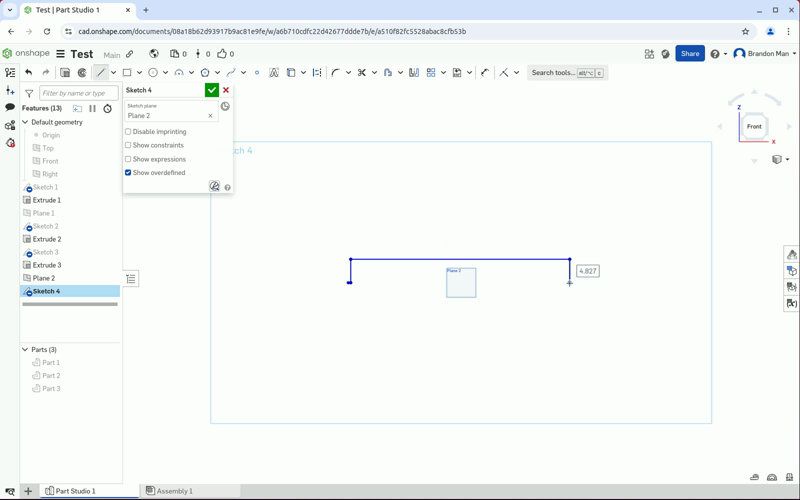
mouse_move(589, 282)
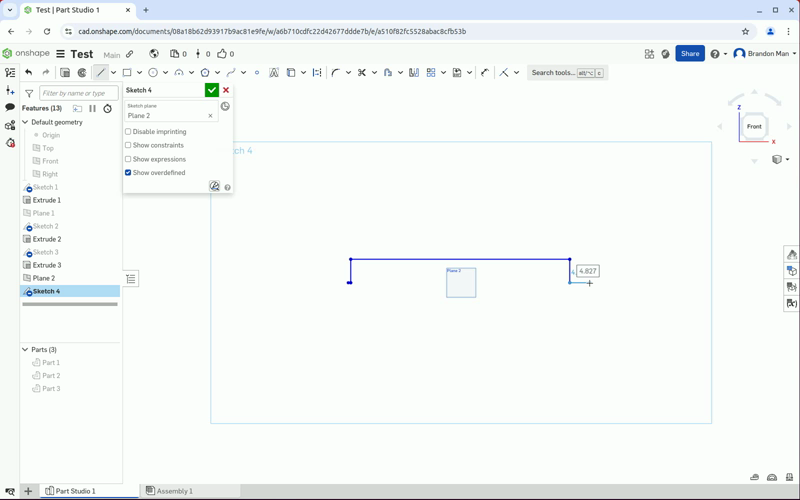
mouse_move(572, 282)
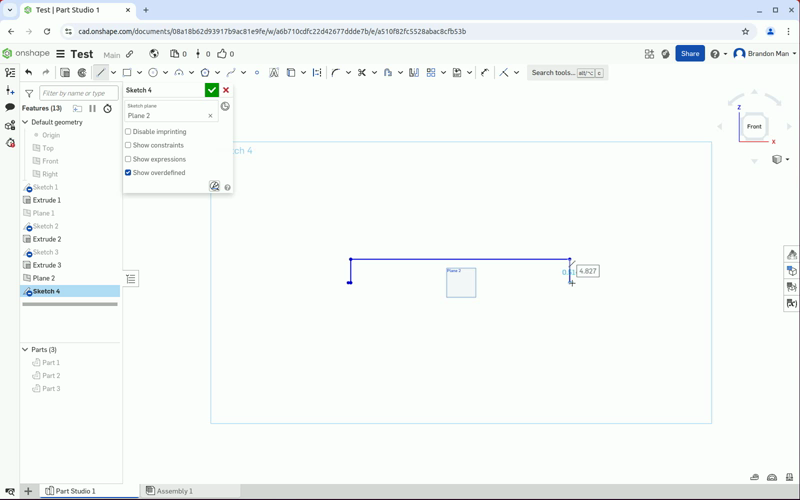
scroll(6)
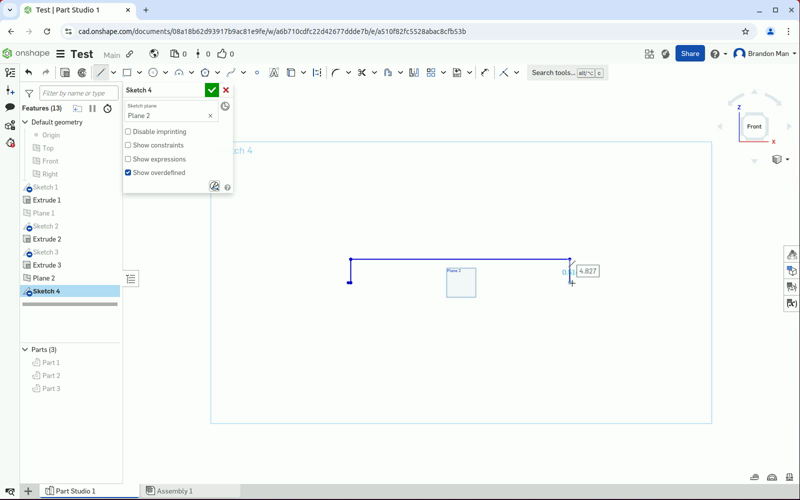
scroll(6)
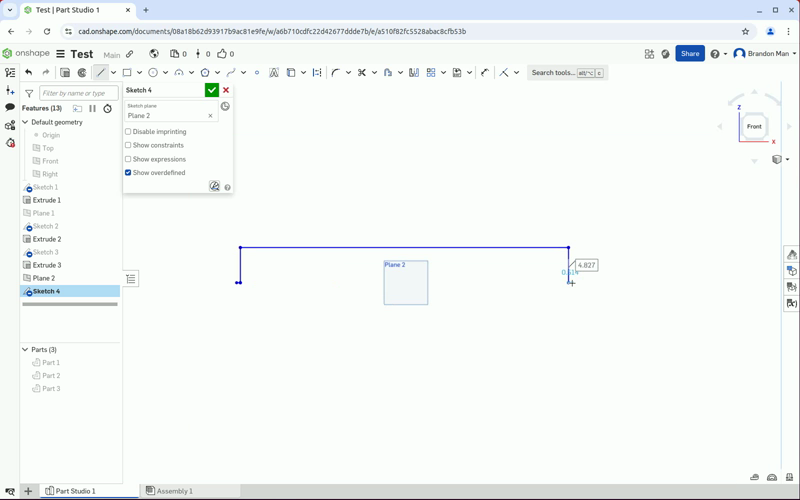
scroll(6)
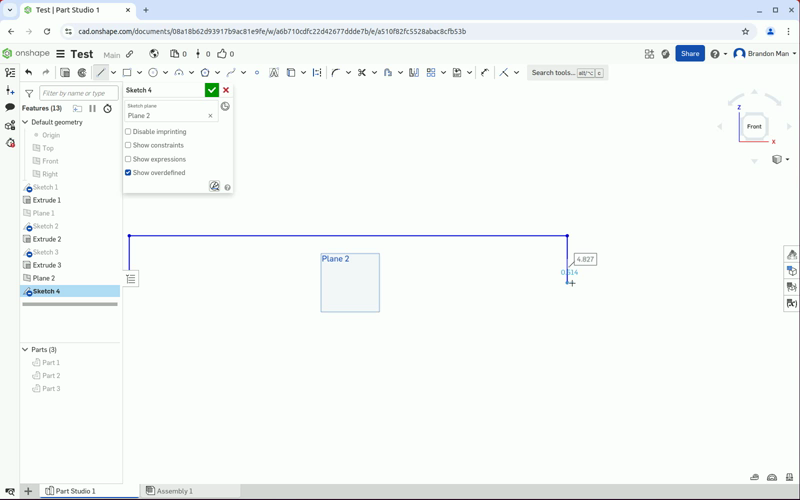
scroll(6)
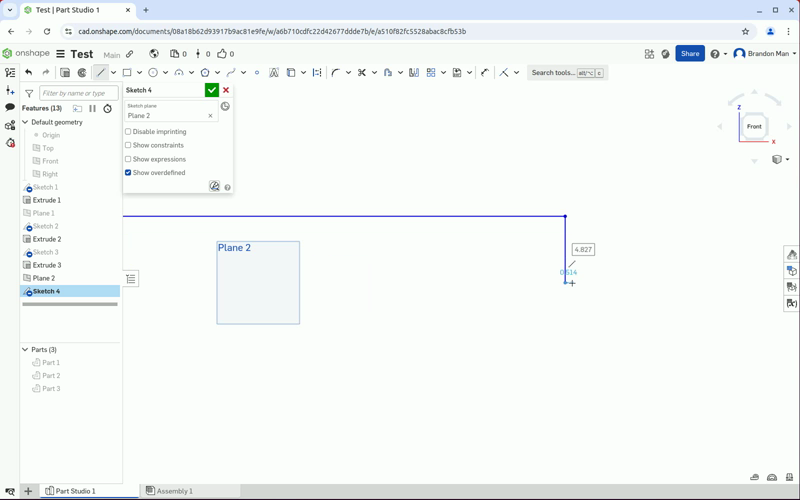
scroll(6)
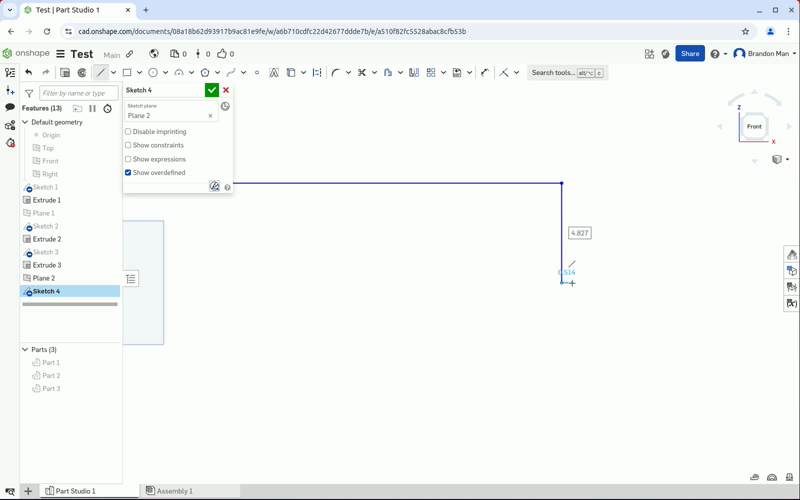
scroll(6)
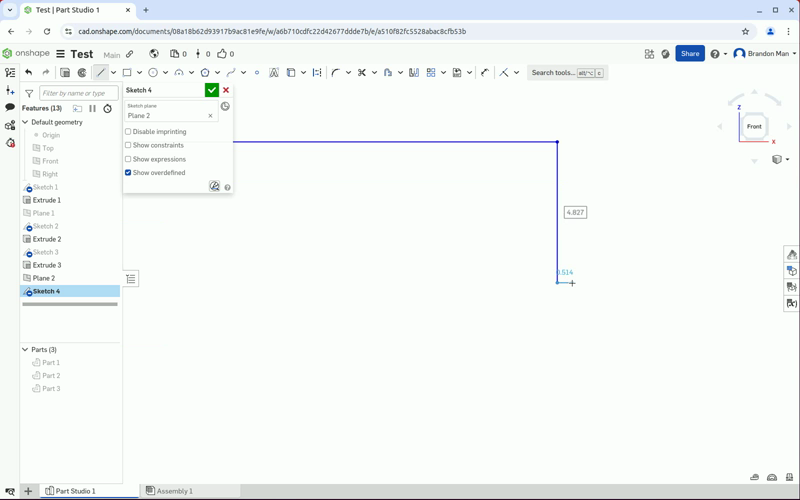
scroll(6)
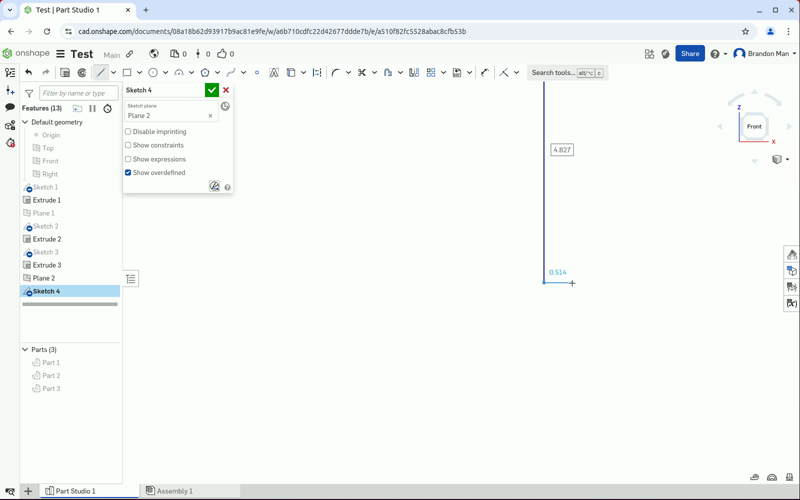
click(572, 282)
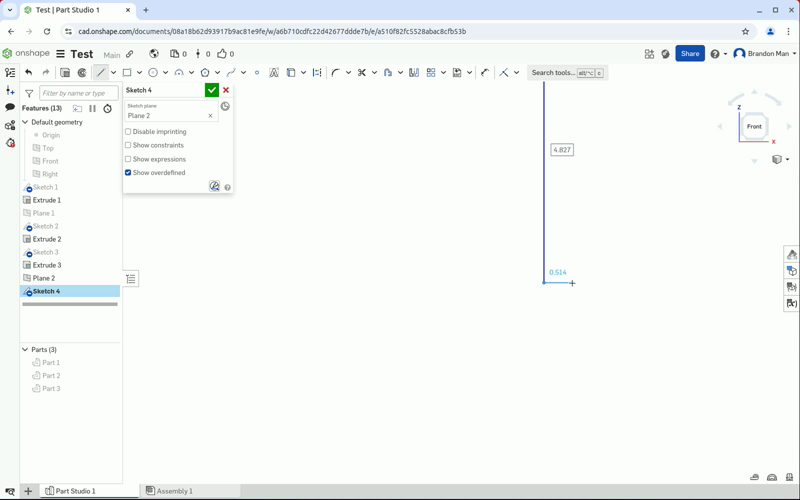
scroll(-6)
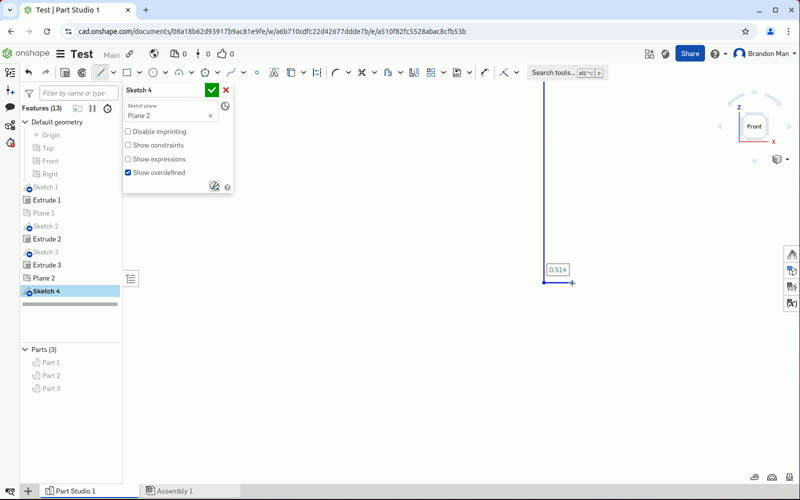
scroll(-6)
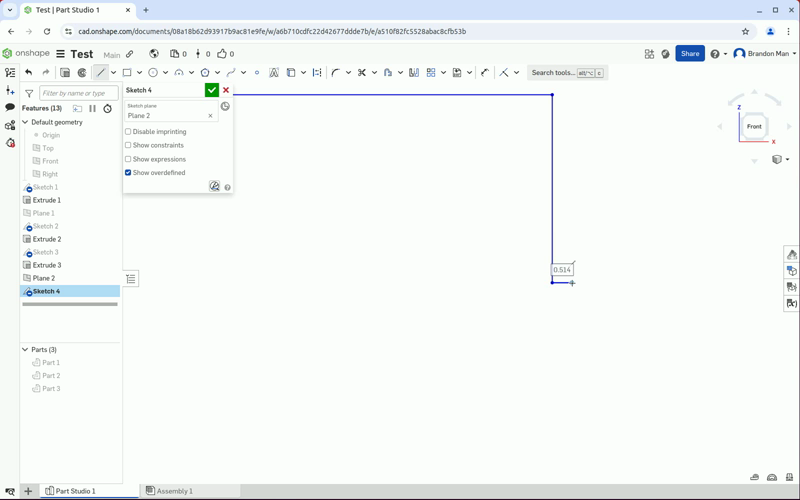
scroll(-6)
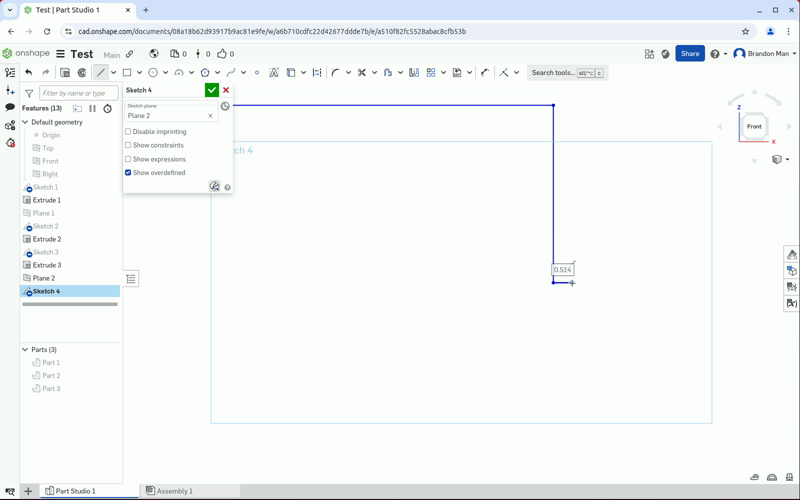
scroll(-6)
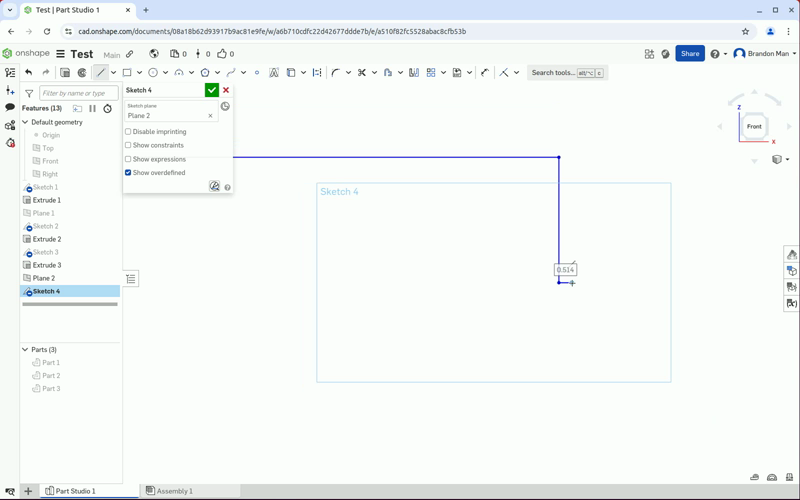
scroll(-6)
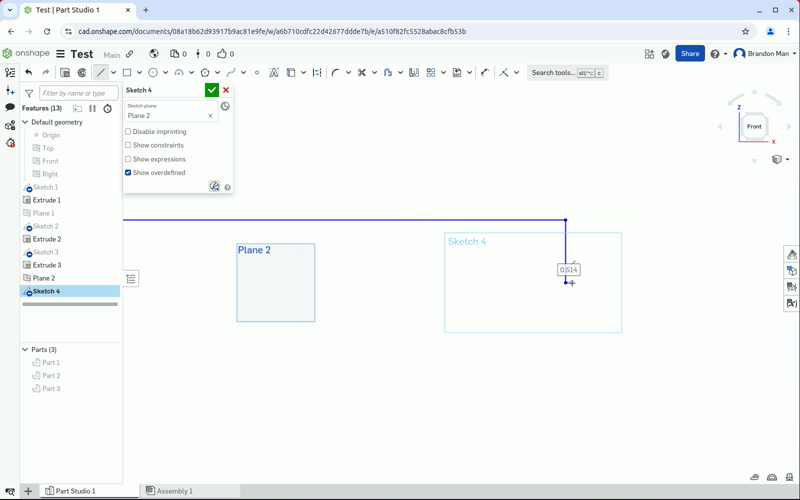
scroll(-6)
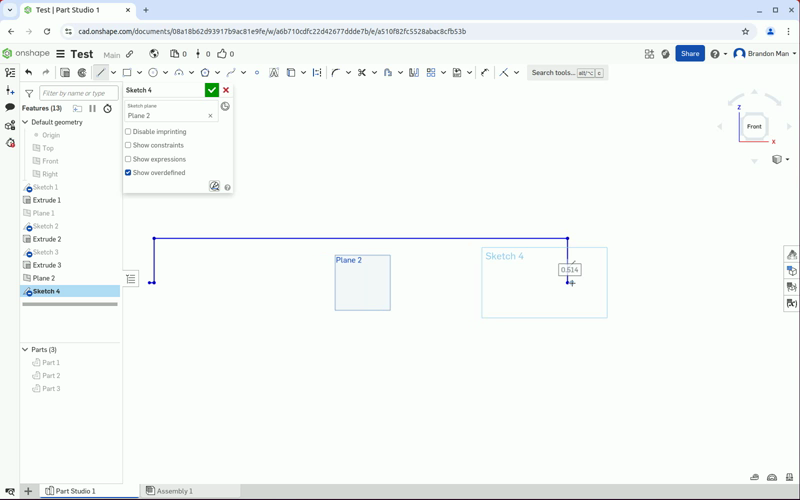
scroll(-6)
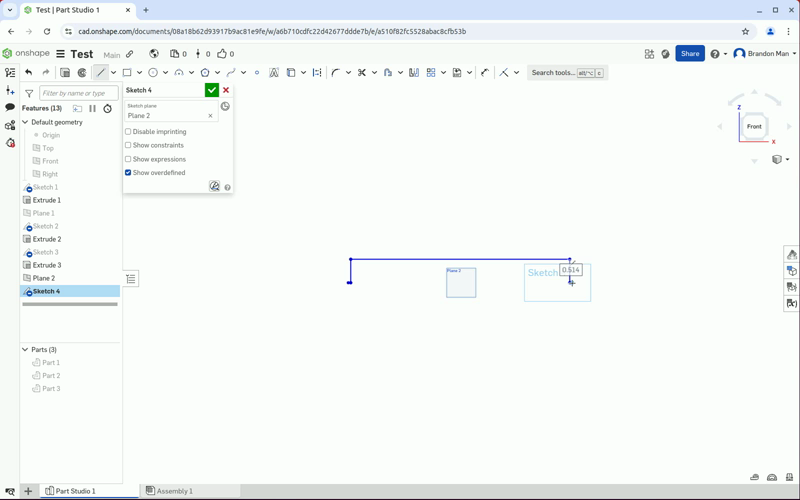
key_up(shift)
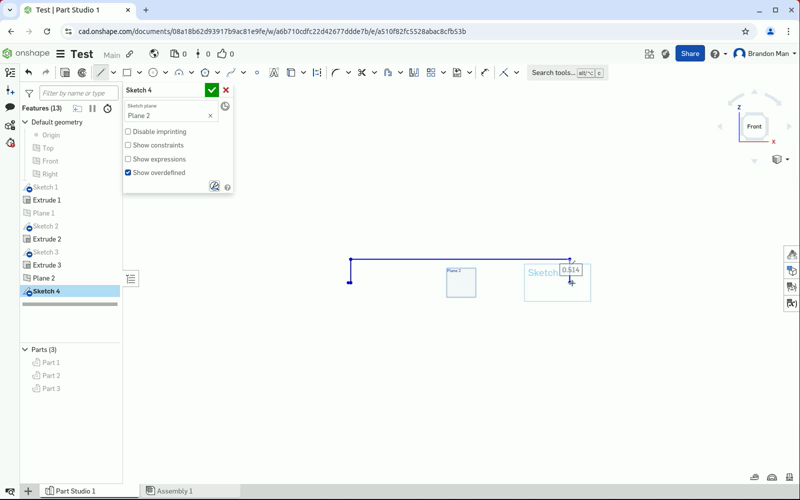
key_down(shift)
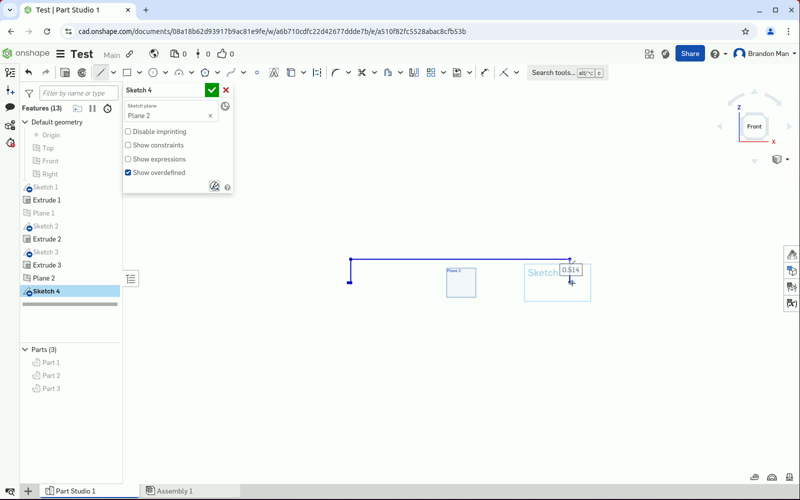
mouse_move(589, 282)
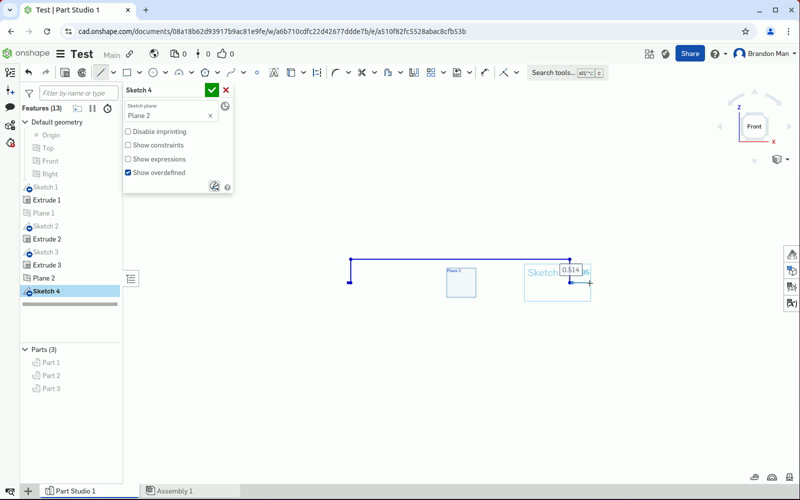
mouse_move(572, 257)
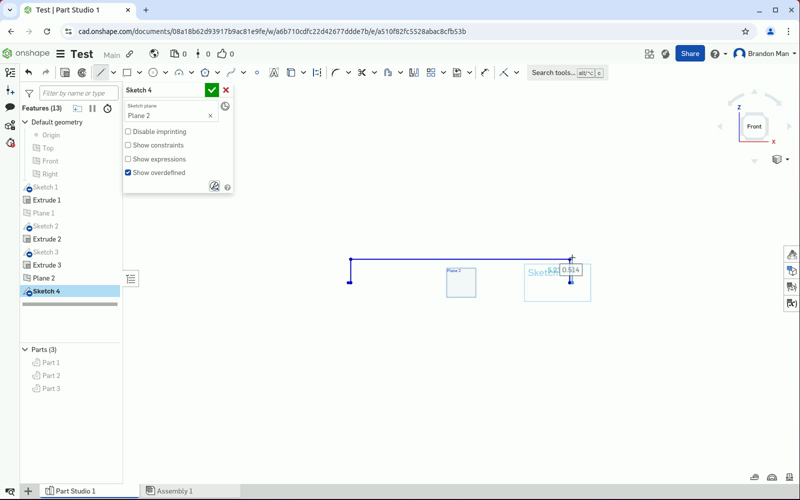
scroll(6)
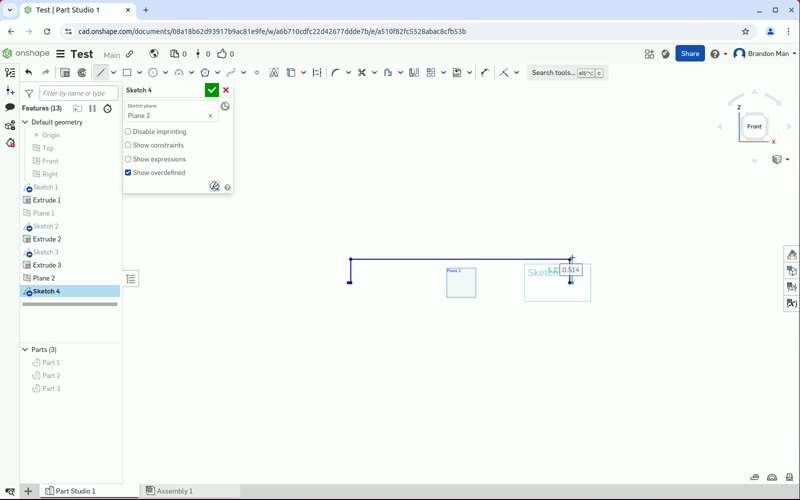
scroll(6)
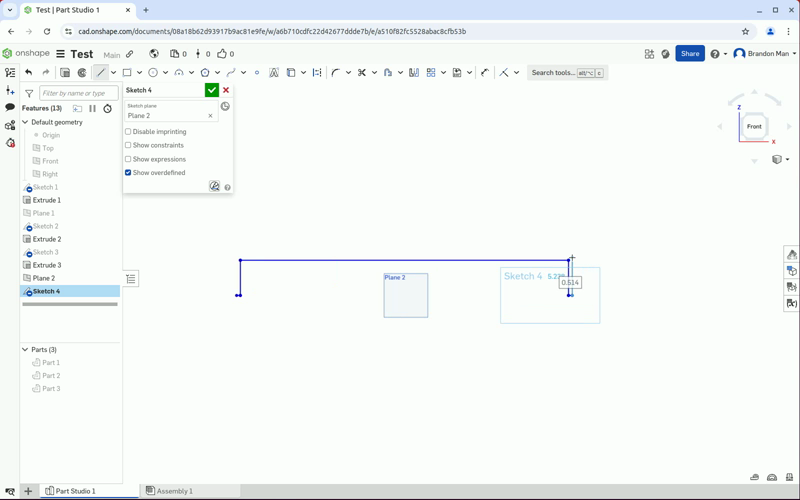
scroll(6)
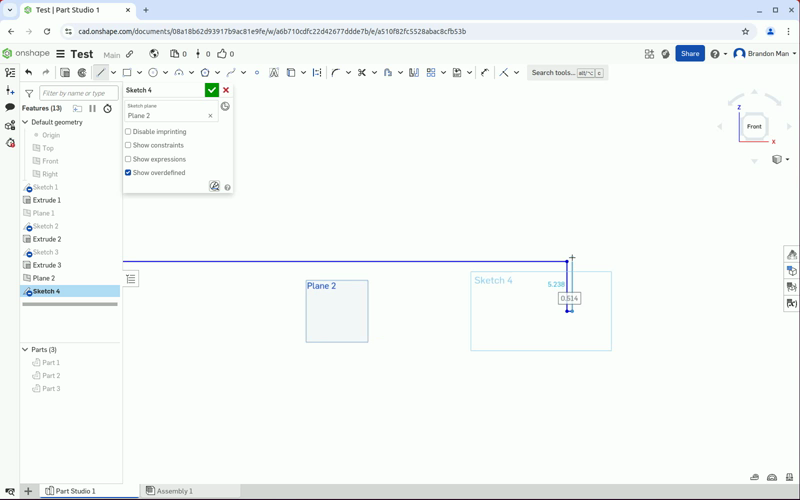
scroll(6)
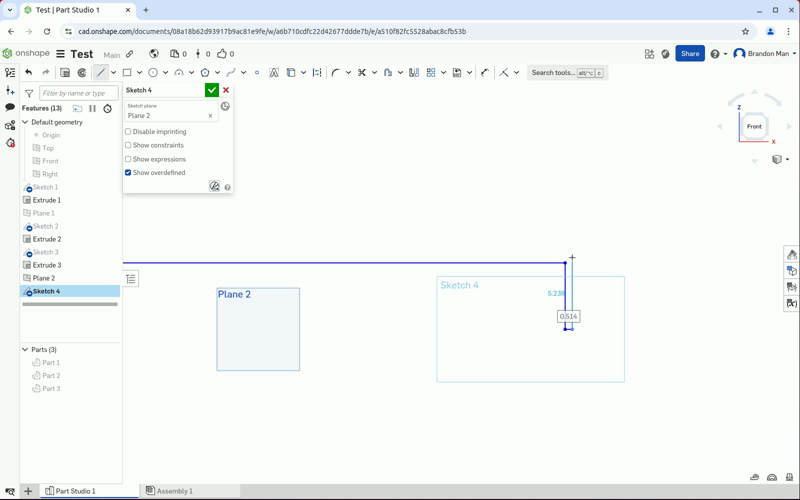
scroll(6)
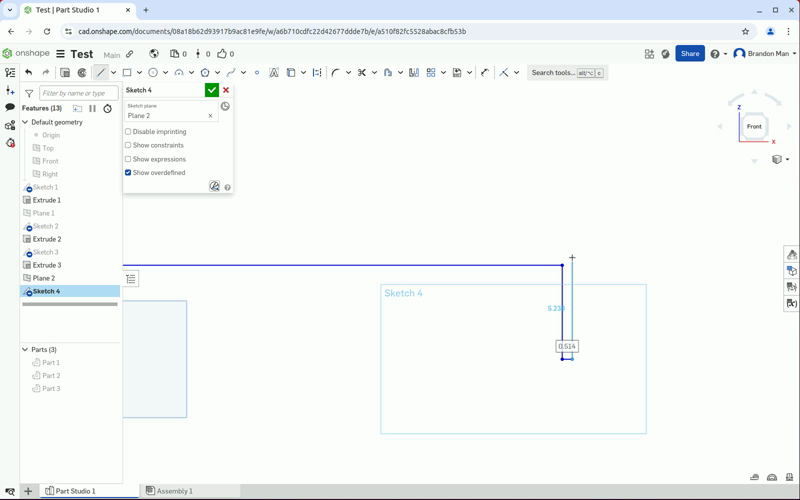
scroll(6)
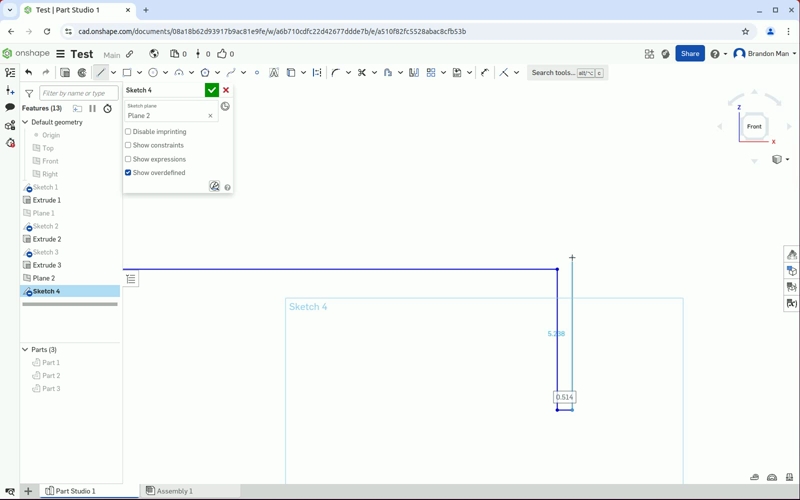
scroll(6)
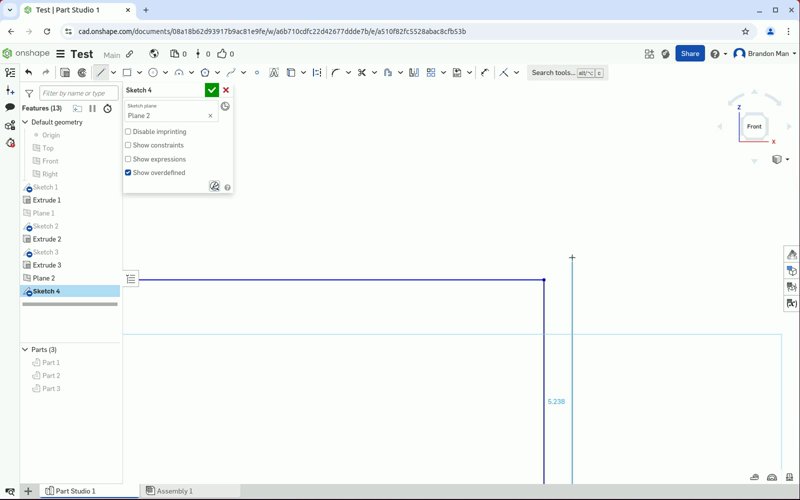
click(572, 257)
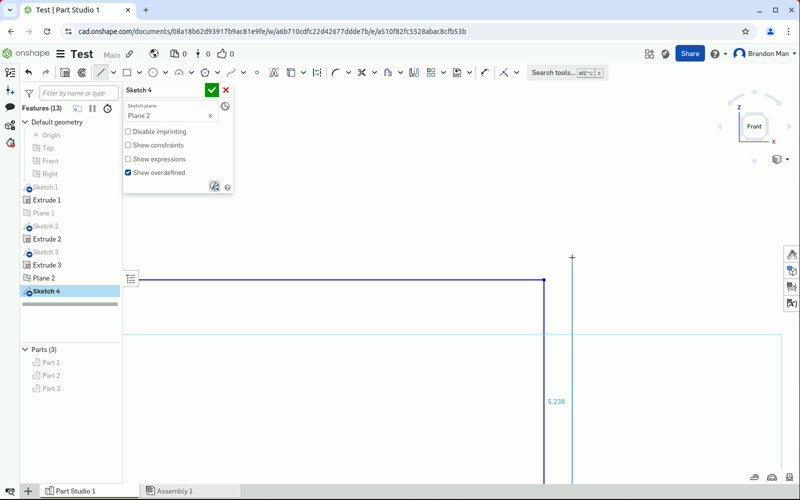
scroll(-6)
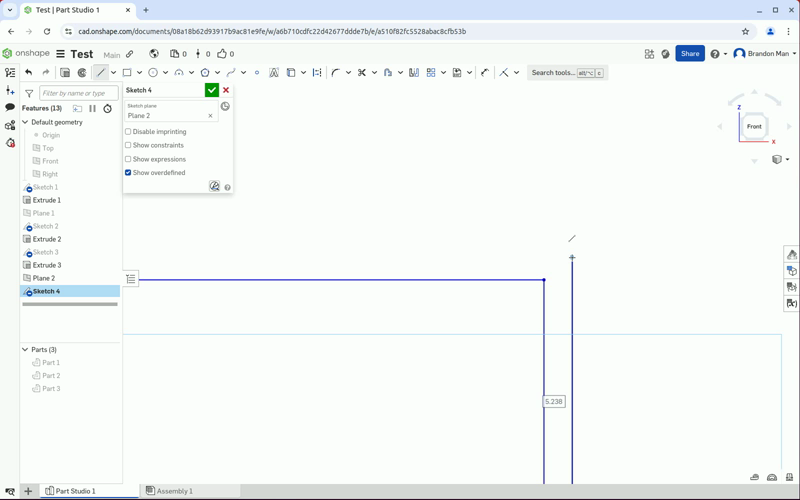
scroll(-6)
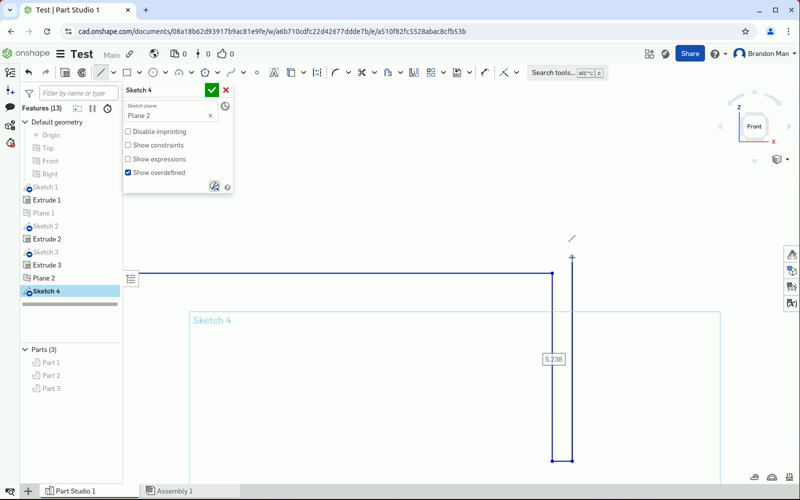
scroll(-6)
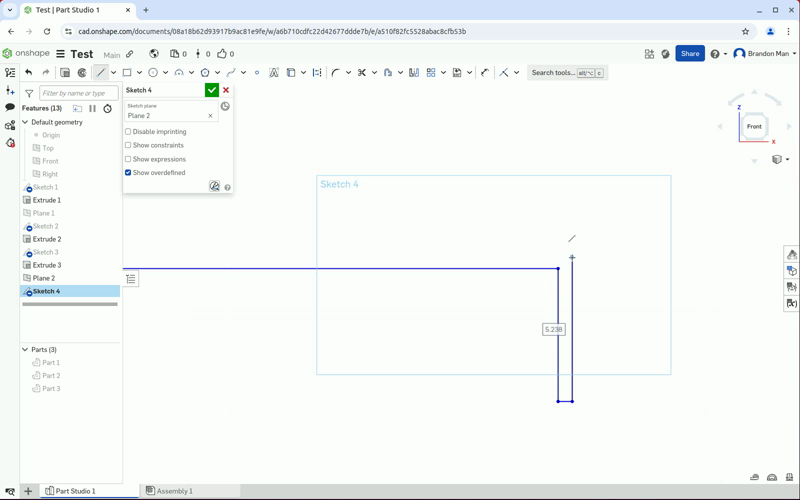
scroll(-6)
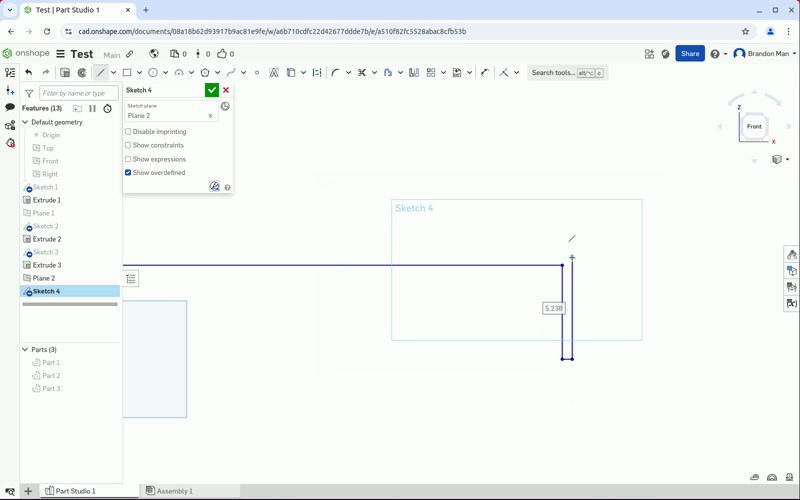
scroll(-6)
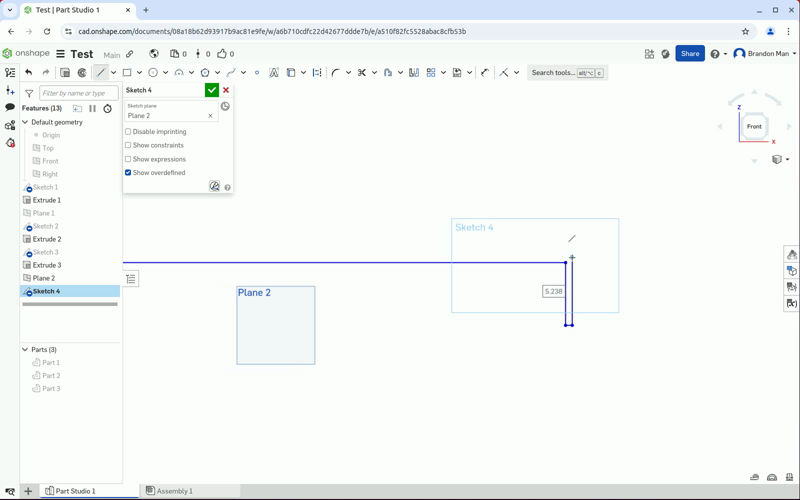
scroll(-6)
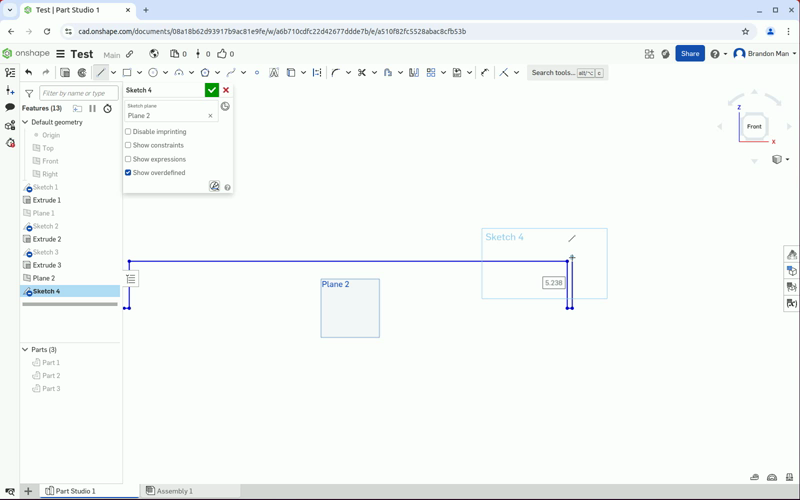
scroll(-6)
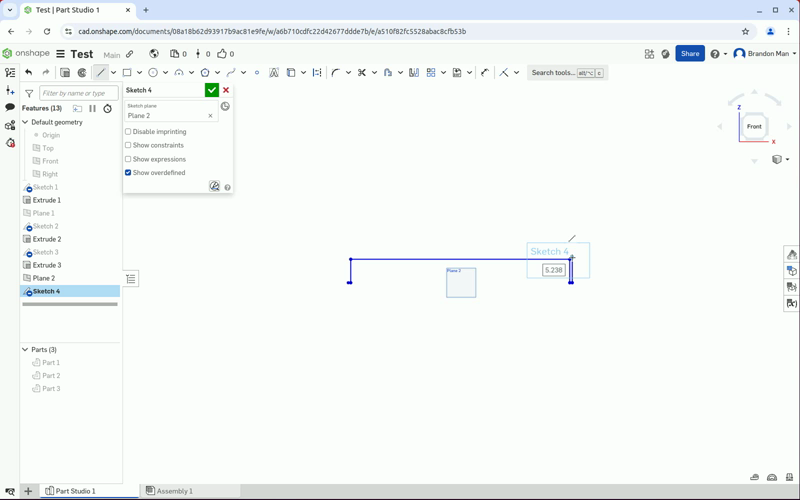
key_up(shift)
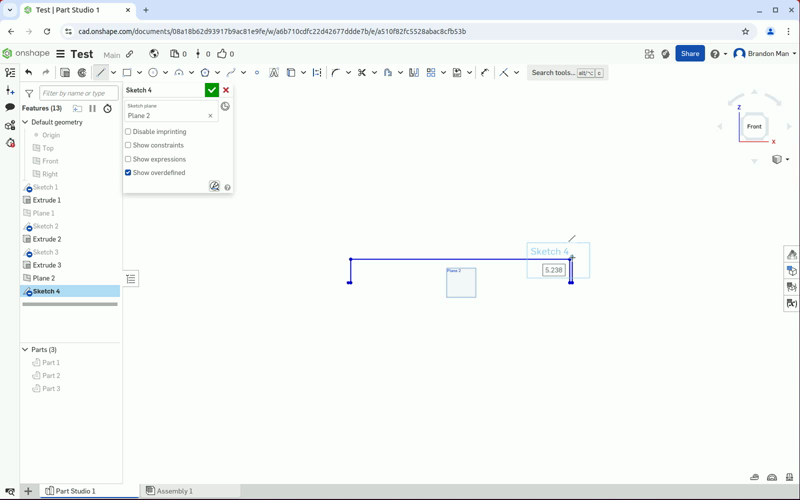
key_down(shift)
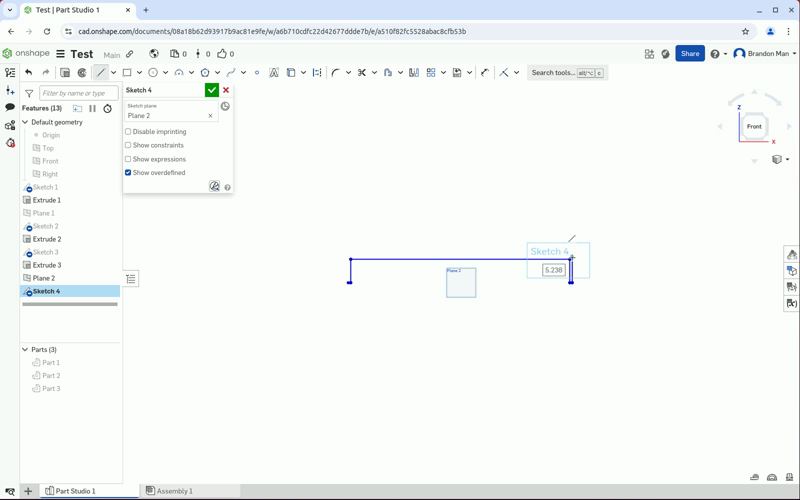
mouse_move(348, 257)
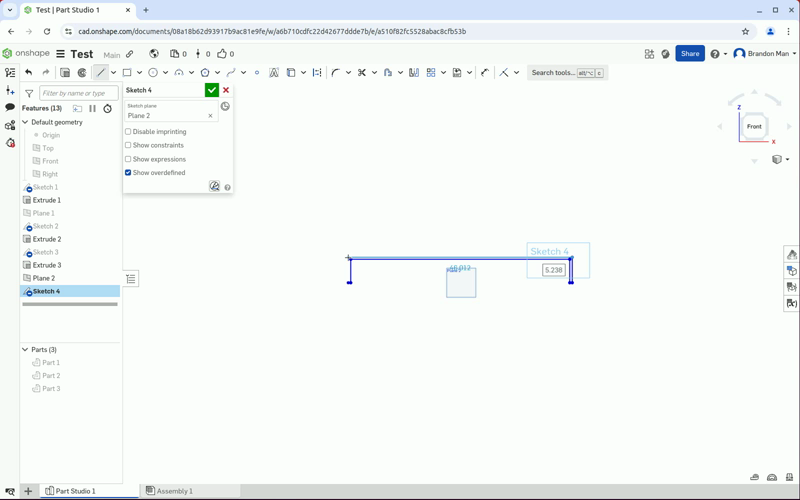
scroll(6)
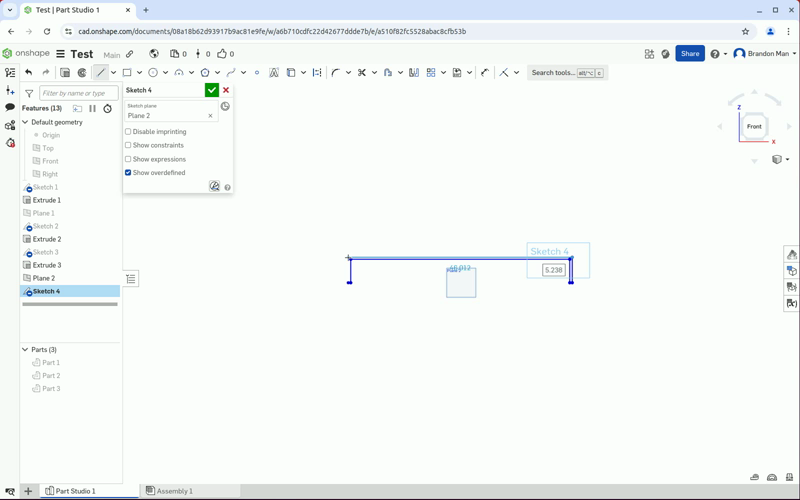
scroll(6)
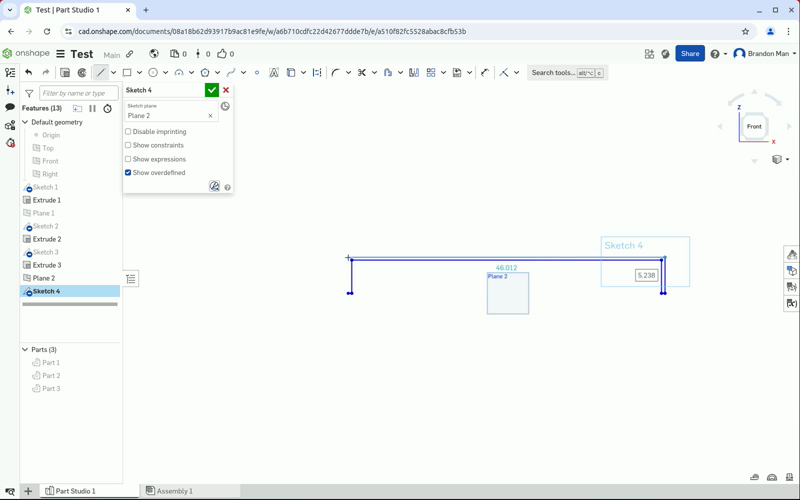
scroll(6)
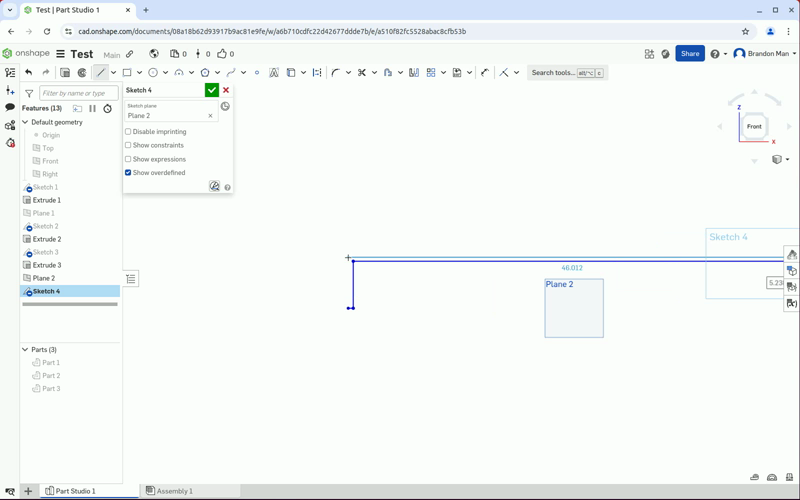
scroll(6)
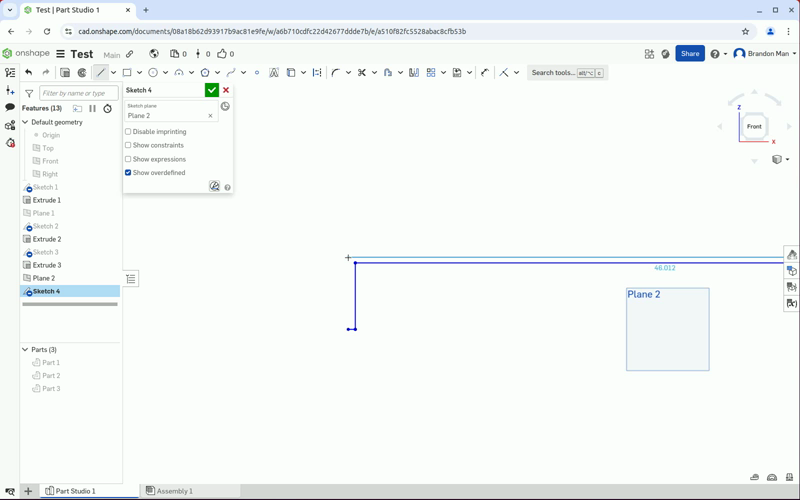
scroll(6)
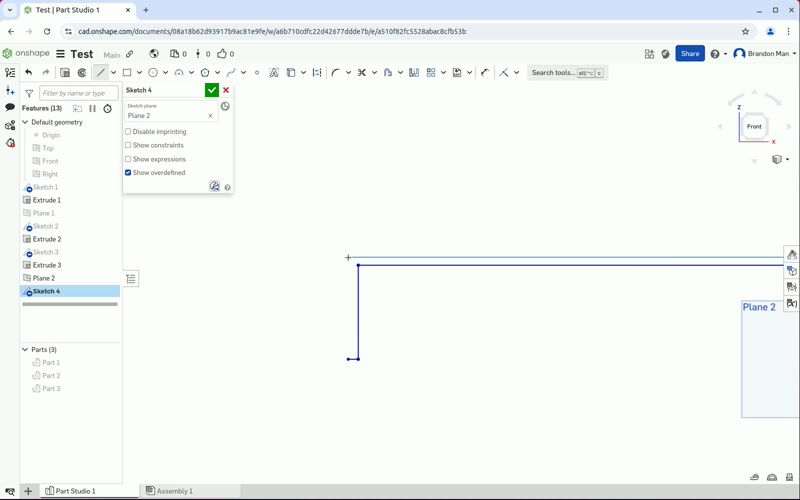
scroll(6)
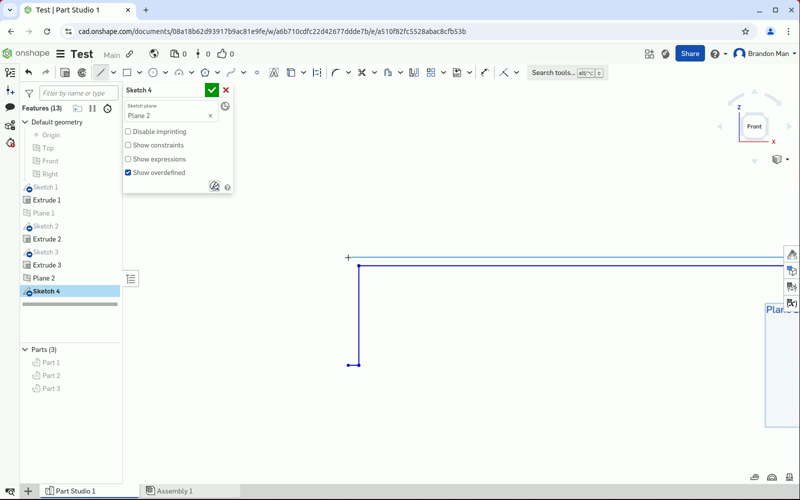
scroll(6)
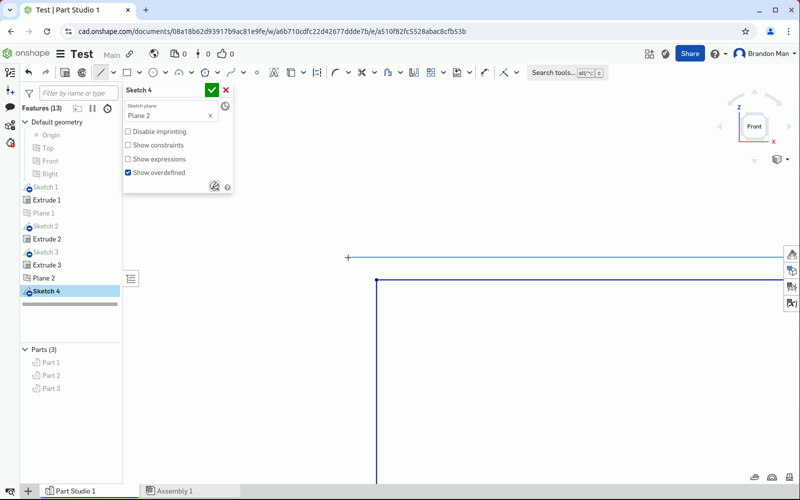
click(348, 257)
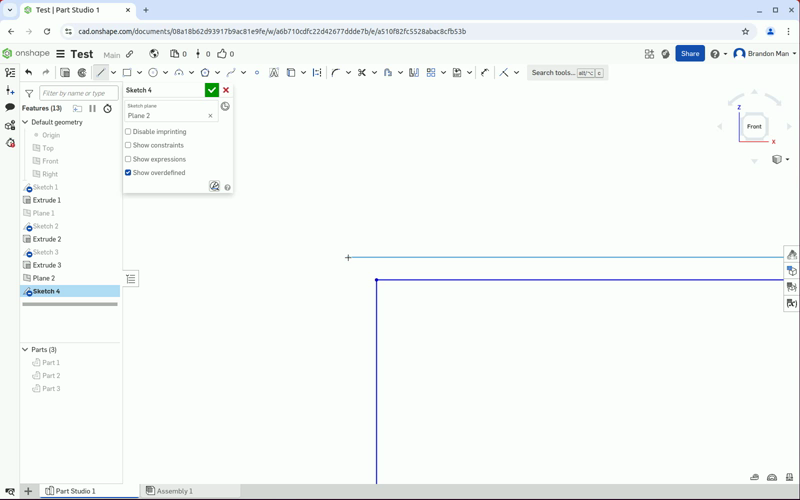
scroll(-6)
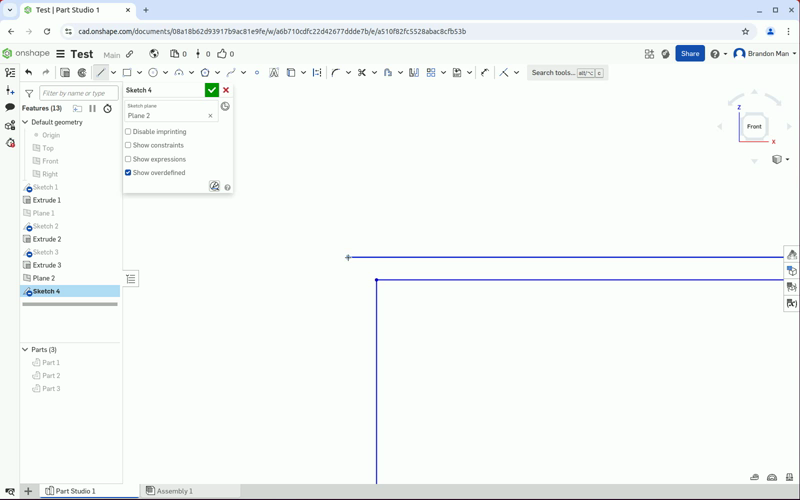
scroll(-6)
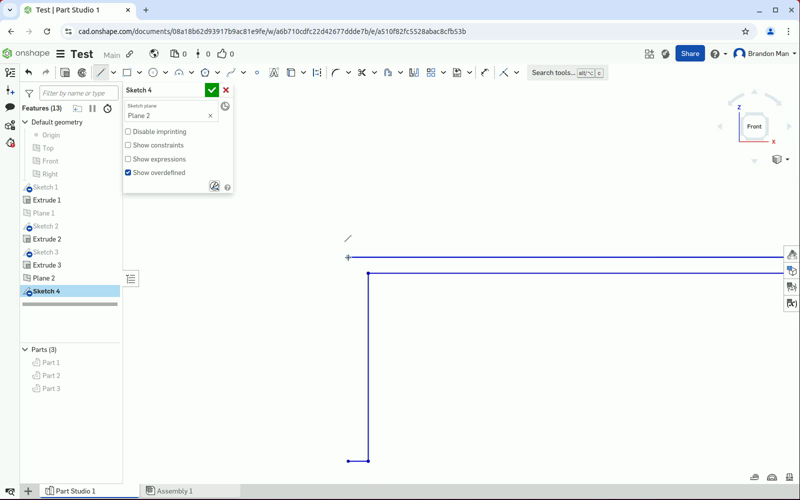
scroll(-6)
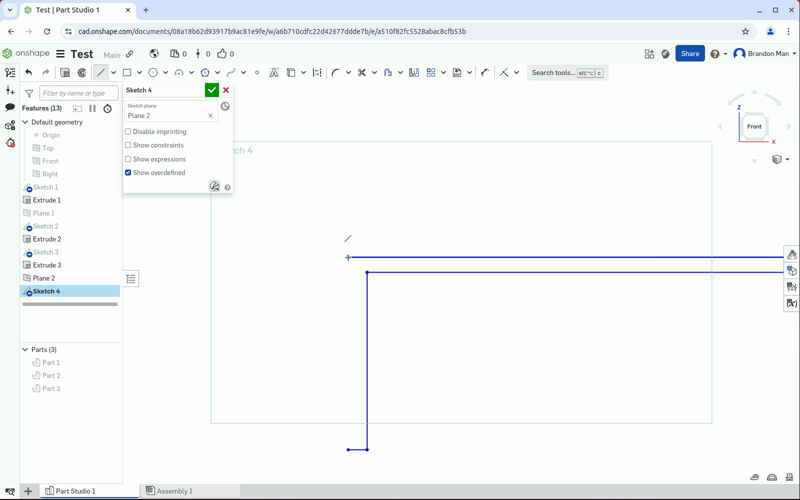
scroll(-6)
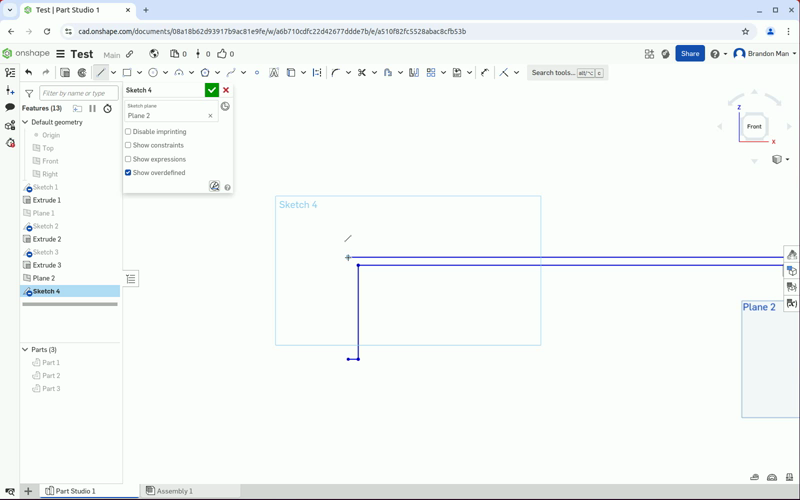
scroll(-6)
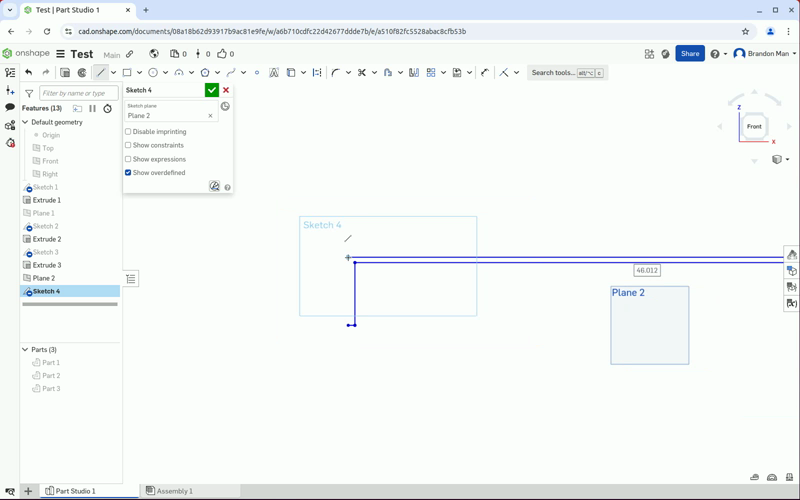
scroll(-6)
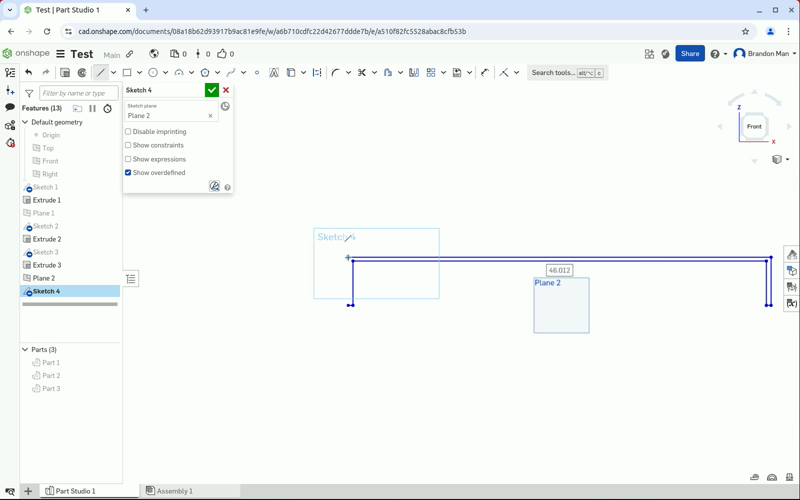
scroll(-6)
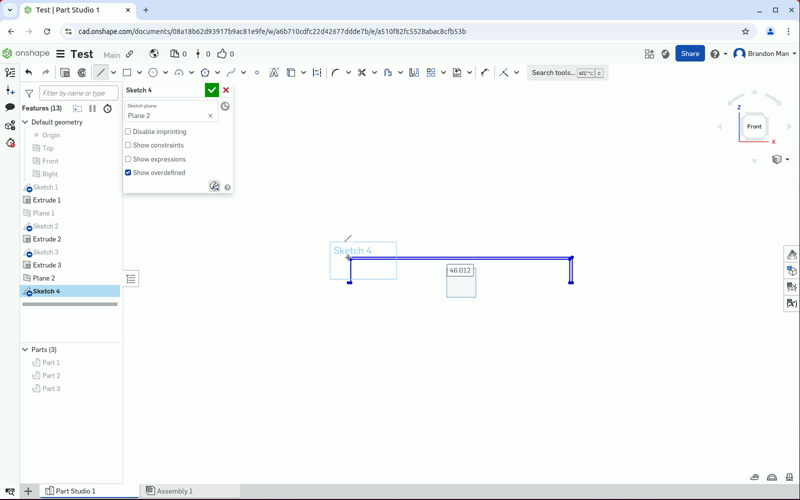
key_up(shift)
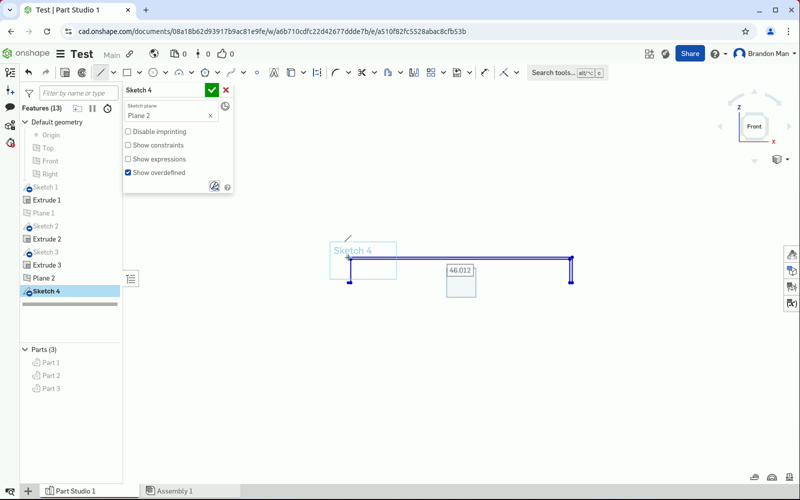
mouse_move(378, 257)
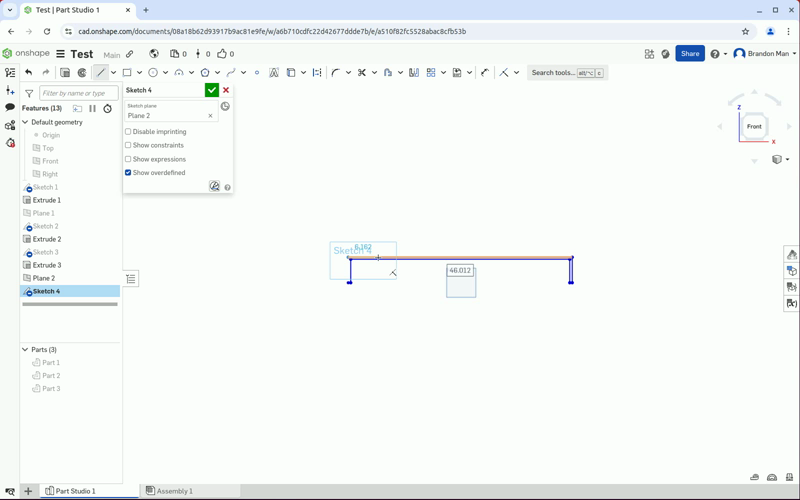
key_down(shift)
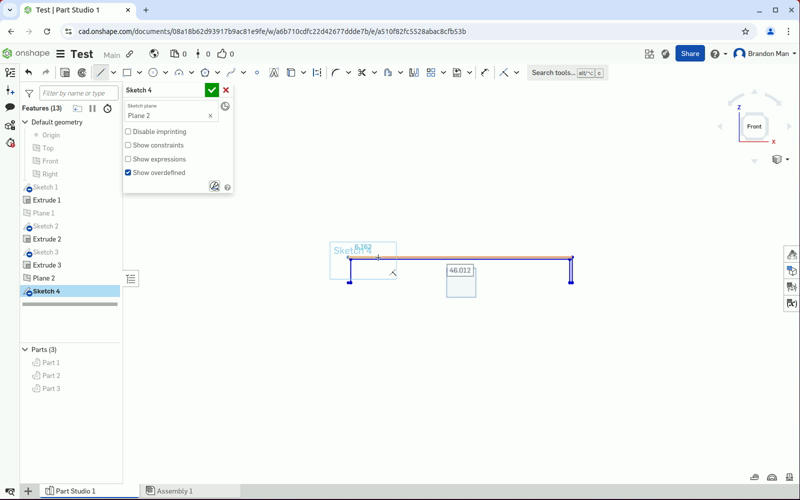
mouse_move(348, 282)
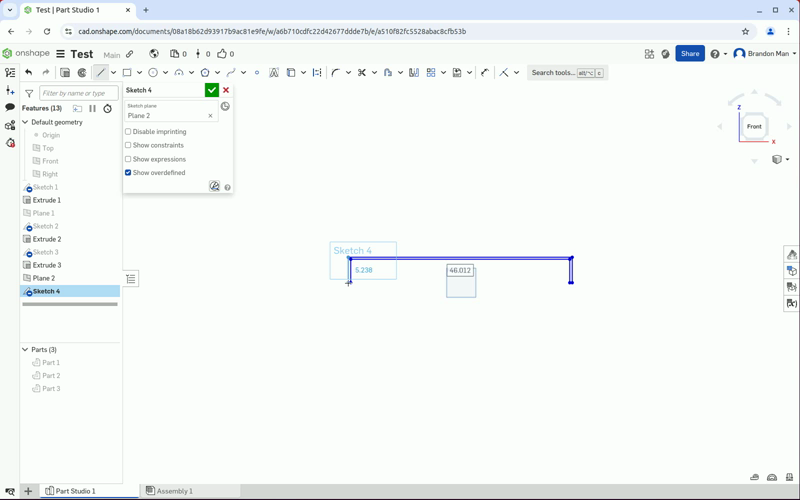
scroll(6)
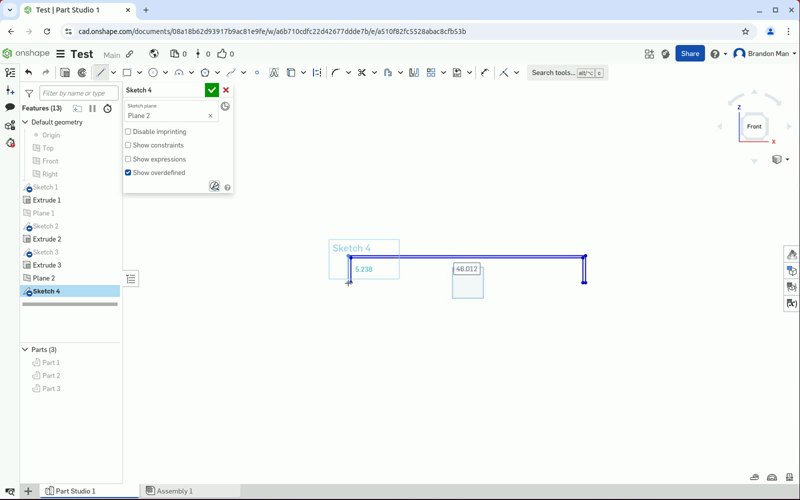
scroll(6)
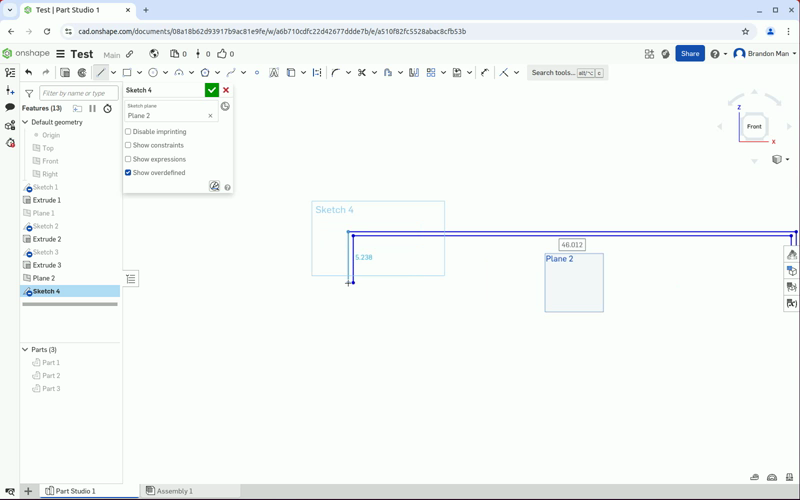
scroll(6)
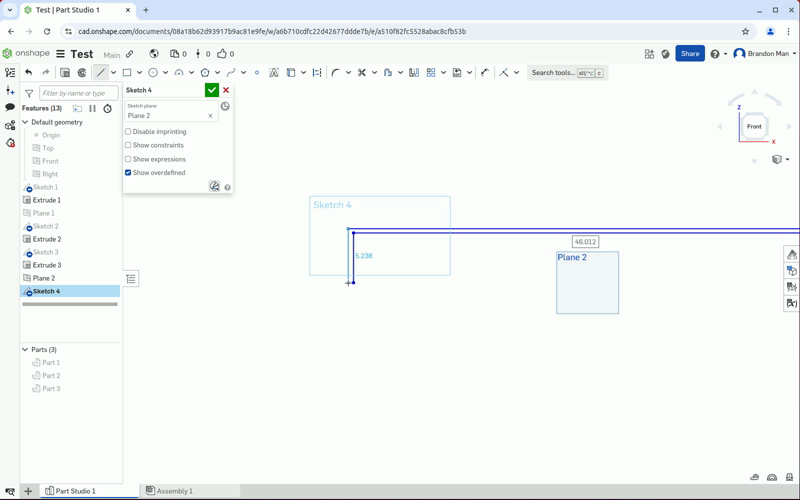
scroll(6)
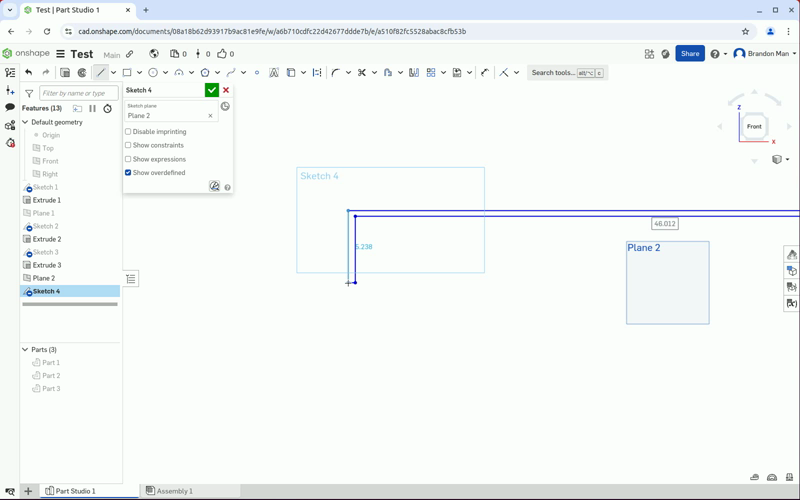
scroll(6)
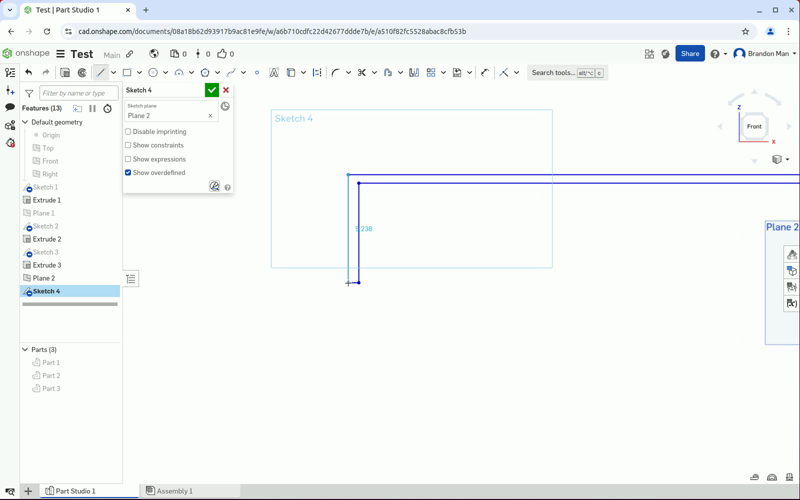
scroll(6)
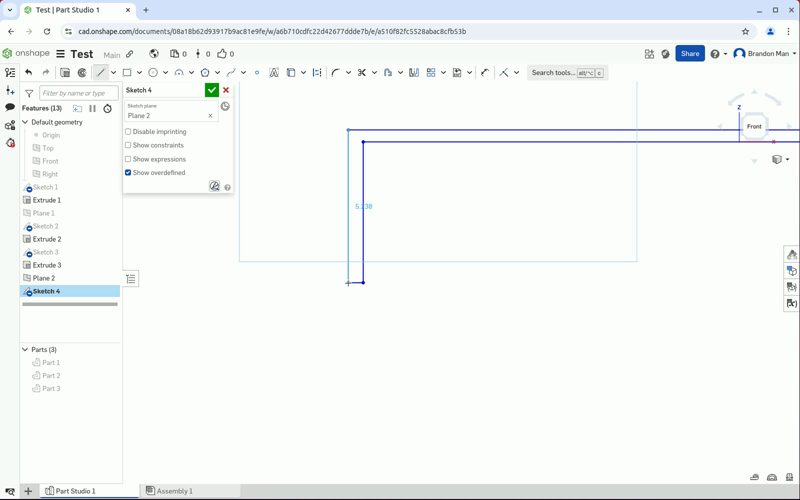
scroll(6)
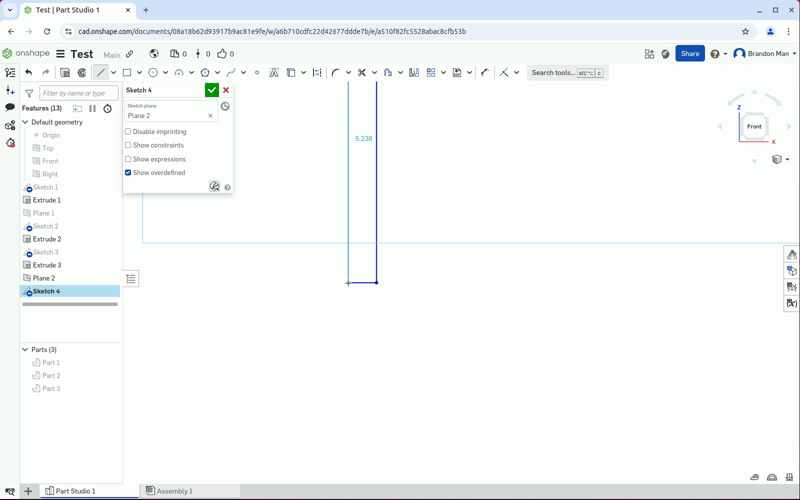
key_up(shift)
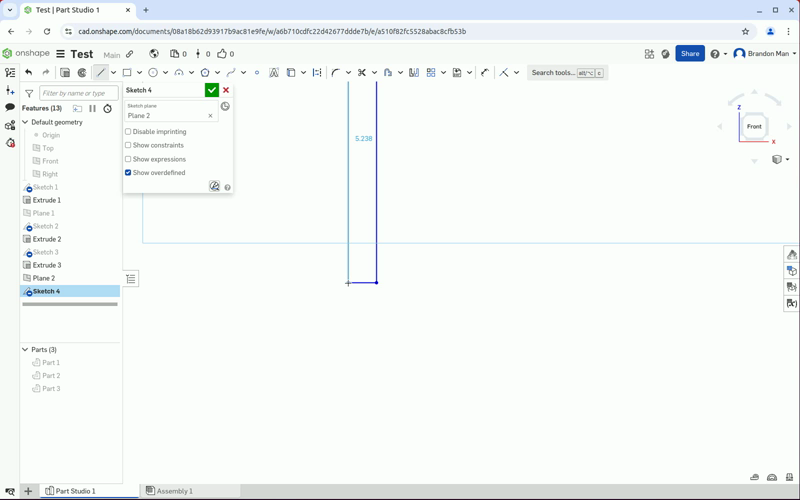
click(348, 282)
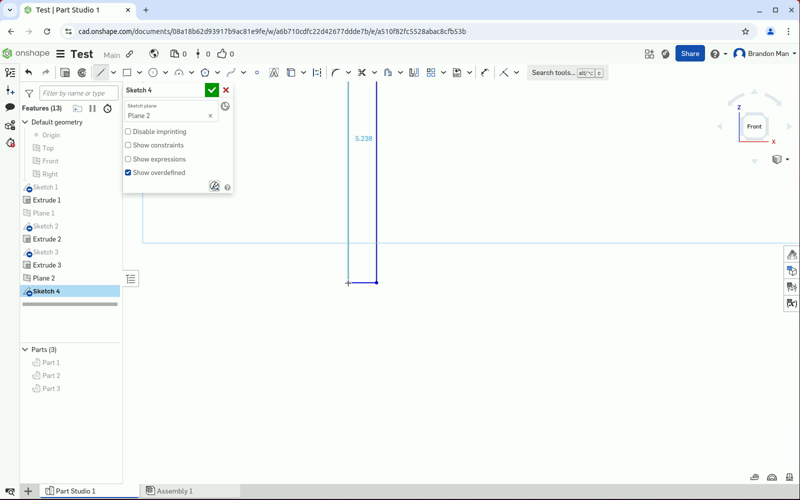
scroll(-6)
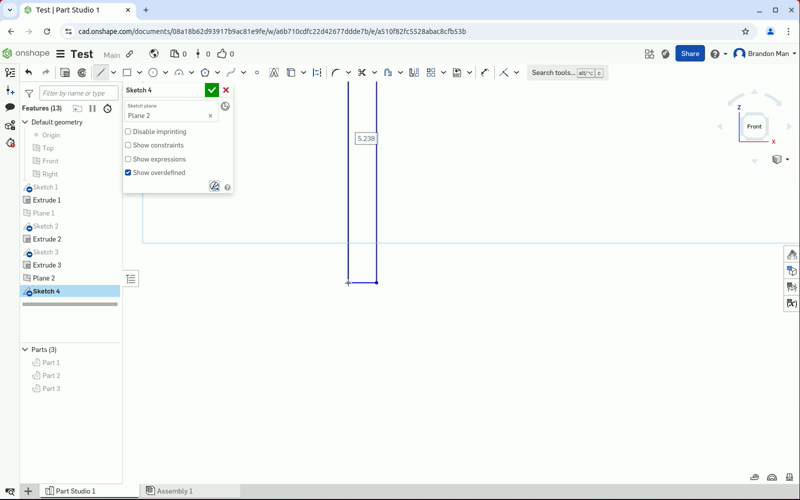
scroll(-6)
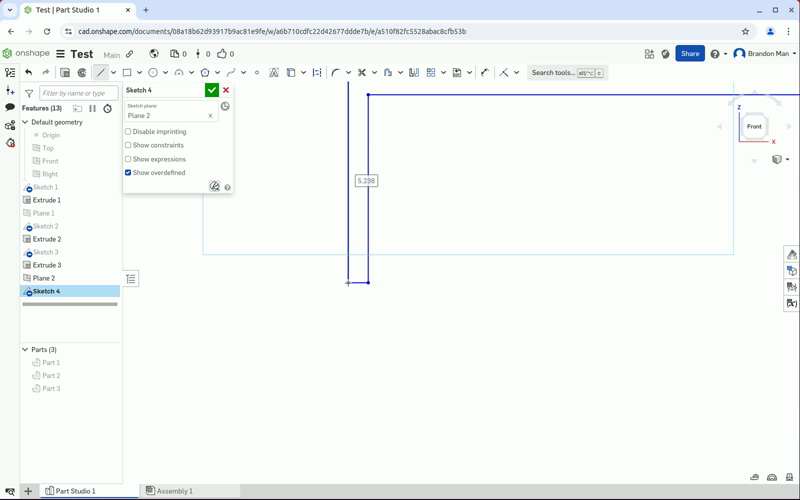
scroll(-6)
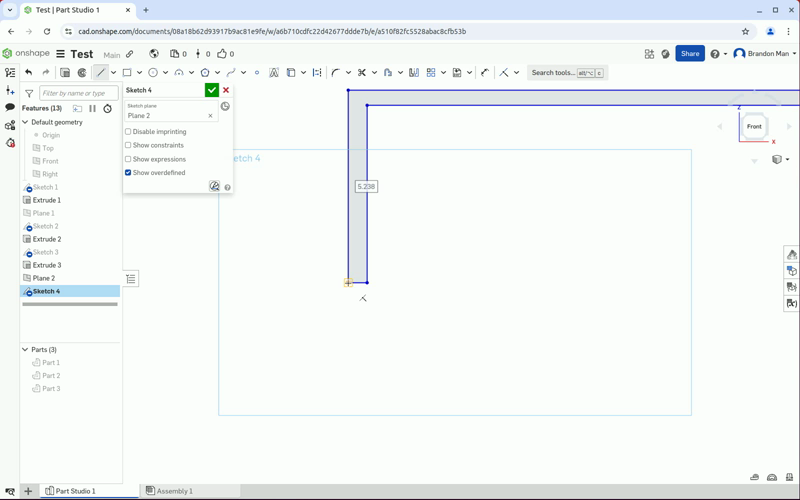
scroll(-6)
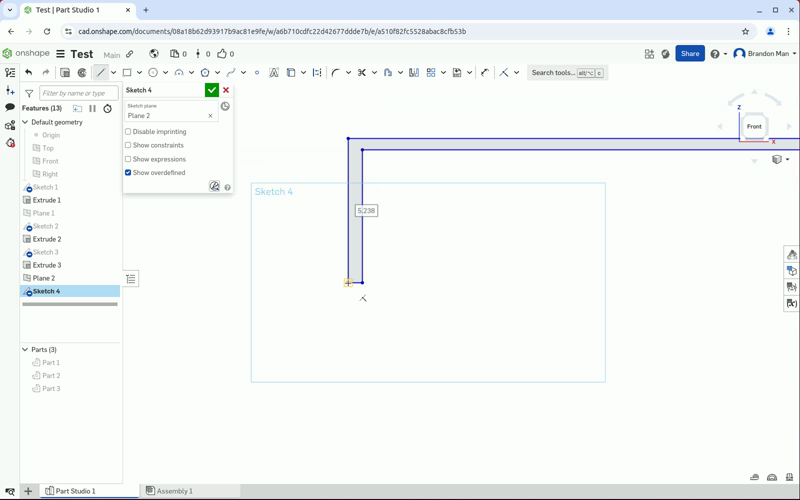
scroll(-6)
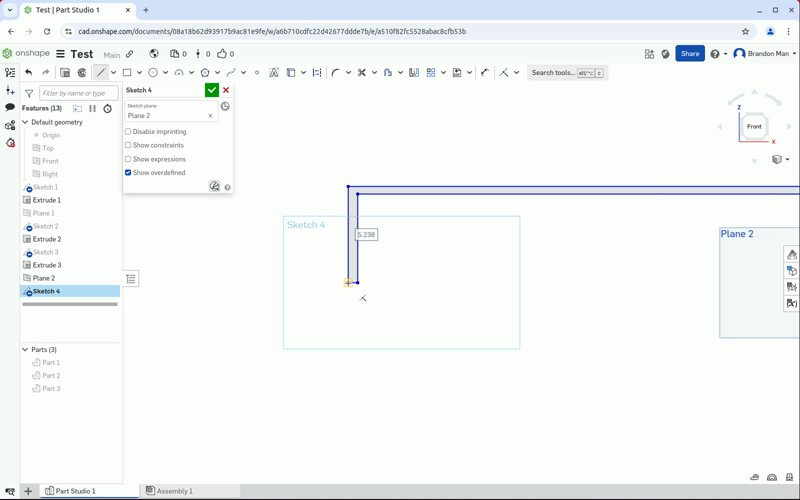
scroll(-6)
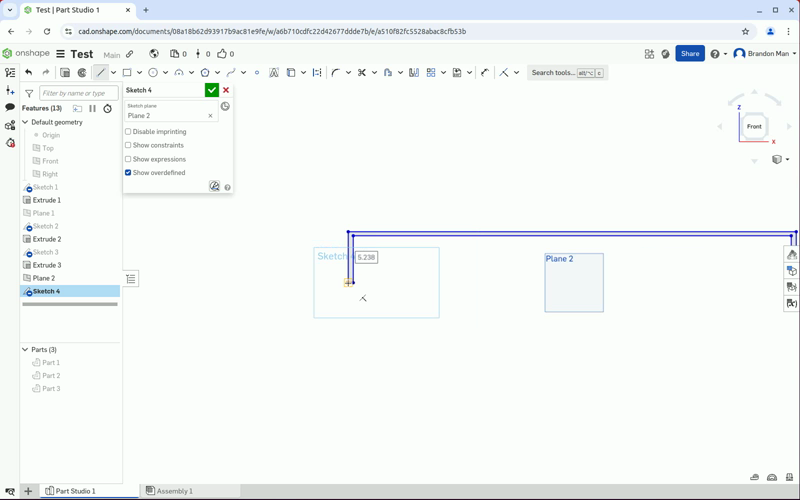
scroll(-6)
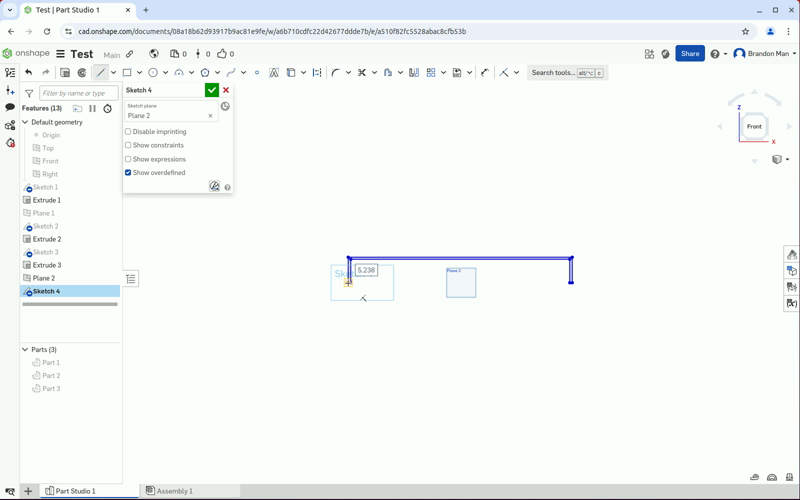
key(esc)
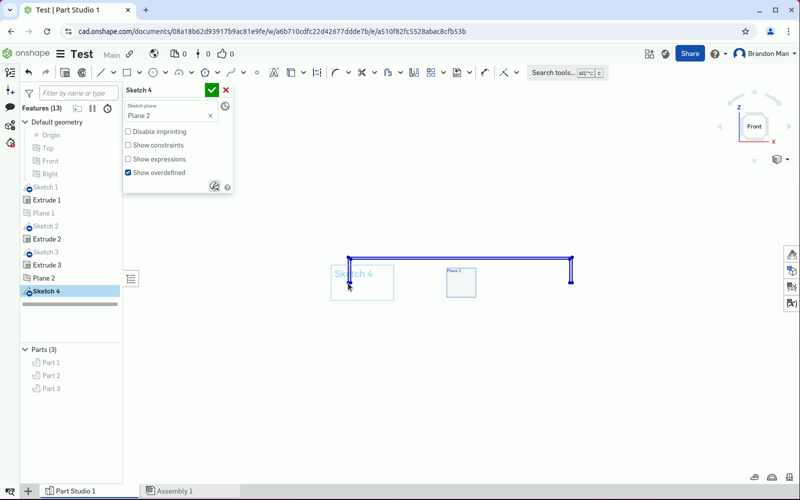
mouse_move(384, 258)
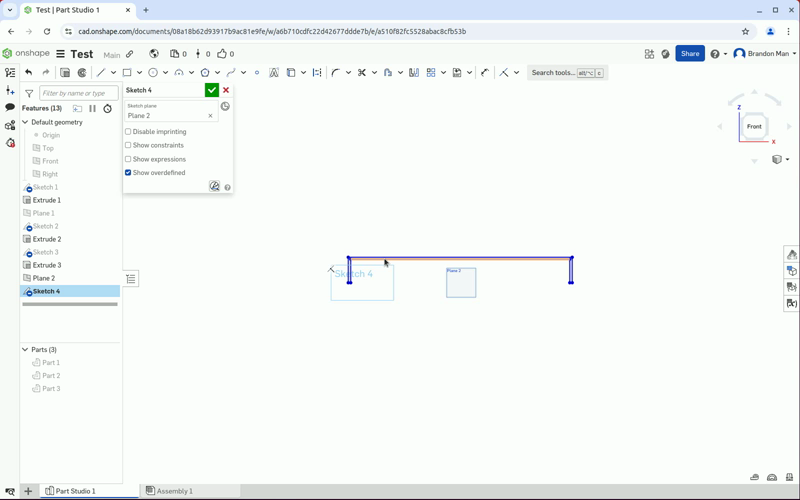
scroll(6)
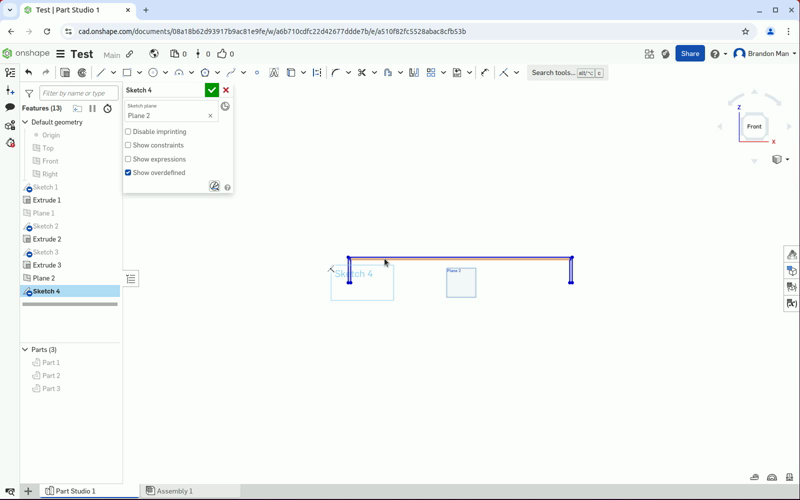
scroll(6)
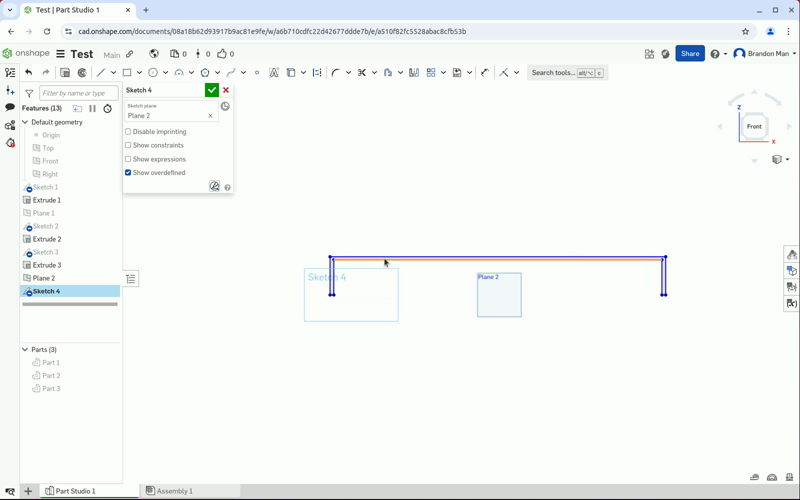
scroll(6)
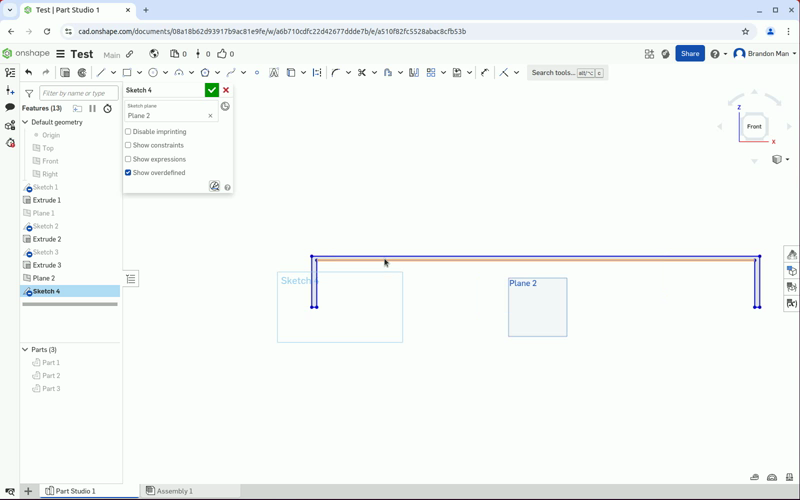
scroll(6)
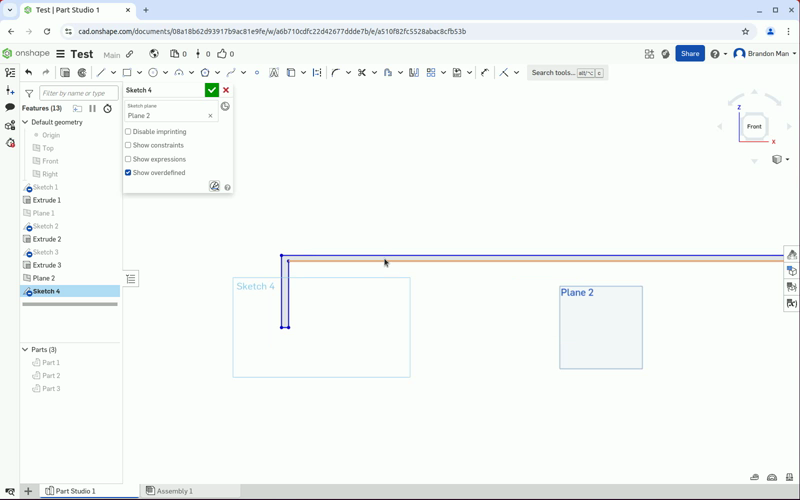
scroll(6)
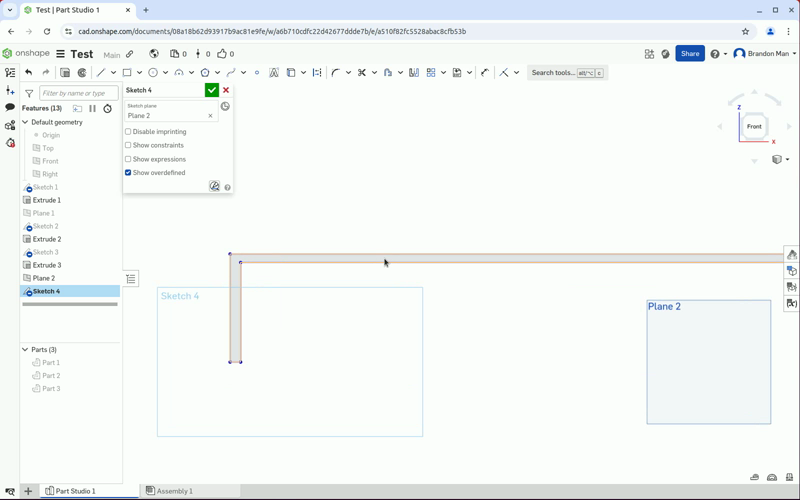
scroll(6)
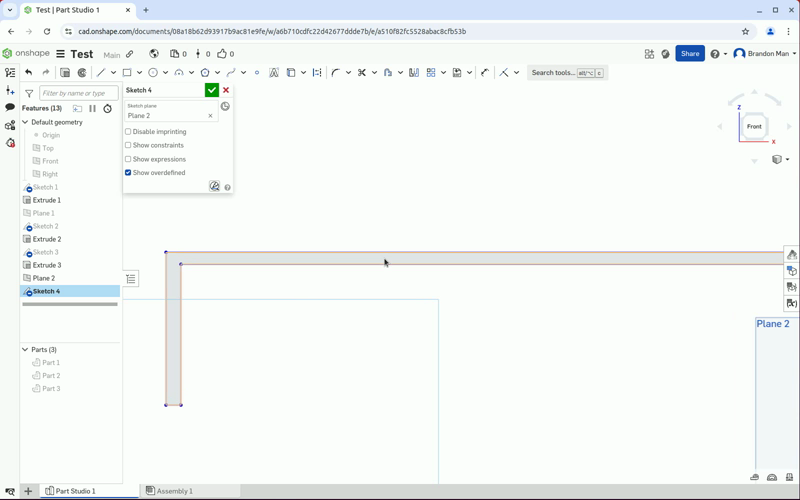
scroll(6)
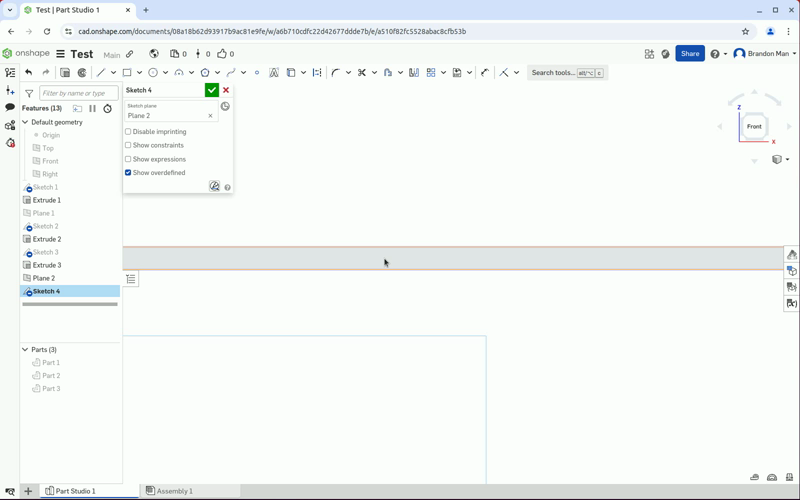
click(384, 258)
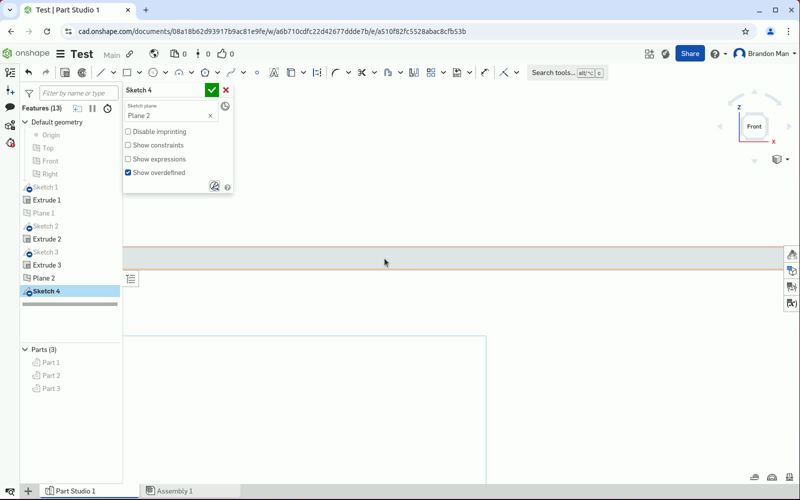
scroll(-6)
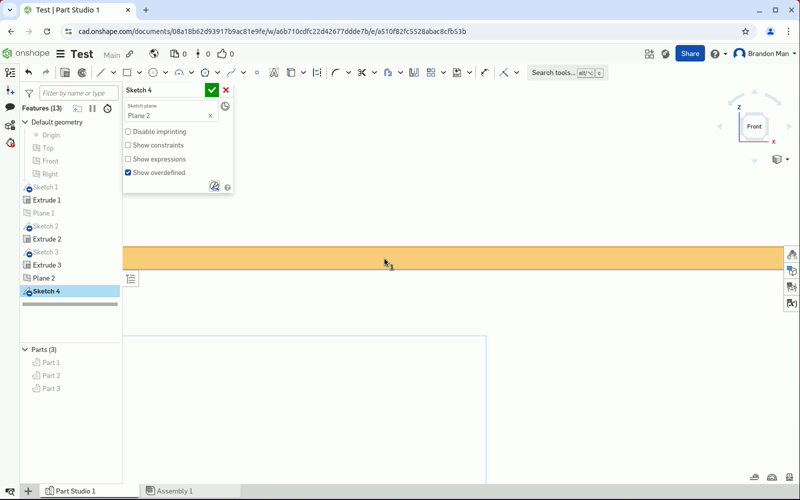
scroll(-6)
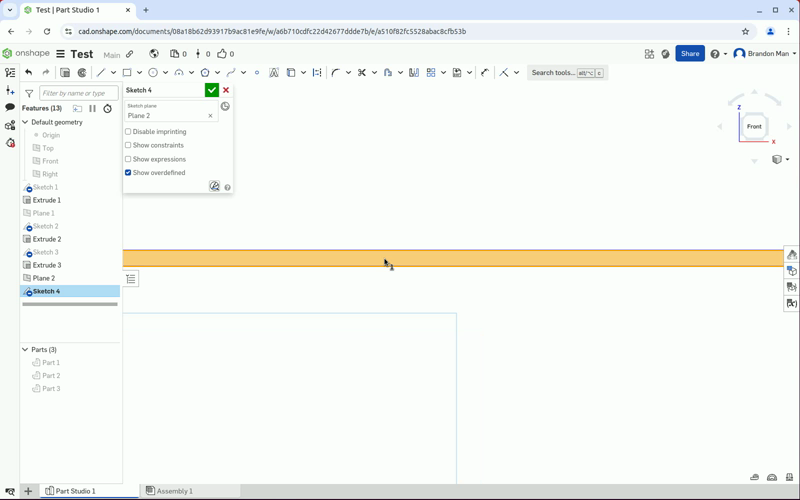
scroll(-6)
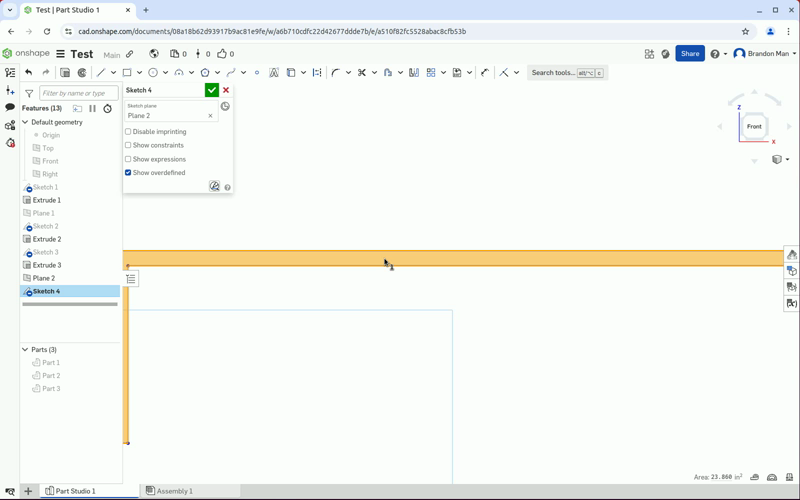
scroll(-6)
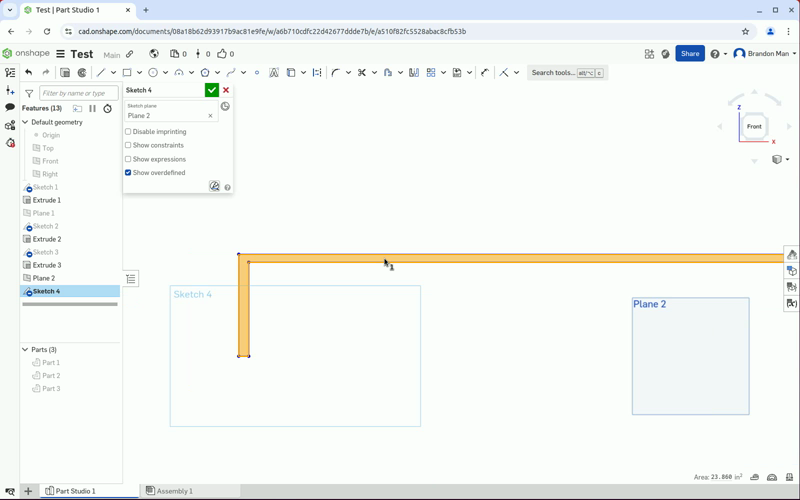
scroll(-6)
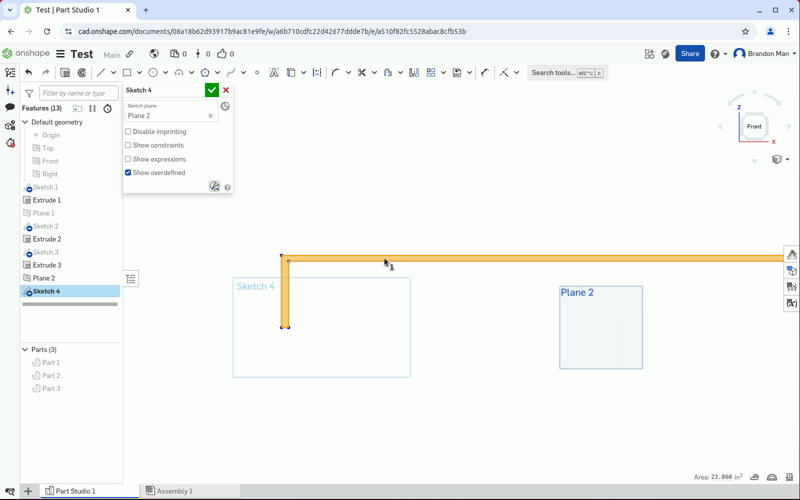
scroll(-6)
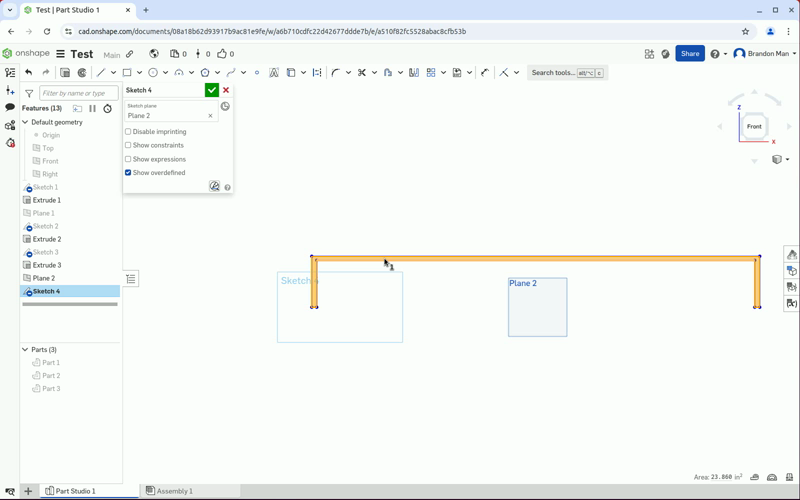
scroll(-6)
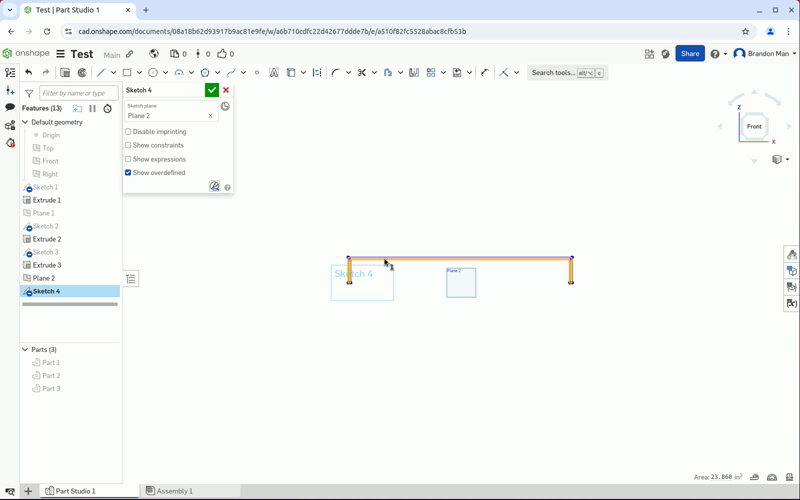
mouse_move(73, 352)
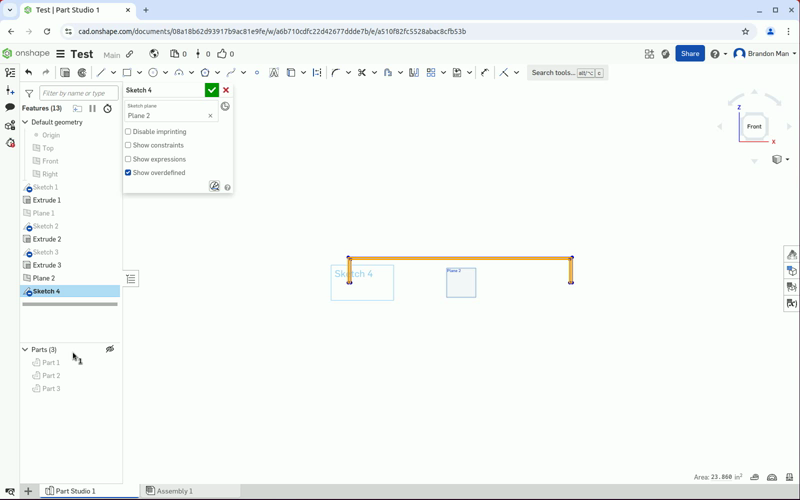
key(shift+y)
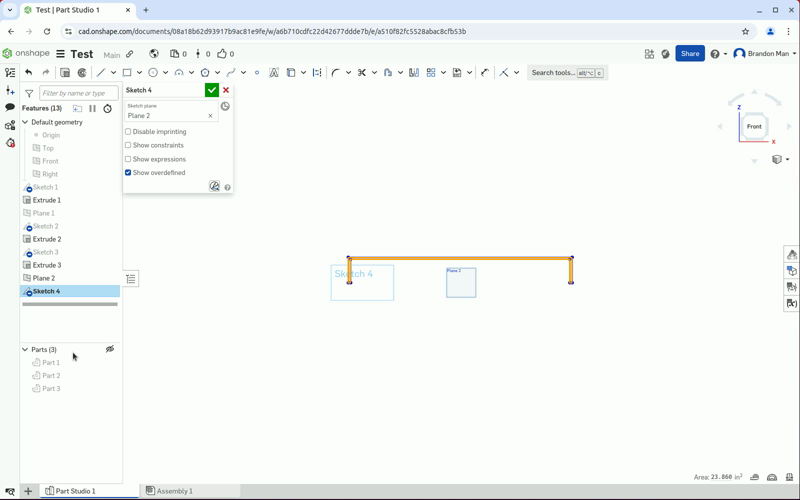
key(shift+e)
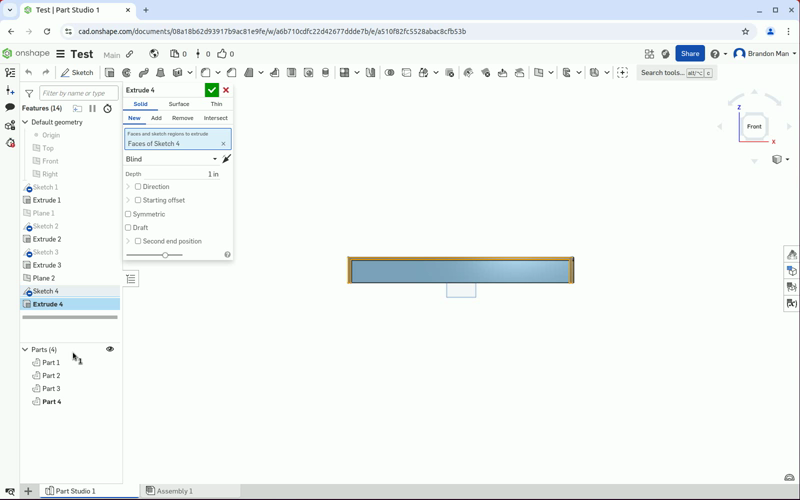
mouse_move(143, 106)
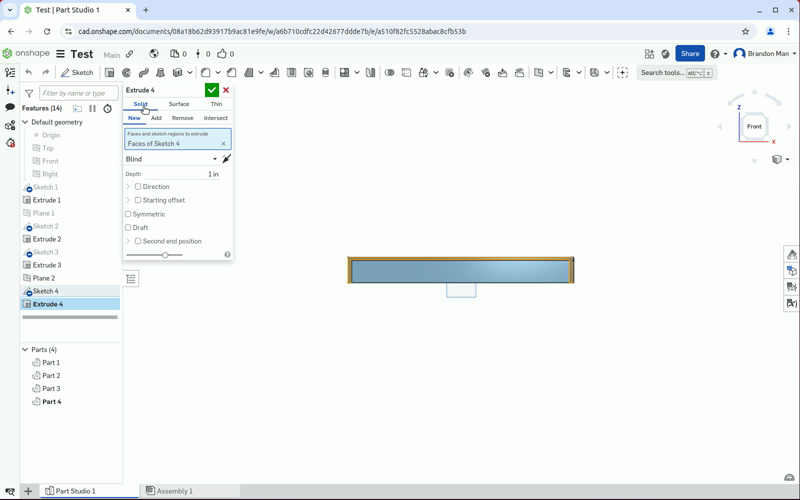
click(143, 106)
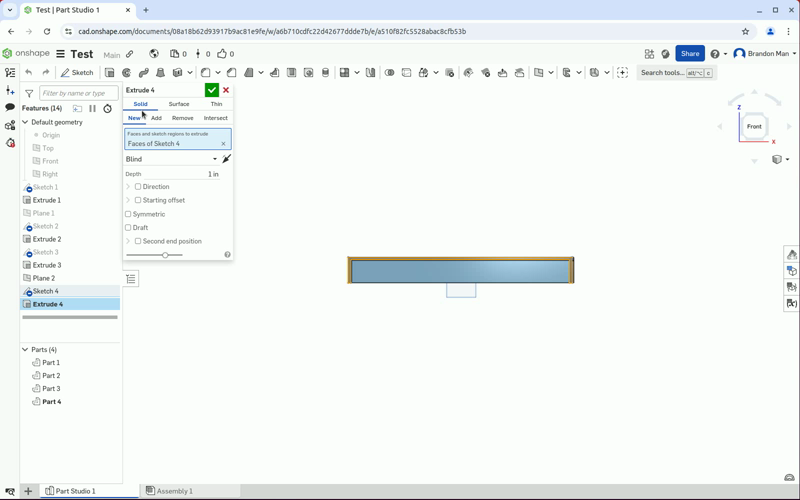
mouse_move(137, 120)
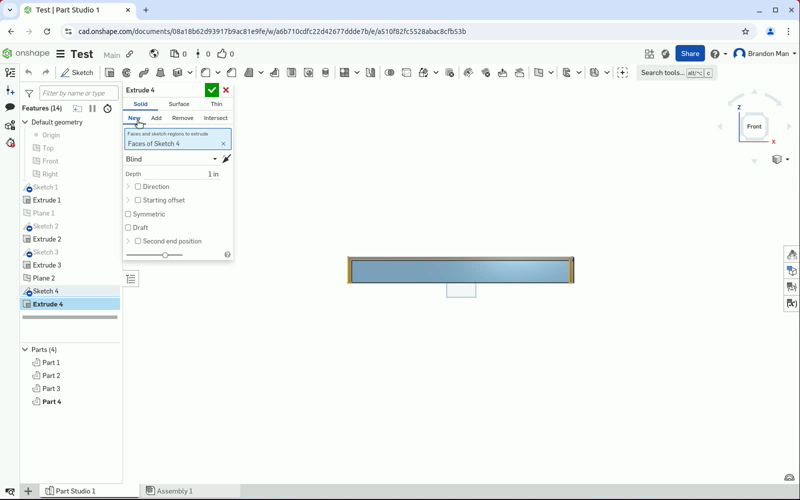
click(137, 120)
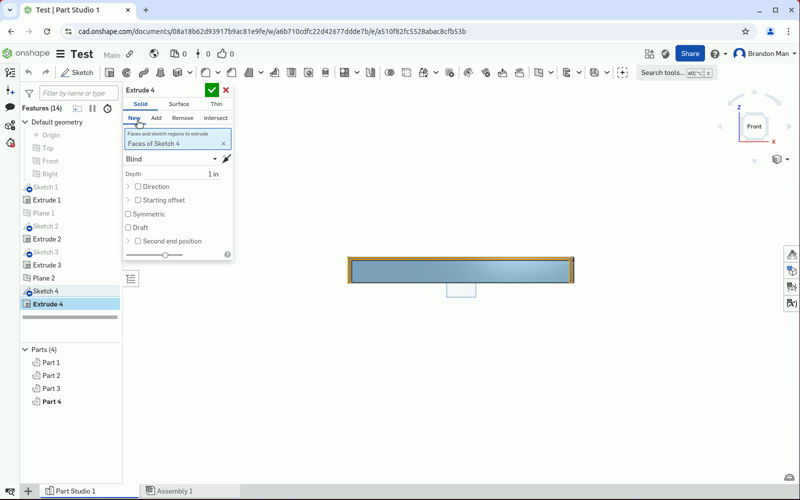
key(tab, 4)
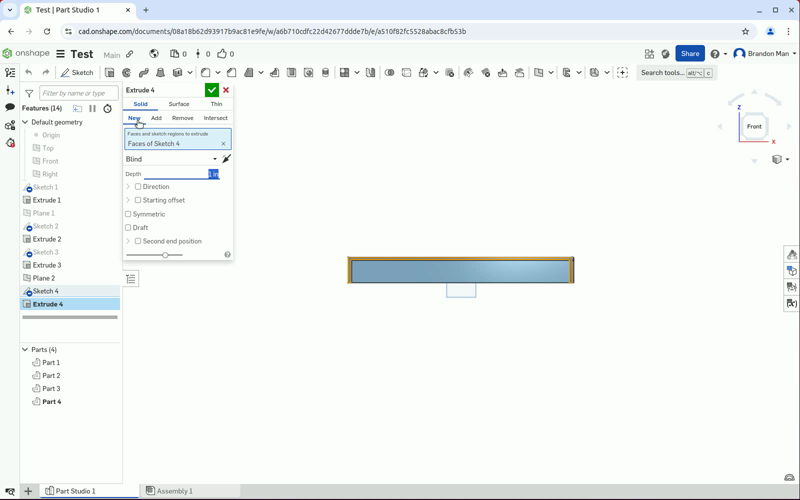
text(0.722)
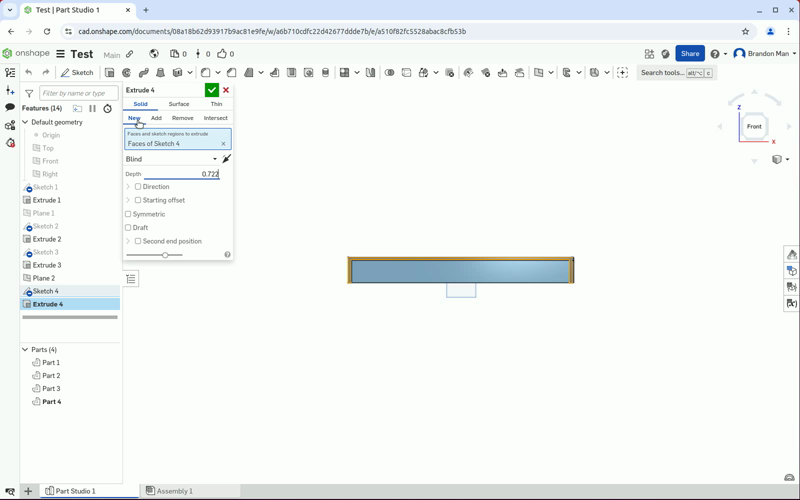
key(enter)
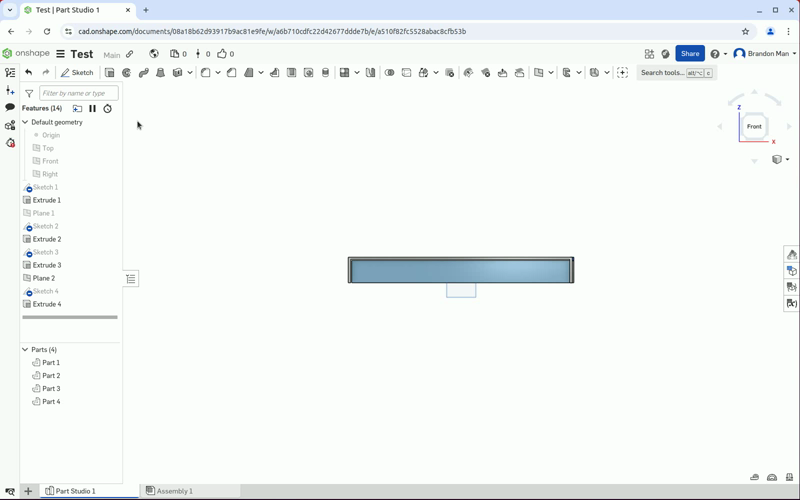
key(shift+h)
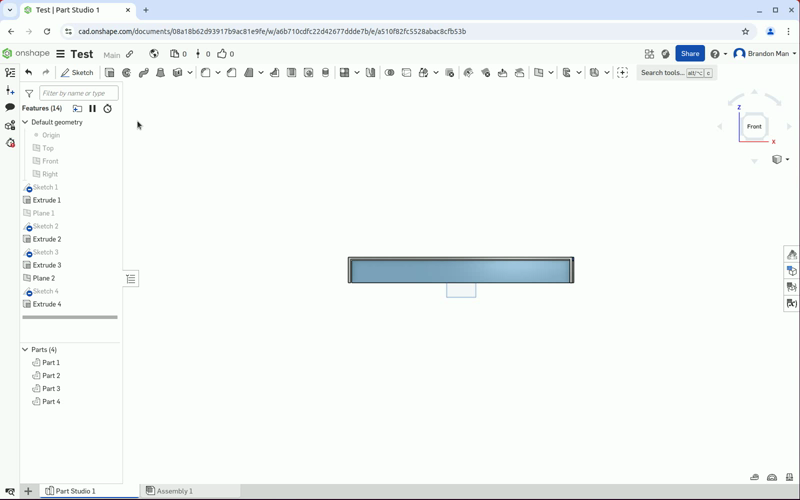
key(shift+h)
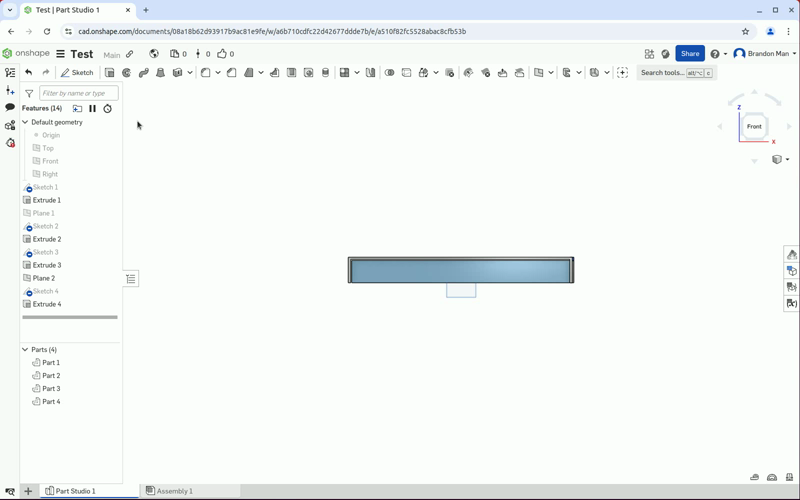
mouse_move(73, 189)
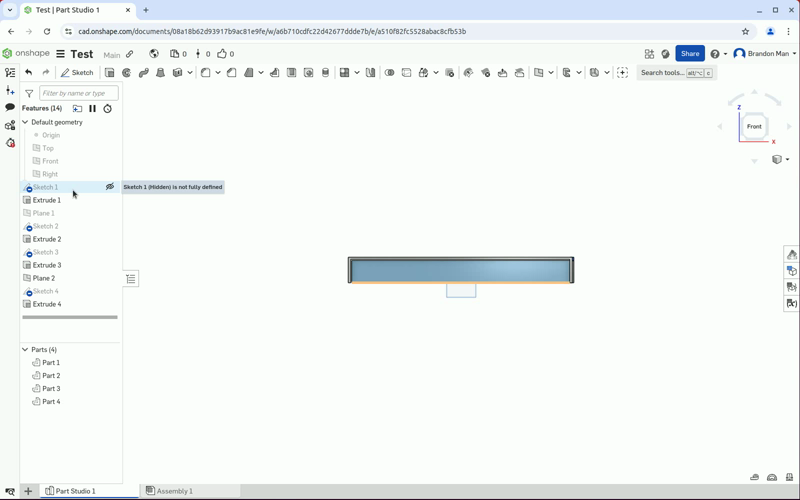
click(73, 189)
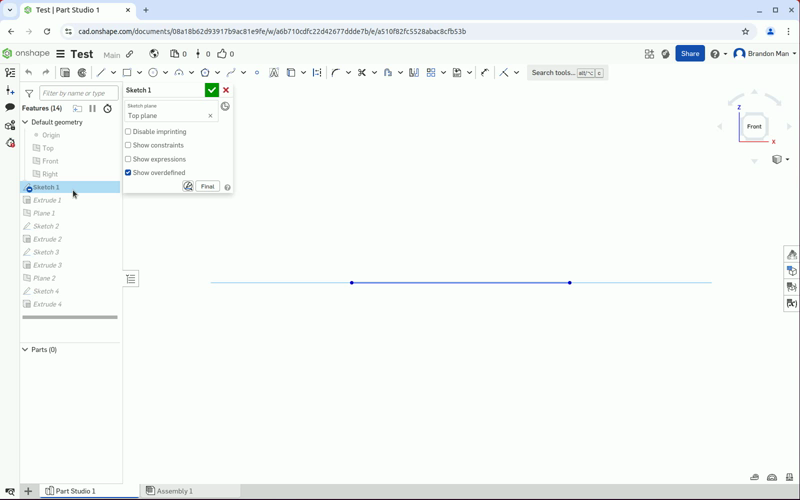
mouse_move(229, 92)
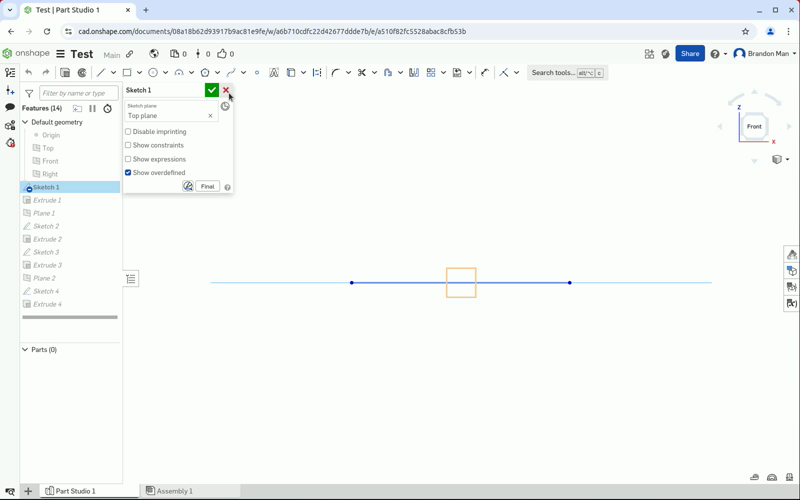
click(229, 92)
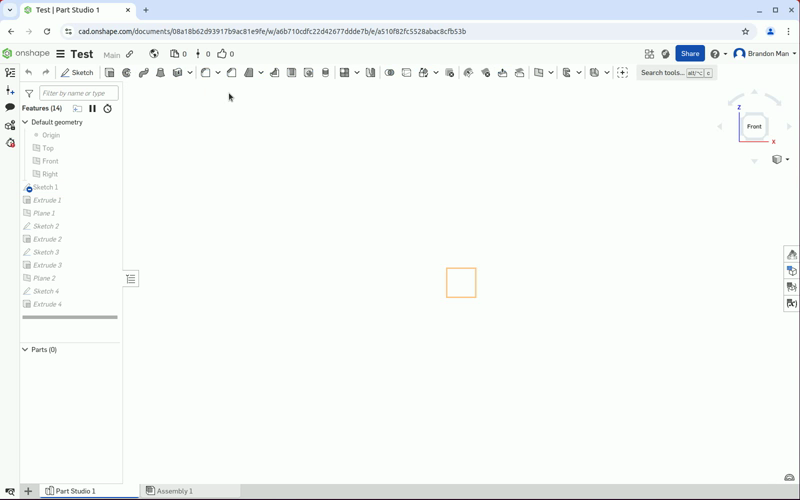
key(shift+s)
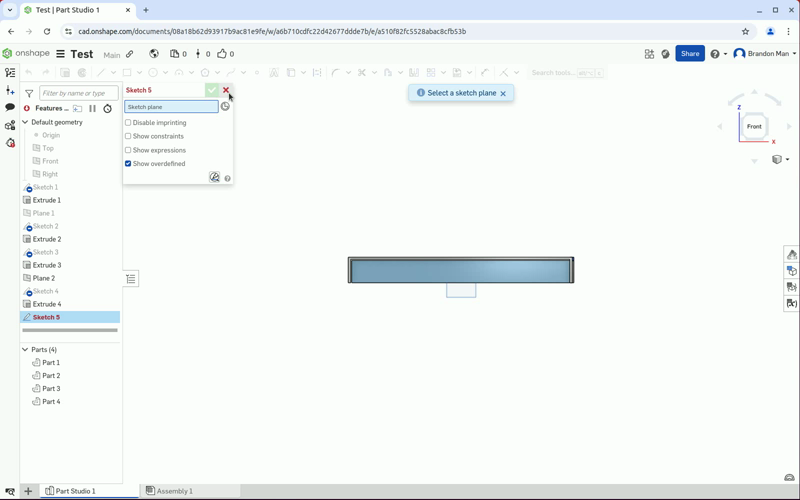
mouse_move(73, 280)
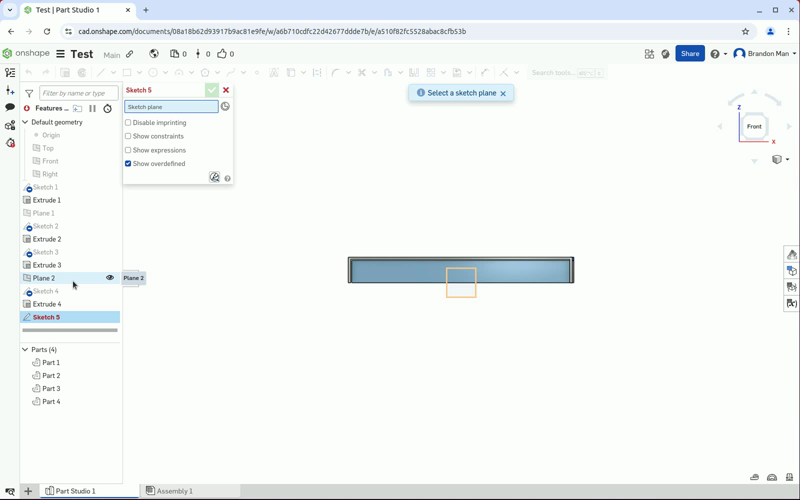
click(73, 280)
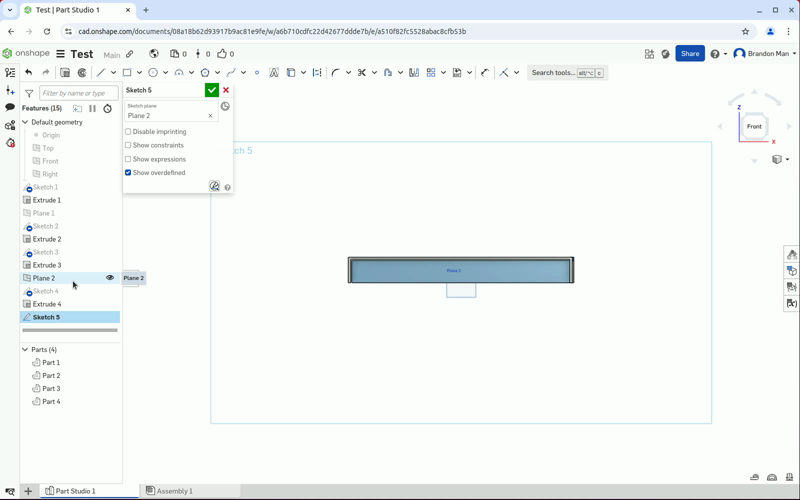
mouse_move(73, 352)
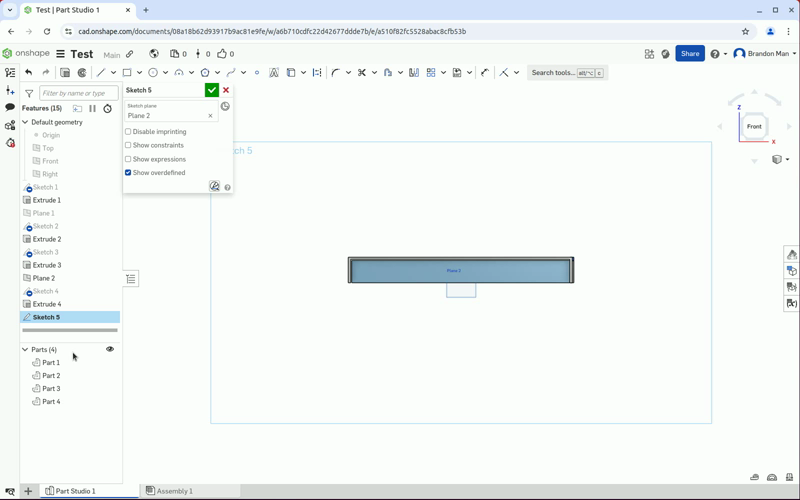
key(y)
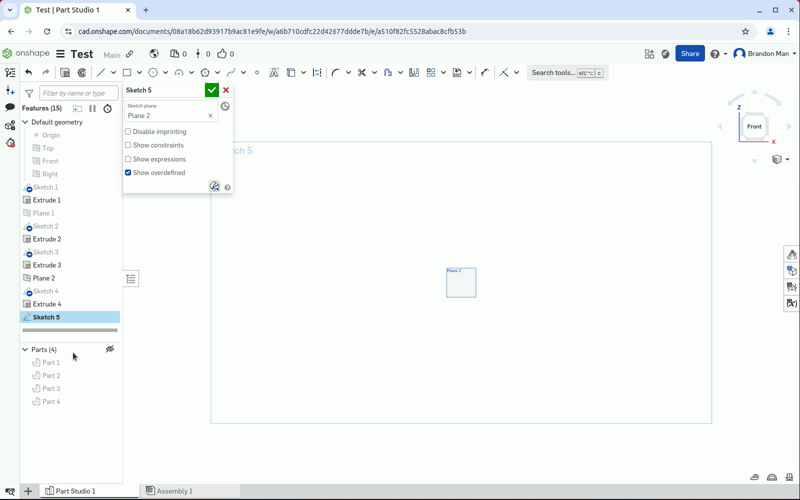
key(l)
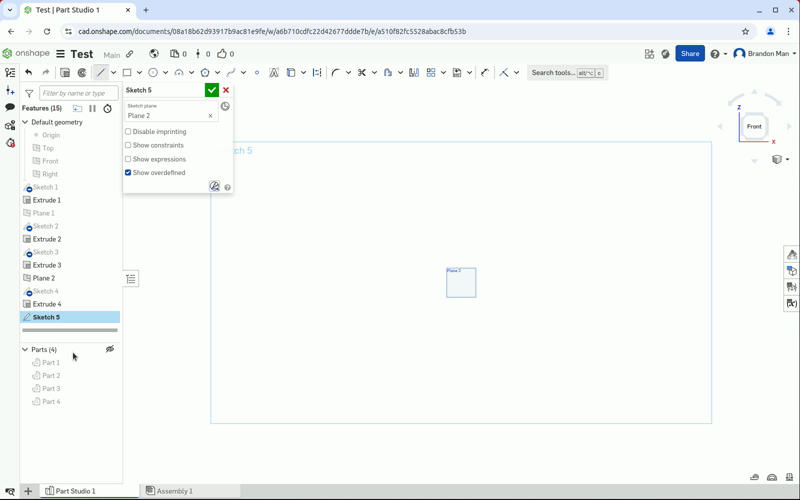
key_down(shift)
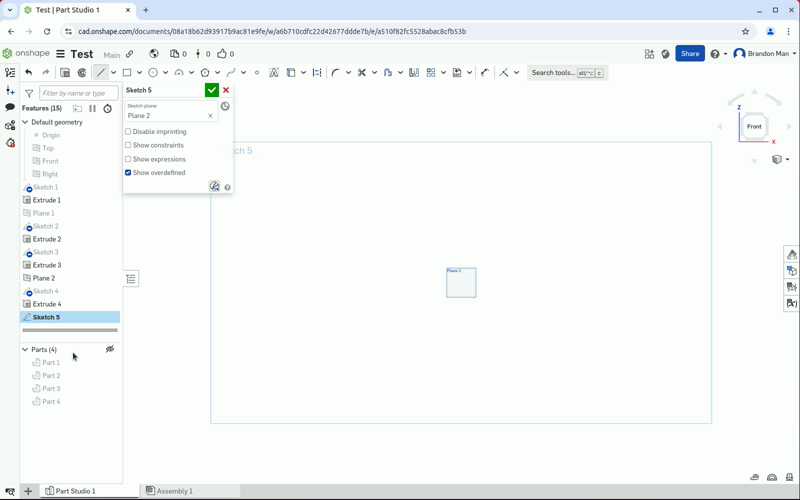
mouse_move(351, 282)
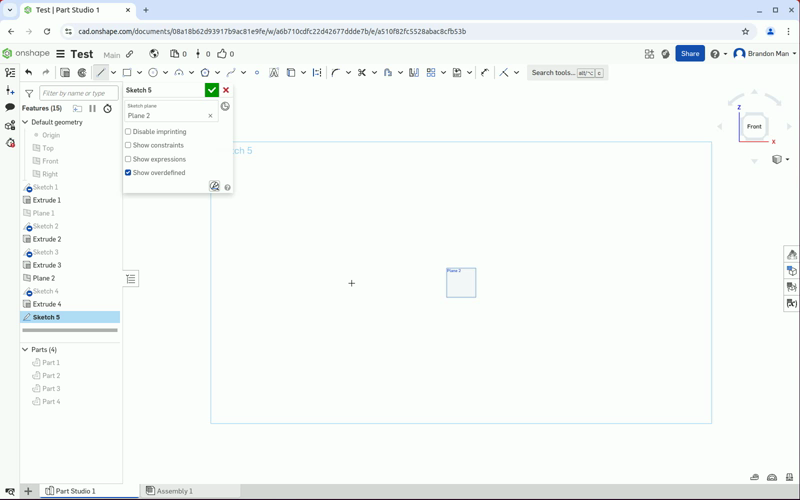
click(351, 282)
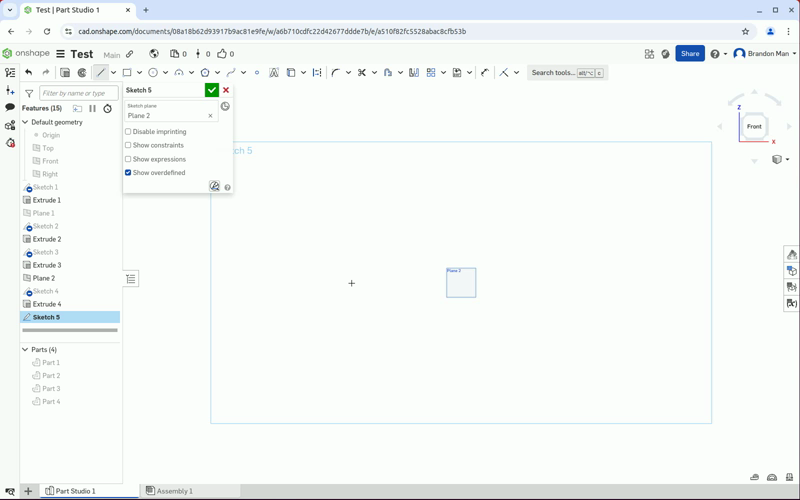
key_up(shift)
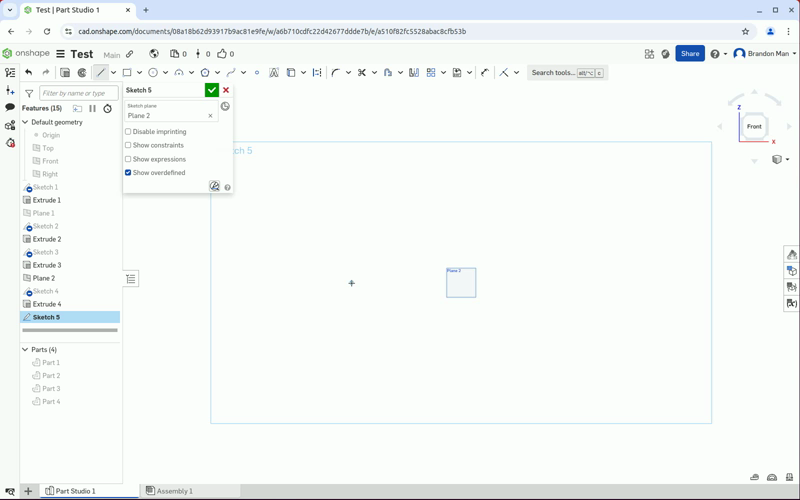
key_down(shift)
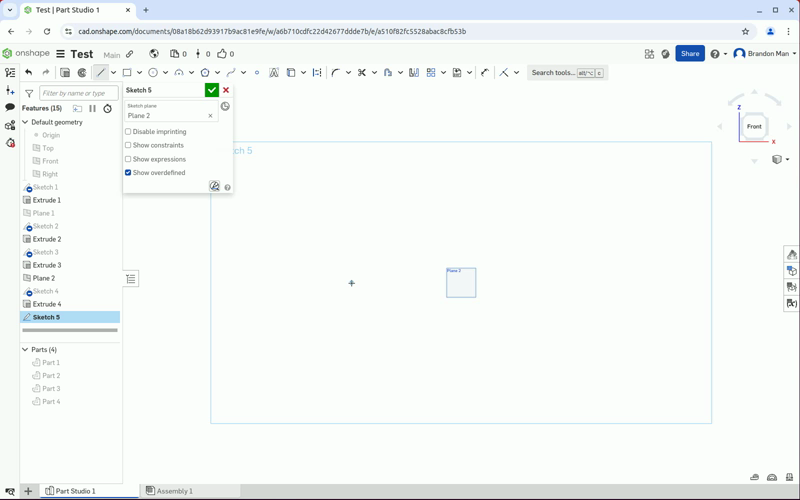
mouse_move(569, 282)
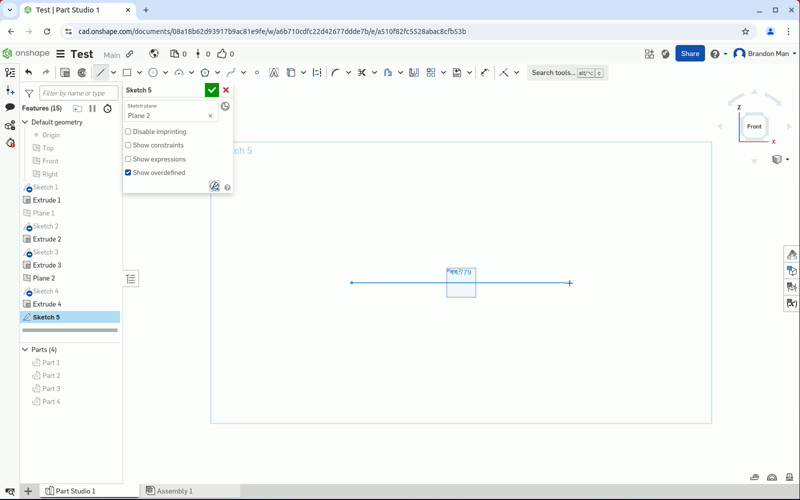
click(569, 282)
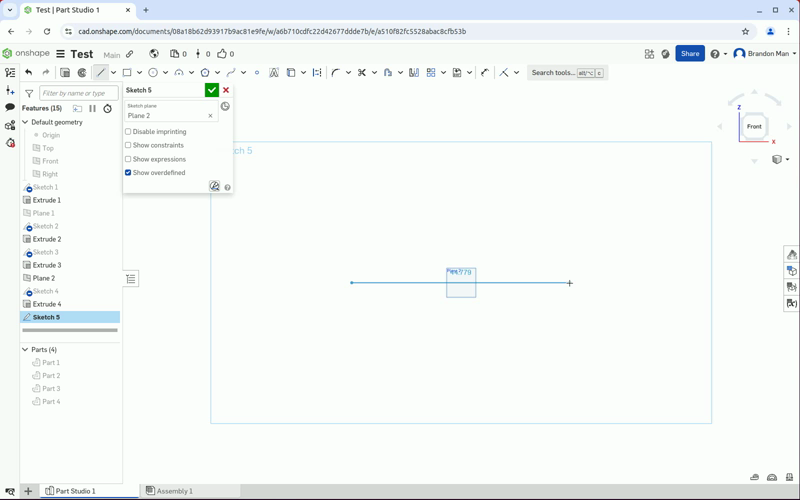
key_up(shift)
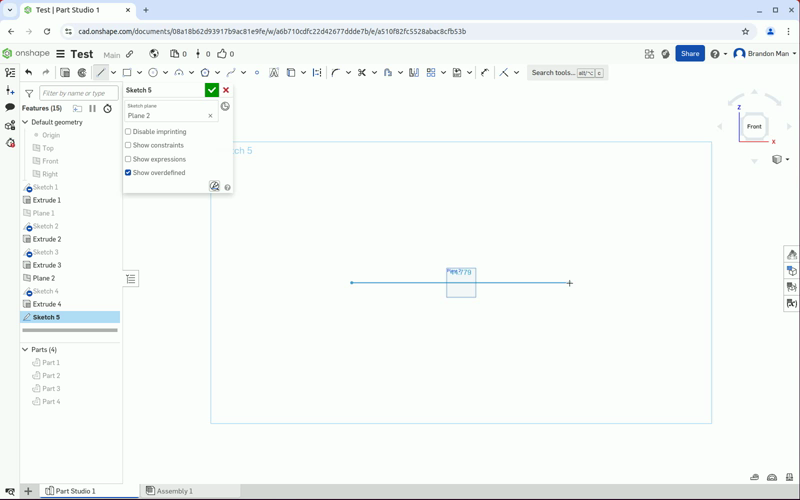
key_down(shift)
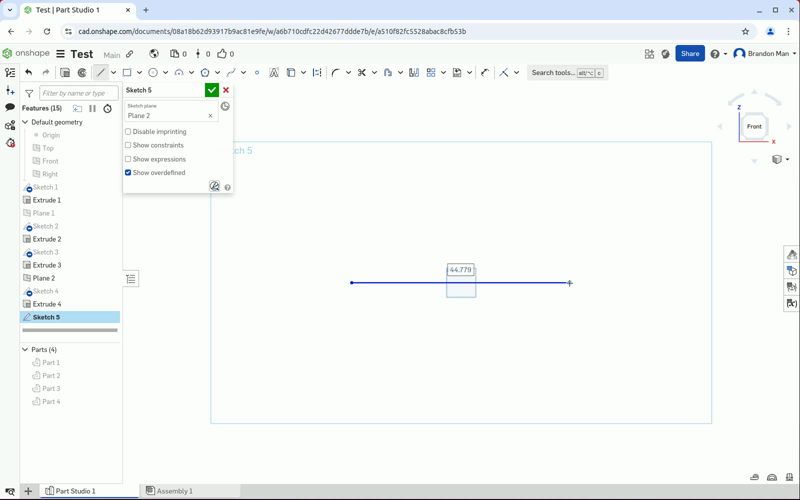
mouse_move(589, 282)
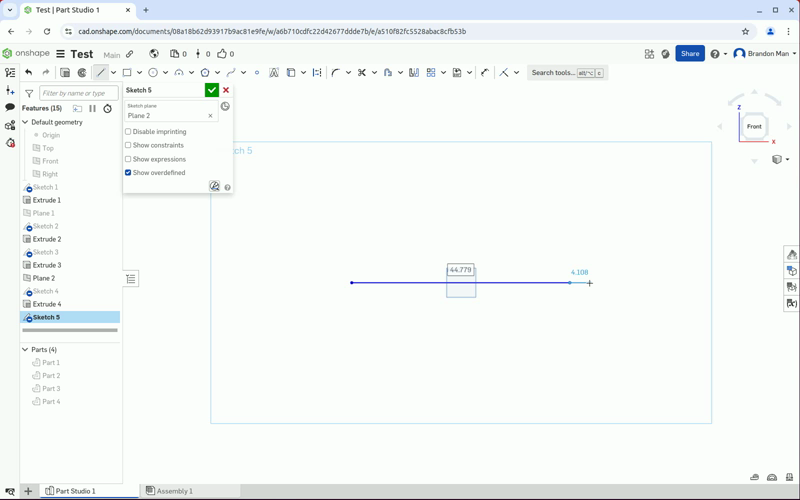
mouse_move(569, 260)
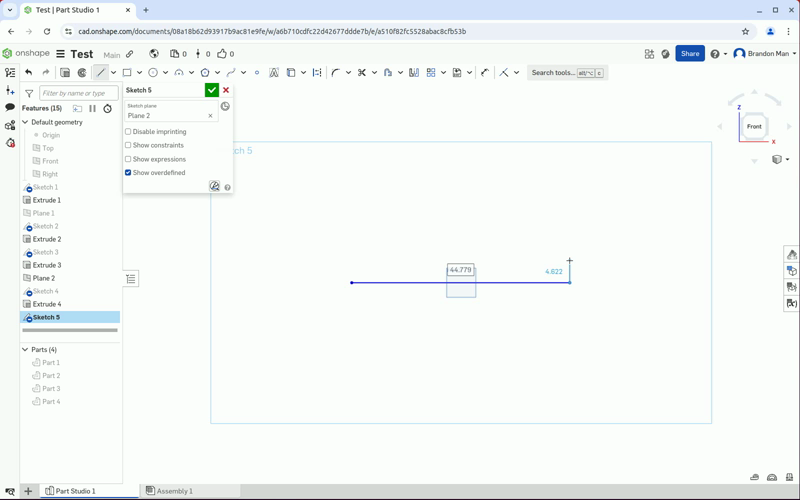
click(569, 260)
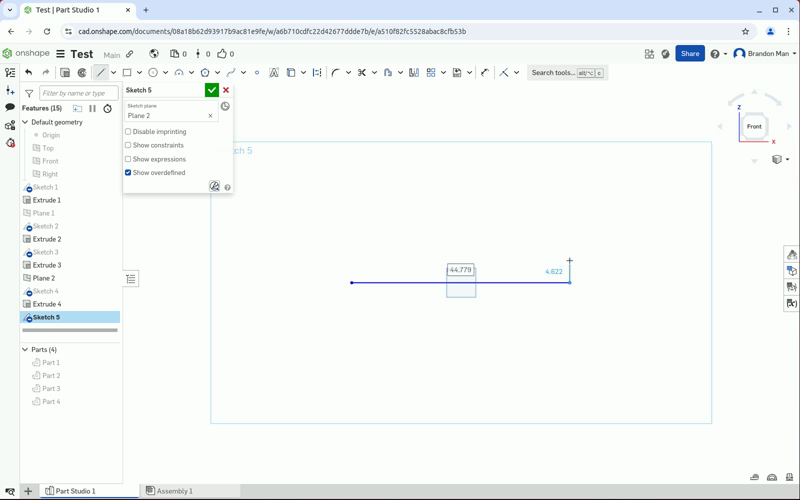
key_up(shift)
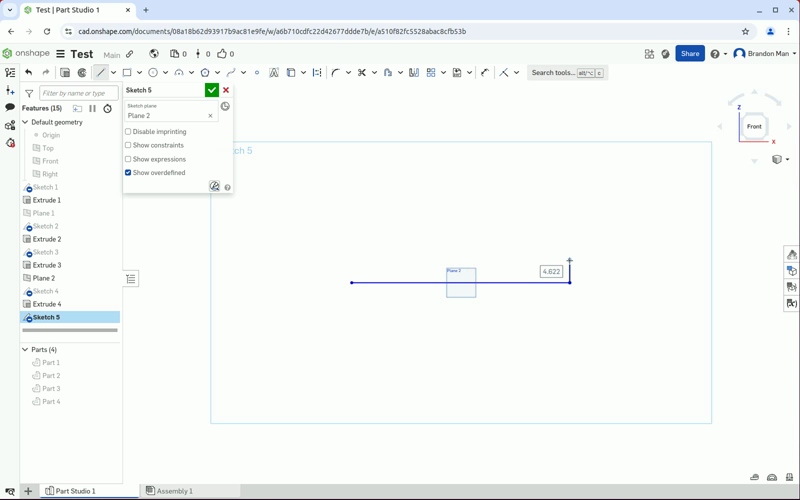
key_down(shift)
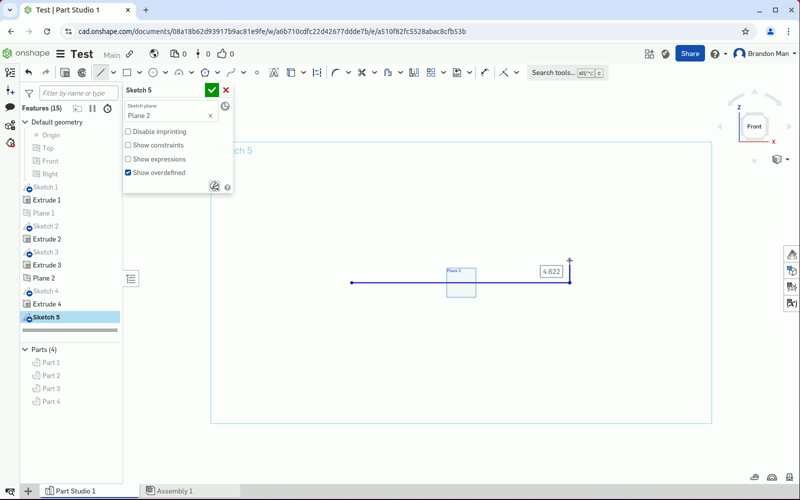
mouse_move(351, 260)
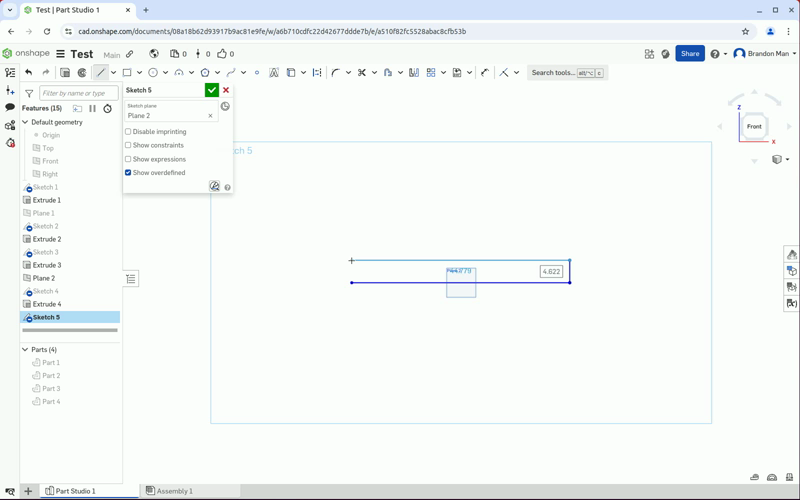
click(351, 260)
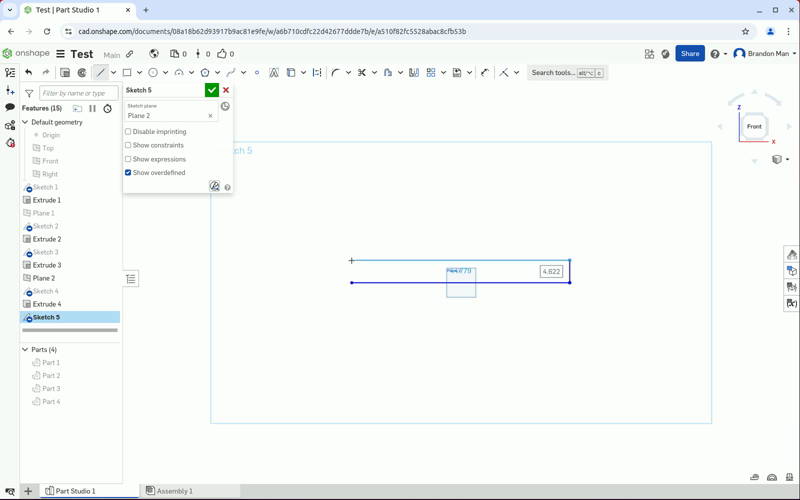
key_up(shift)
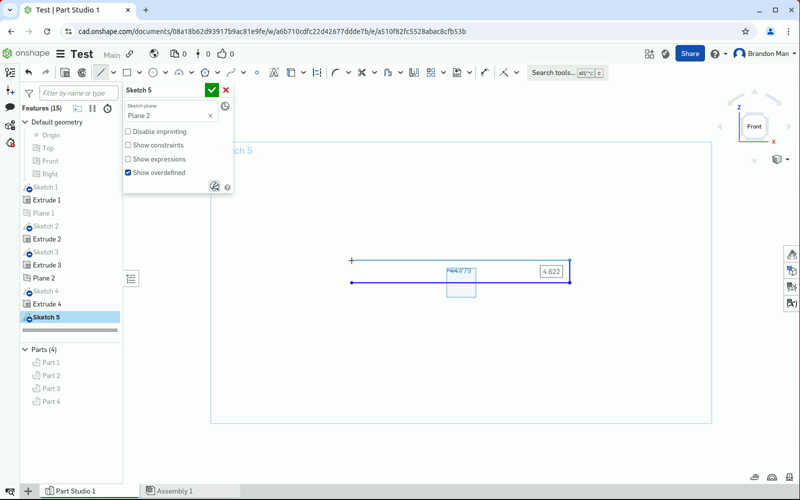
mouse_move(381, 260)
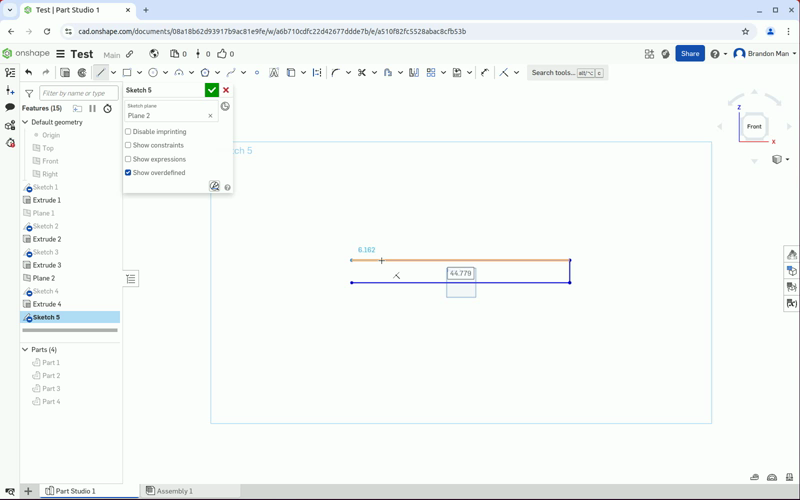
key_down(shift)
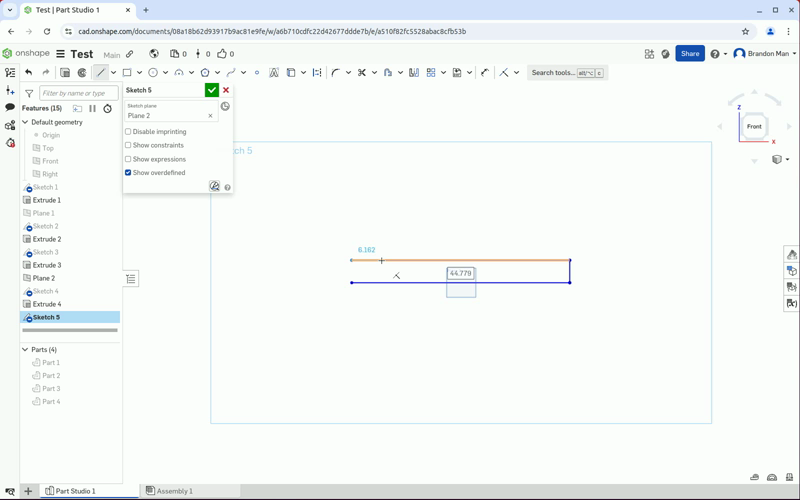
mouse_move(351, 282)
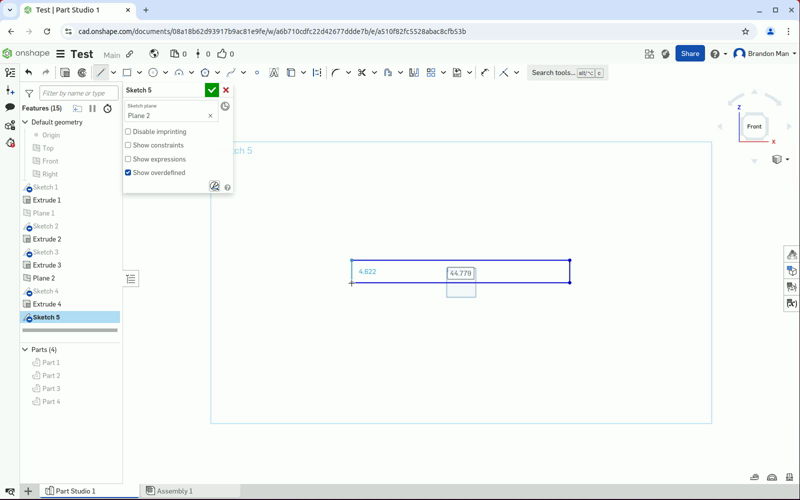
key_up(shift)
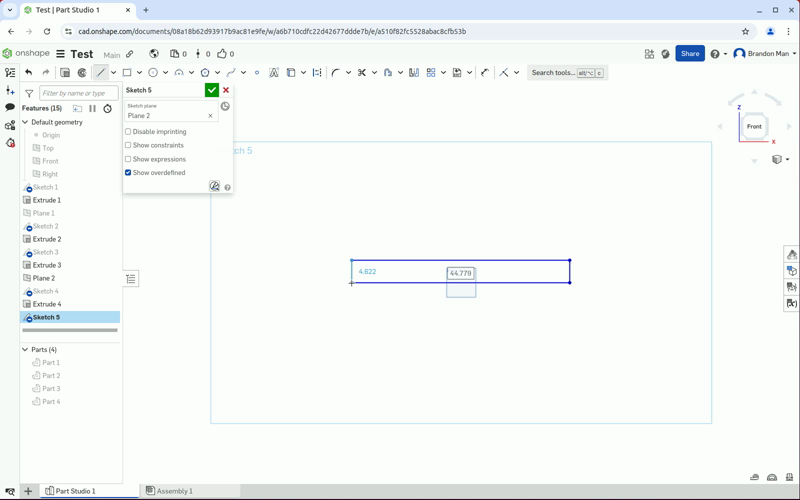
click(351, 282)
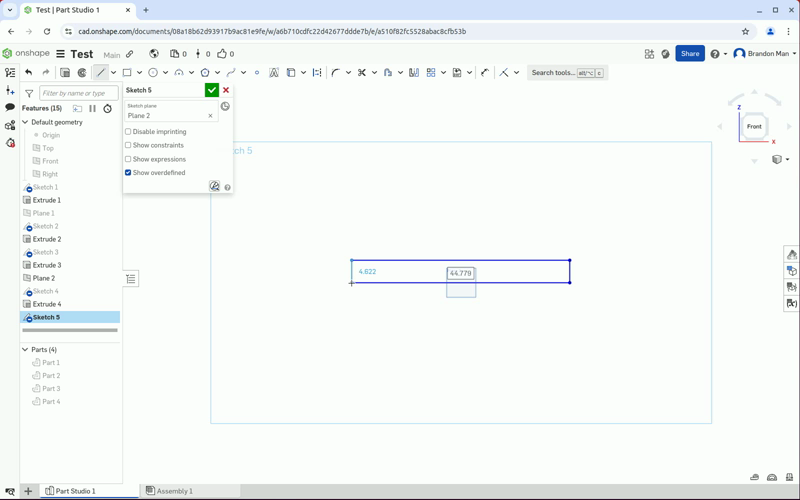
key(esc)
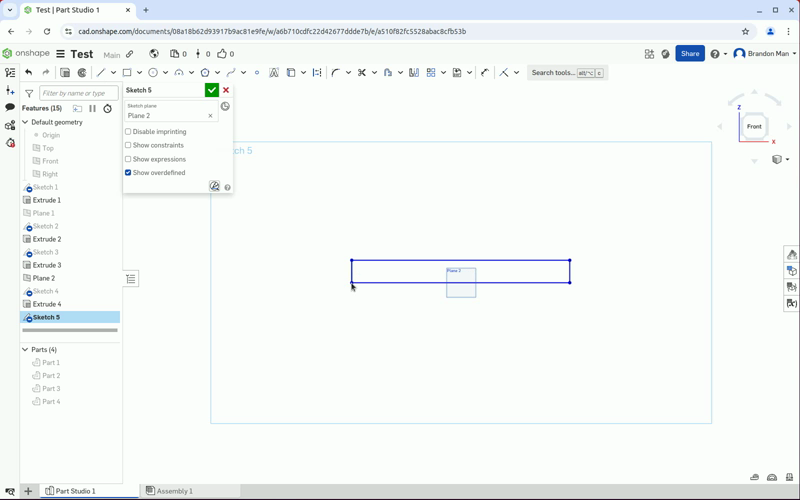
mouse_move(417, 272)
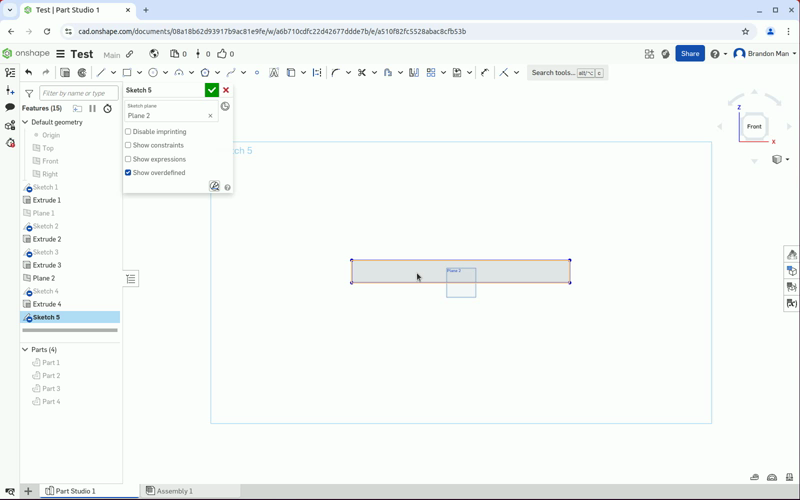
click(417, 272)
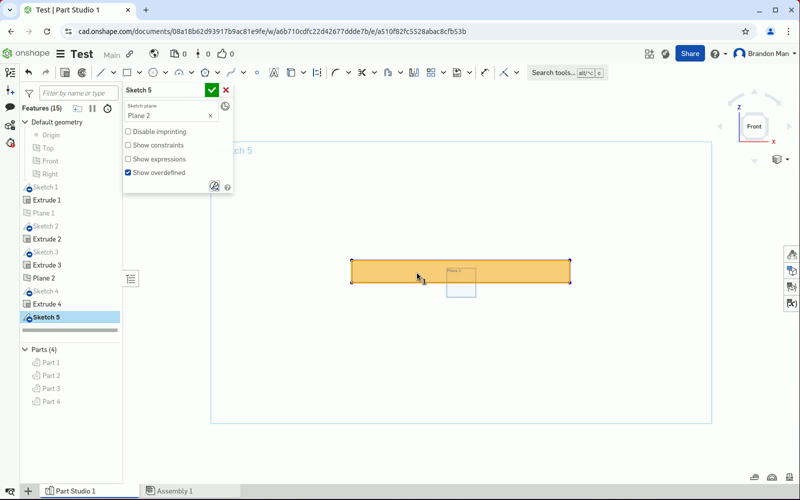
mouse_move(73, 352)
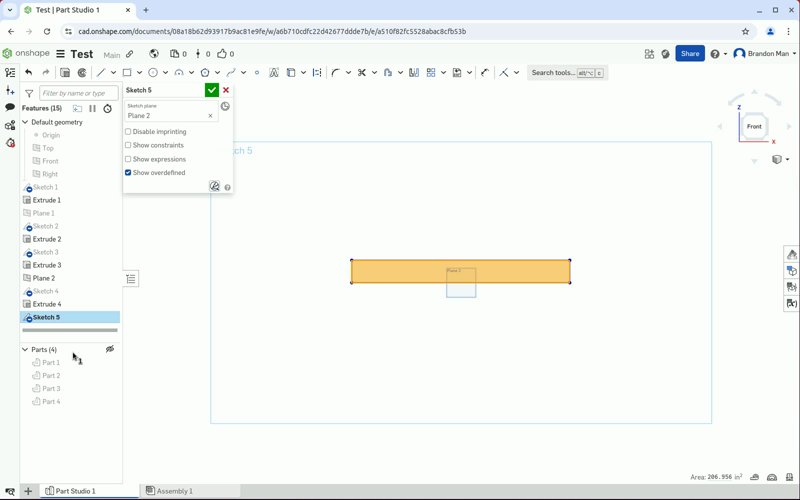
key(shift+y)
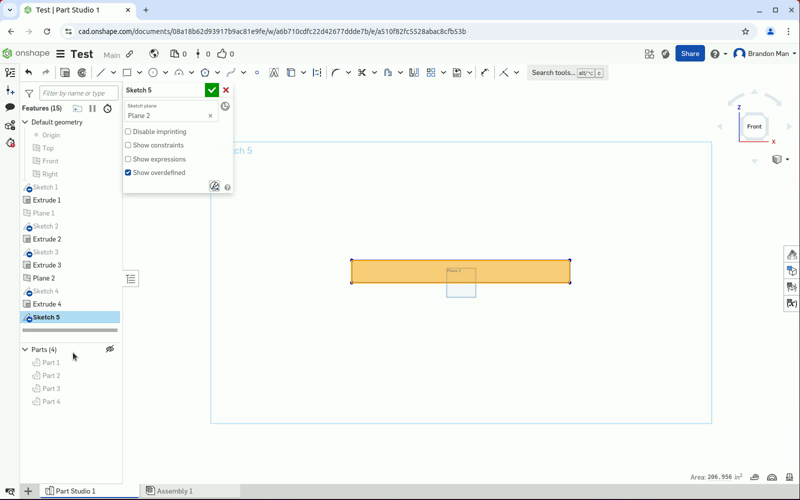
key(shift+e)
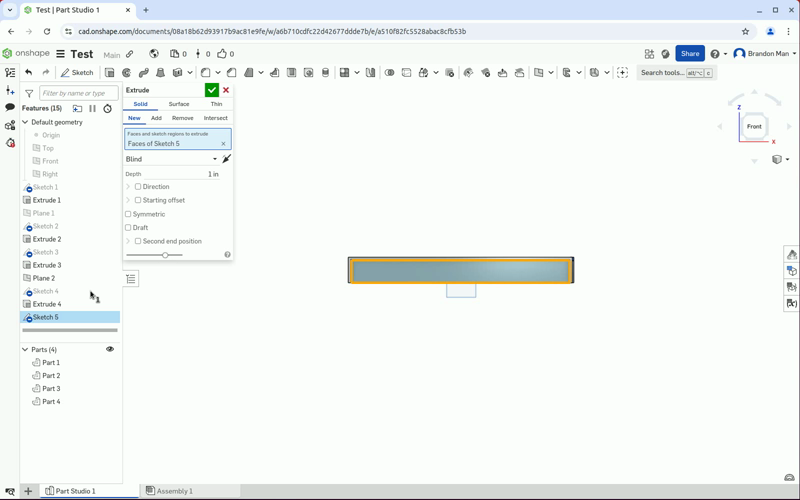
mouse_move(143, 106)
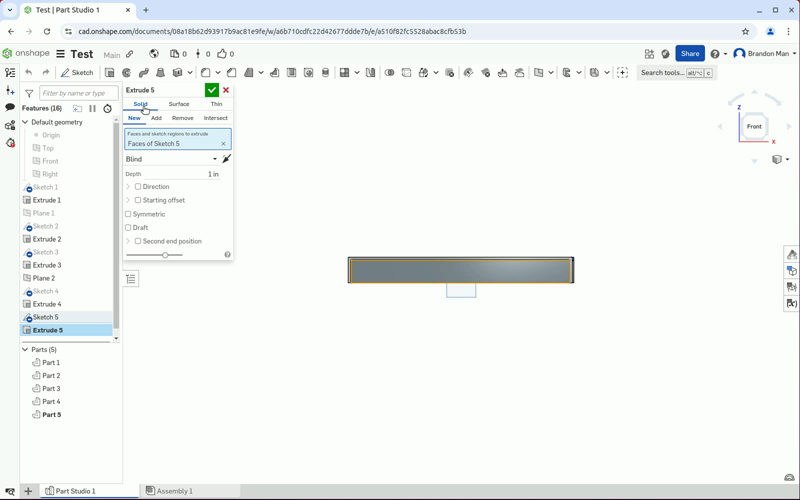
click(143, 106)
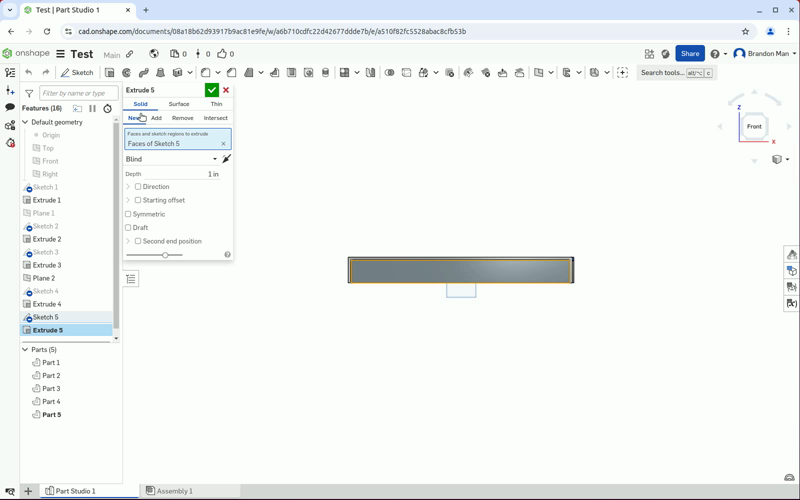
mouse_move(137, 120)
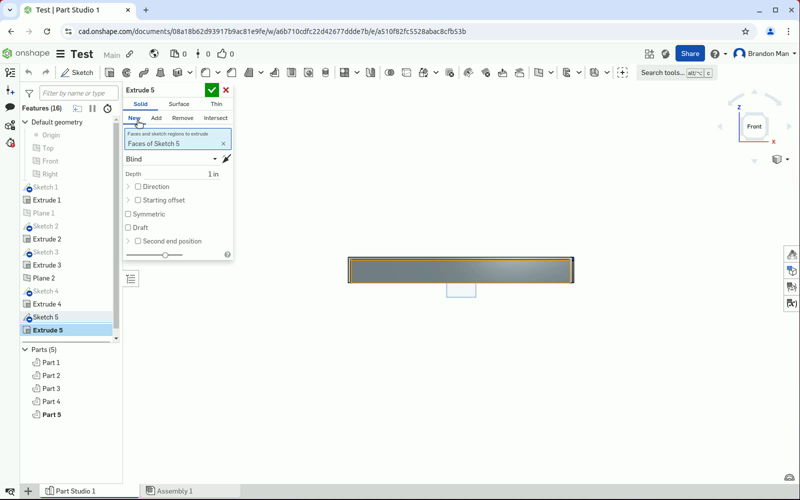
click(137, 120)
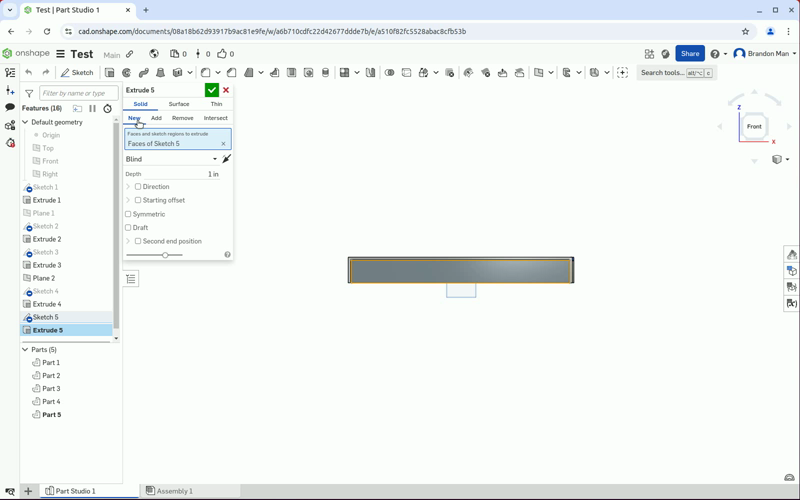
key(tab, 4)
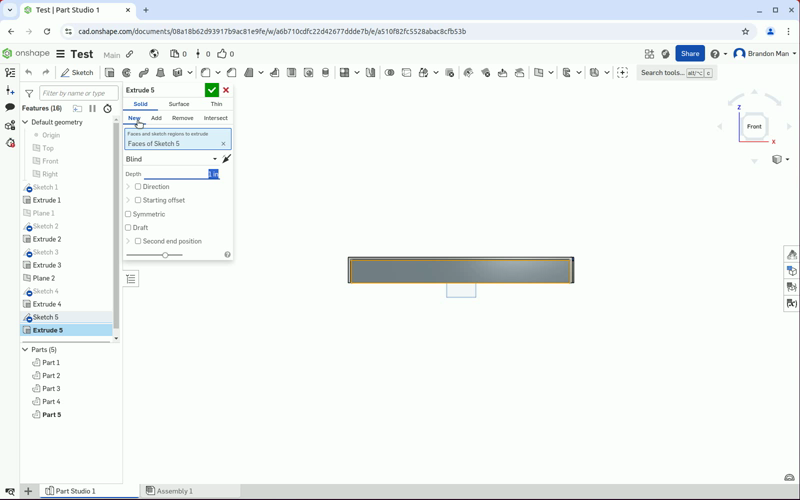
text(0.722)
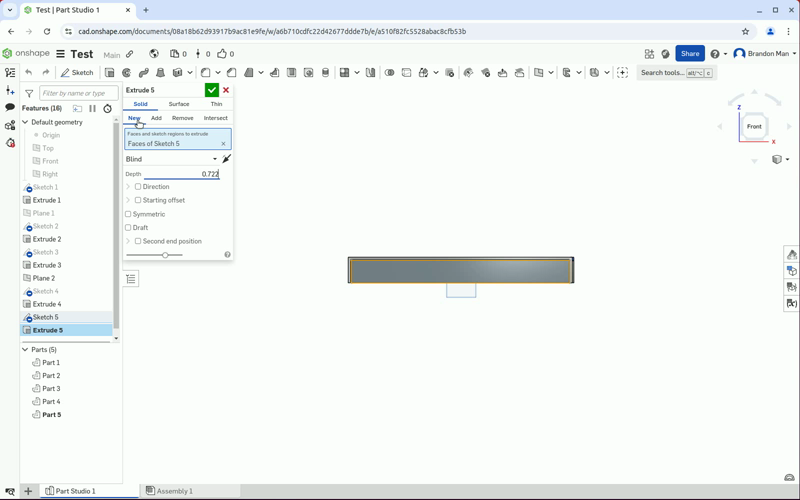
key(enter)
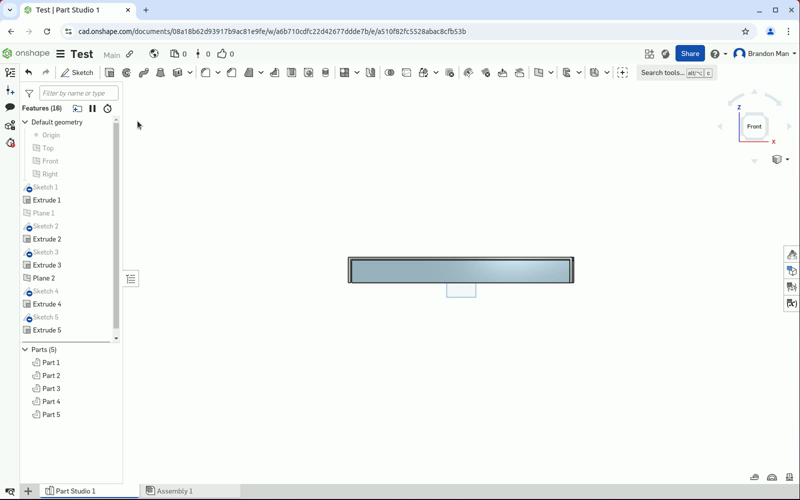
key(shift+h)
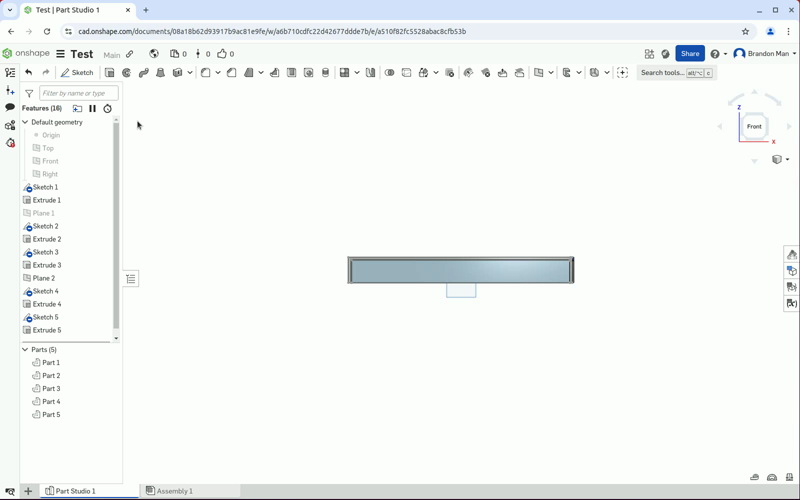
key(shift+h)
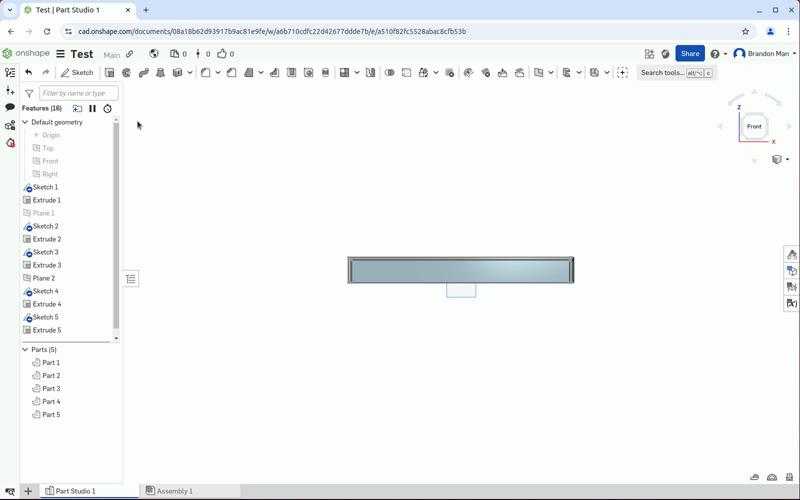
key(shift+7)
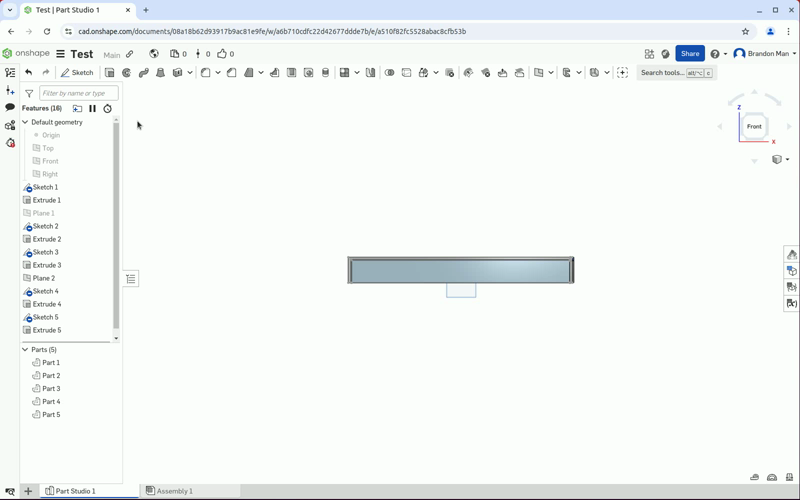
key(left, 2)
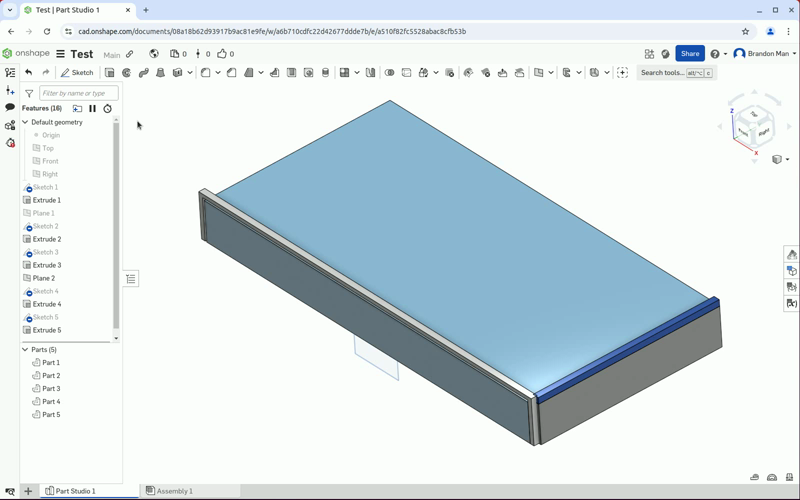
key(down, 2)
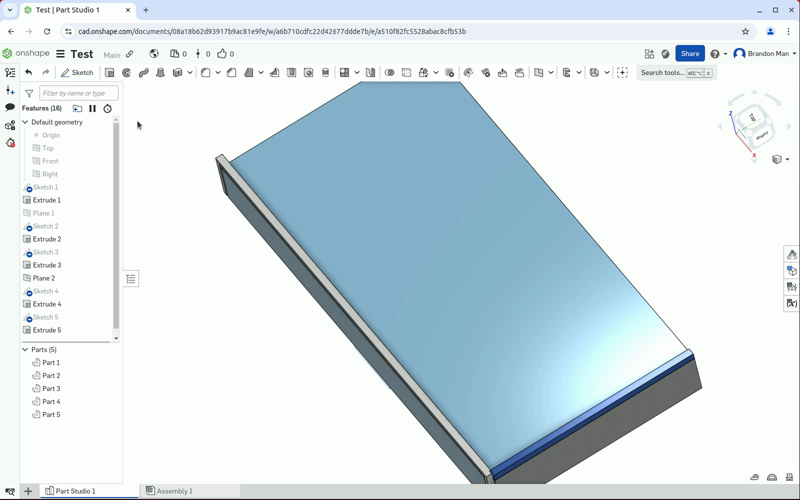
key(up, 2)
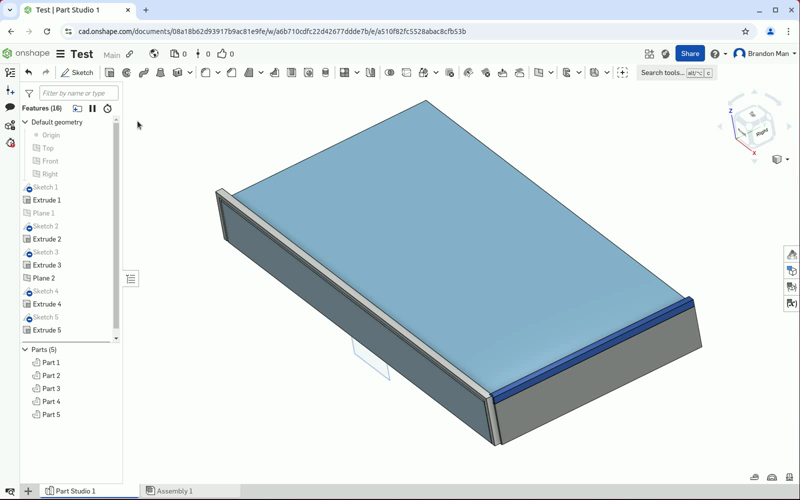
key(right, 2)
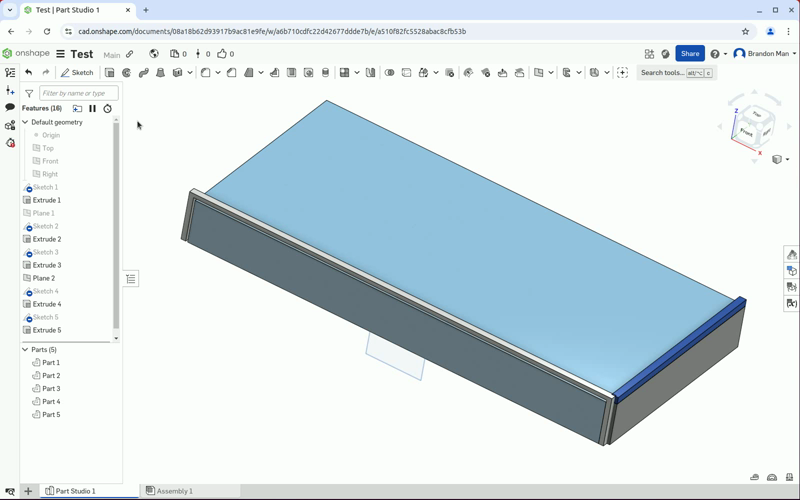
mouse_move(69, 189)
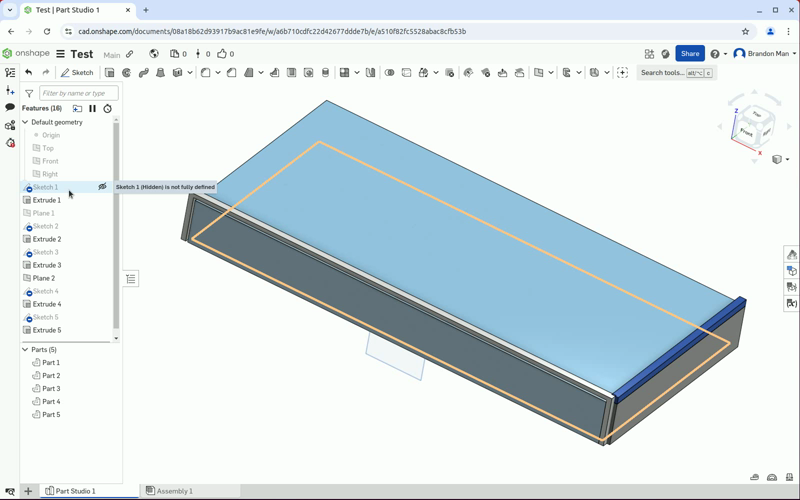
click(69, 189)